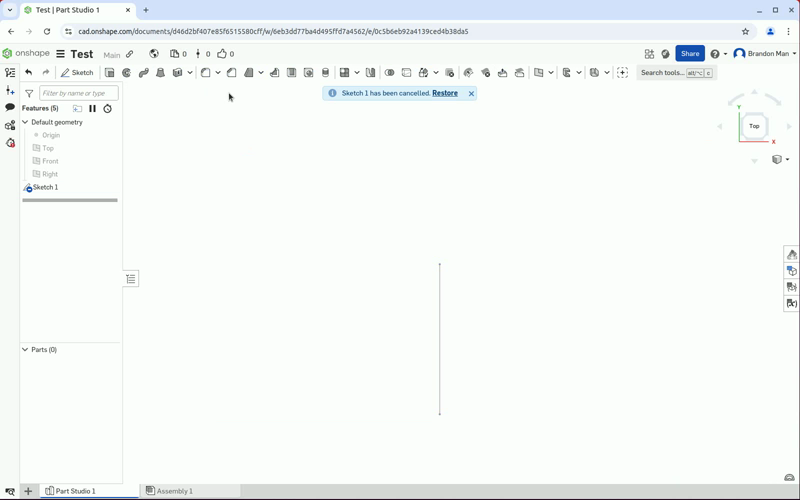
key(shift+h)
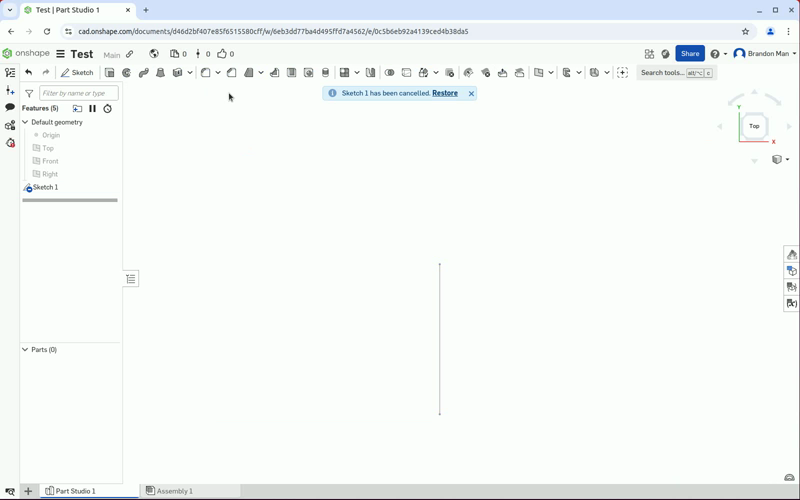
key(shift+s)
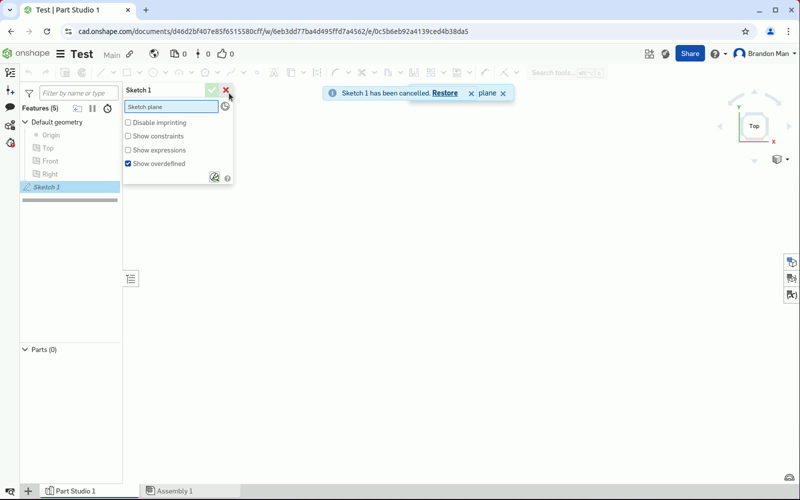
mouse_move(73, 150)
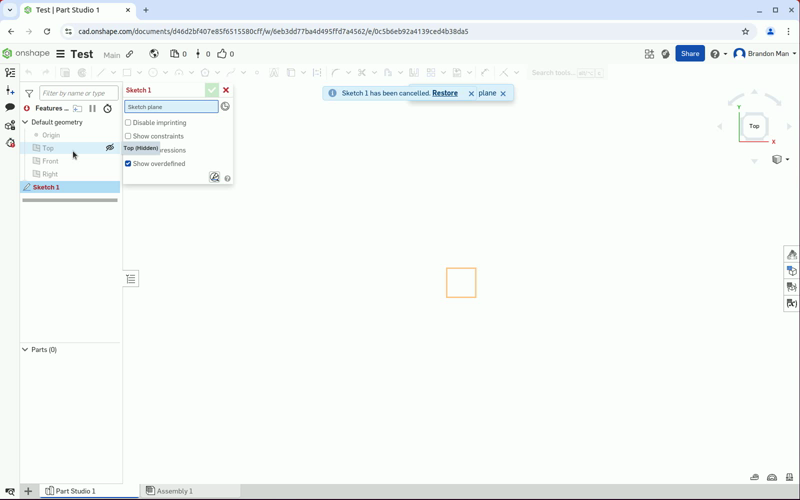
click(73, 150)
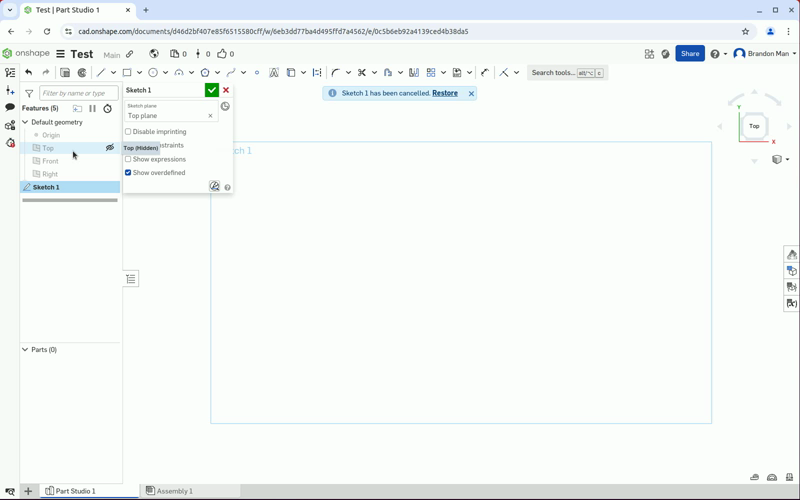
mouse_move(73, 352)
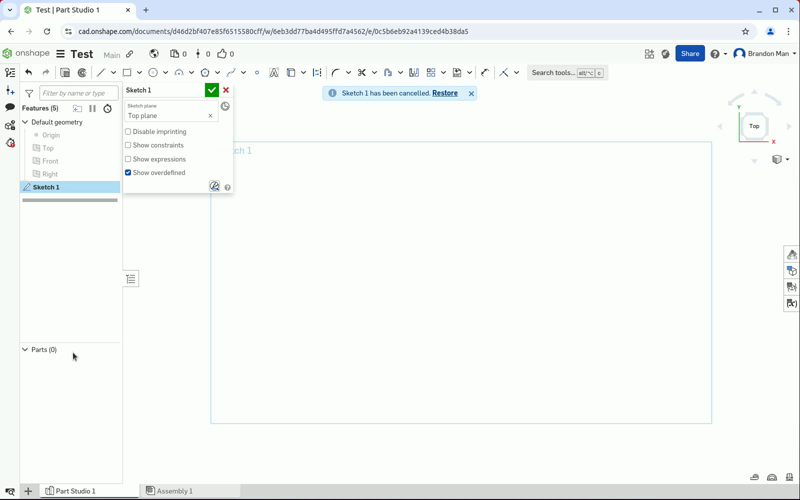
key(y)
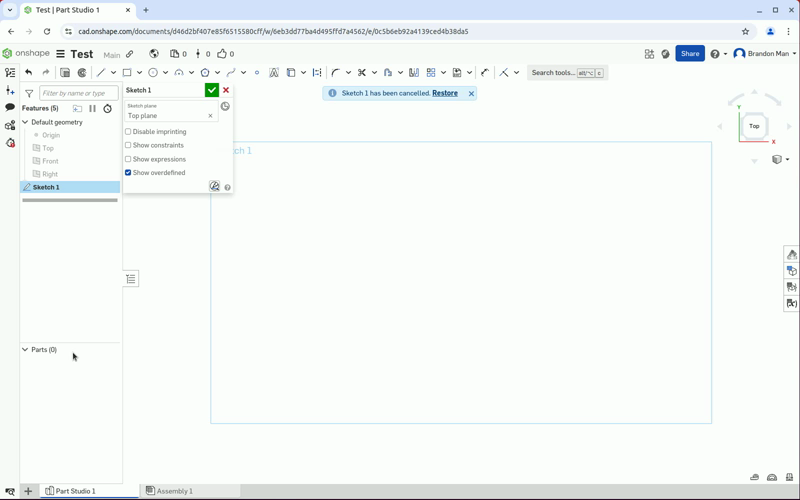
key(l)
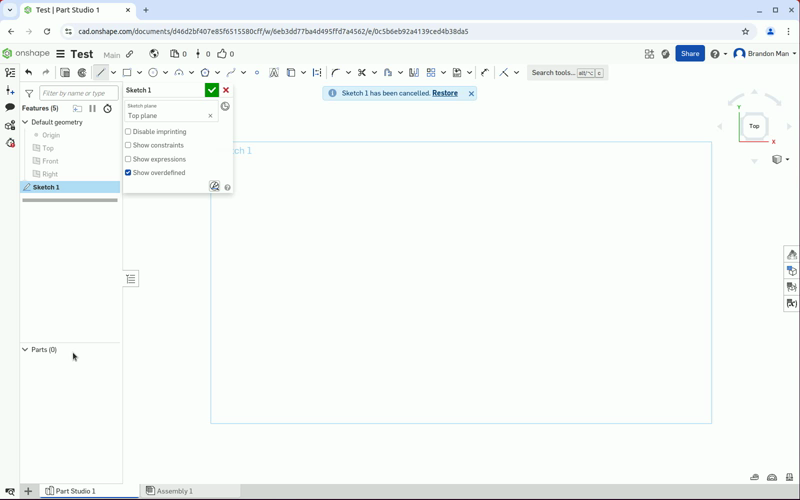
key_down(shift)
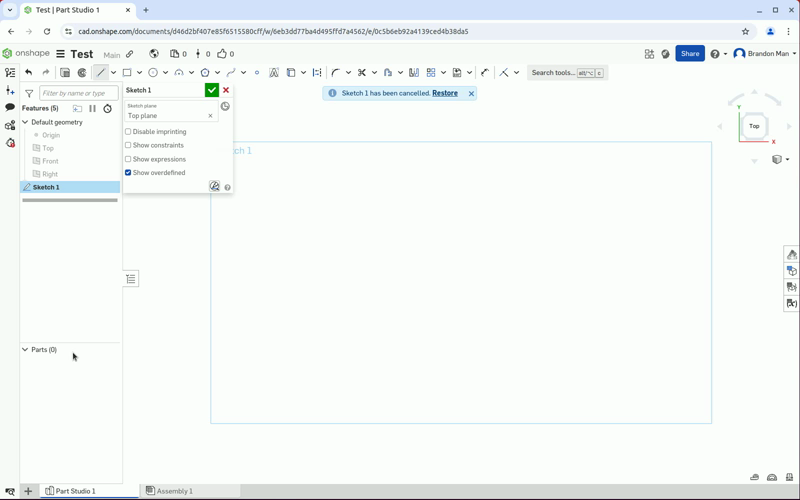
mouse_move(409, 359)
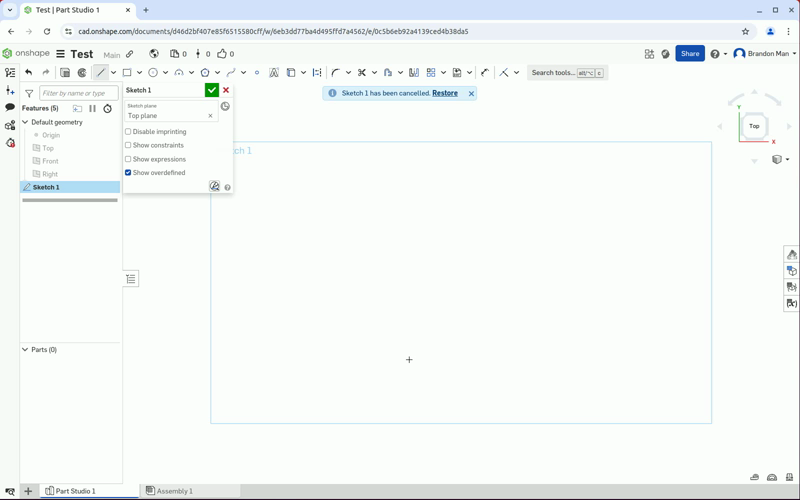
click(409, 359)
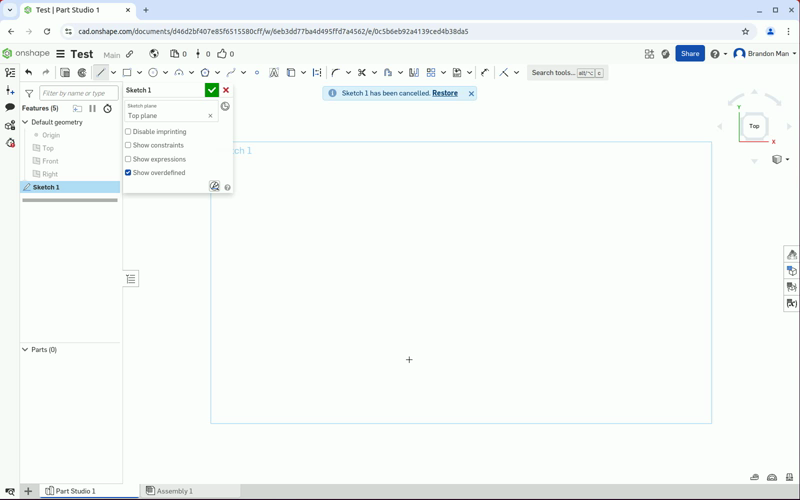
key_up(shift)
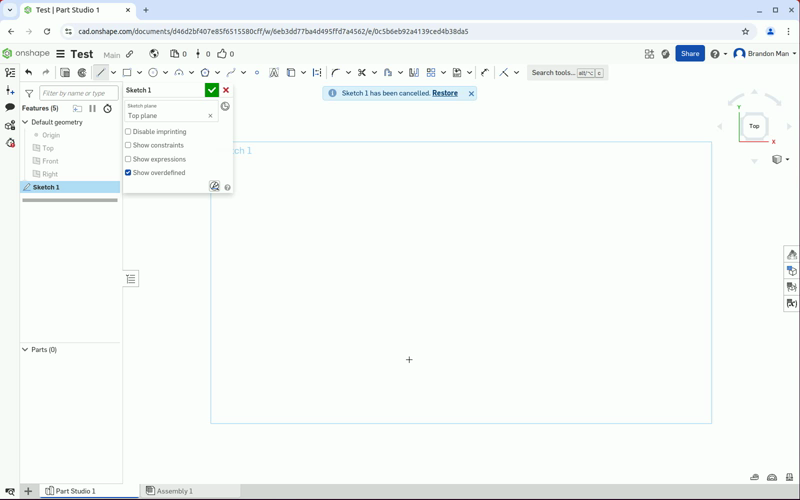
key_down(shift)
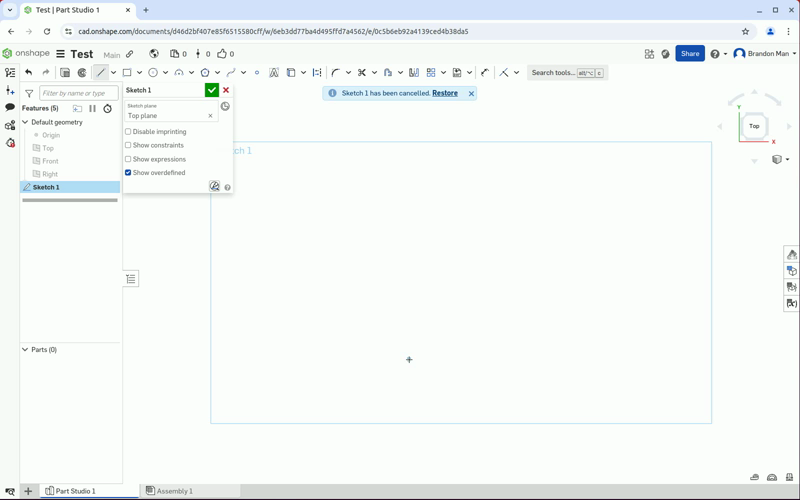
mouse_move(439, 359)
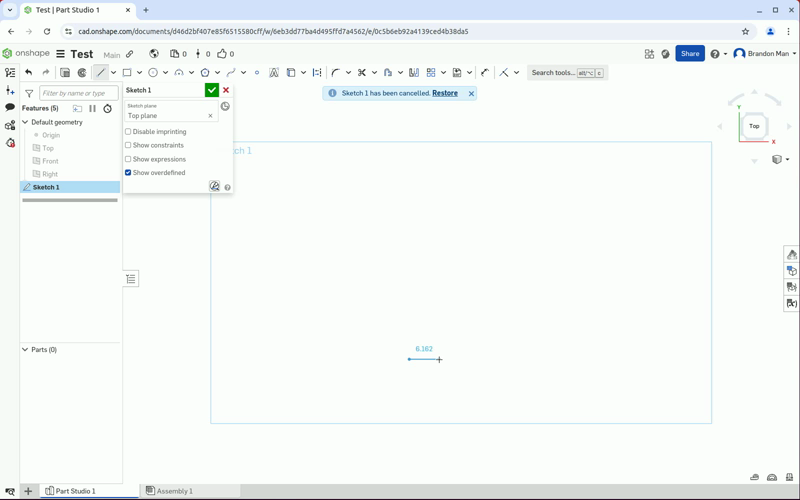
mouse_move(429, 359)
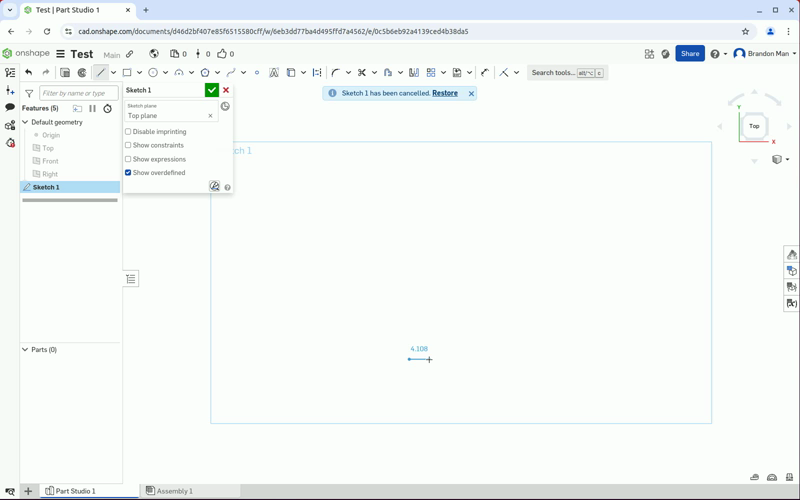
click(429, 359)
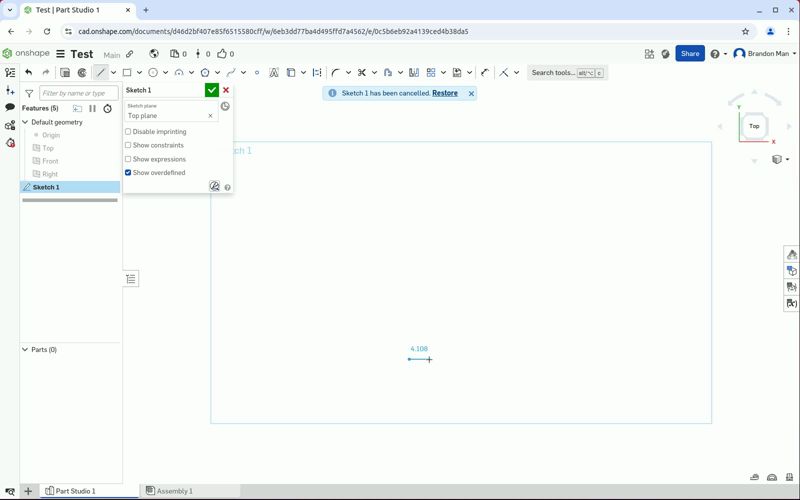
key_up(shift)
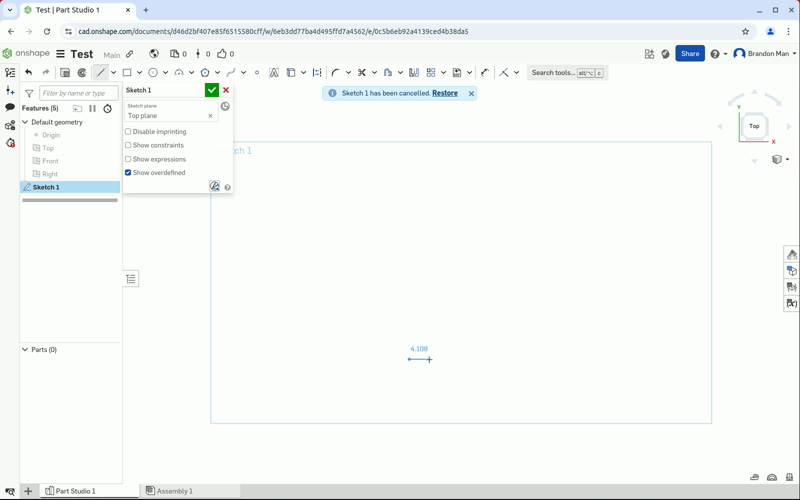
key_down(shift)
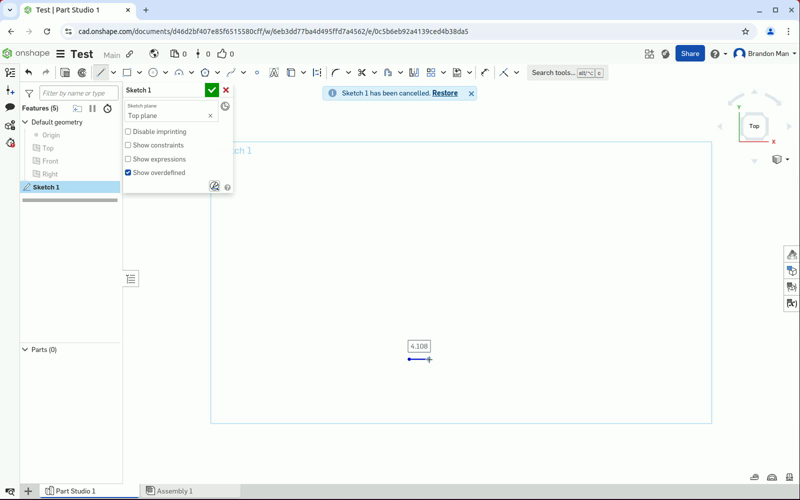
mouse_move(459, 359)
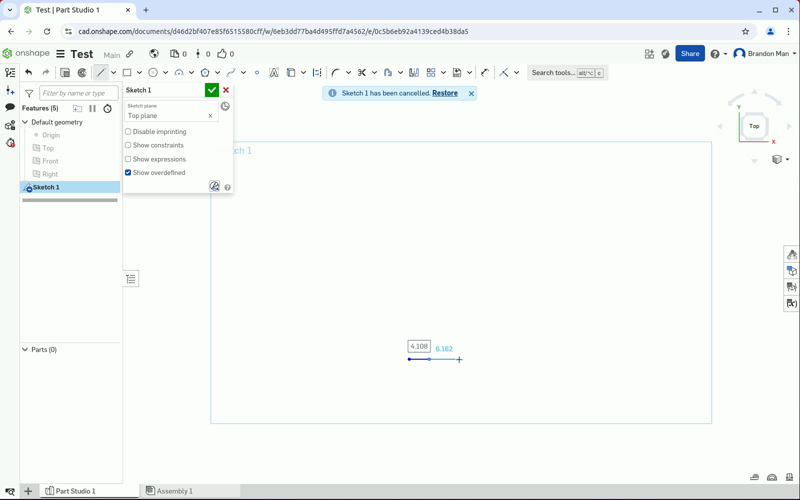
mouse_move(429, 308)
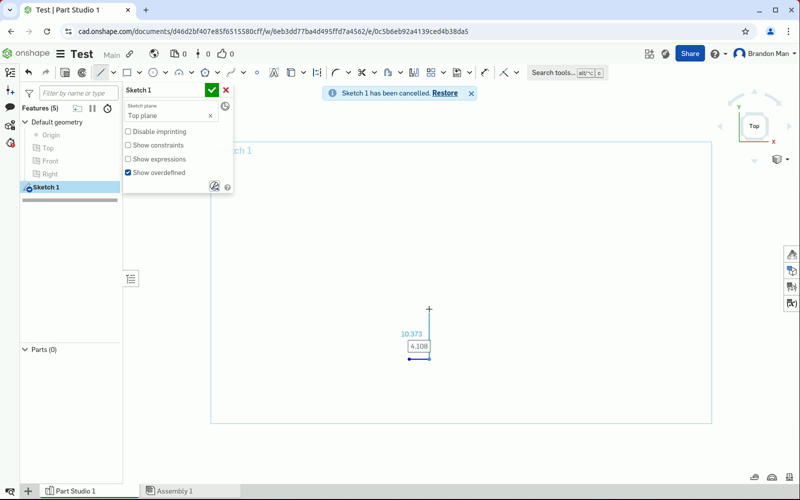
click(429, 308)
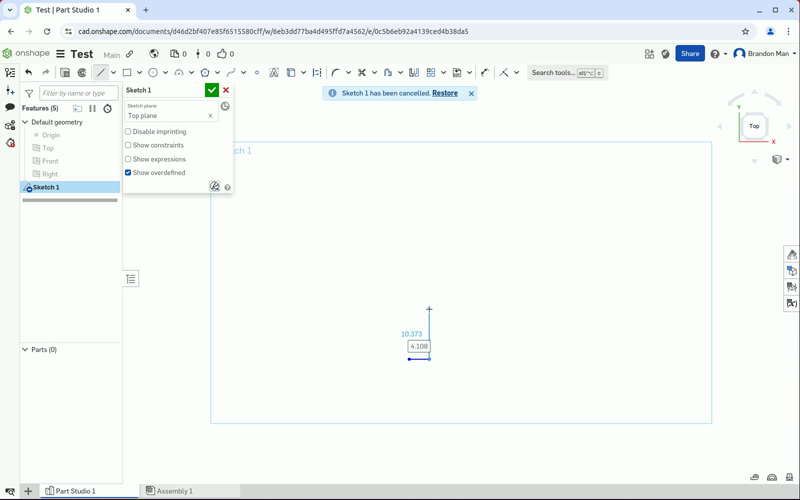
key_up(shift)
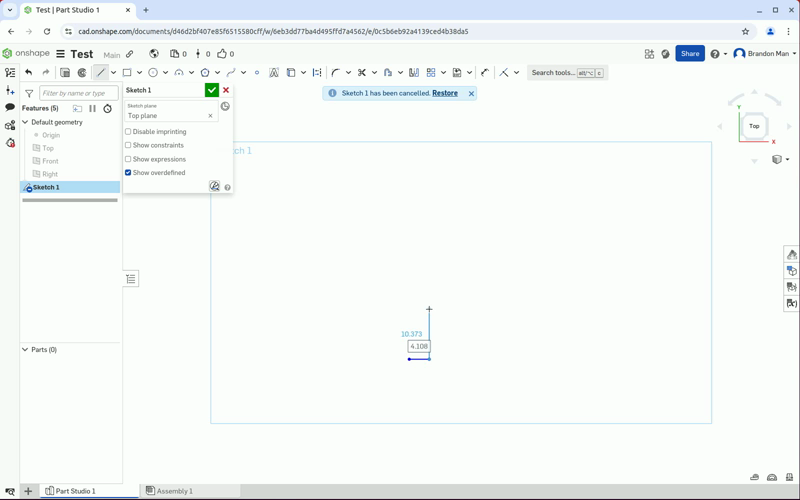
key_down(shift)
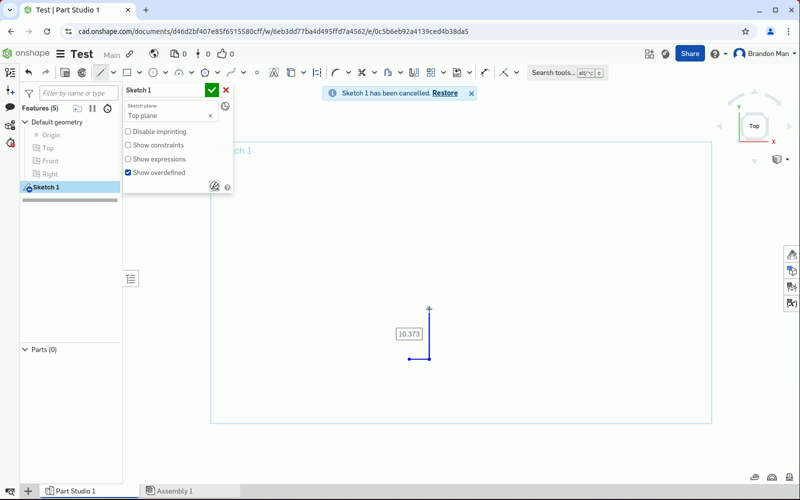
mouse_move(459, 308)
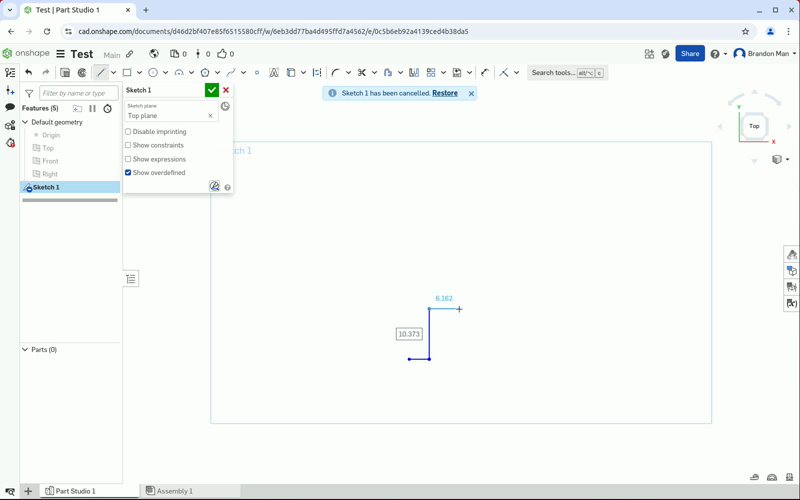
mouse_move(429, 292)
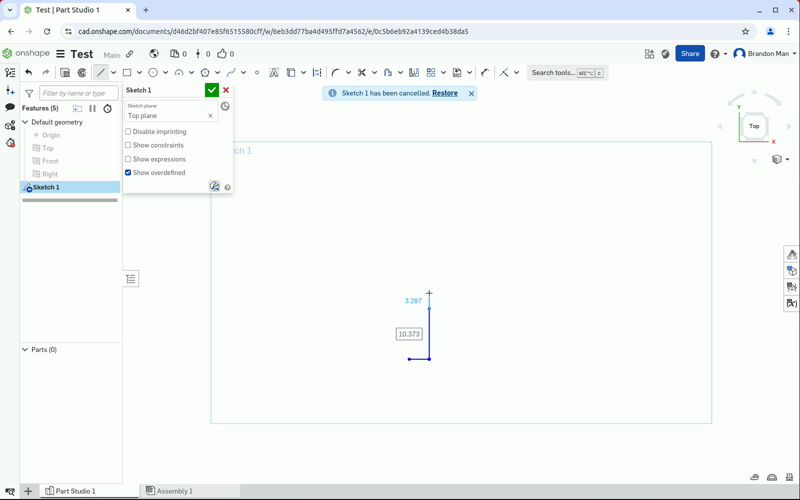
click(429, 292)
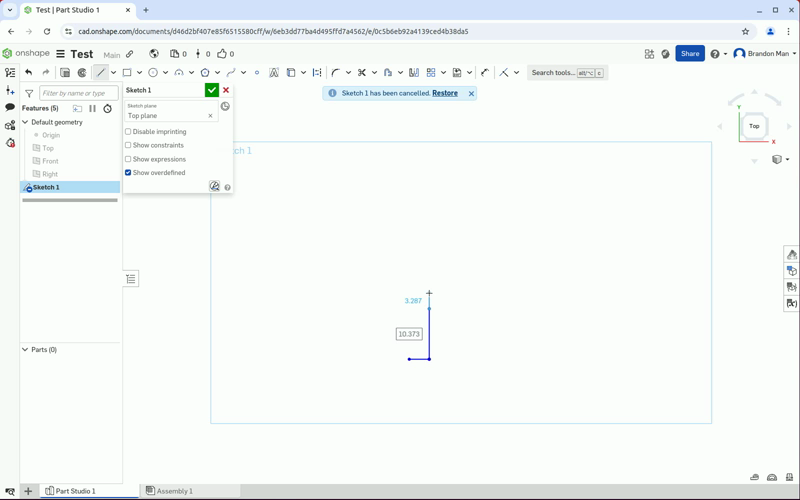
key_up(shift)
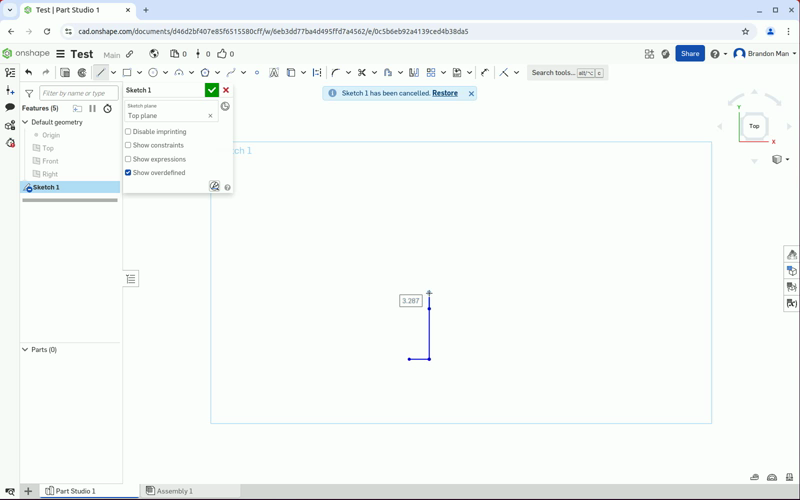
key_down(shift)
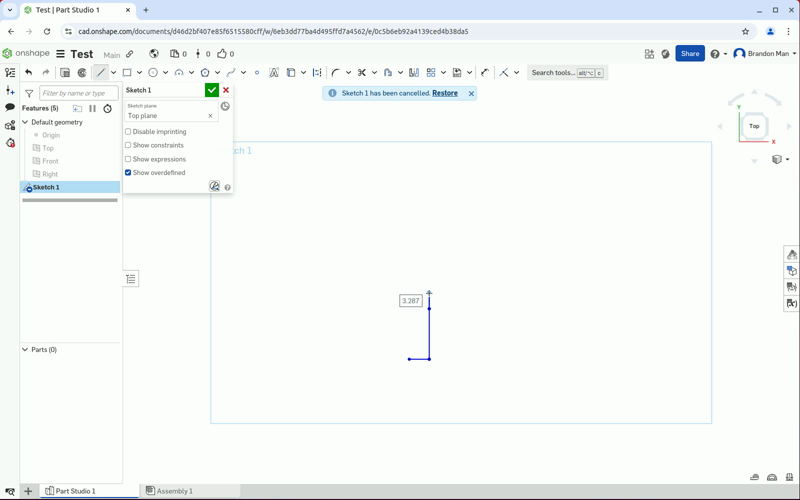
mouse_move(459, 292)
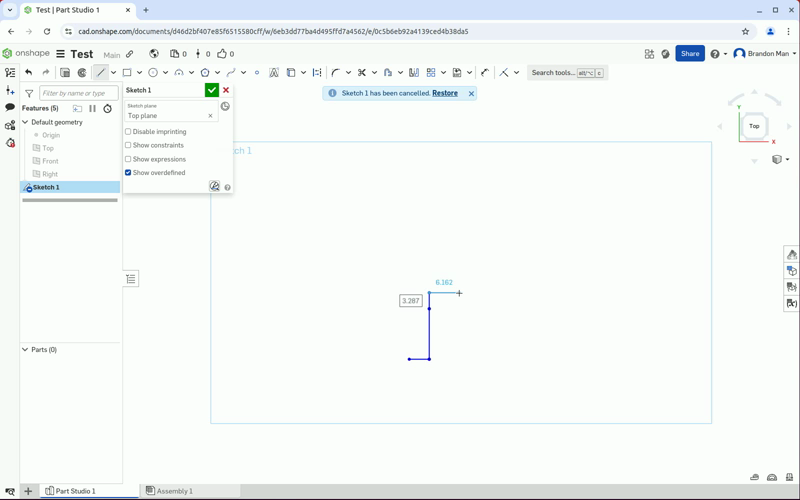
mouse_move(429, 242)
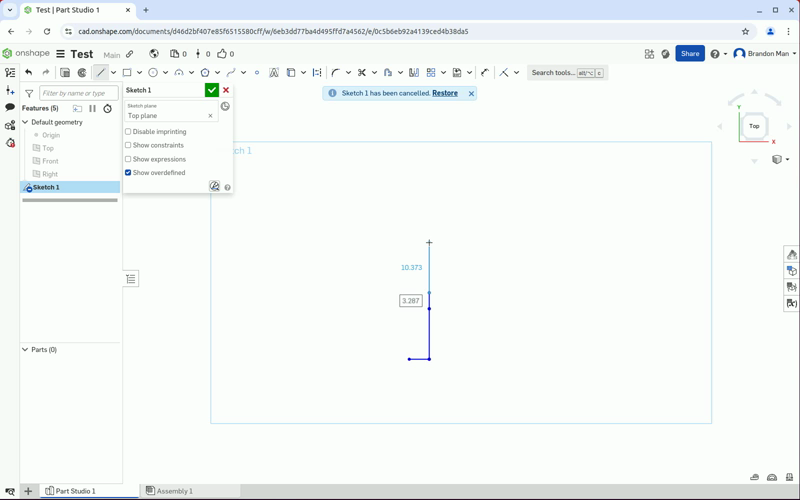
click(429, 242)
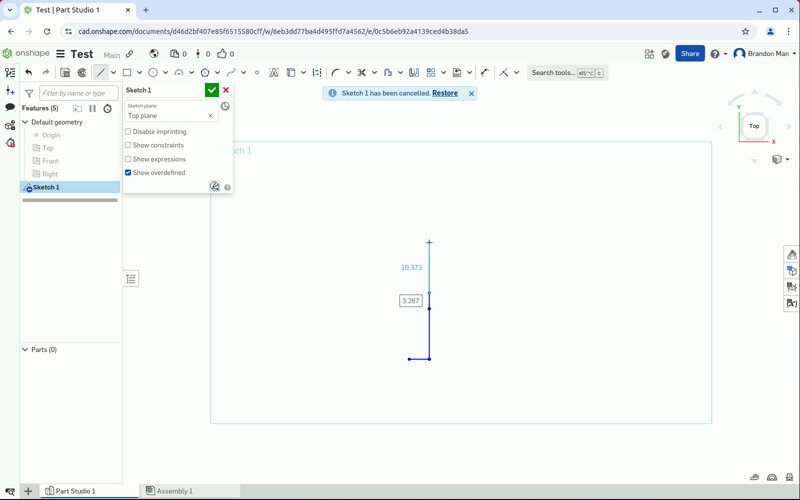
key_up(shift)
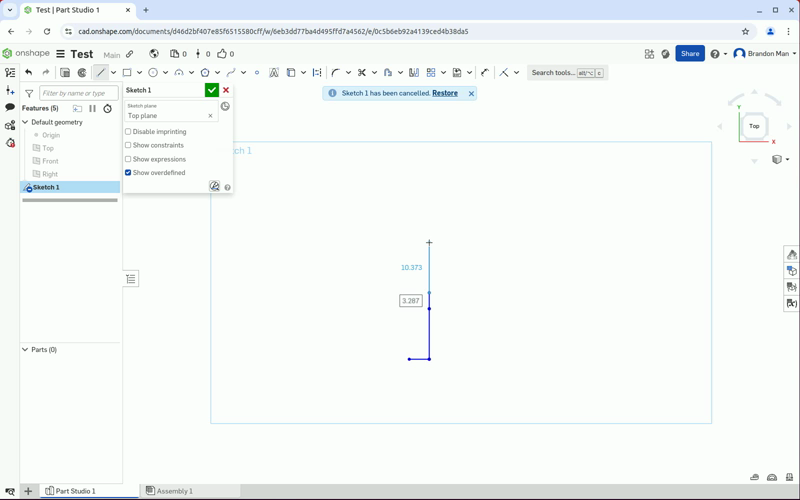
key_down(shift)
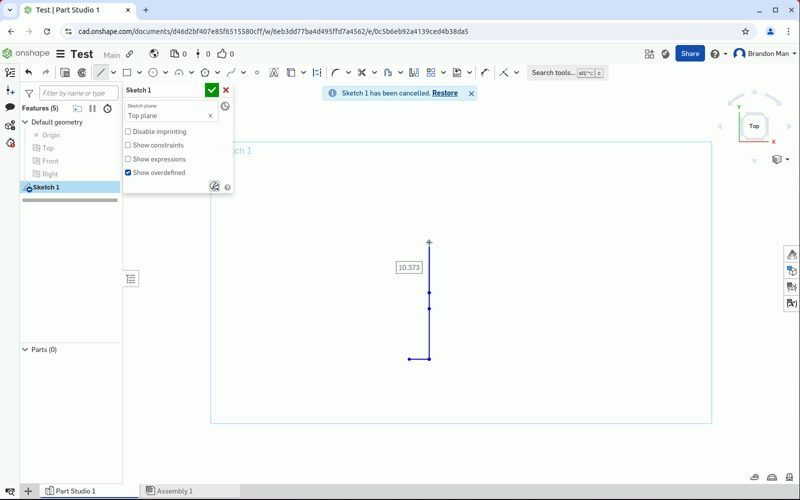
mouse_move(459, 242)
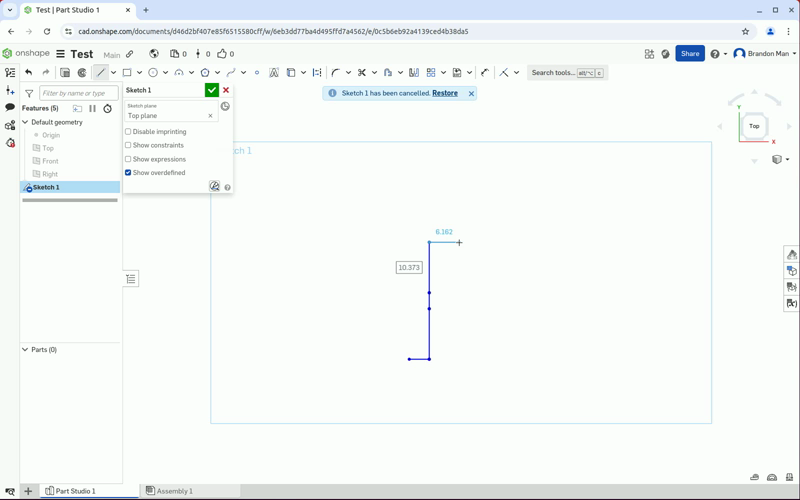
mouse_move(409, 242)
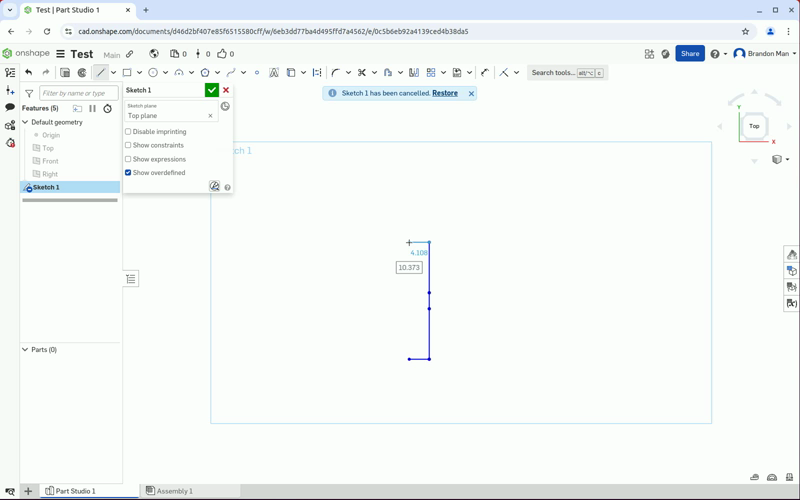
click(409, 242)
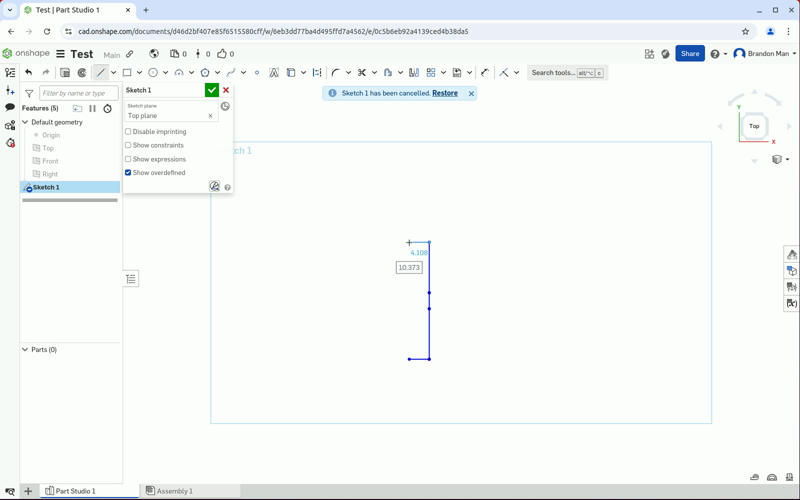
key_up(shift)
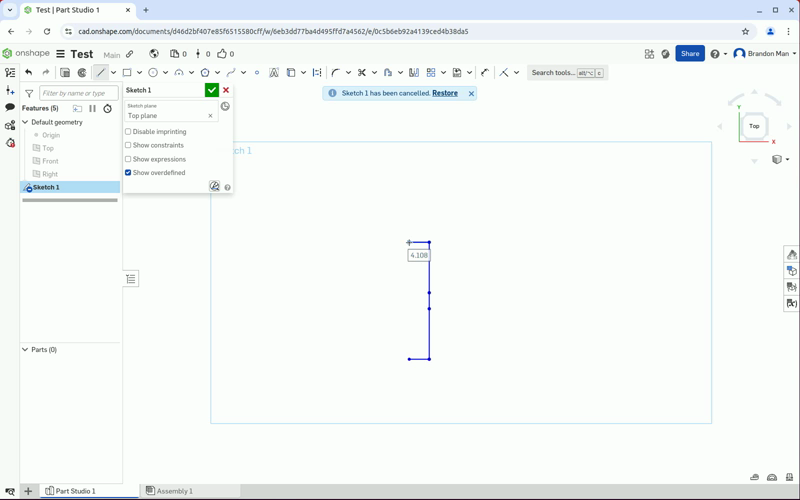
key_down(shift)
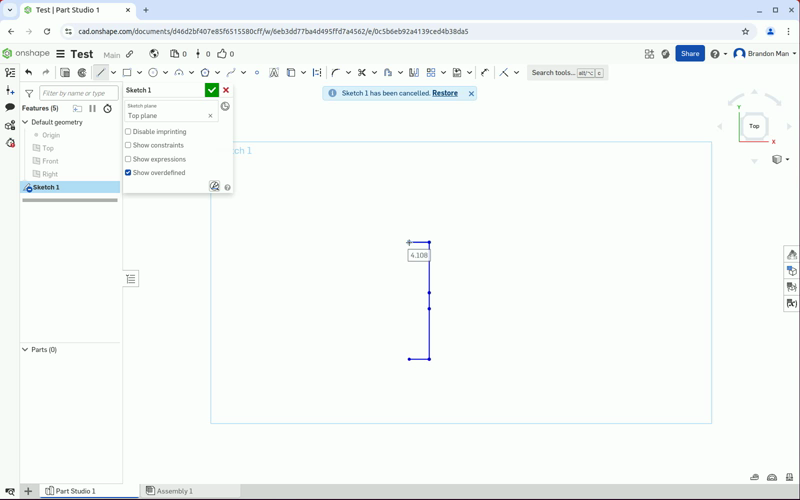
mouse_move(409, 359)
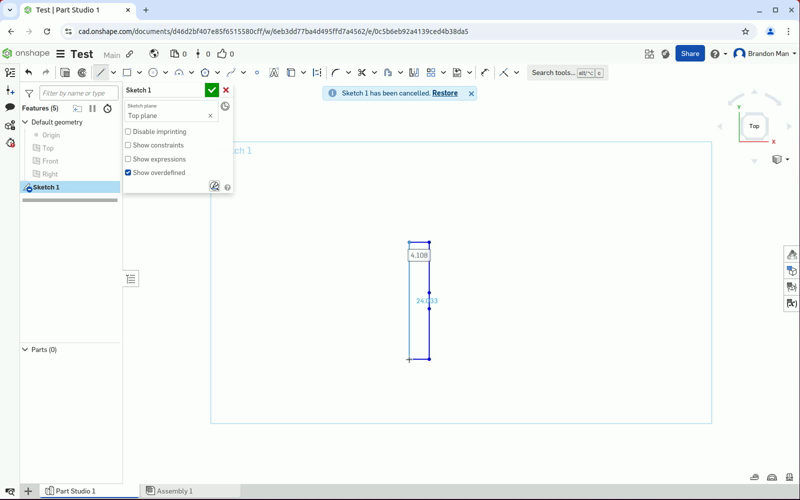
key_up(shift)
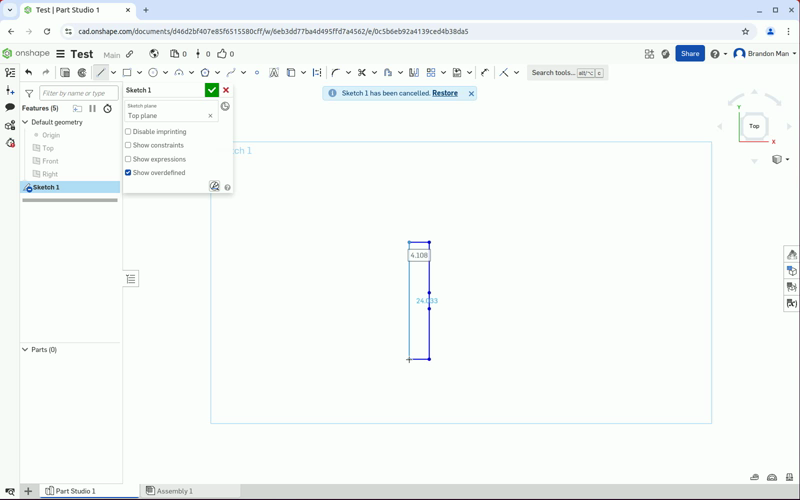
click(409, 359)
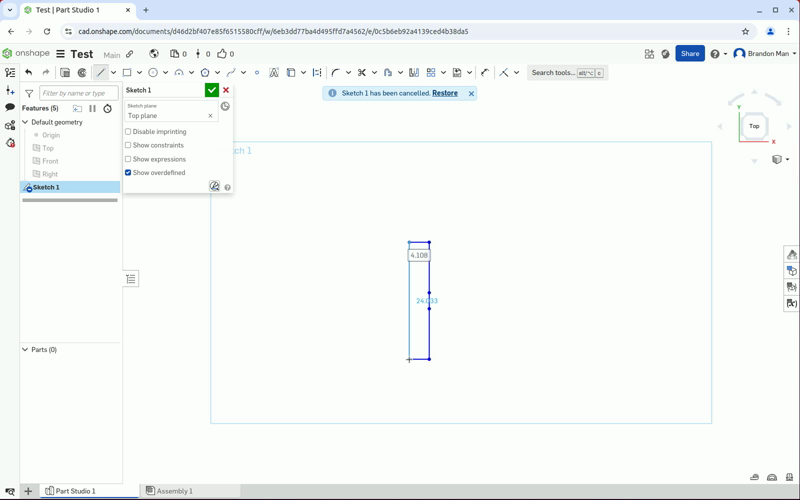
key(esc)
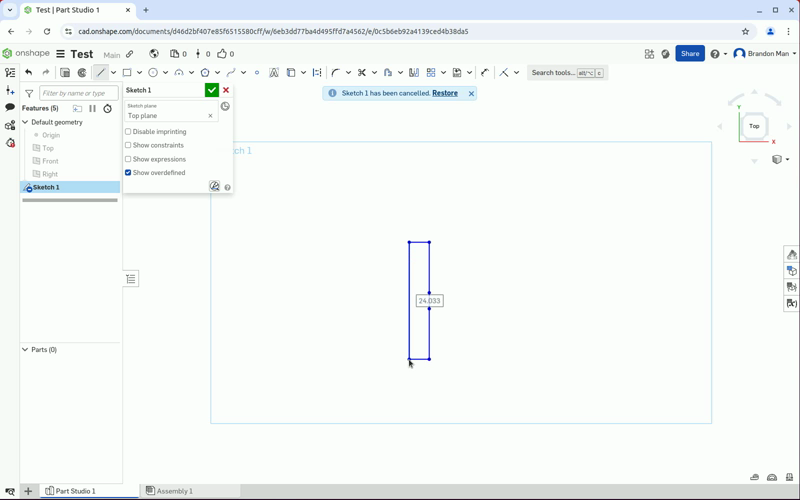
mouse_move(413, 277)
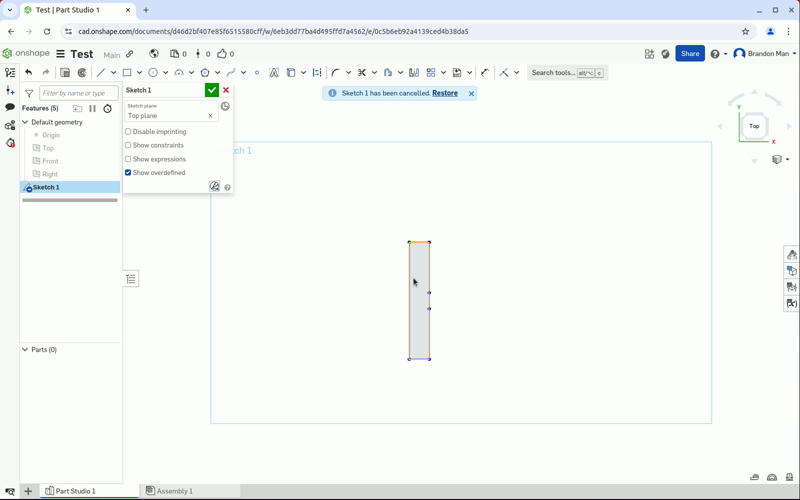
click(413, 277)
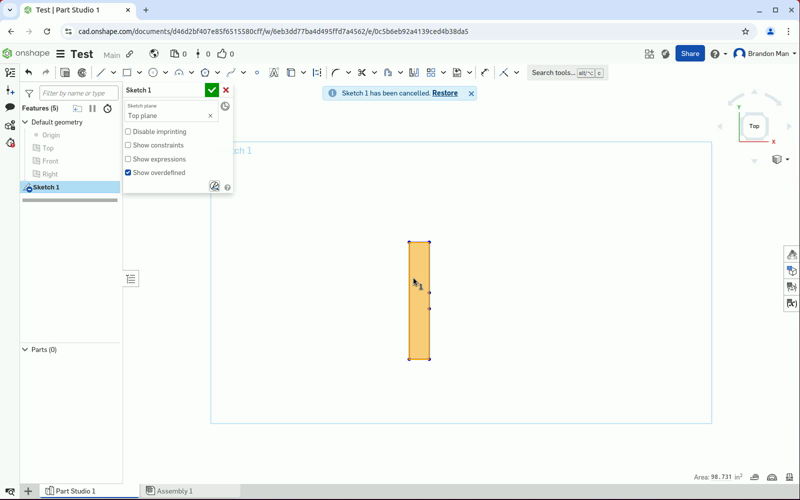
mouse_move(73, 352)
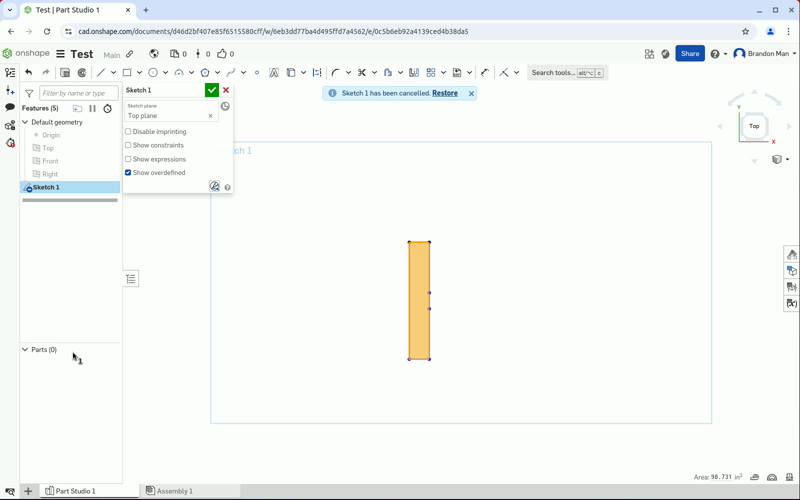
key(shift+y)
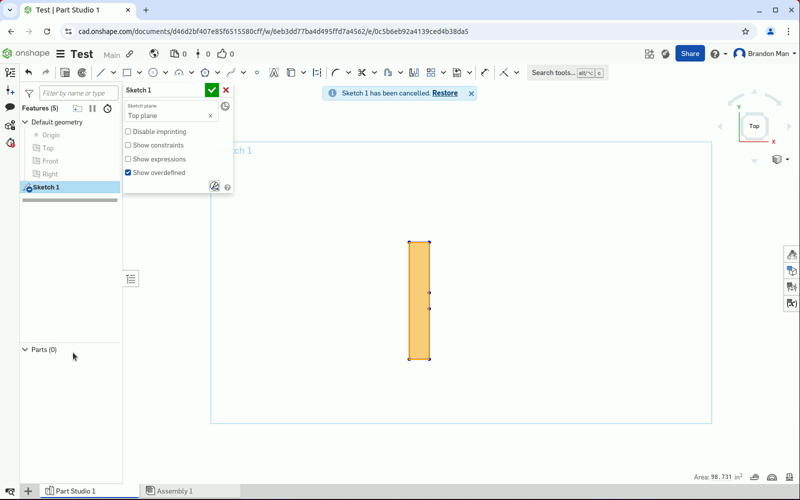
key(shift+e)
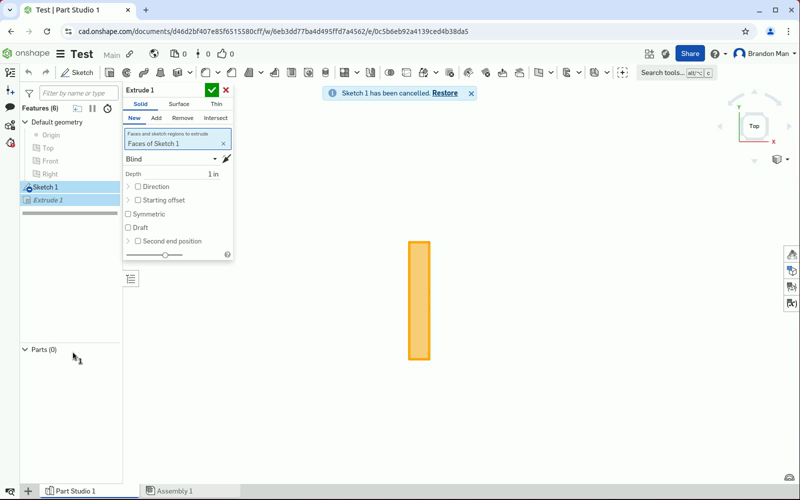
mouse_move(143, 106)
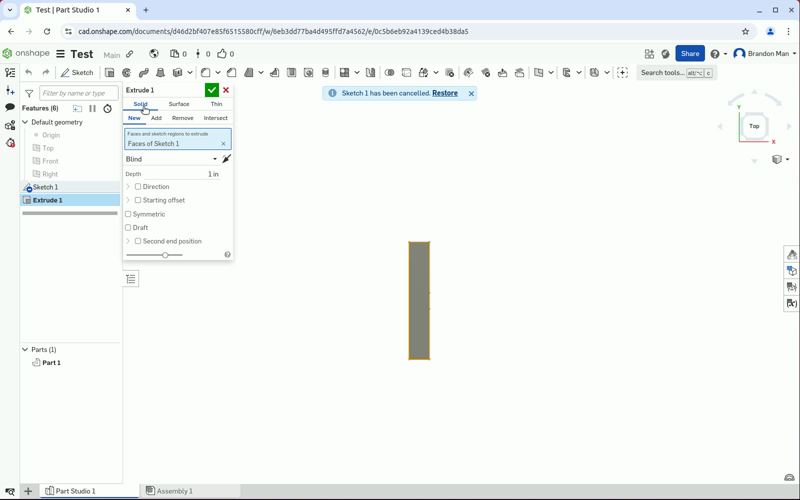
click(143, 106)
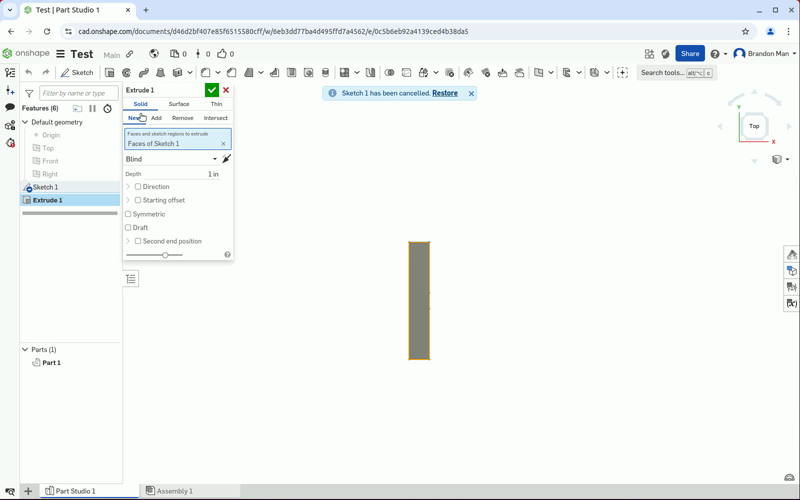
mouse_move(137, 120)
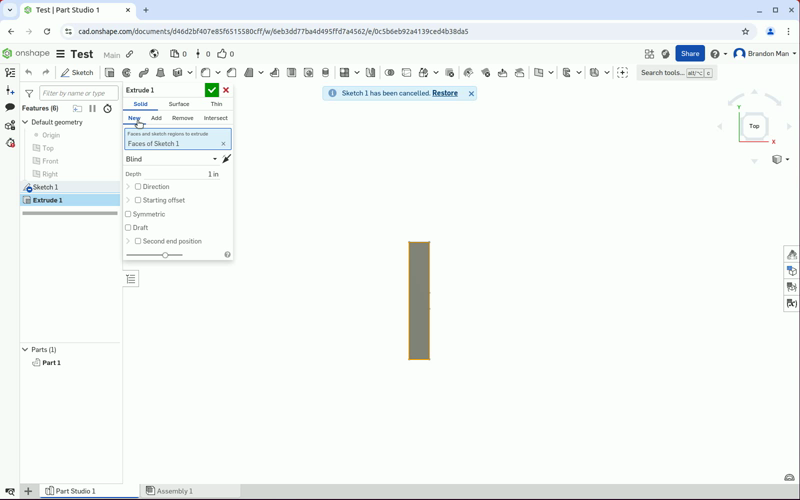
click(137, 120)
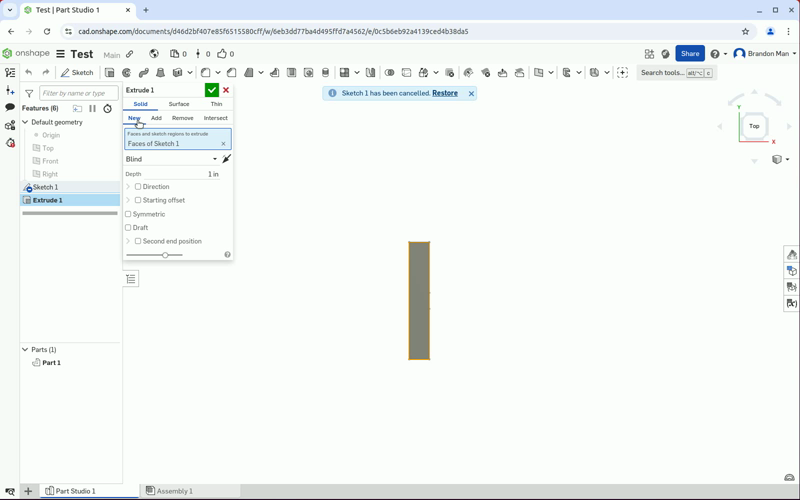
key(tab, 4)
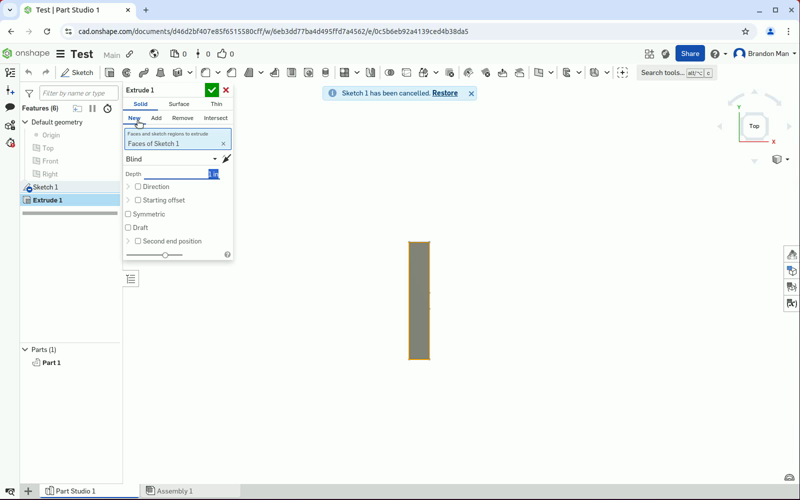
text(3.129)
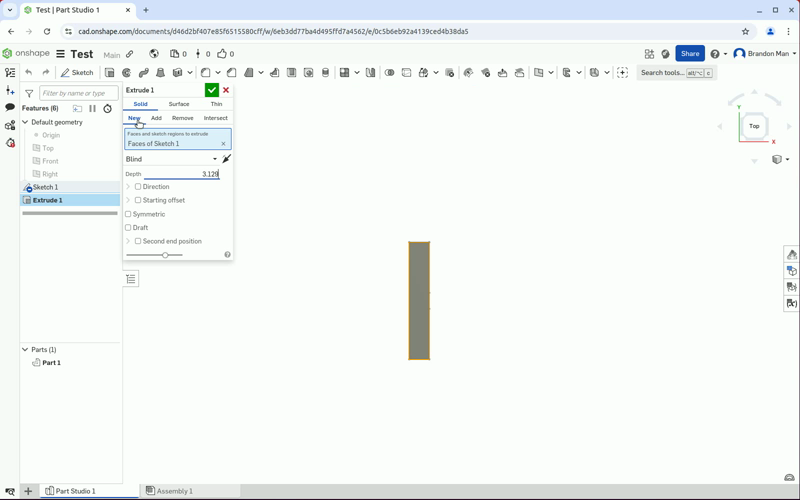
key(enter)
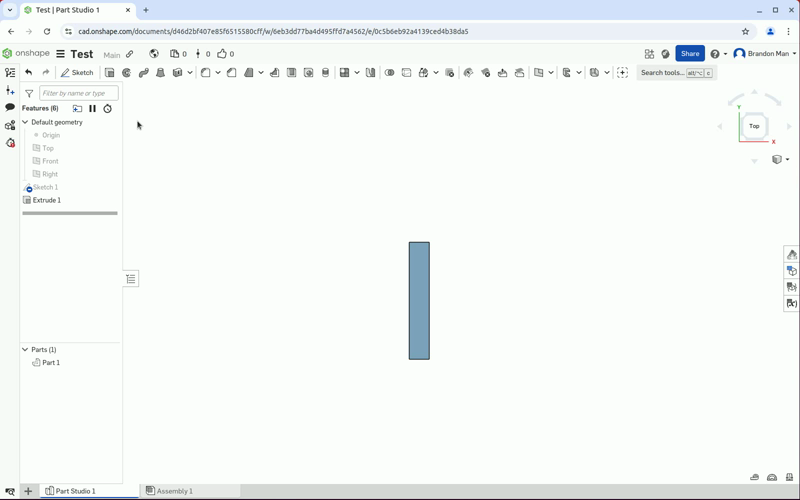
key(shift+h)
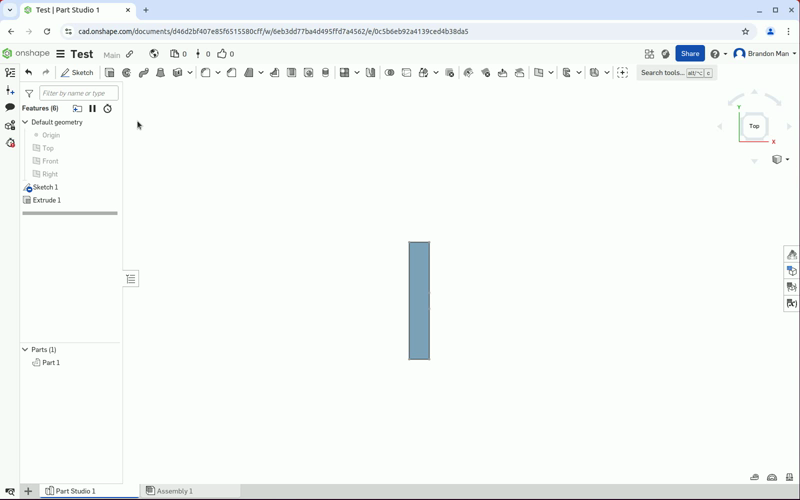
key(shift+h)
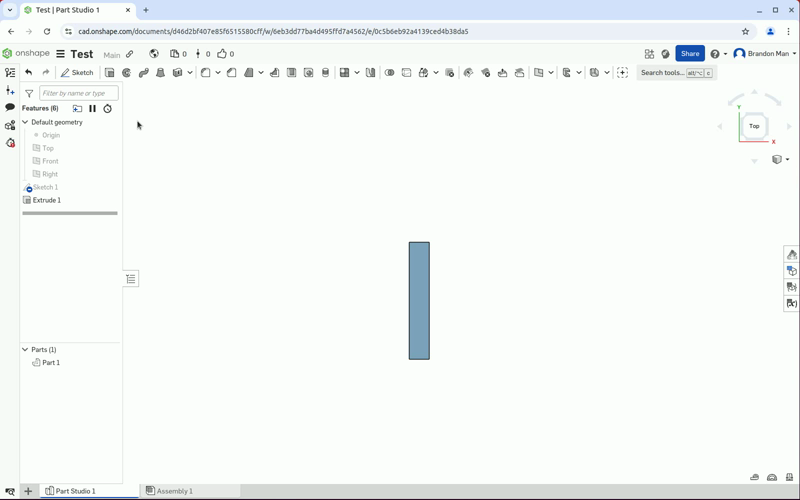
mouse_move(73, 189)
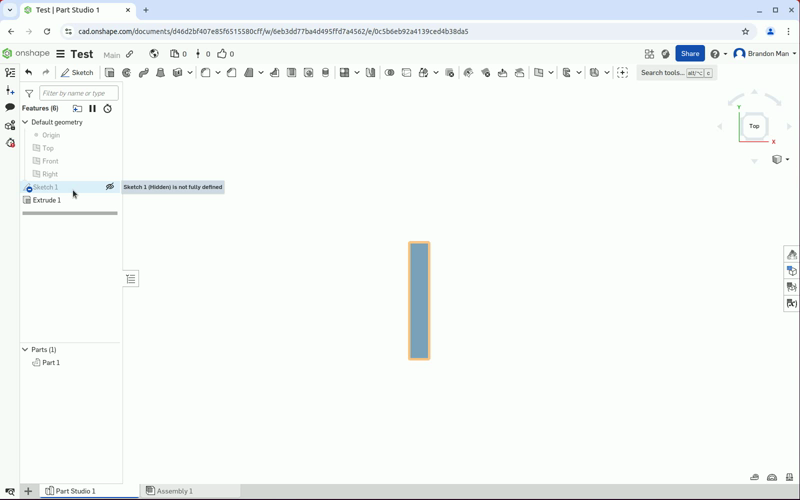
click(73, 189)
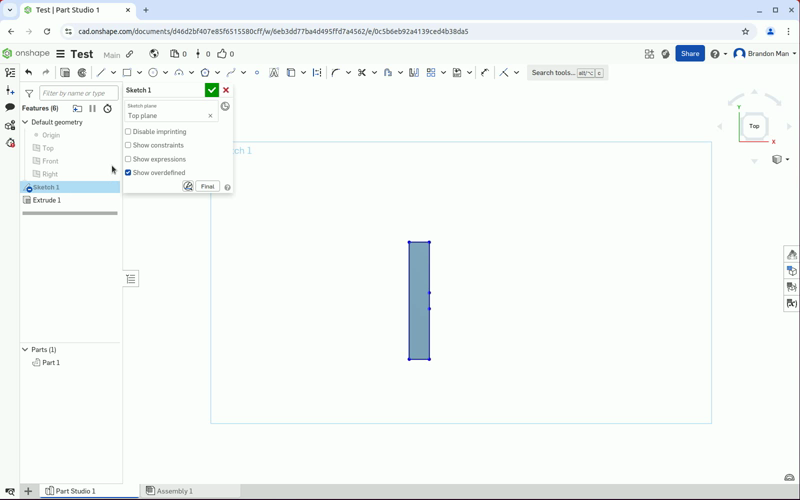
mouse_move(229, 92)
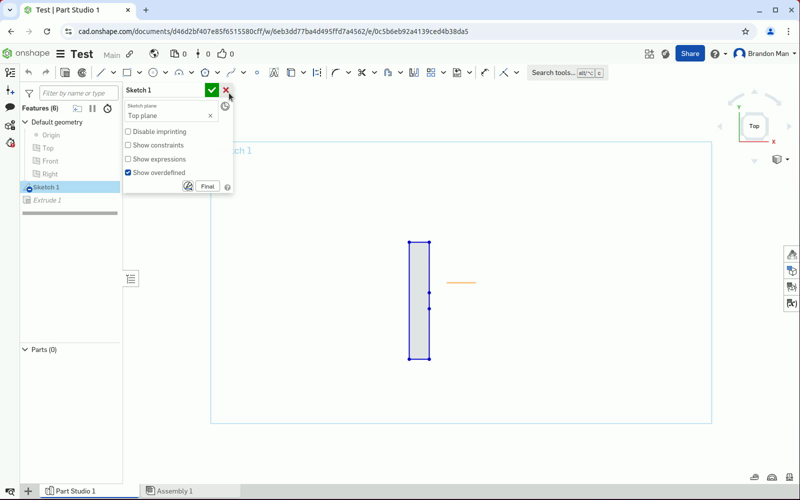
click(229, 92)
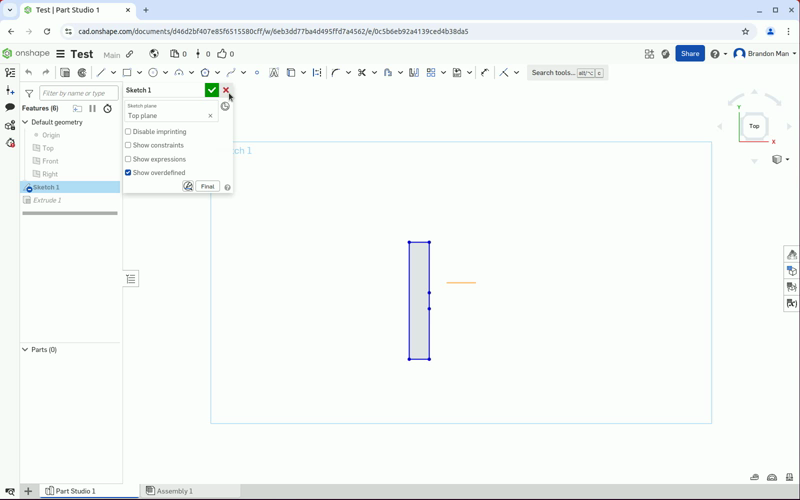
key(shift+s)
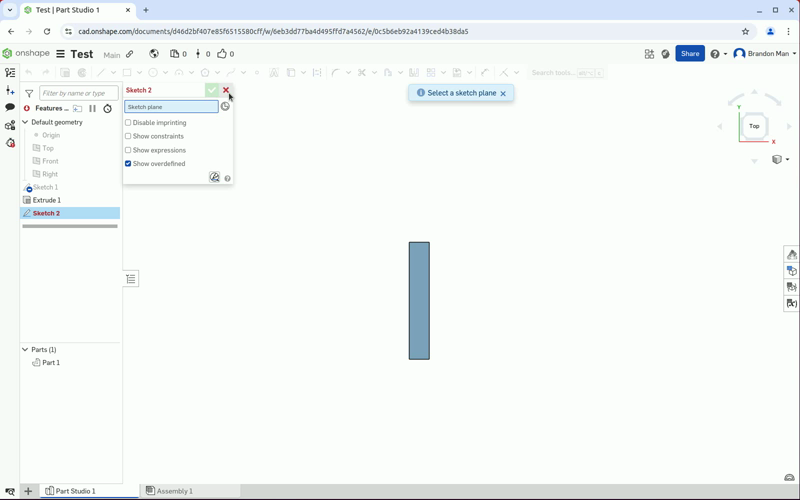
mouse_move(73, 150)
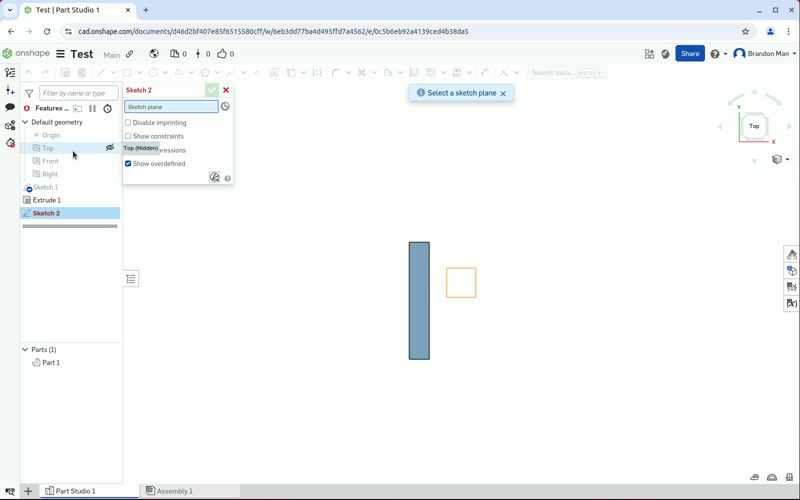
click(73, 150)
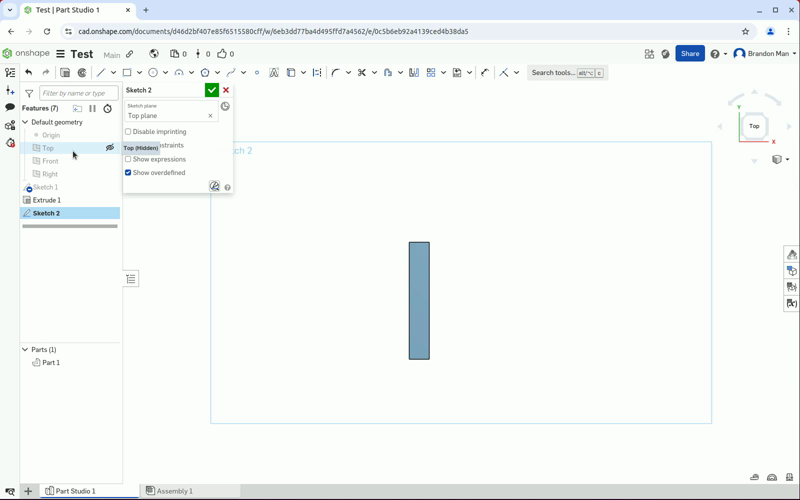
mouse_move(73, 352)
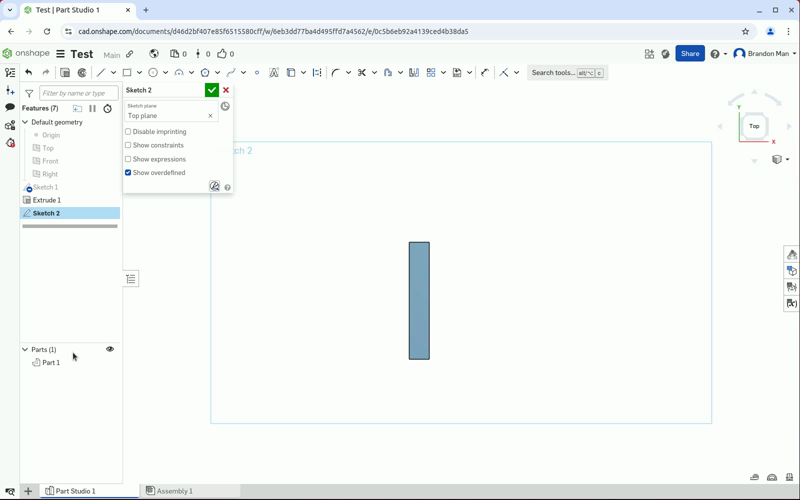
key(y)
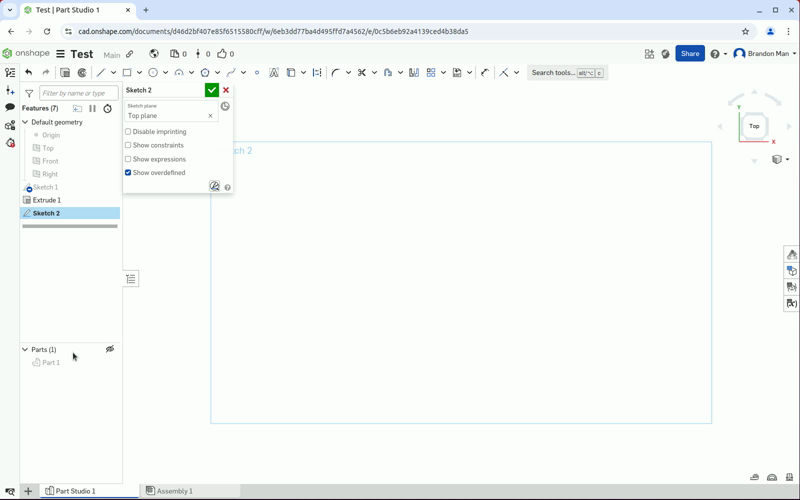
key(l)
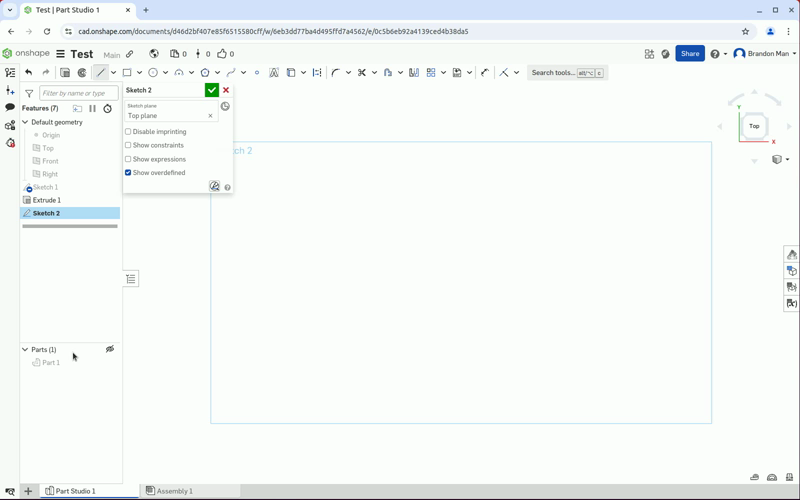
key_down(shift)
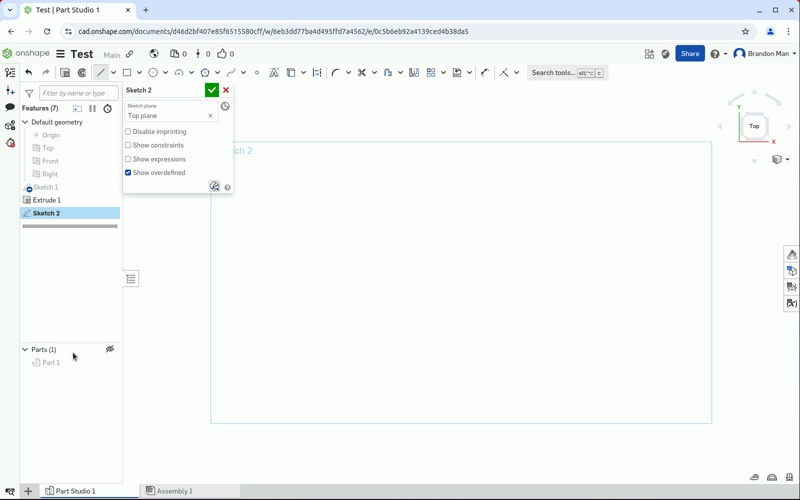
mouse_move(507, 359)
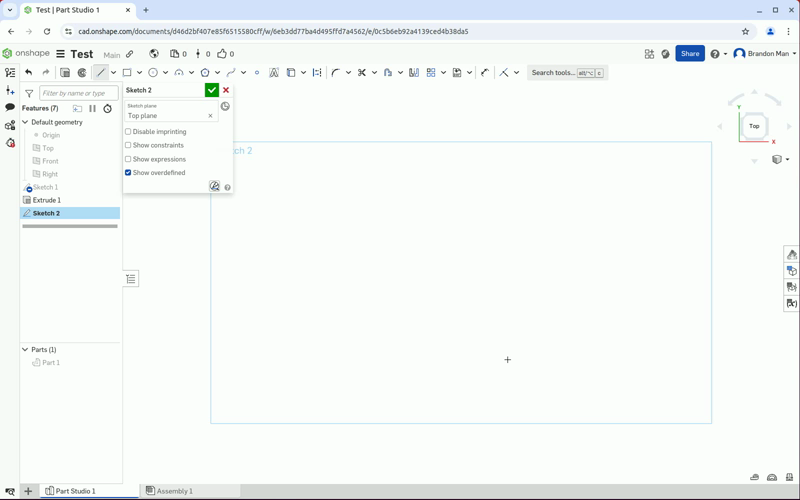
click(507, 359)
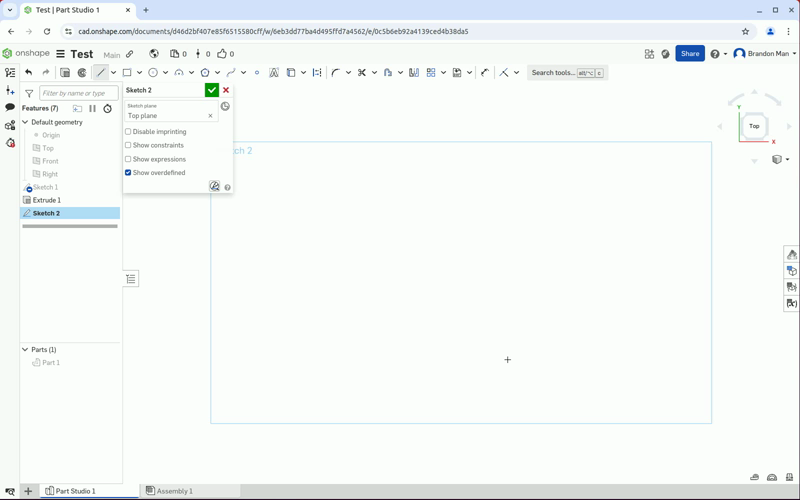
key_up(shift)
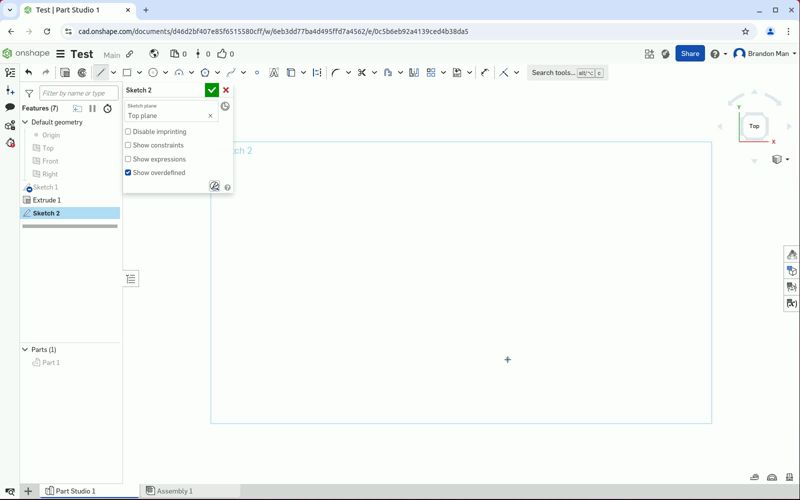
key_down(shift)
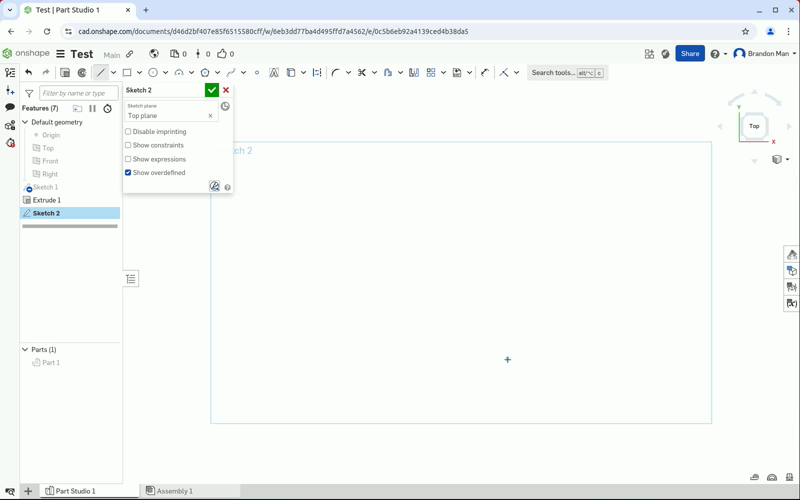
mouse_move(537, 359)
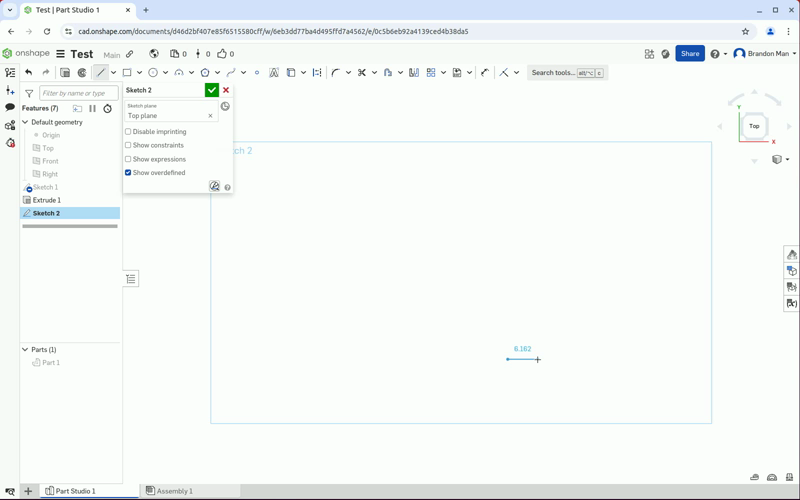
mouse_move(527, 359)
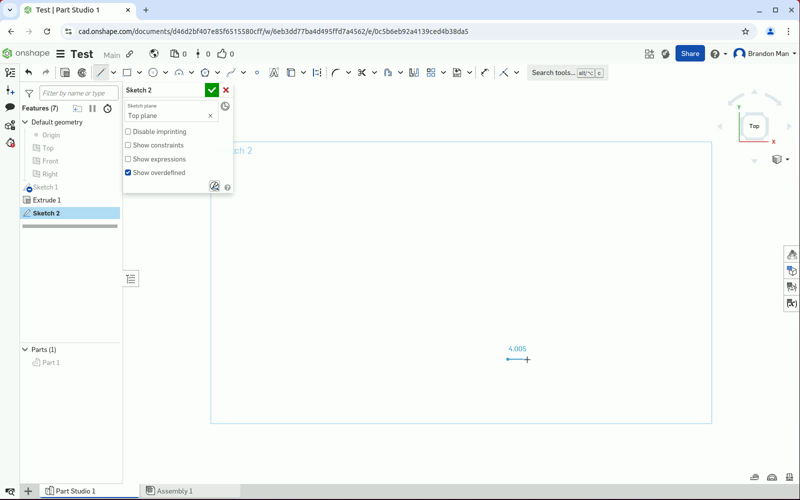
click(527, 359)
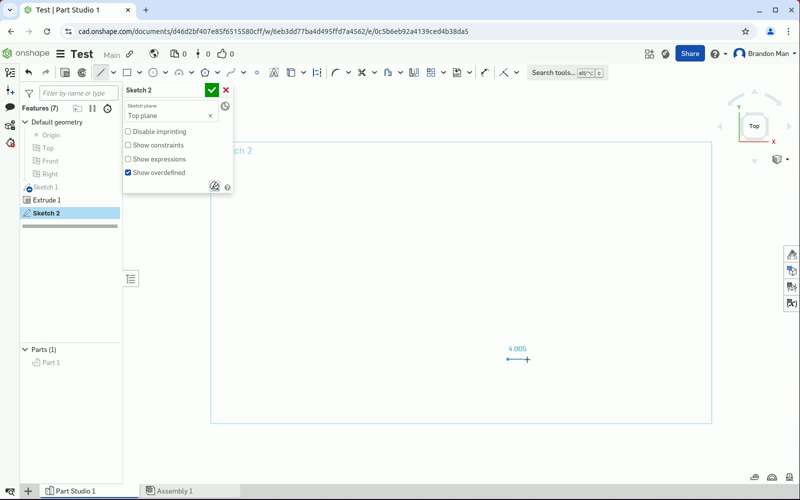
key_up(shift)
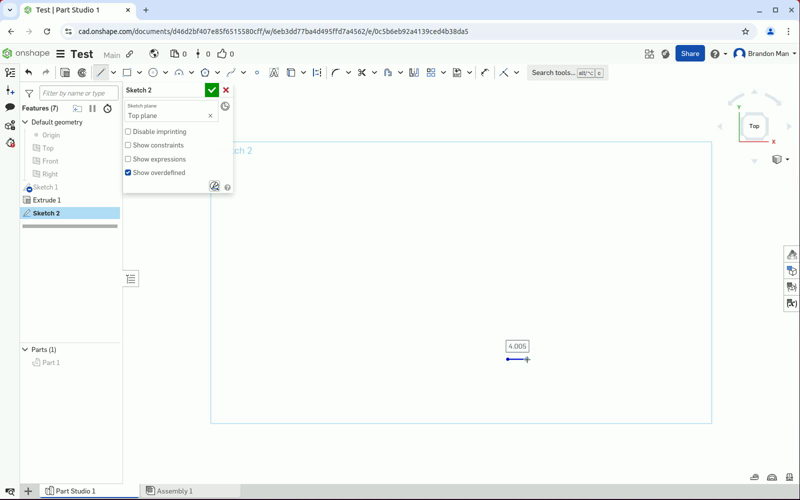
key_down(shift)
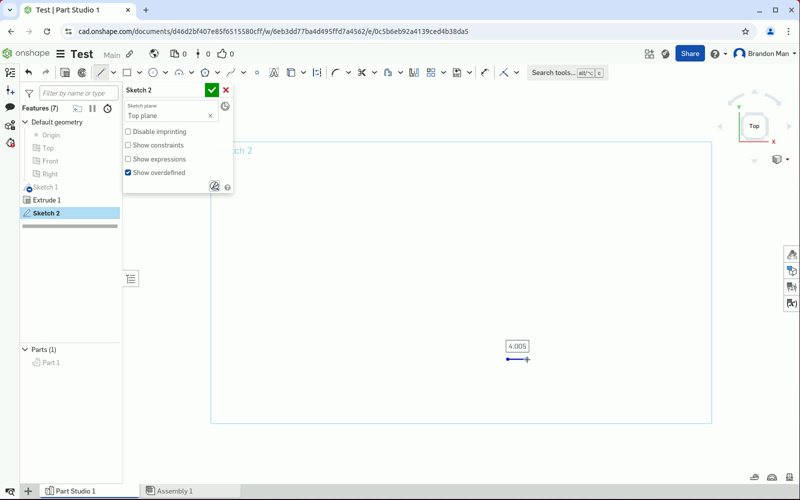
mouse_move(527, 242)
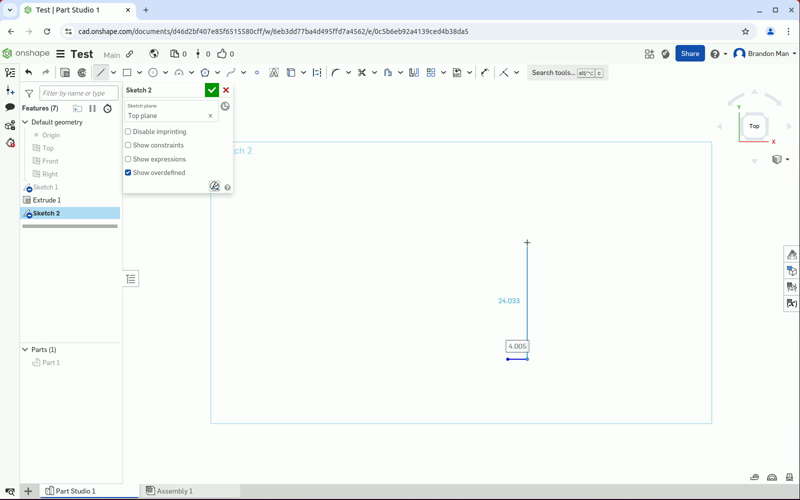
click(527, 242)
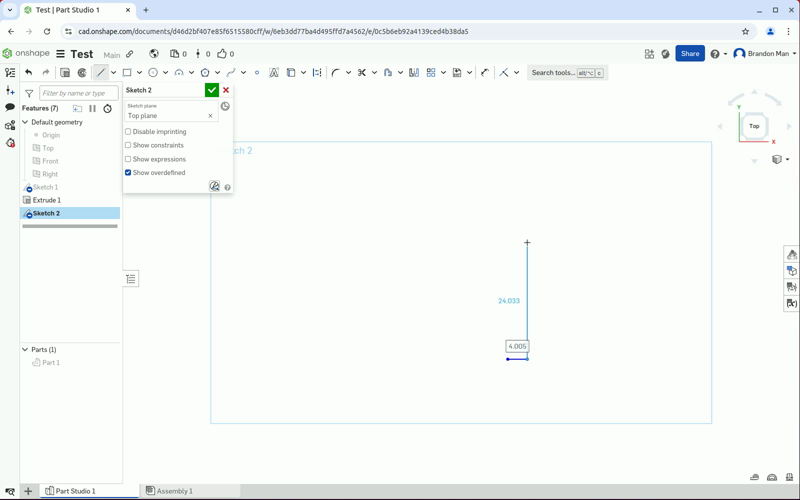
key_up(shift)
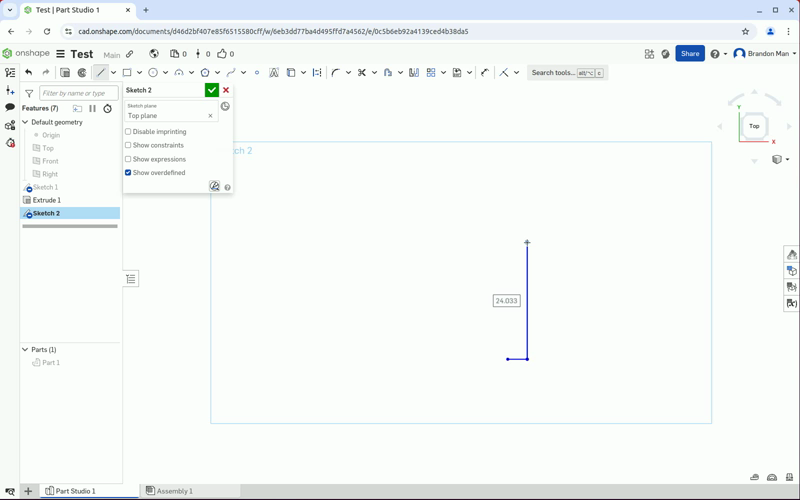
key_down(shift)
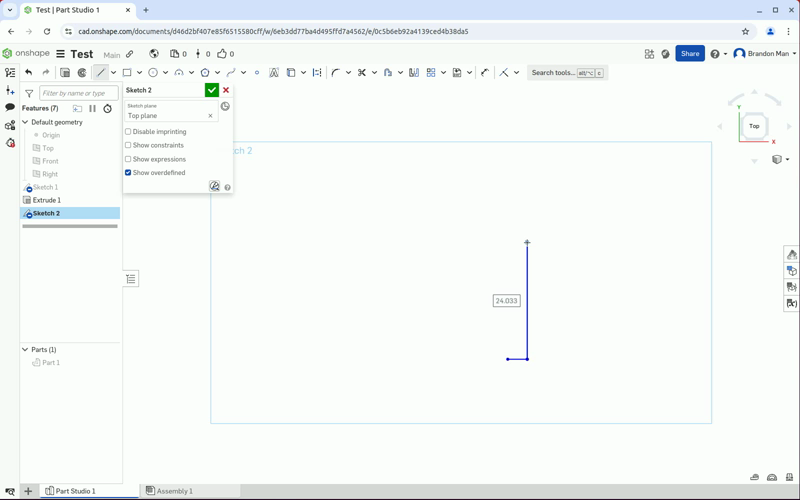
mouse_move(557, 242)
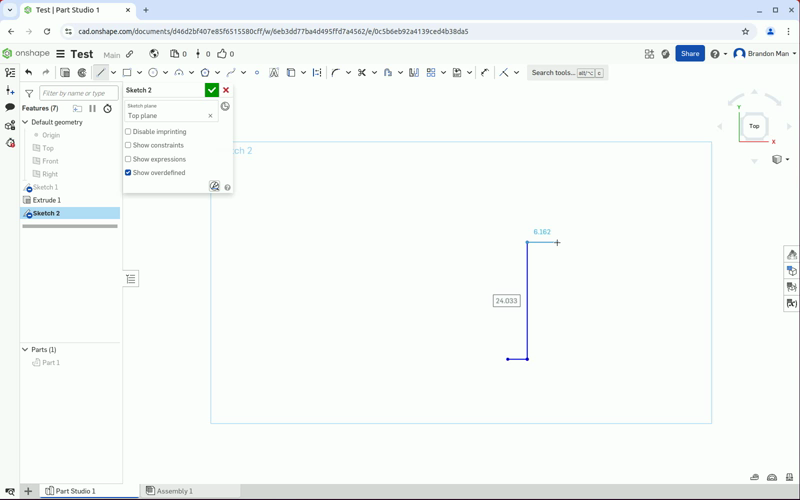
mouse_move(507, 242)
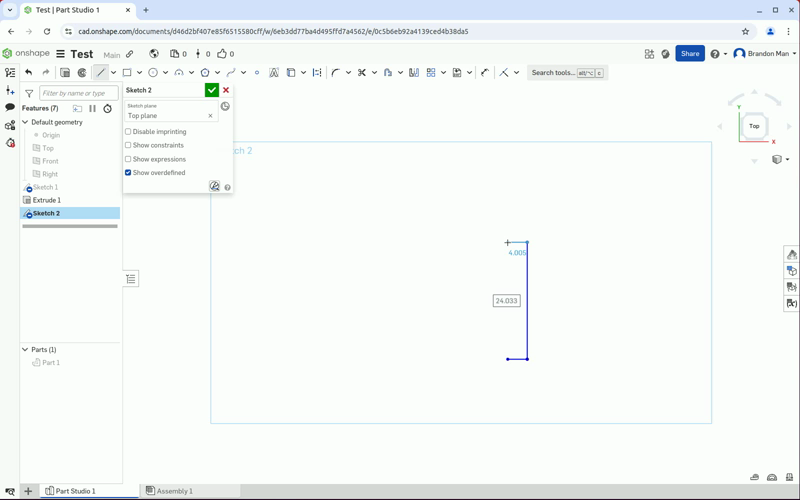
click(507, 242)
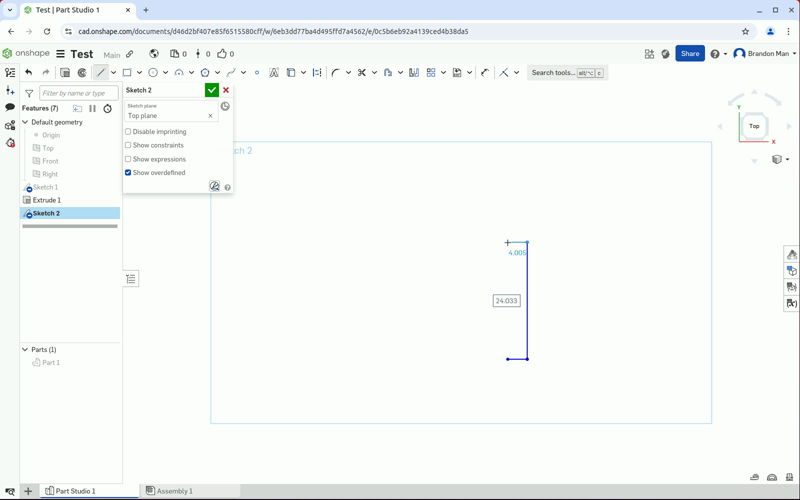
key_up(shift)
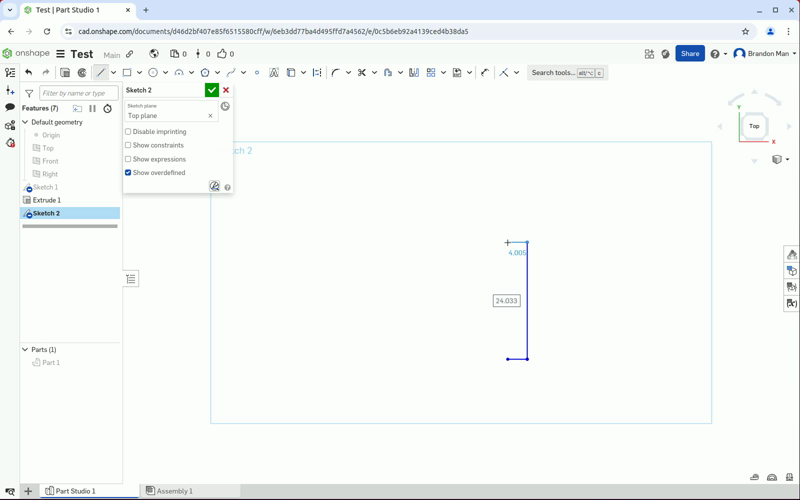
key_down(shift)
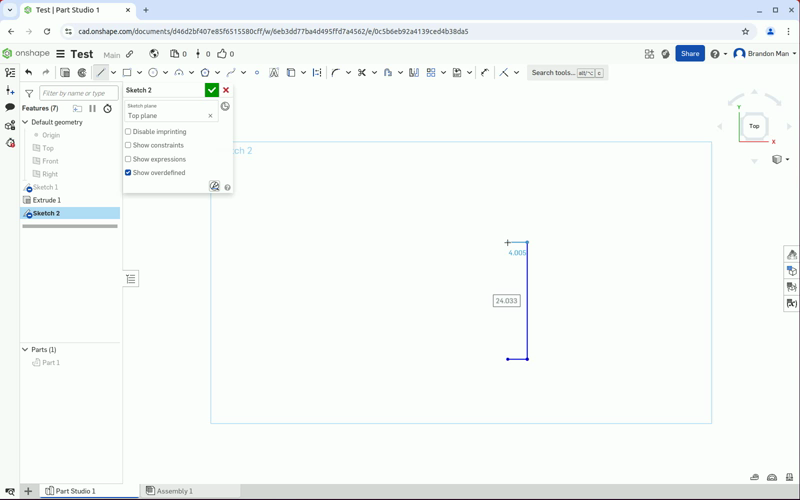
mouse_move(537, 242)
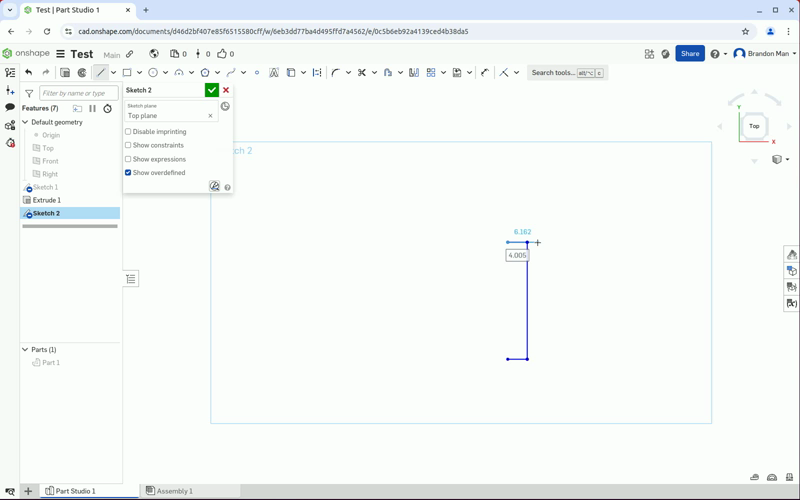
mouse_move(507, 292)
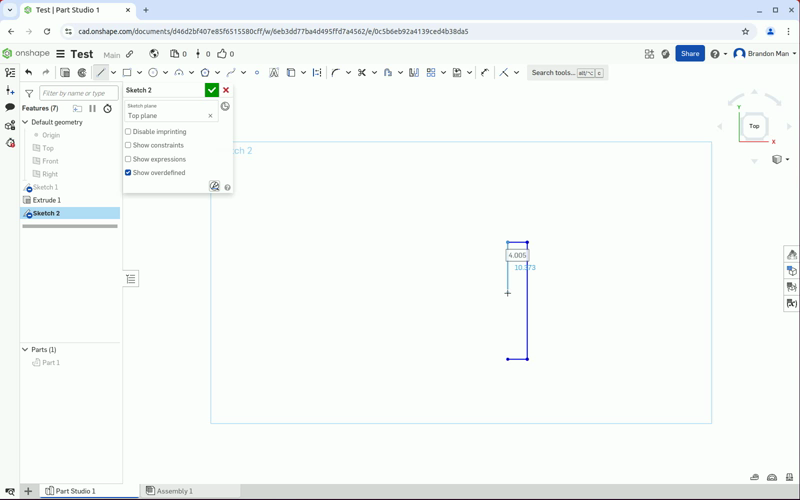
click(507, 292)
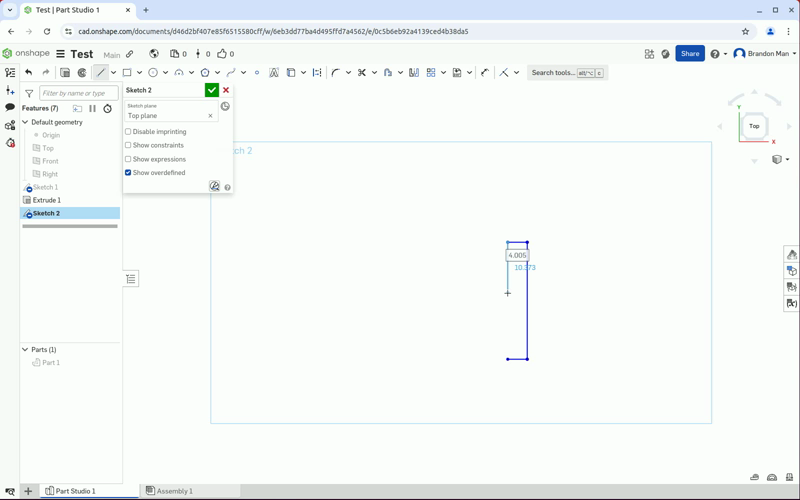
key_up(shift)
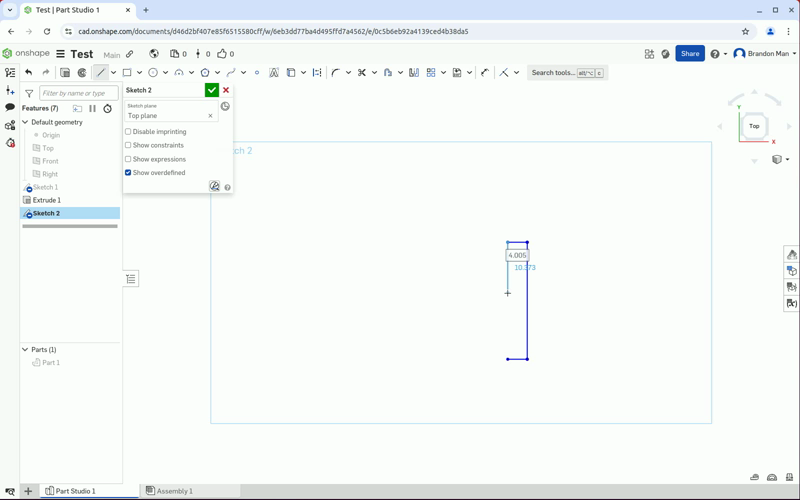
key_down(shift)
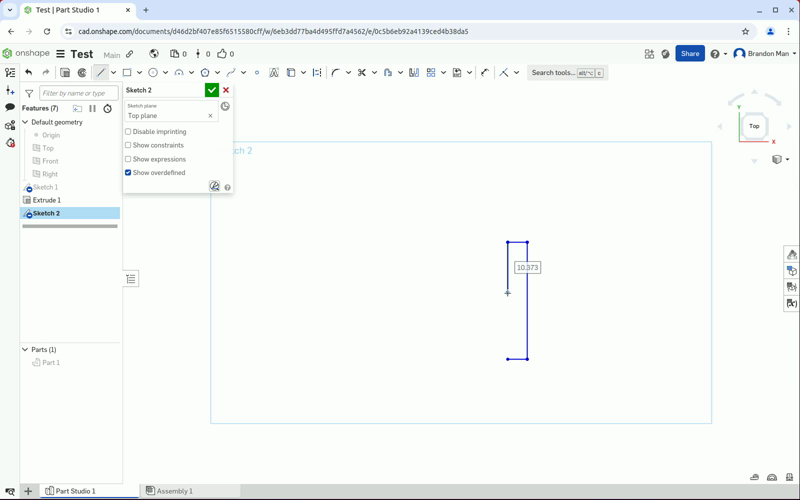
mouse_move(537, 292)
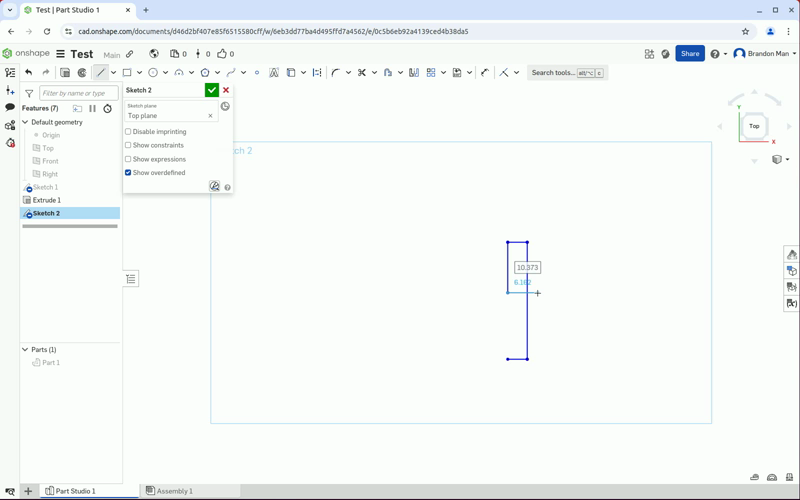
mouse_move(507, 308)
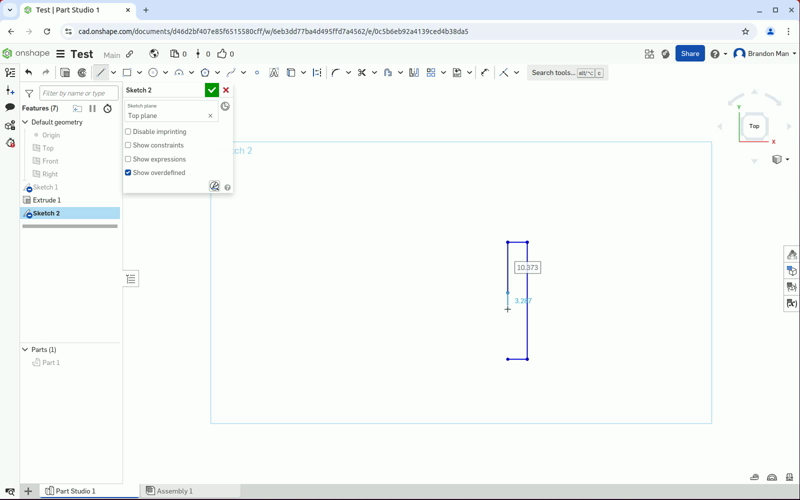
click(507, 308)
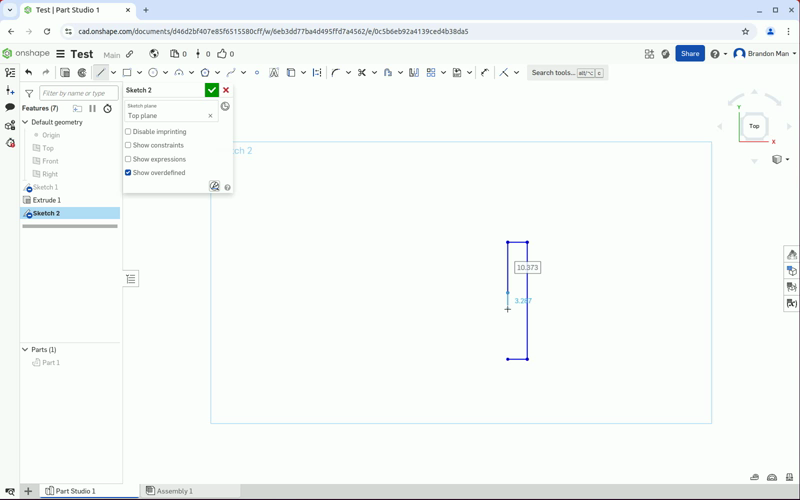
key_up(shift)
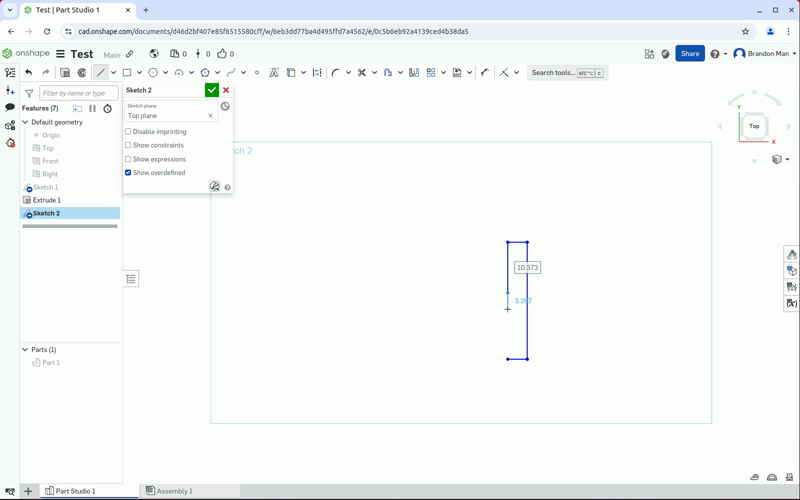
mouse_move(537, 308)
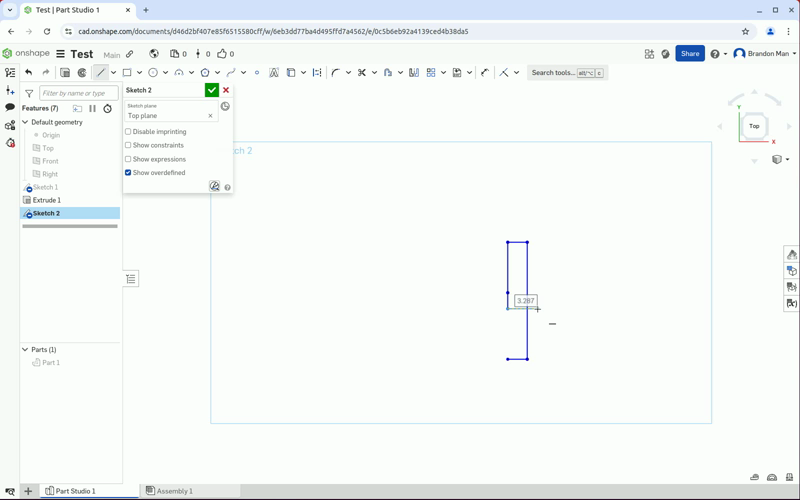
key_down(shift)
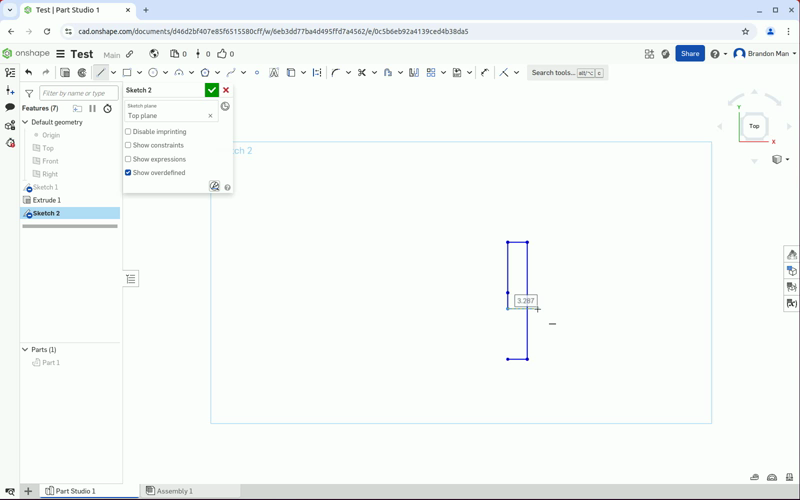
mouse_move(507, 359)
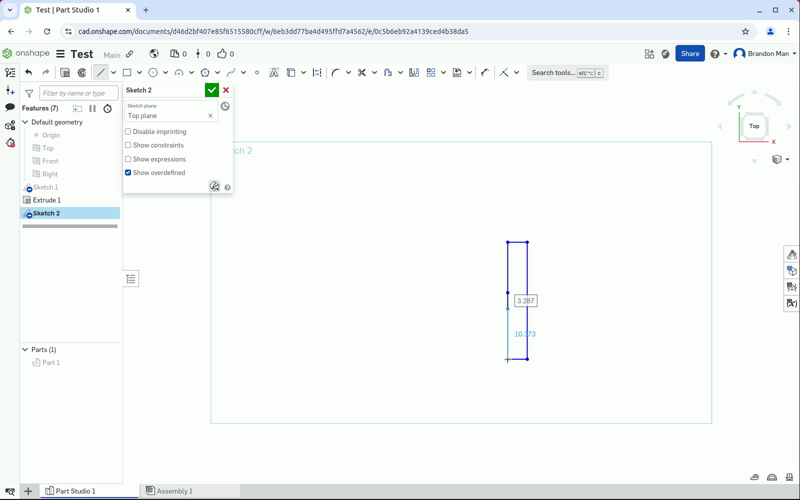
key_up(shift)
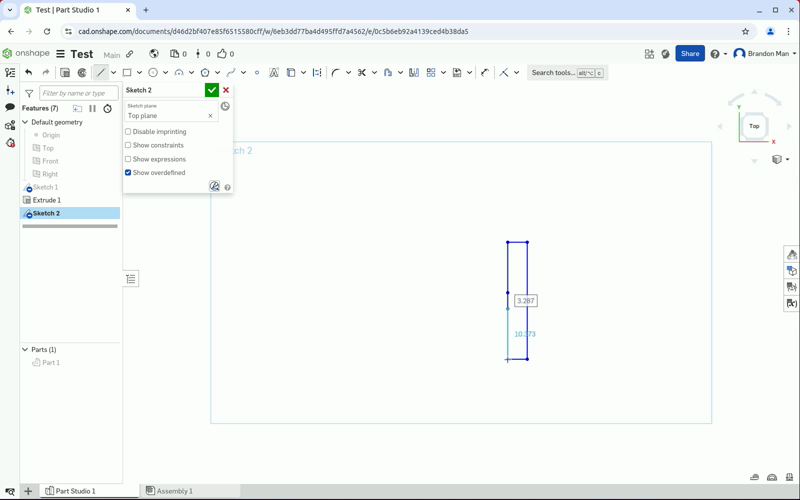
click(507, 359)
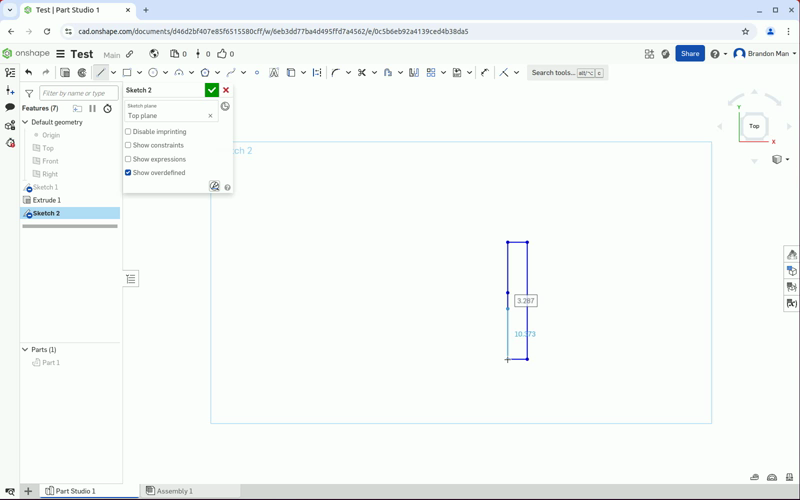
key(esc)
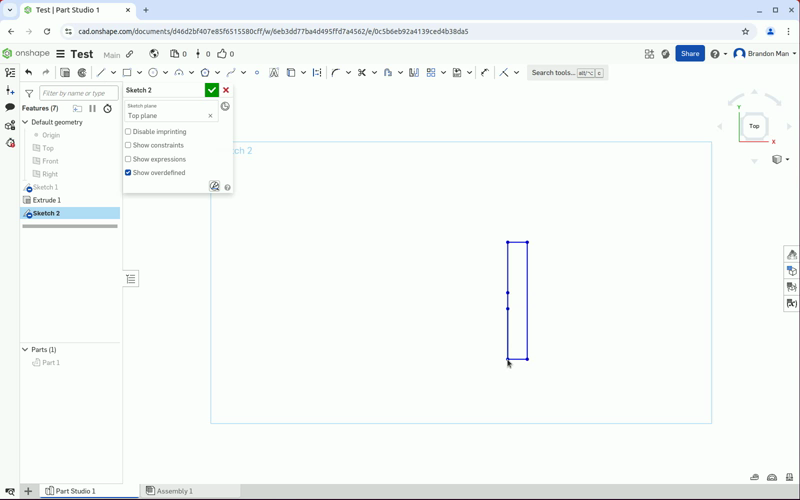
mouse_move(516, 301)
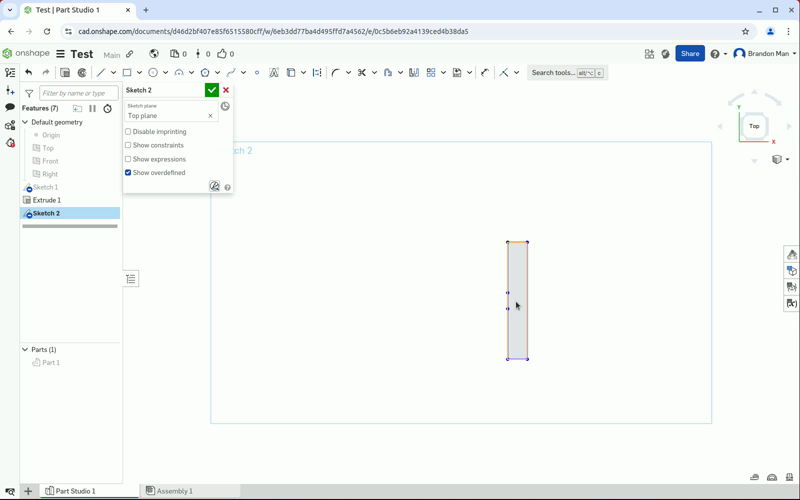
click(516, 301)
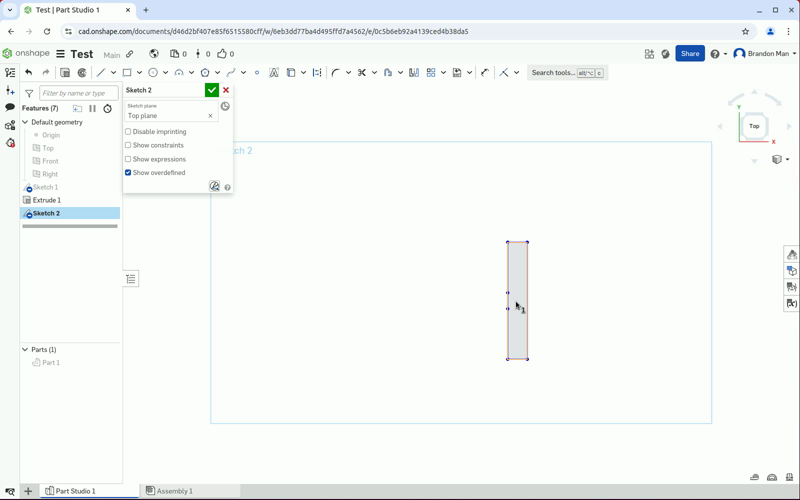
mouse_move(73, 352)
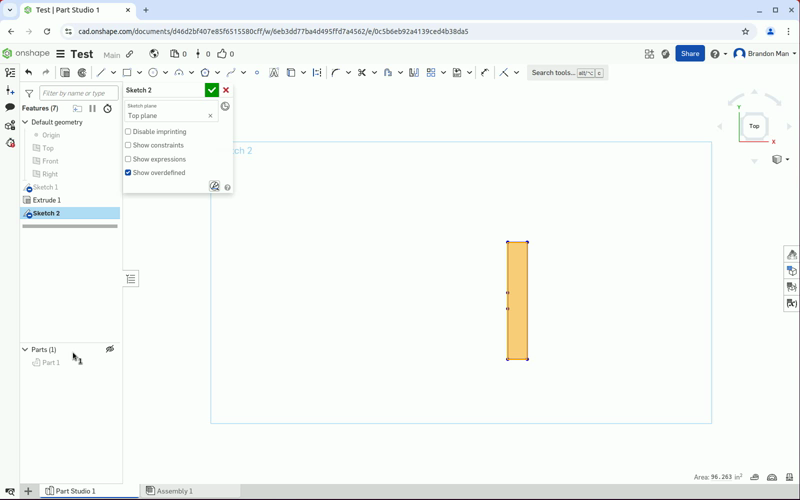
key(shift+y)
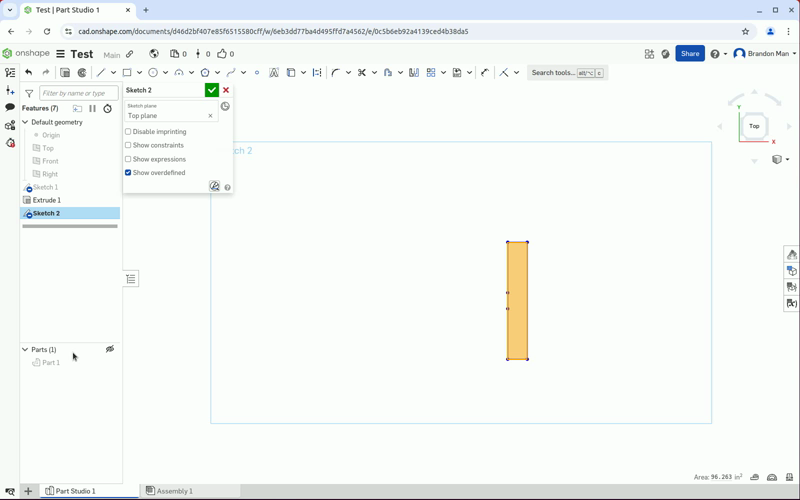
key(shift+e)
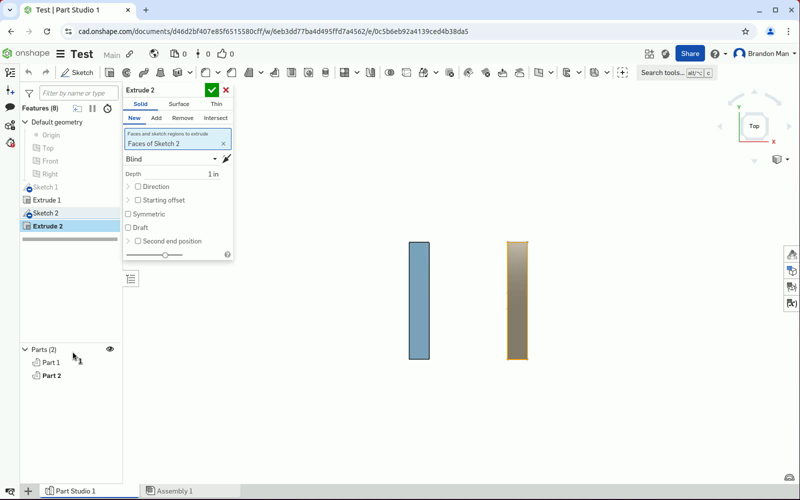
mouse_move(143, 106)
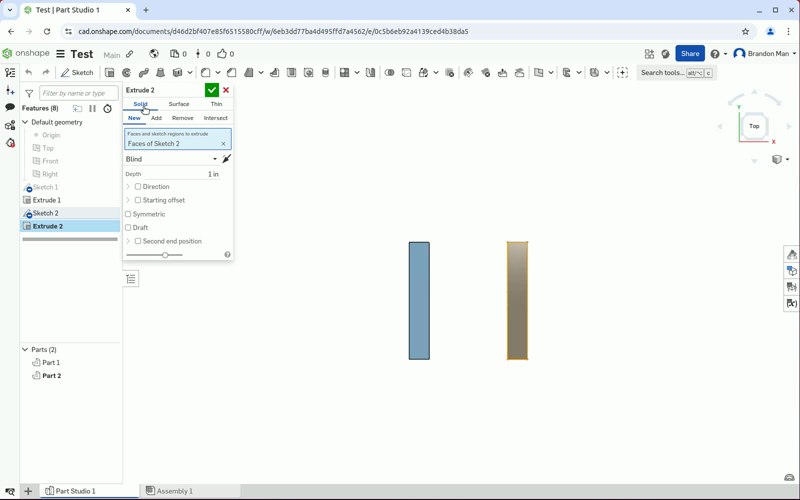
click(143, 106)
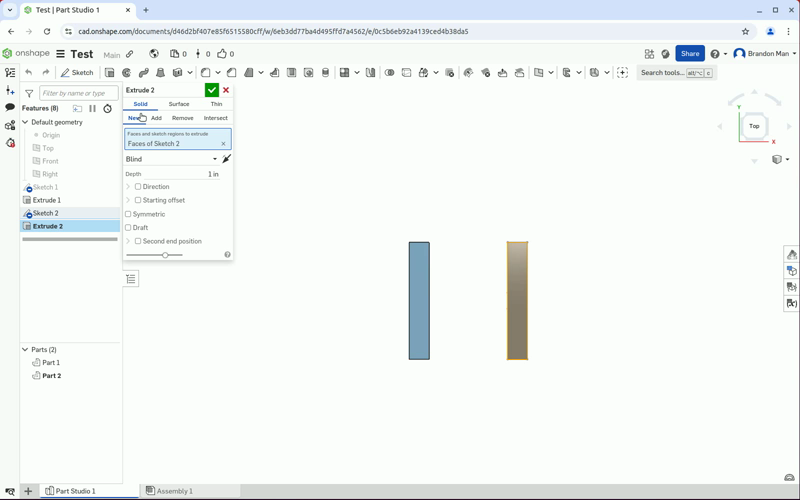
mouse_move(137, 120)
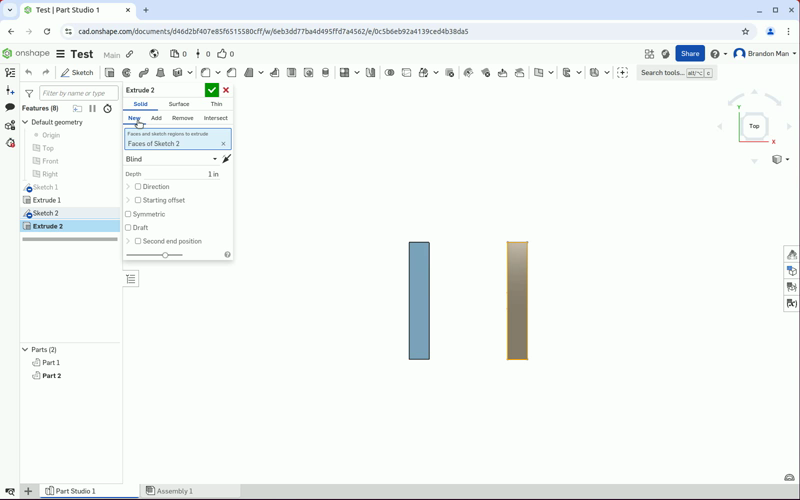
click(137, 120)
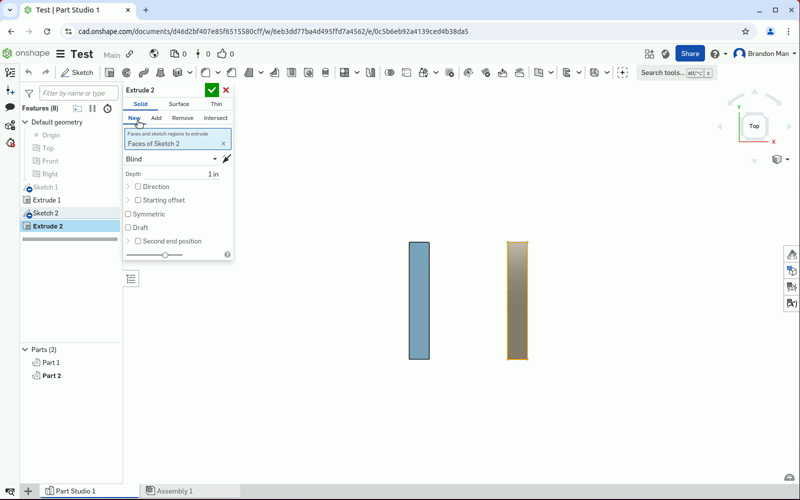
key(tab, 4)
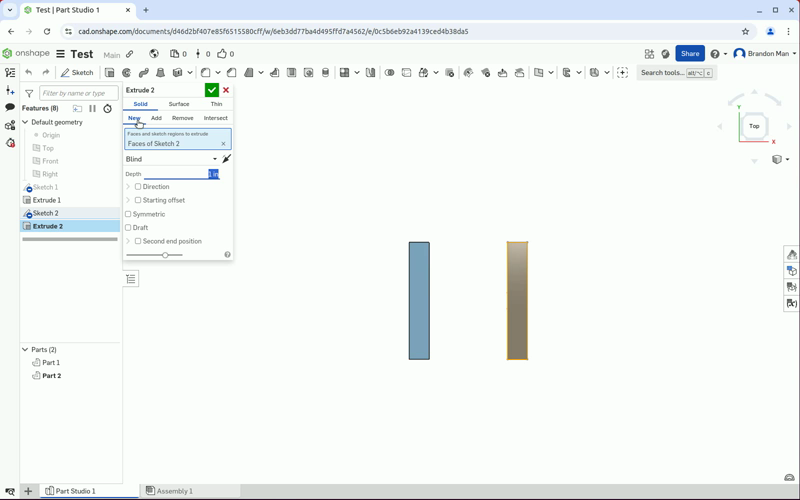
text(3.129)
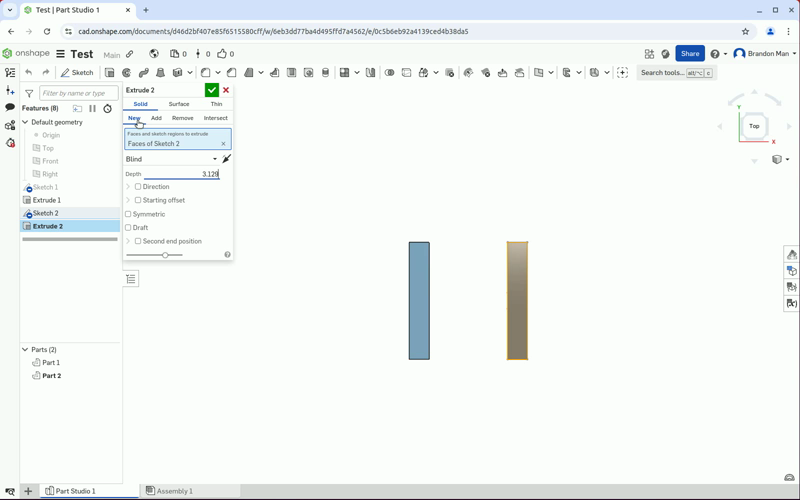
key(enter)
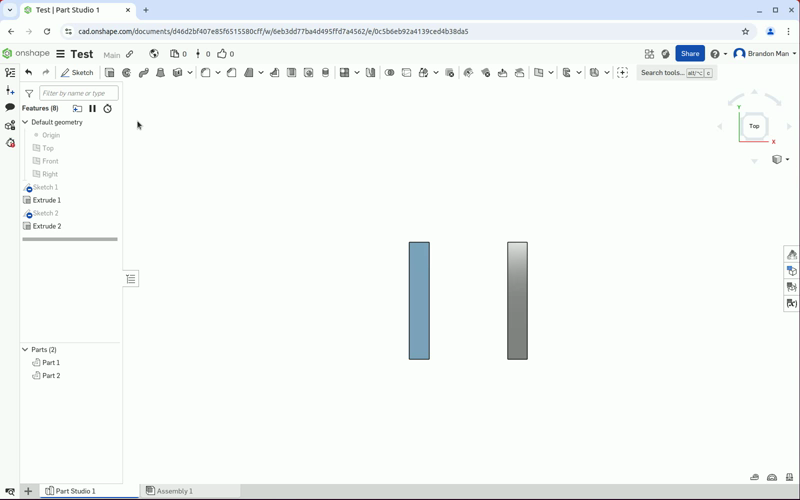
key(shift+h)
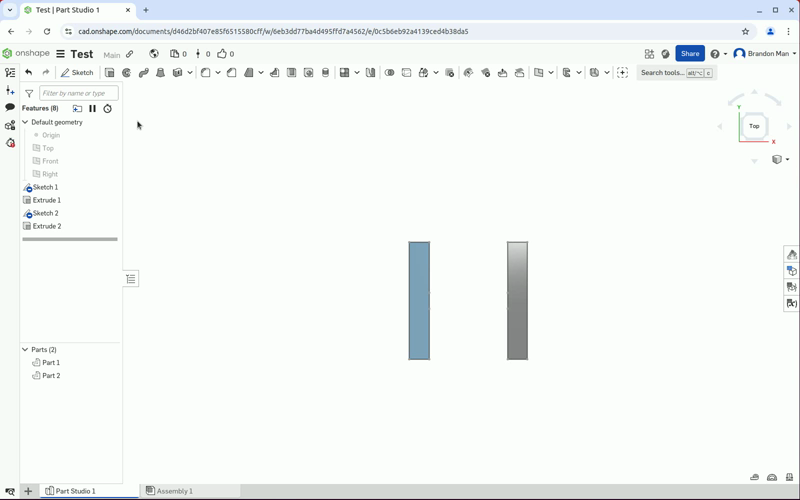
key(shift+h)
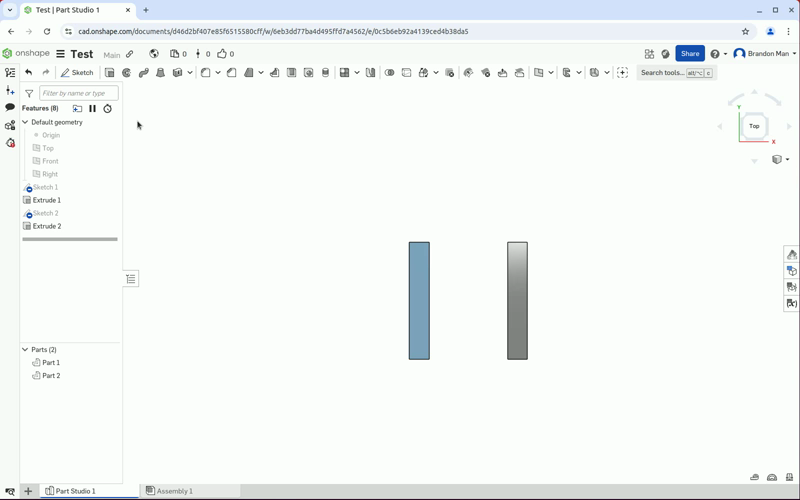
mouse_move(73, 189)
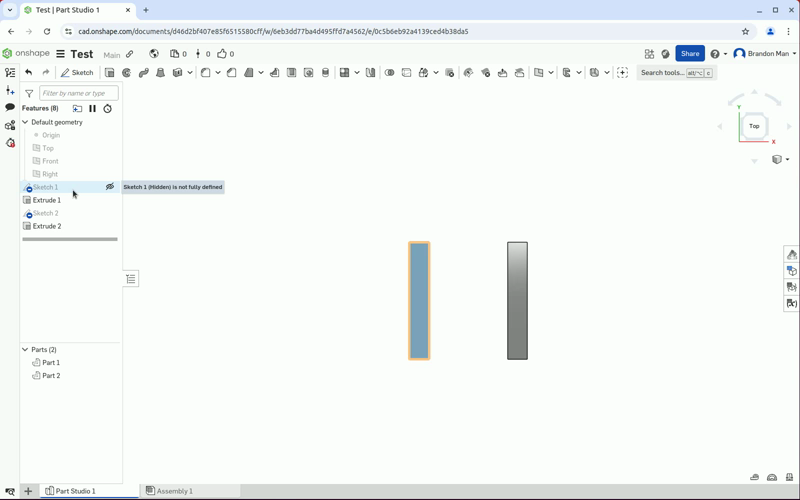
click(73, 189)
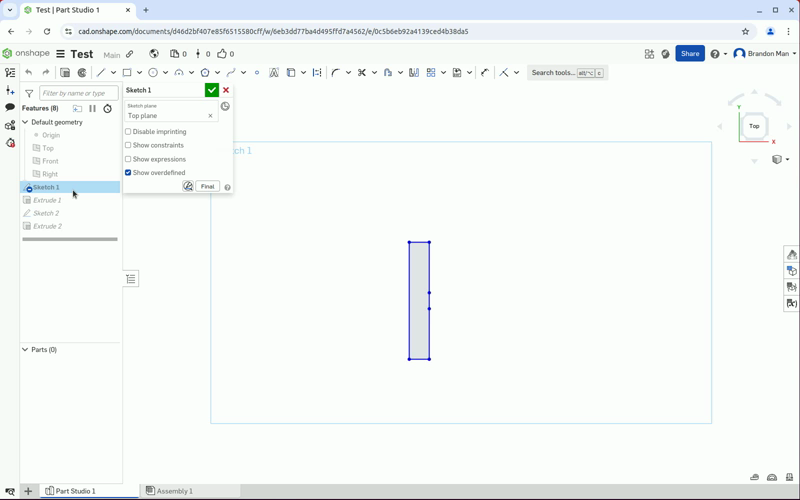
mouse_move(229, 92)
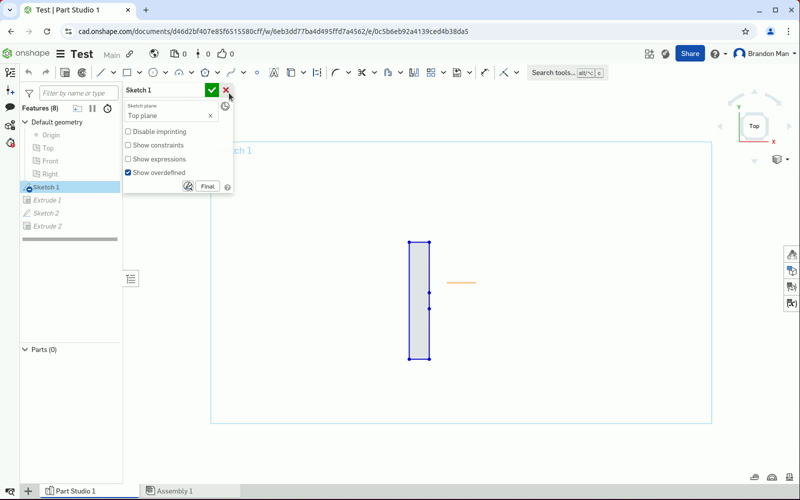
click(229, 92)
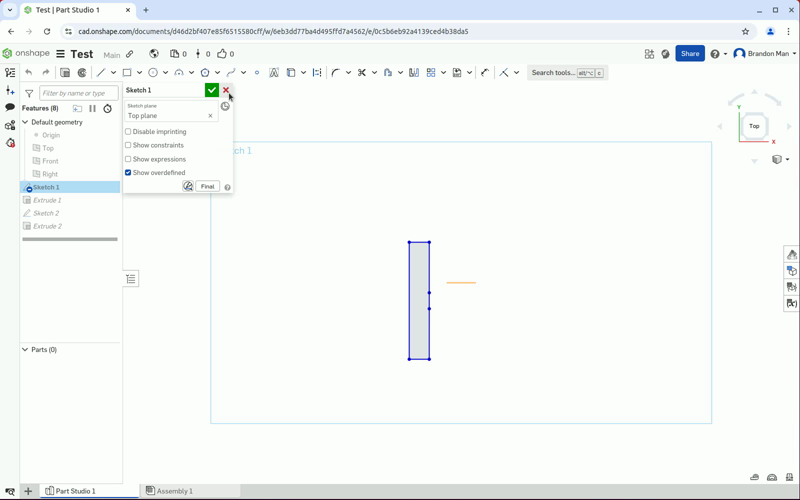
key(shift+s)
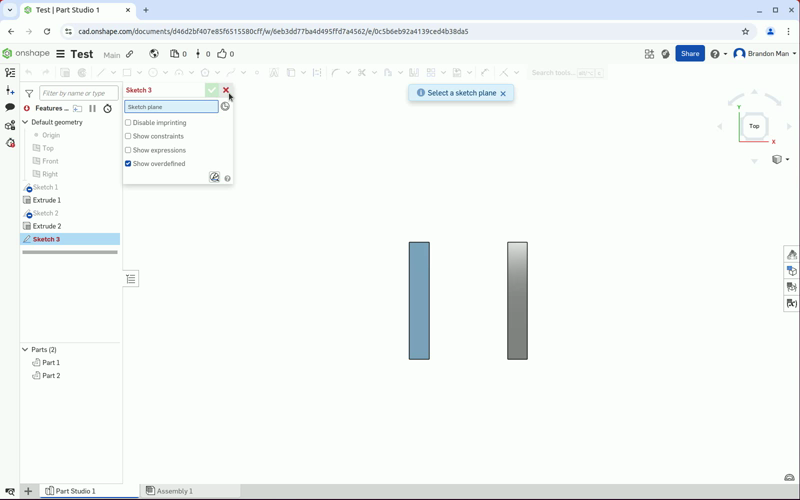
mouse_move(73, 150)
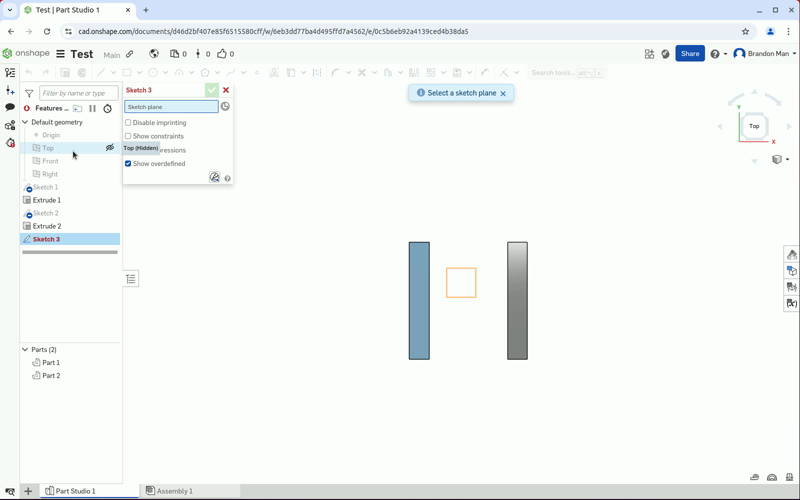
click(73, 150)
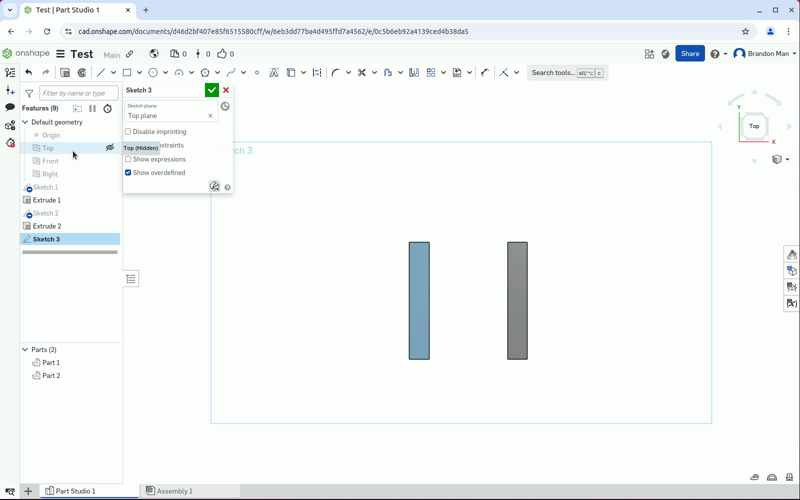
mouse_move(73, 352)
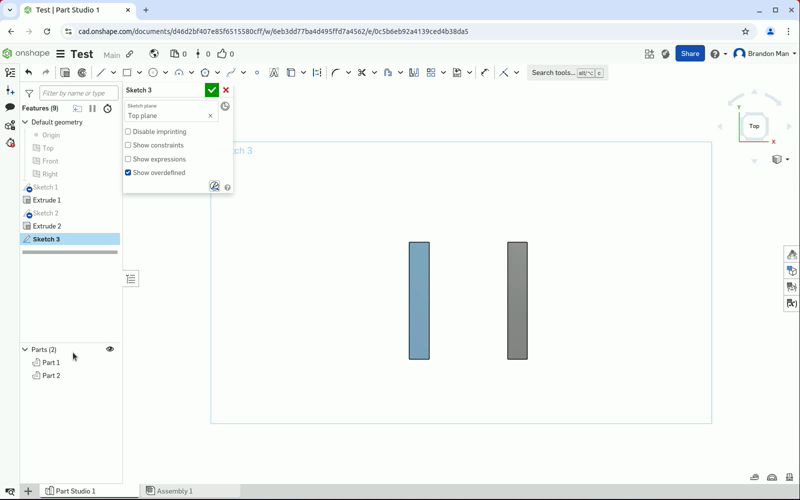
key(y)
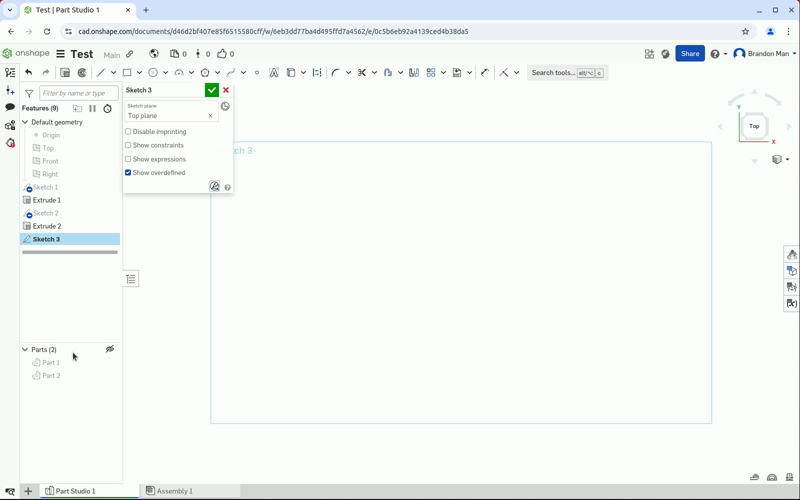
key(l)
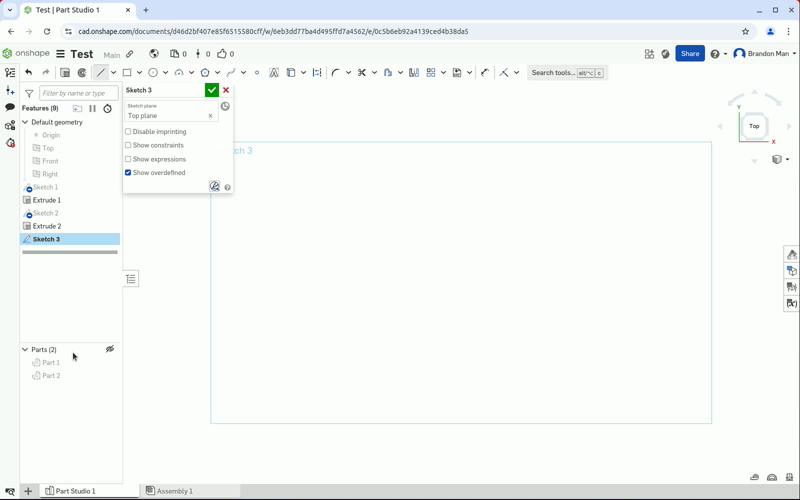
key_down(shift)
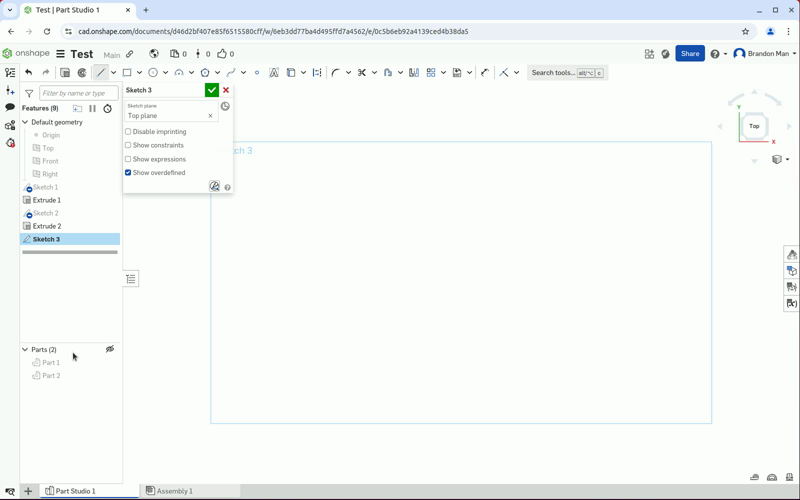
mouse_move(429, 292)
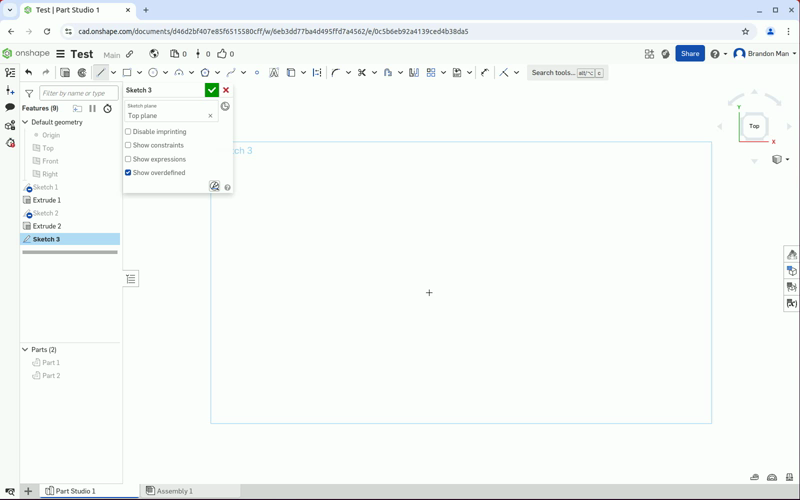
click(429, 292)
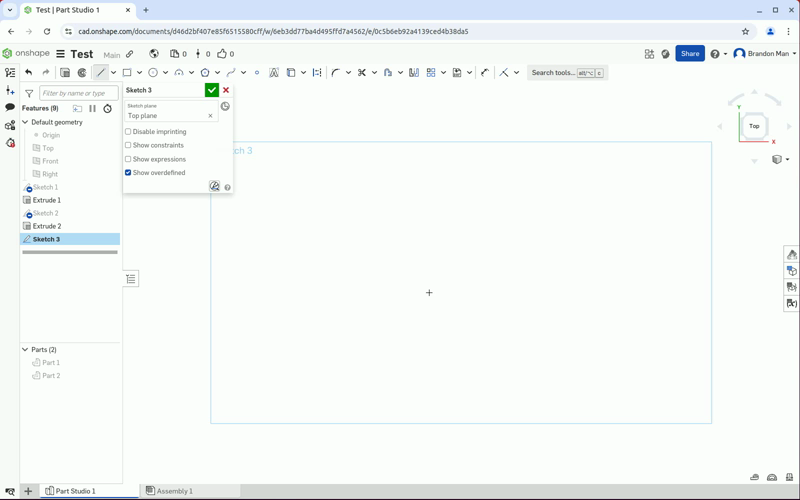
key_up(shift)
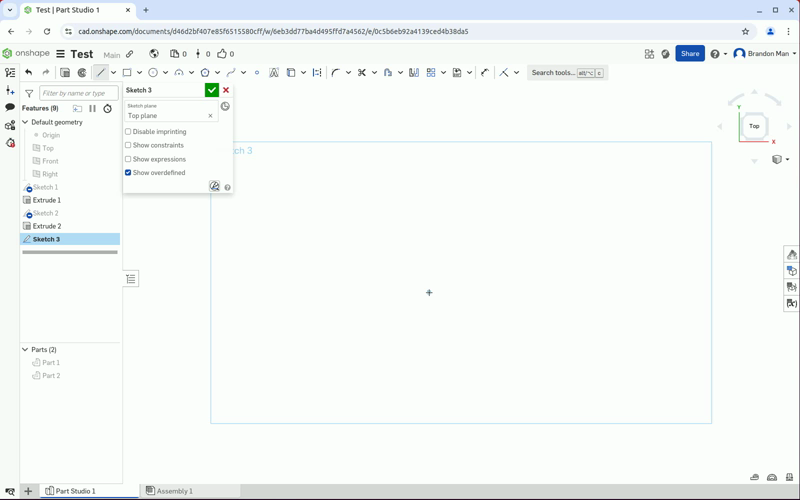
key_down(shift)
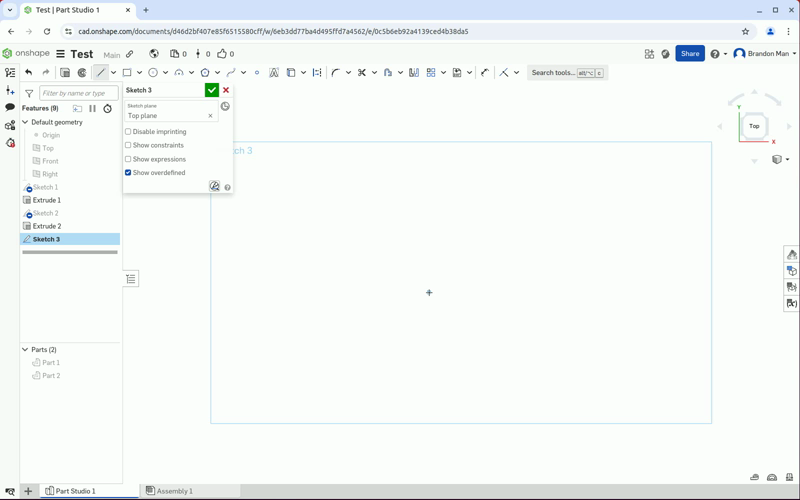
mouse_move(507, 292)
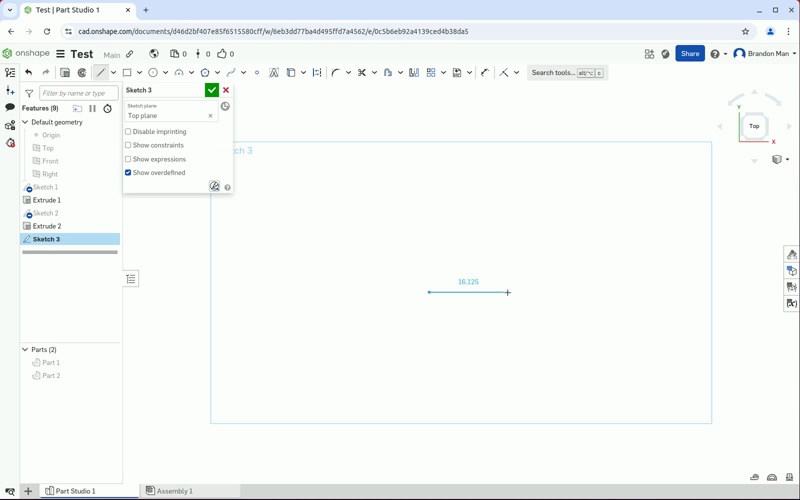
click(507, 292)
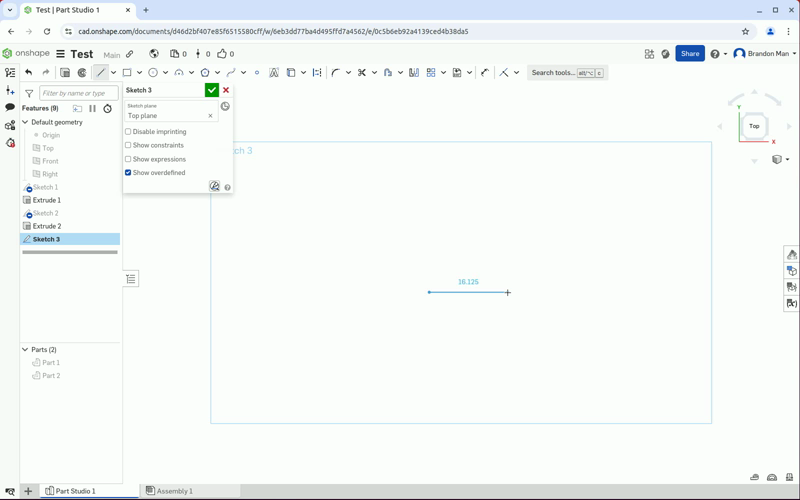
key_up(shift)
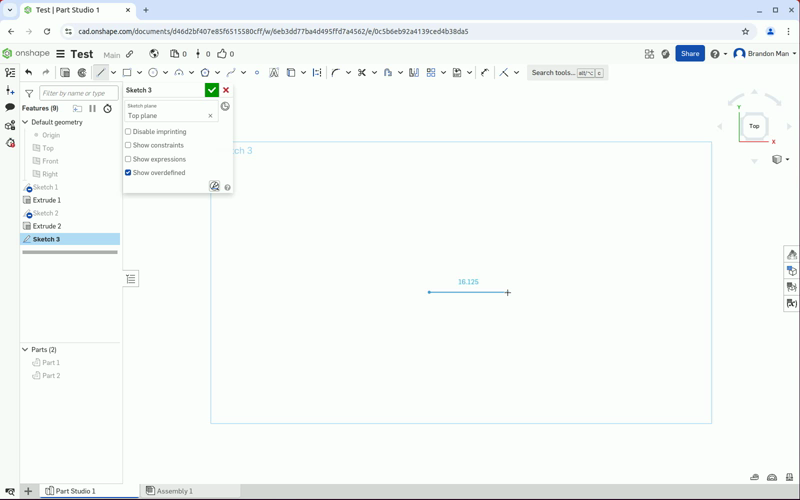
key_down(shift)
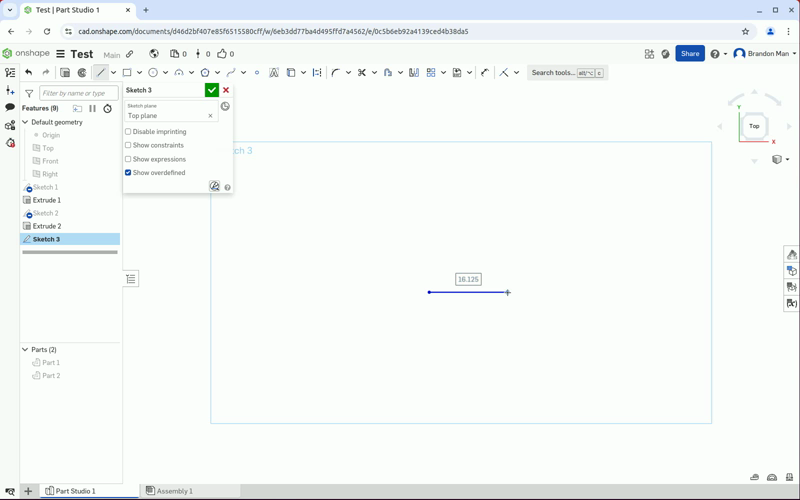
mouse_move(537, 292)
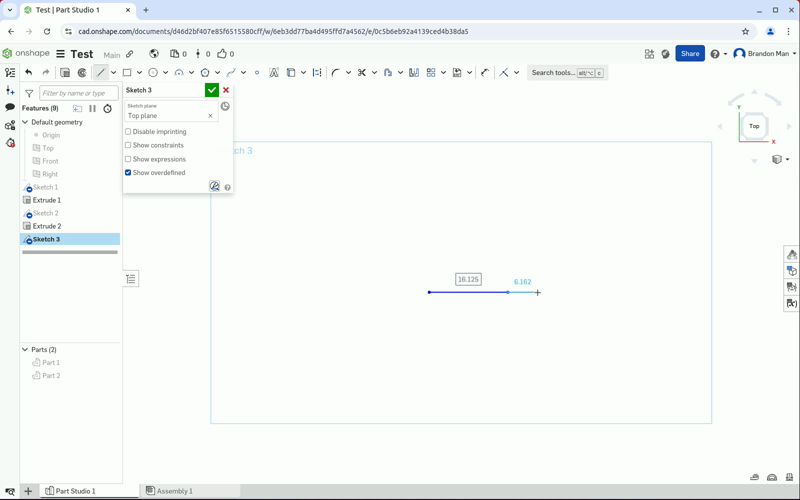
mouse_move(507, 241)
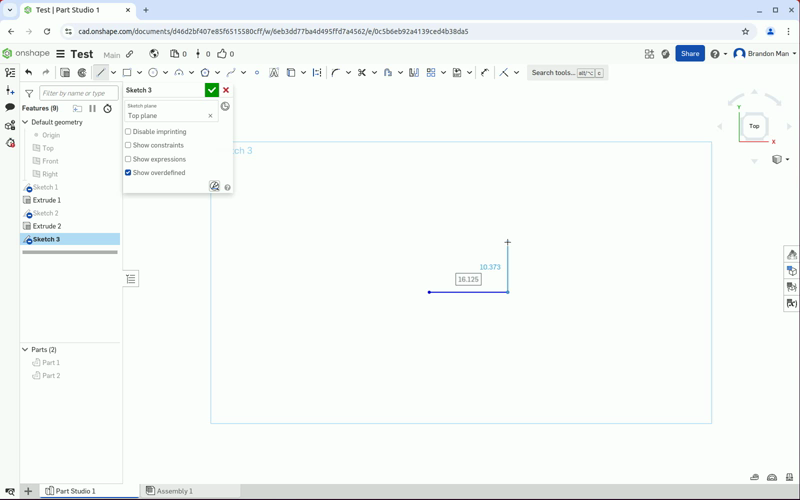
click(507, 241)
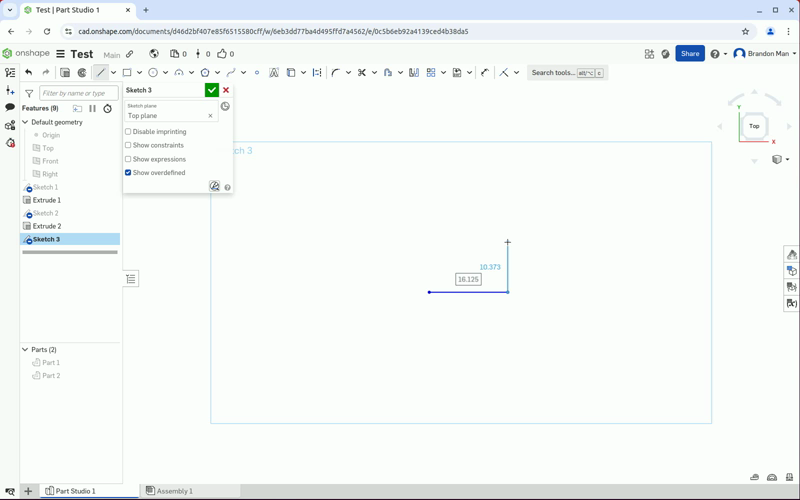
key_up(shift)
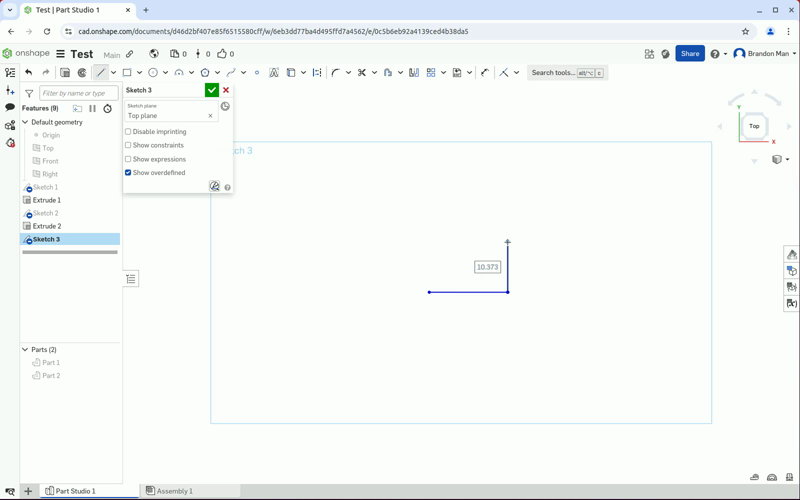
key_down(shift)
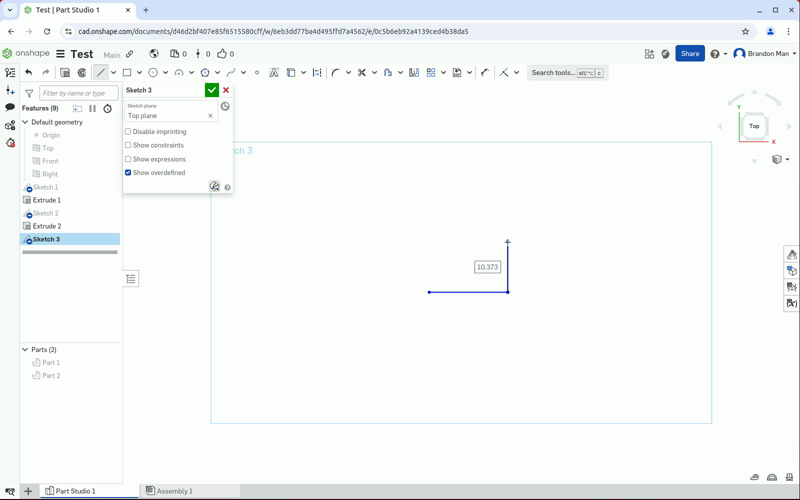
mouse_move(429, 241)
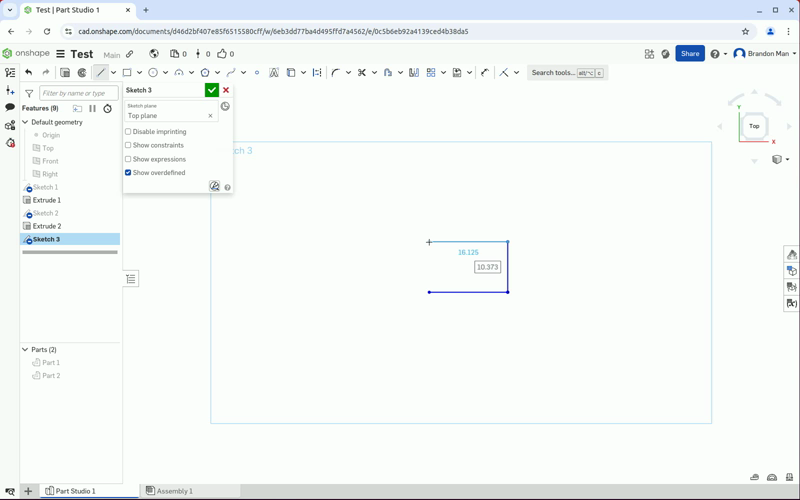
click(429, 241)
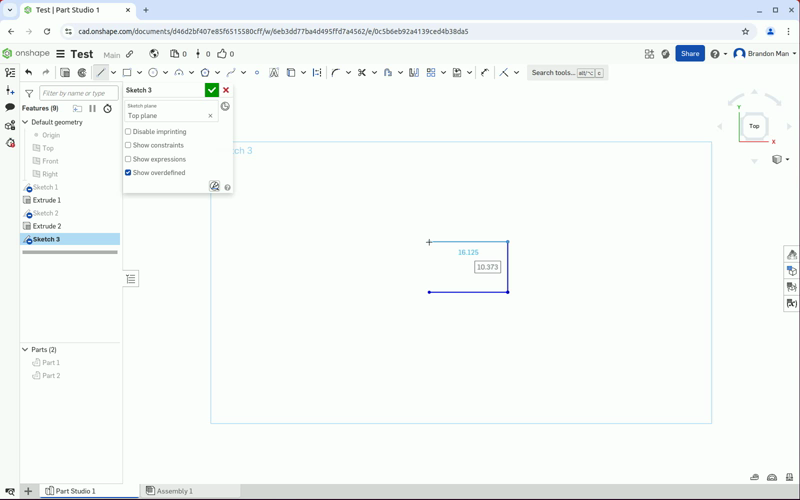
key_up(shift)
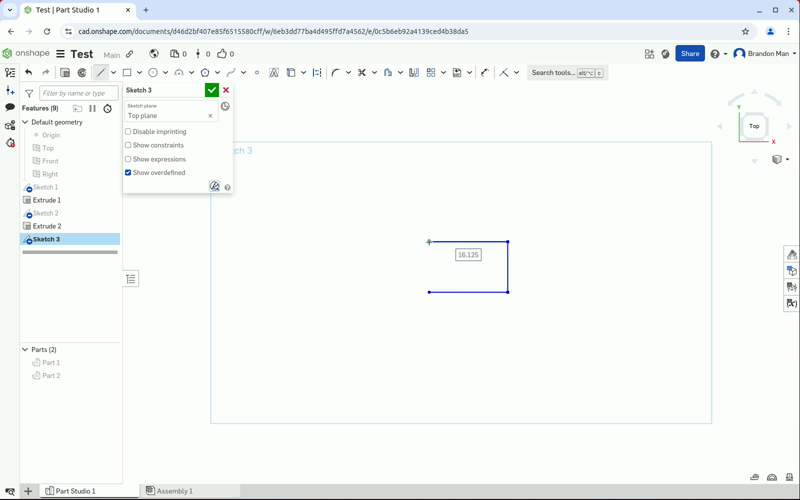
mouse_move(459, 241)
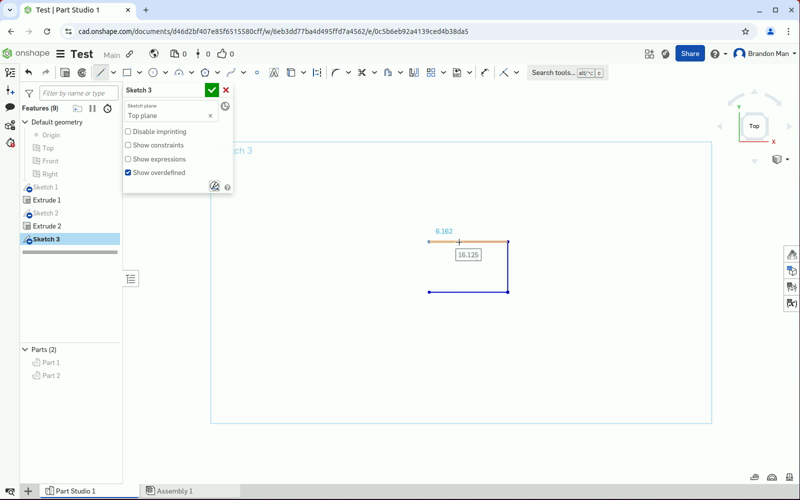
key_down(shift)
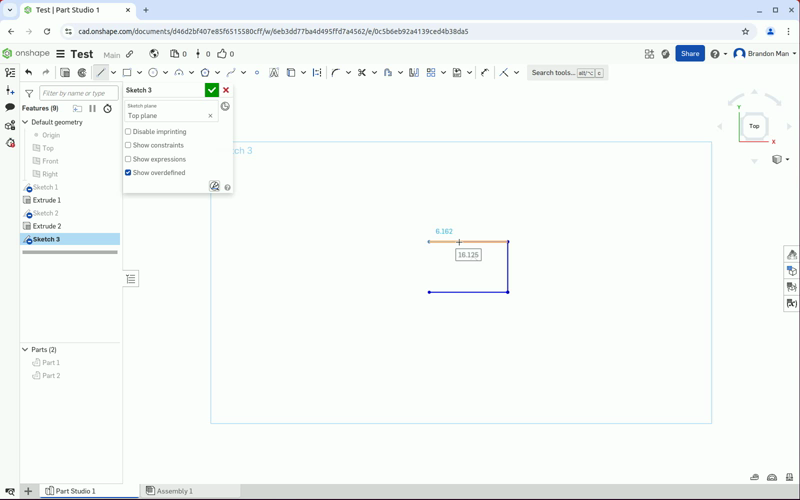
mouse_move(429, 292)
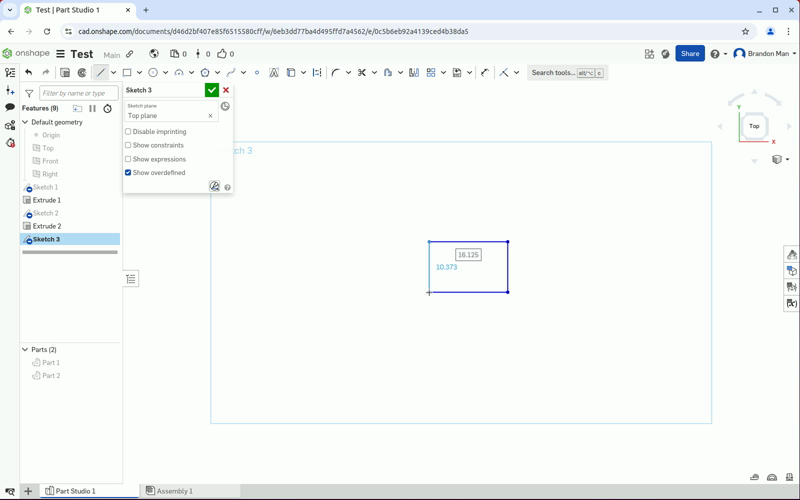
key_up(shift)
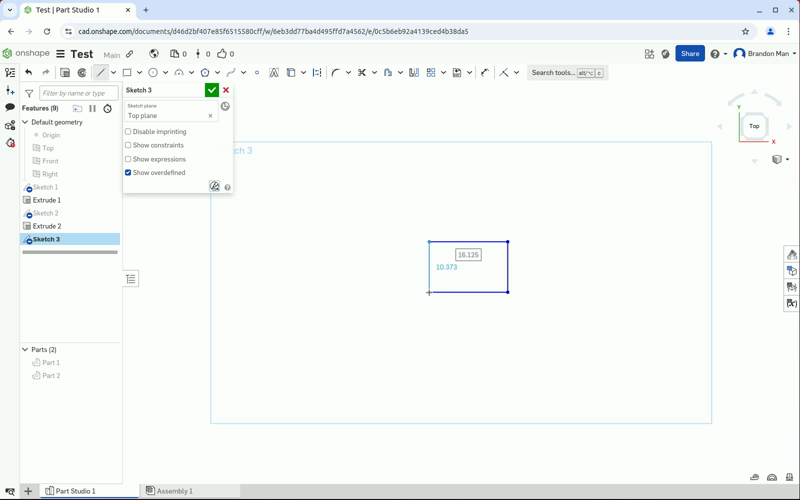
click(429, 292)
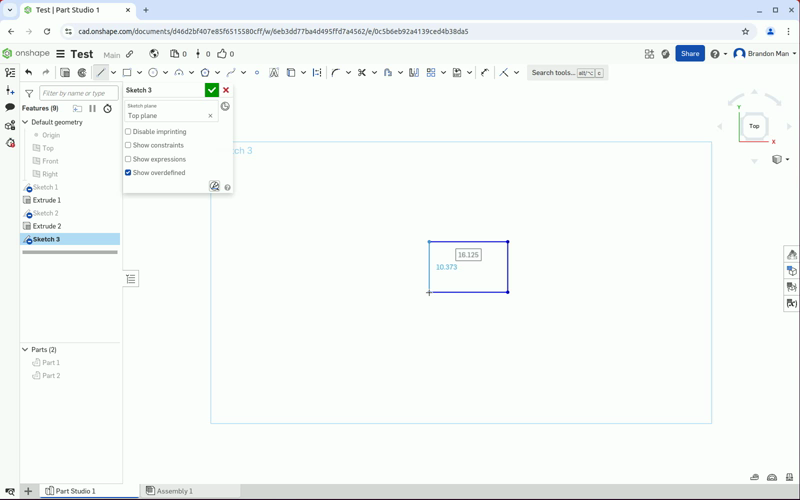
key(esc)
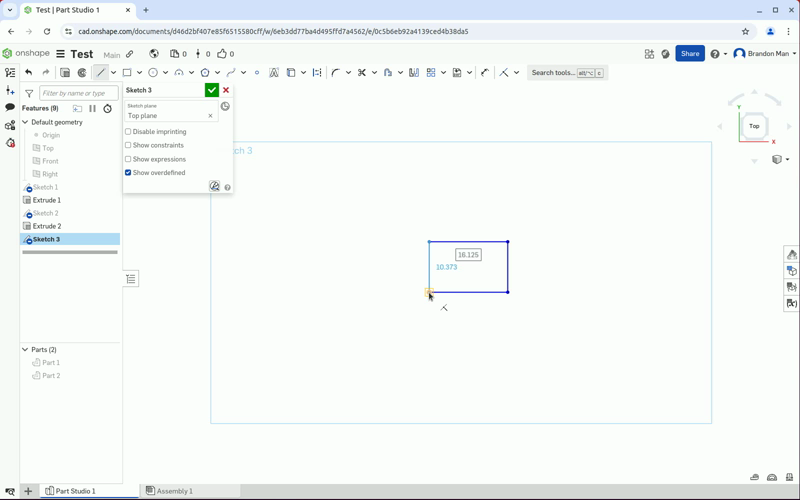
mouse_move(493, 277)
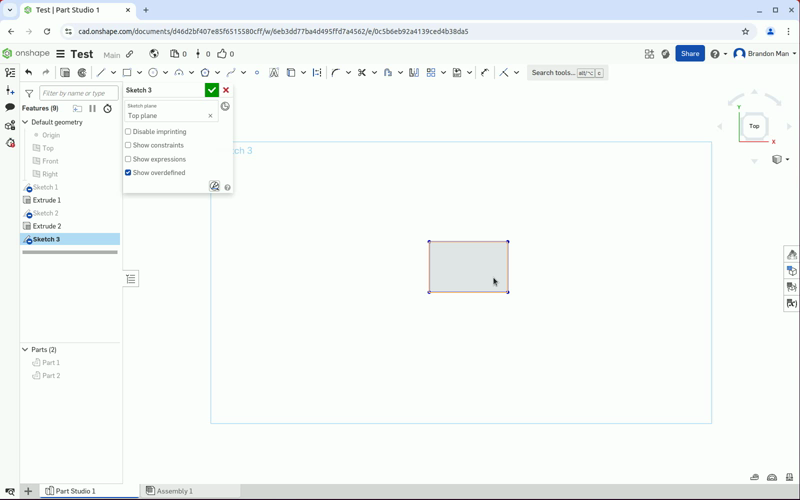
click(493, 277)
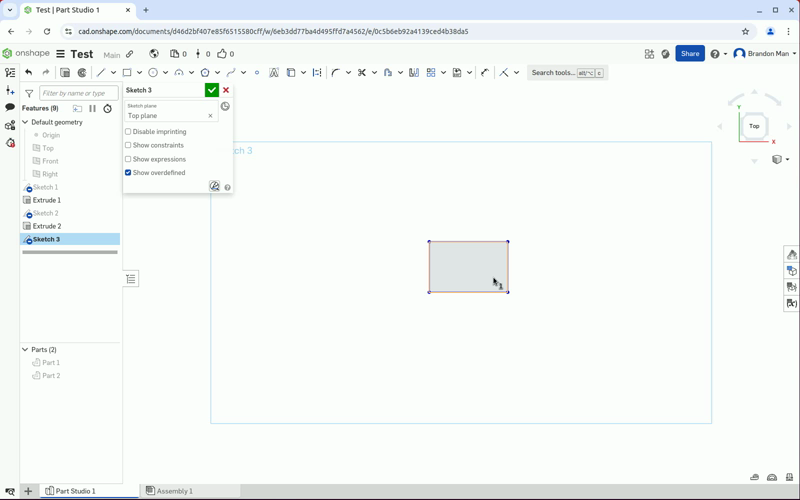
mouse_move(73, 352)
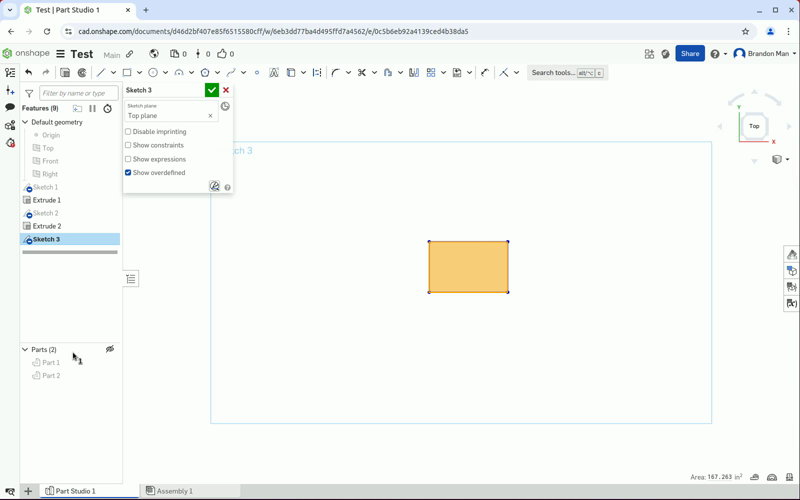
key(shift+y)
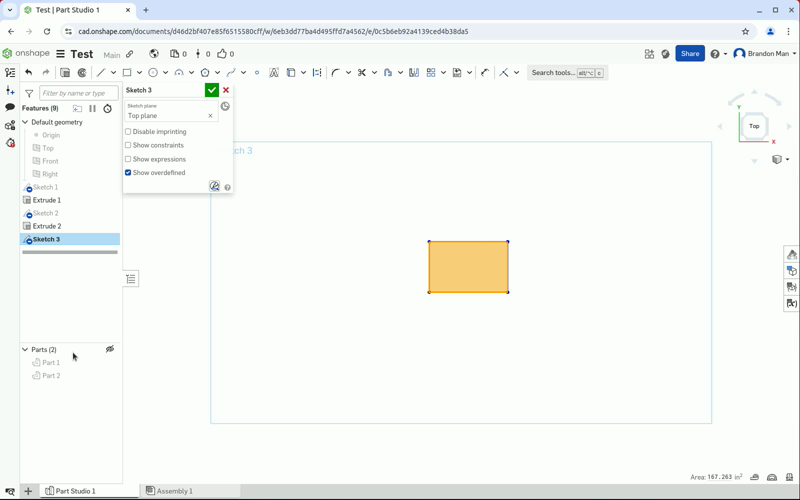
key(shift+e)
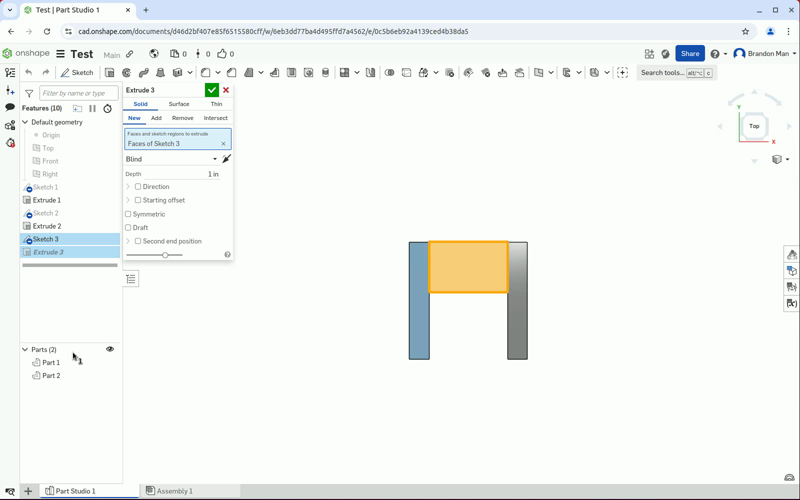
mouse_move(143, 106)
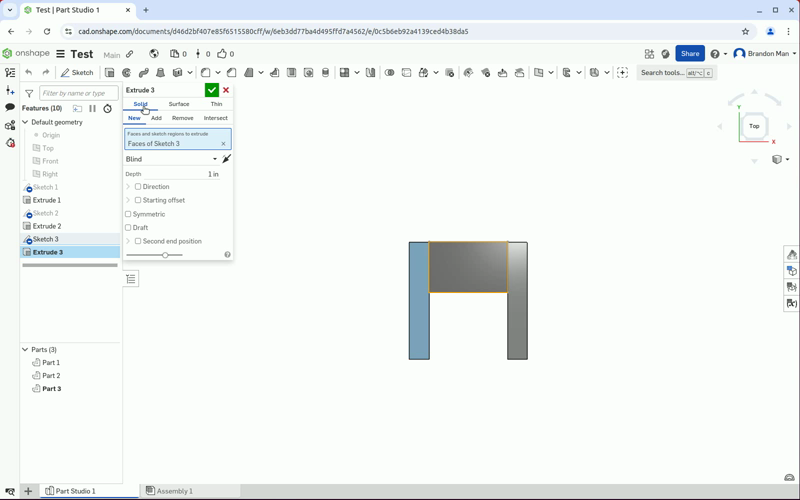
click(143, 106)
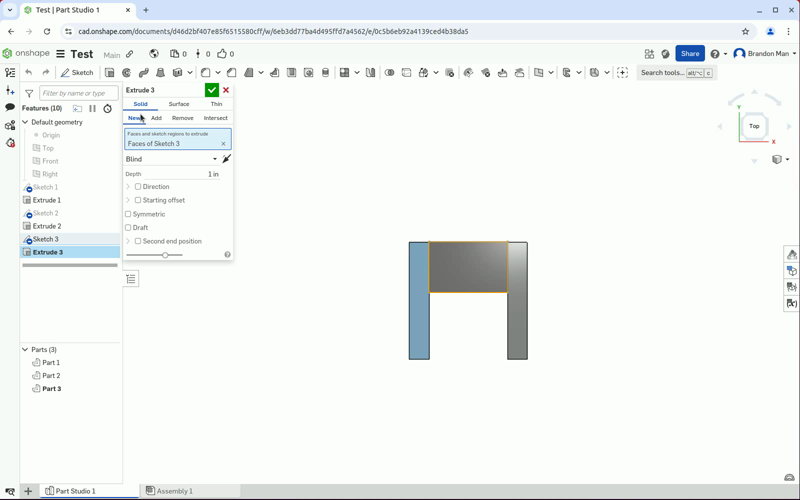
mouse_move(137, 120)
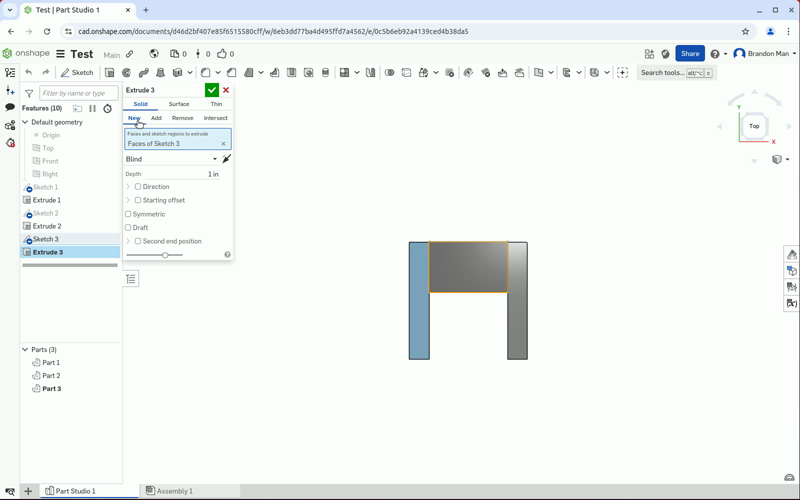
click(137, 120)
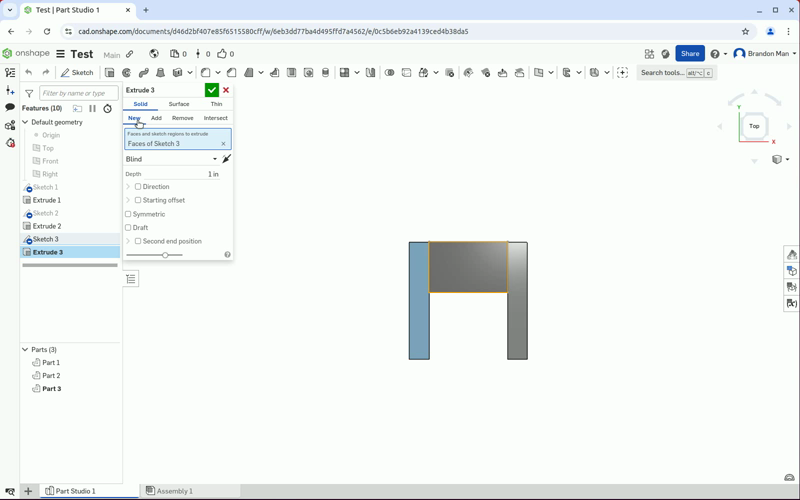
key(tab, 4)
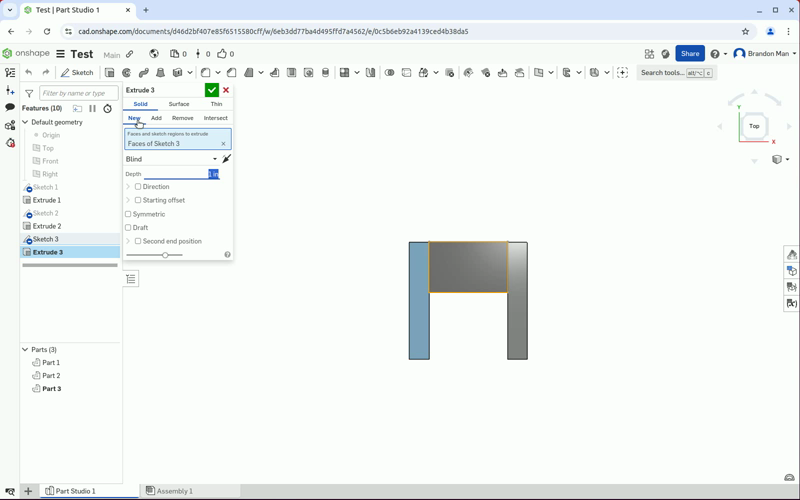
text(3.129)
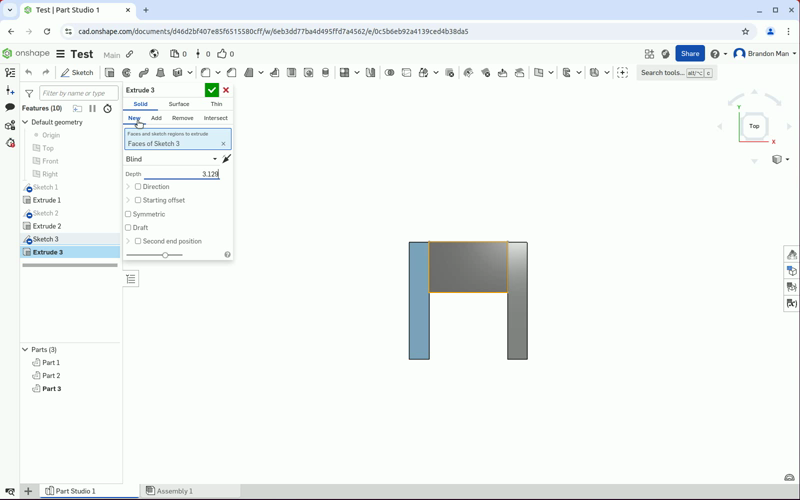
key(enter)
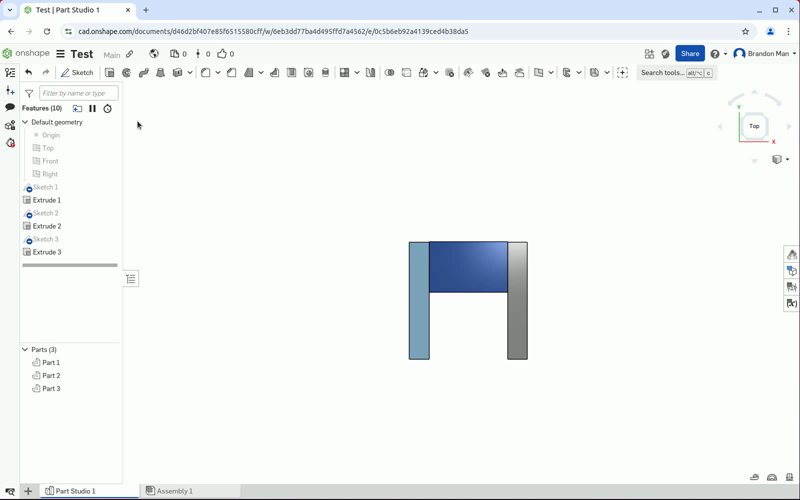
key(shift+h)
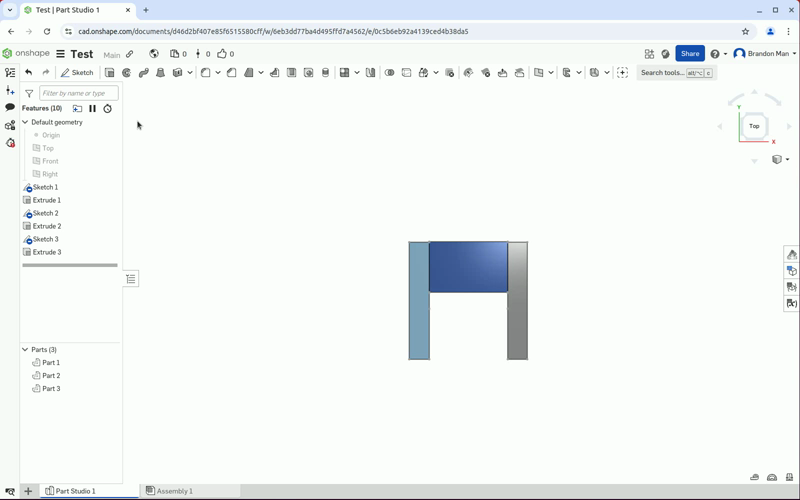
key(shift+h)
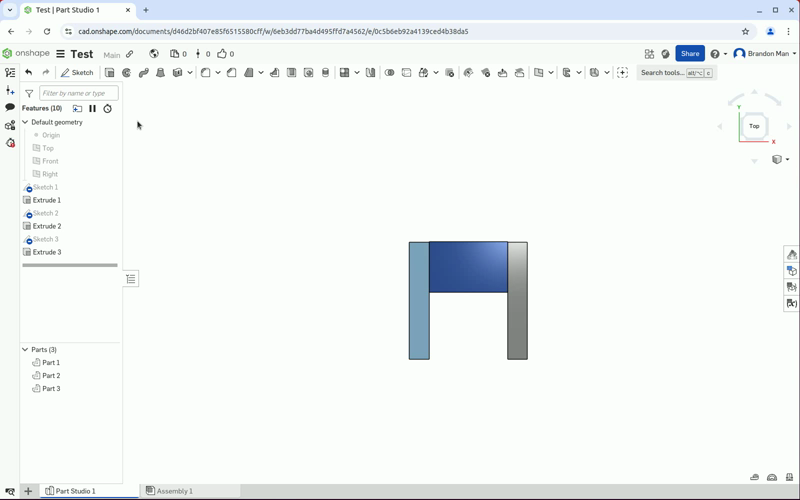
mouse_move(73, 189)
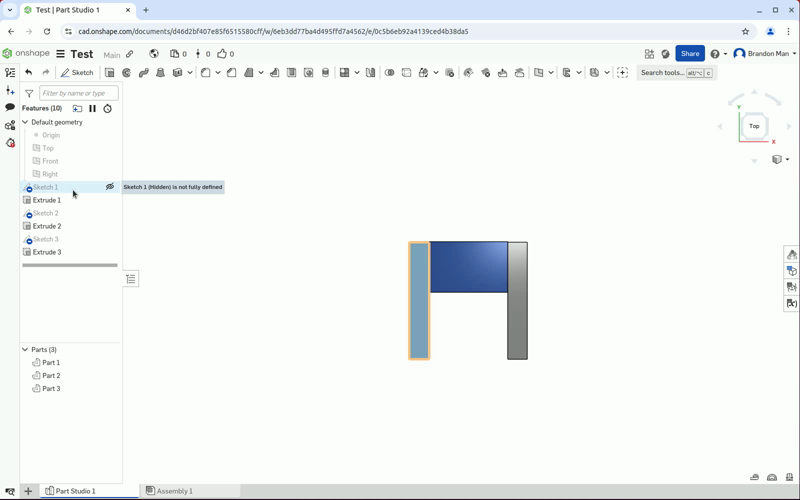
click(73, 189)
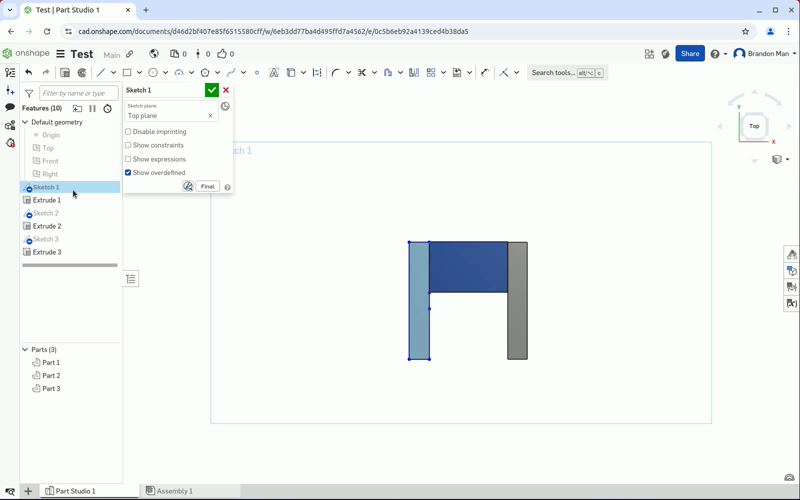
mouse_move(229, 92)
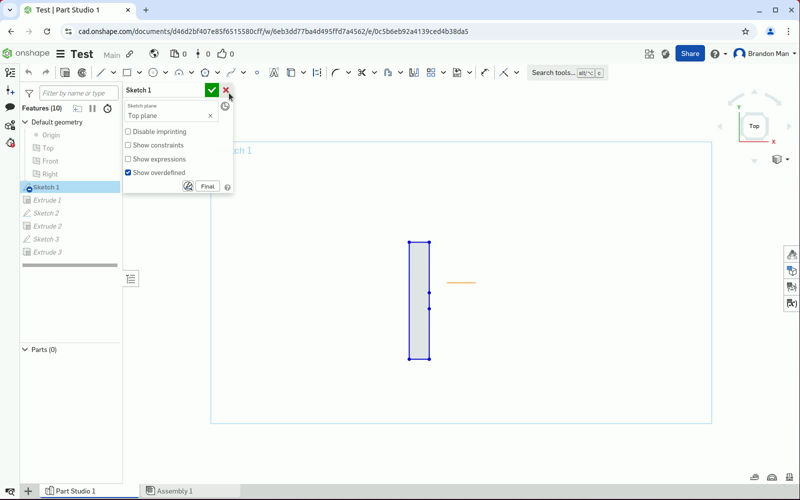
click(229, 92)
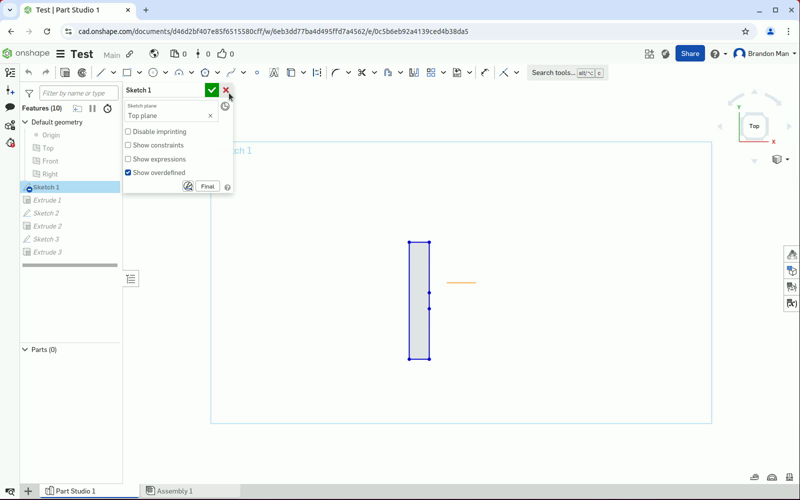
key(shift+s)
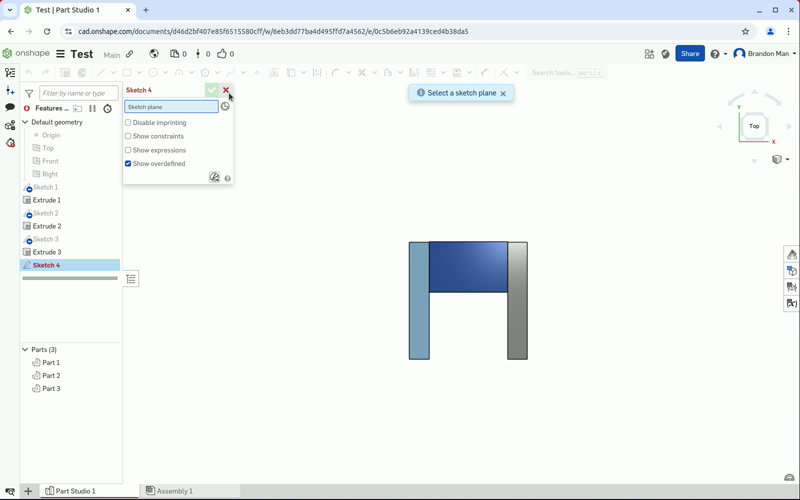
mouse_move(73, 150)
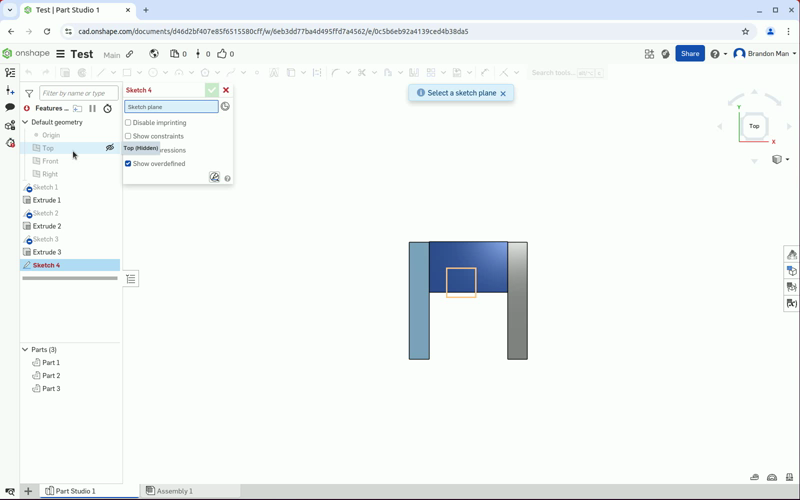
click(73, 150)
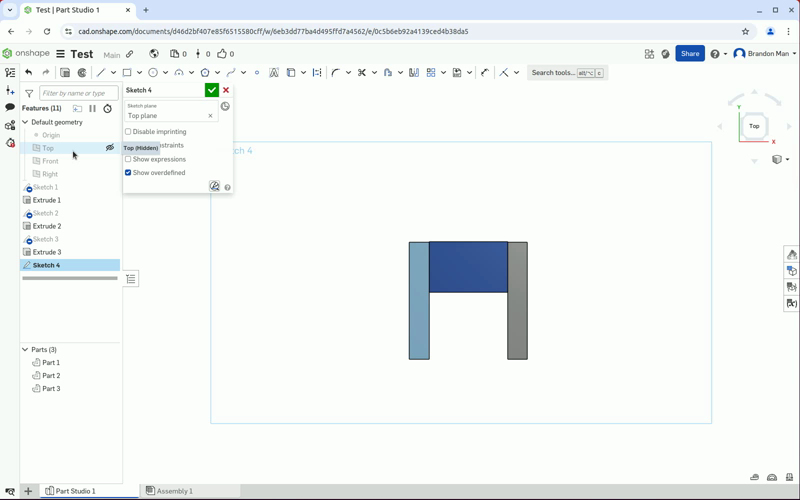
mouse_move(73, 352)
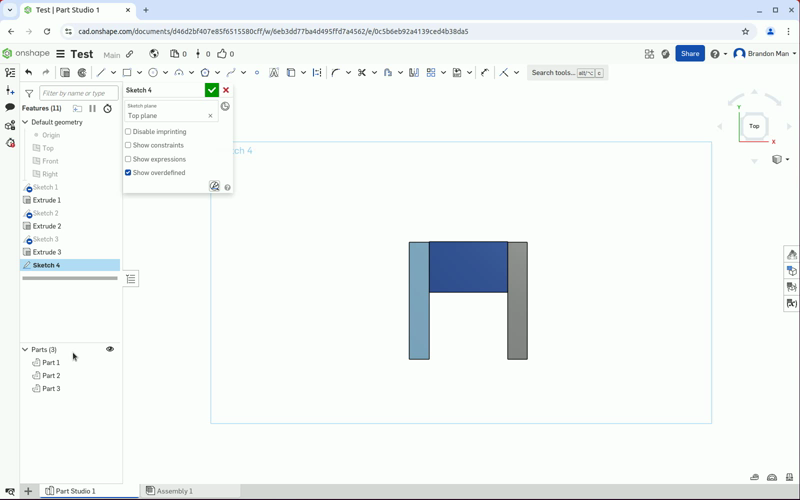
key(y)
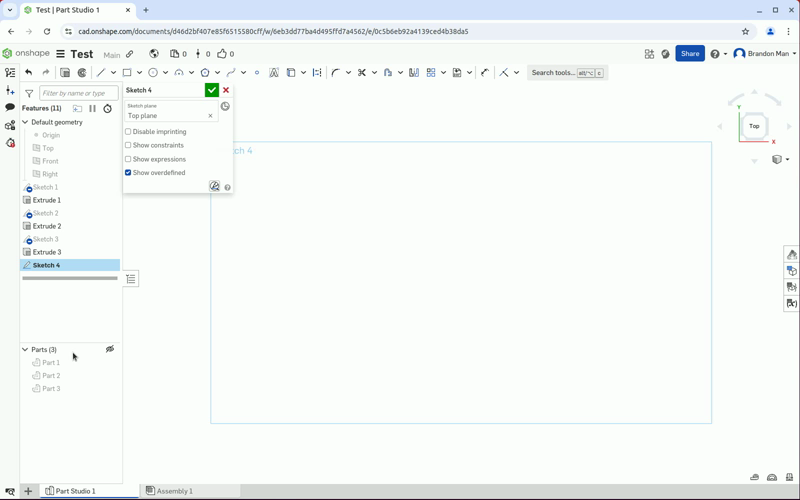
key(l)
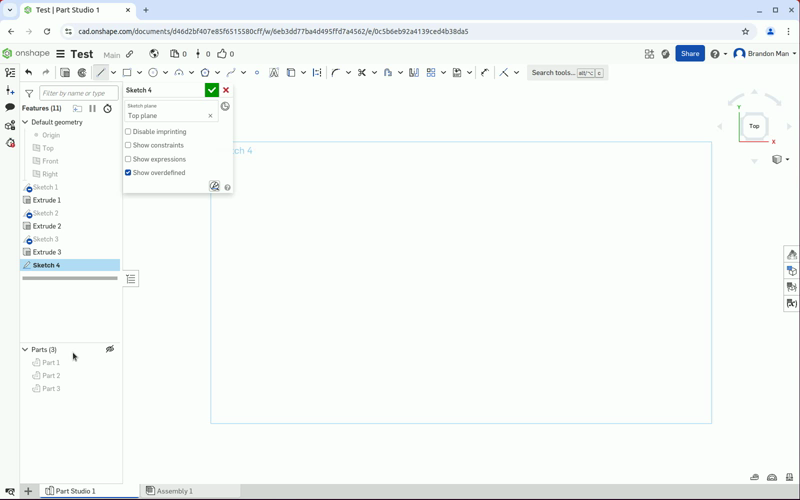
key_down(shift)
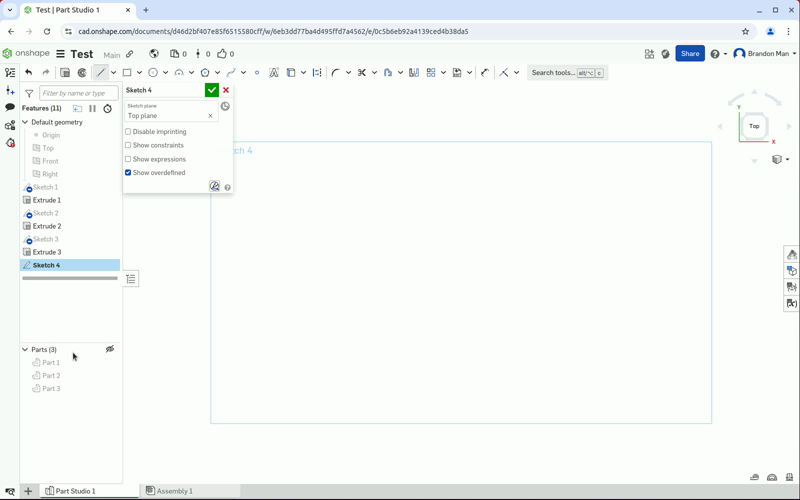
mouse_move(429, 359)
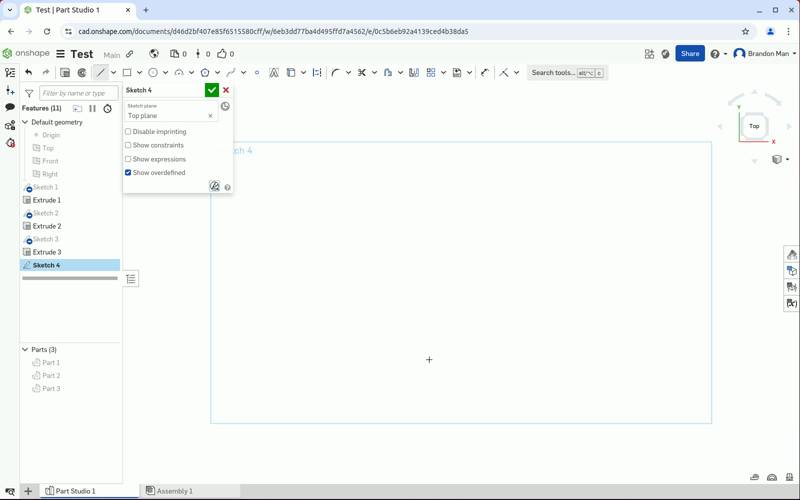
click(429, 359)
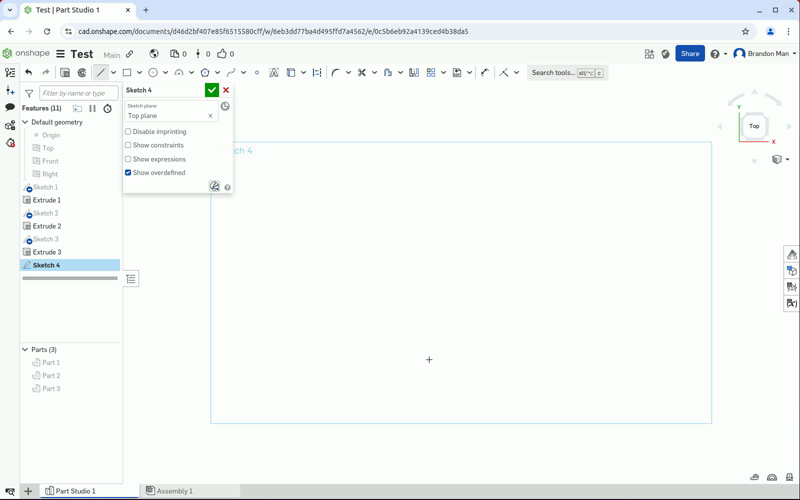
key_up(shift)
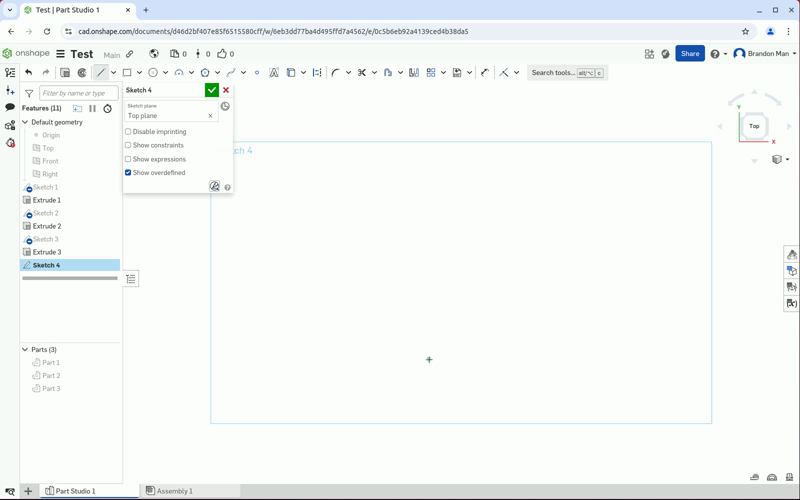
key_down(shift)
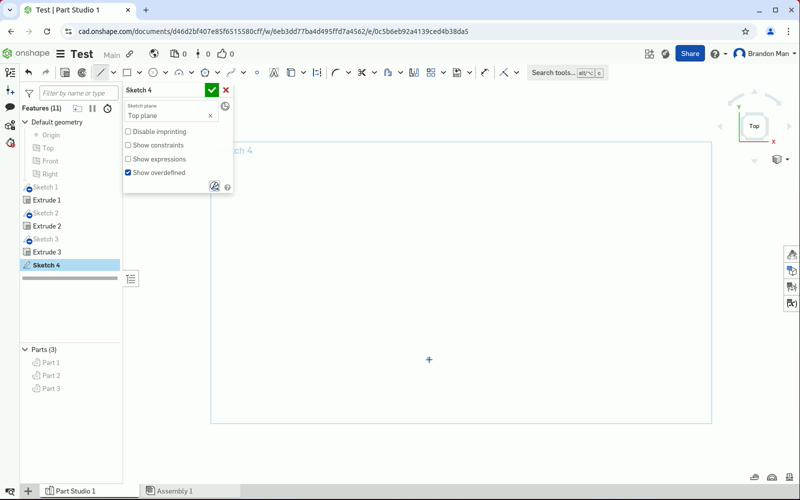
mouse_move(507, 359)
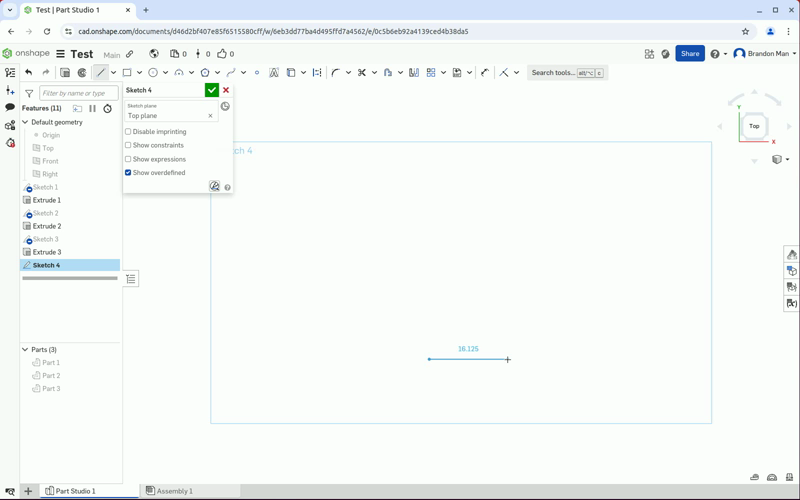
click(507, 359)
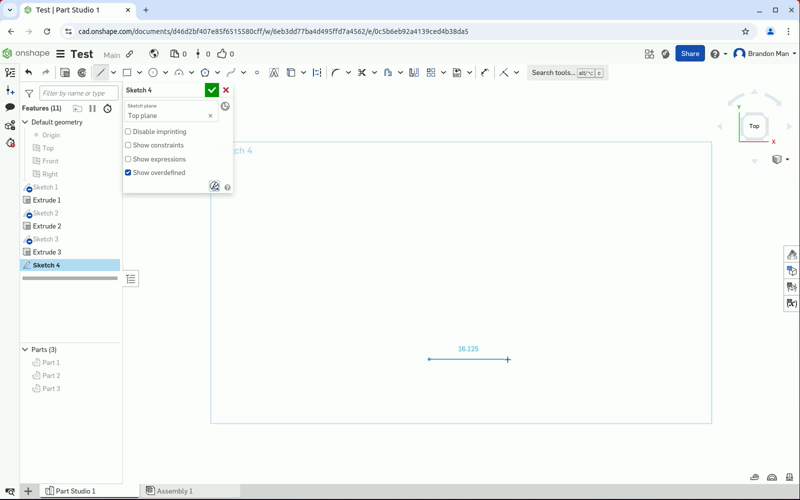
key_up(shift)
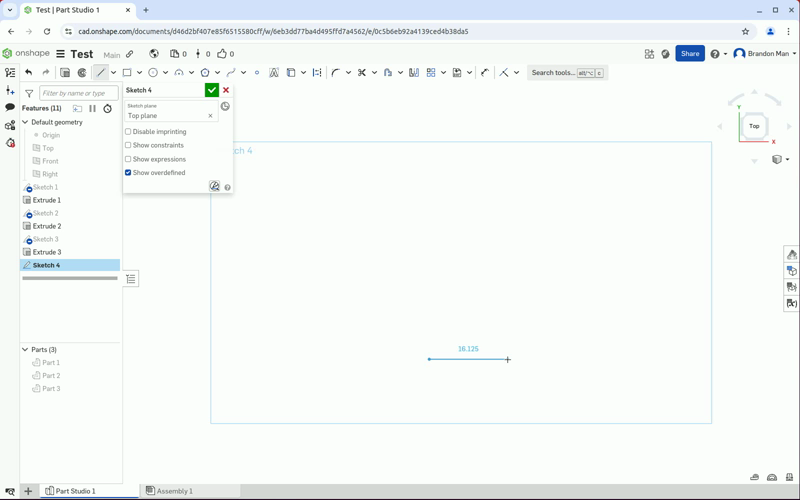
key_down(shift)
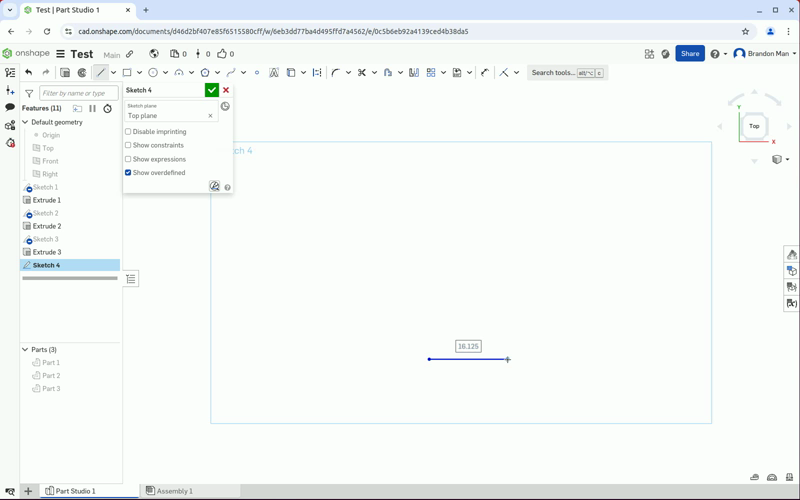
mouse_move(537, 359)
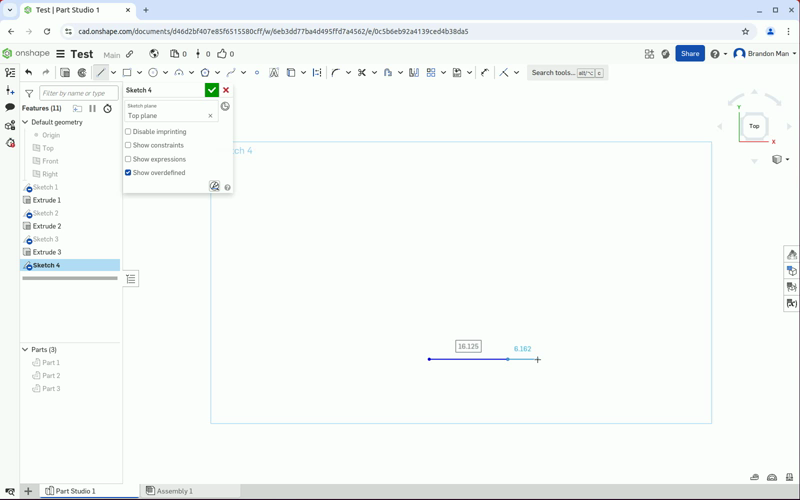
mouse_move(507, 308)
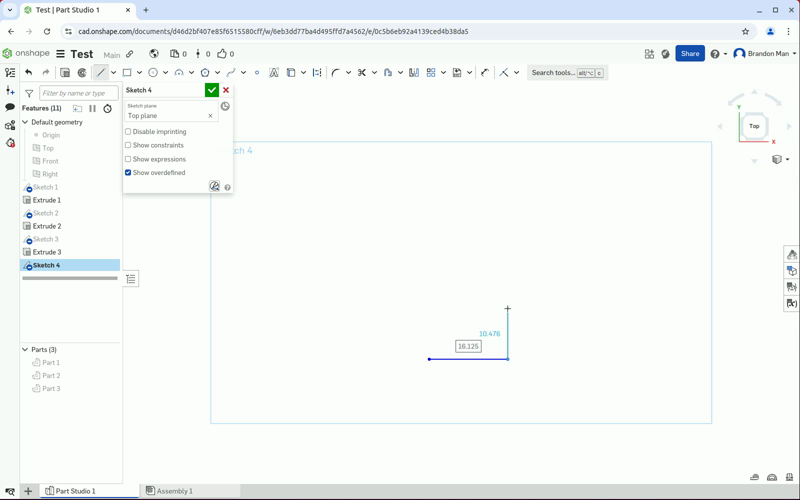
click(507, 308)
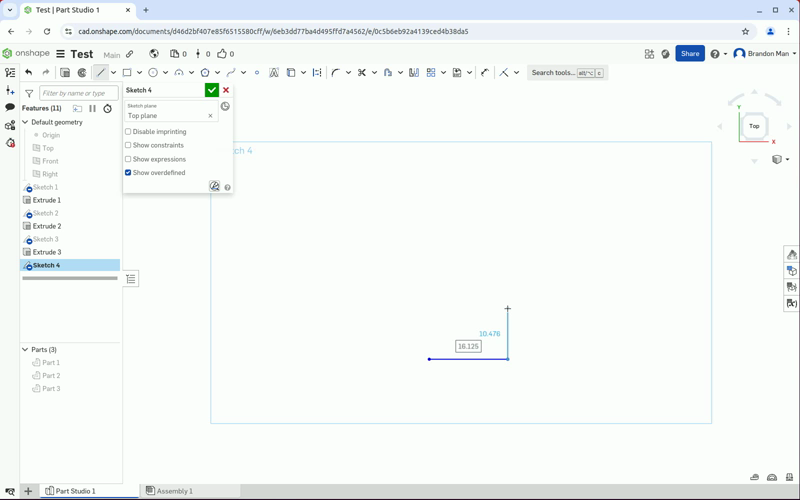
key_up(shift)
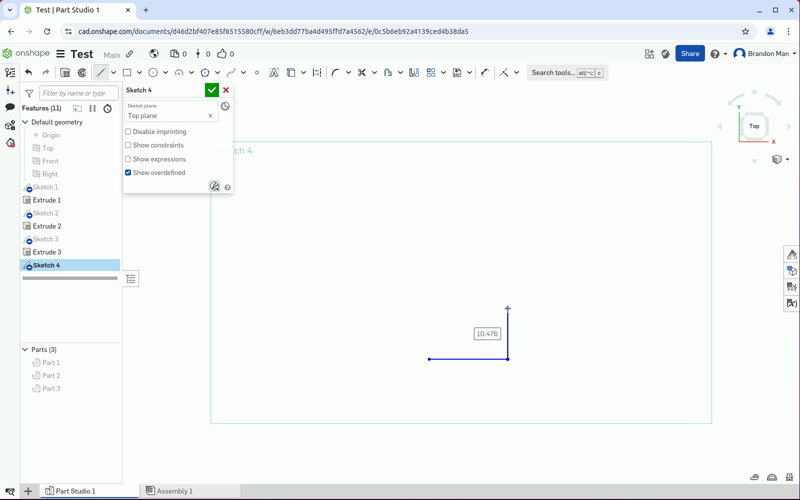
key_down(shift)
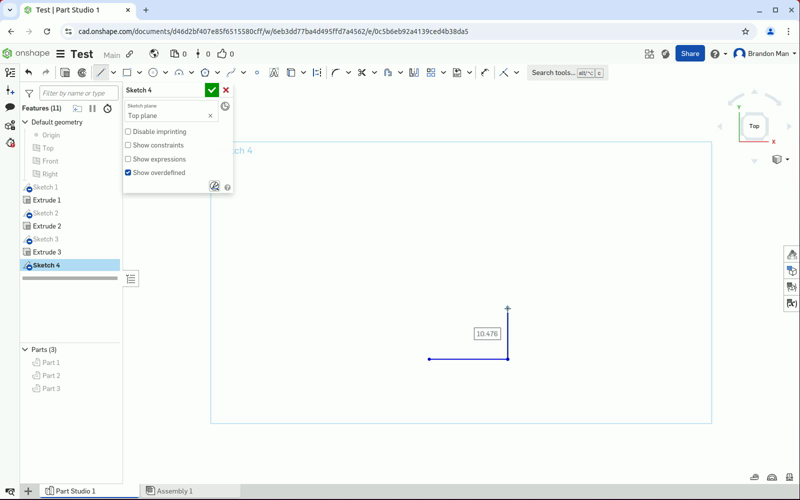
mouse_move(429, 308)
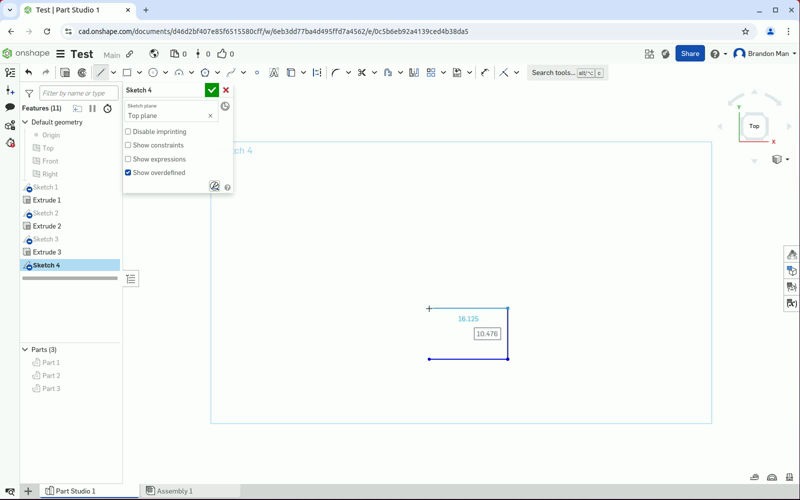
click(429, 308)
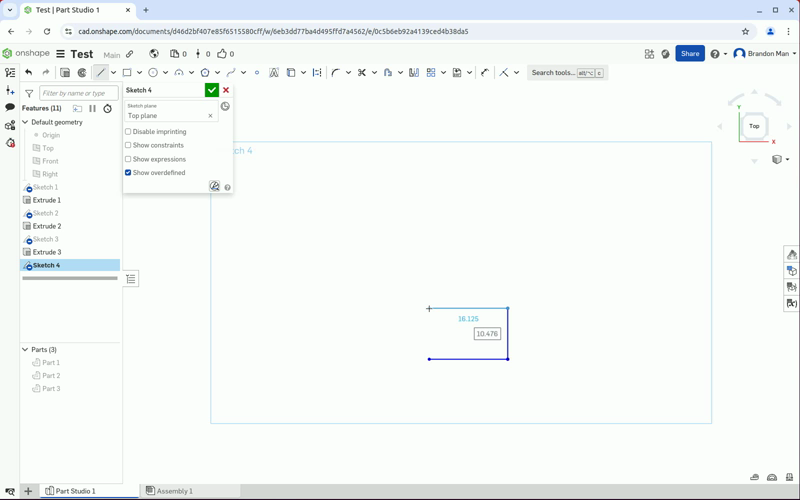
key_up(shift)
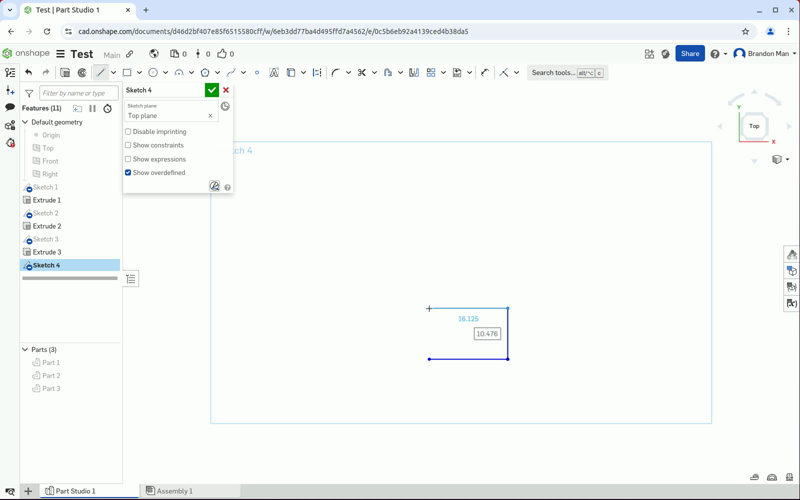
mouse_move(459, 308)
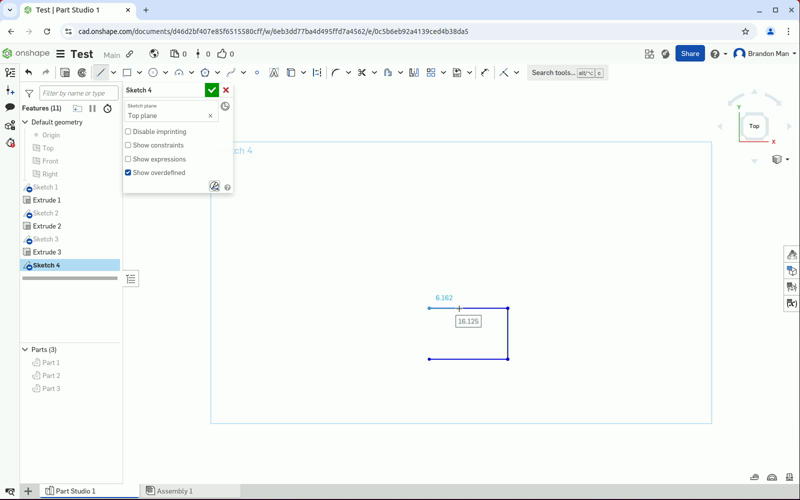
key_down(shift)
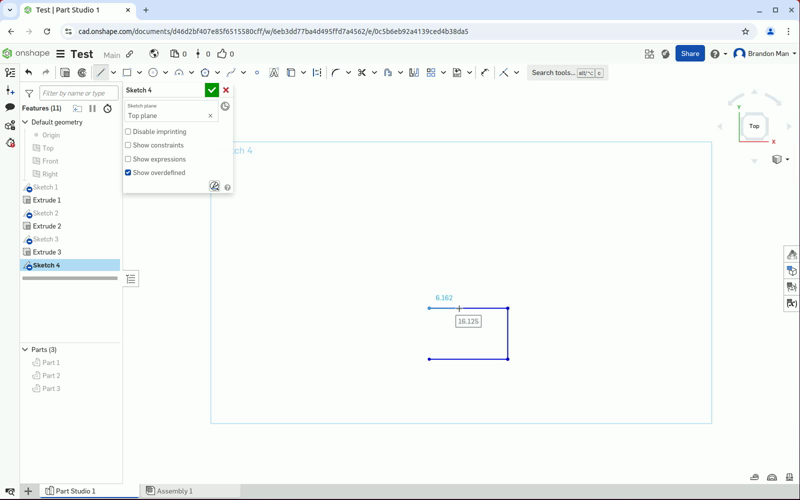
mouse_move(429, 359)
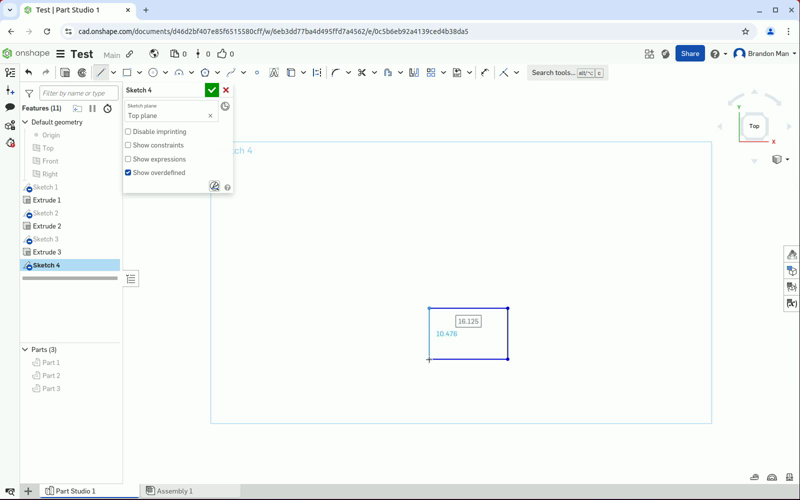
key_up(shift)
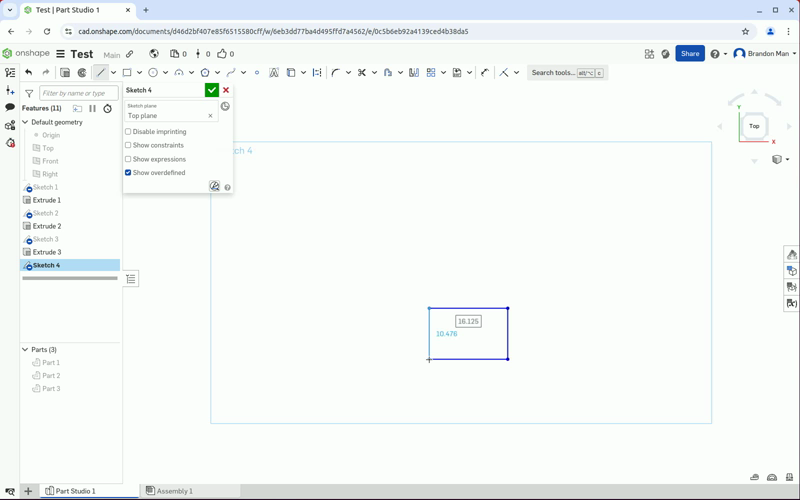
click(429, 359)
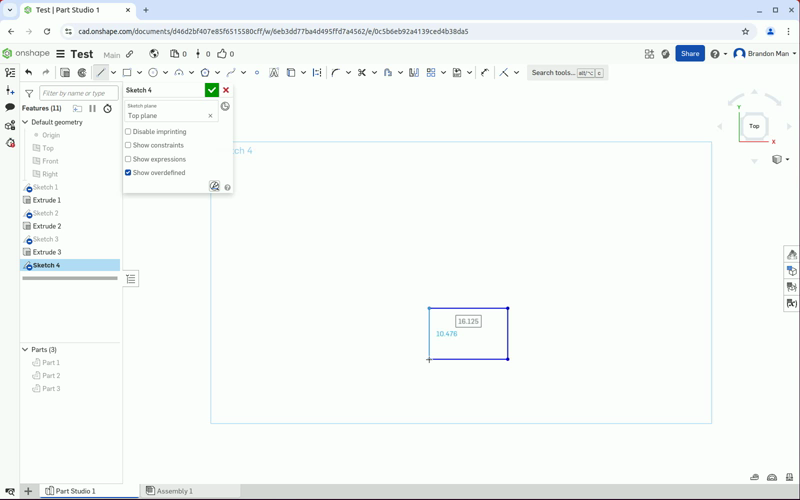
key(esc)
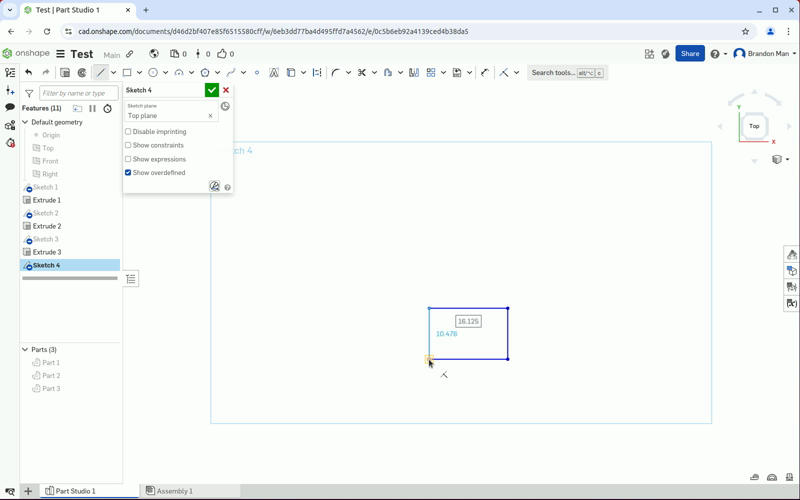
mouse_move(438, 312)
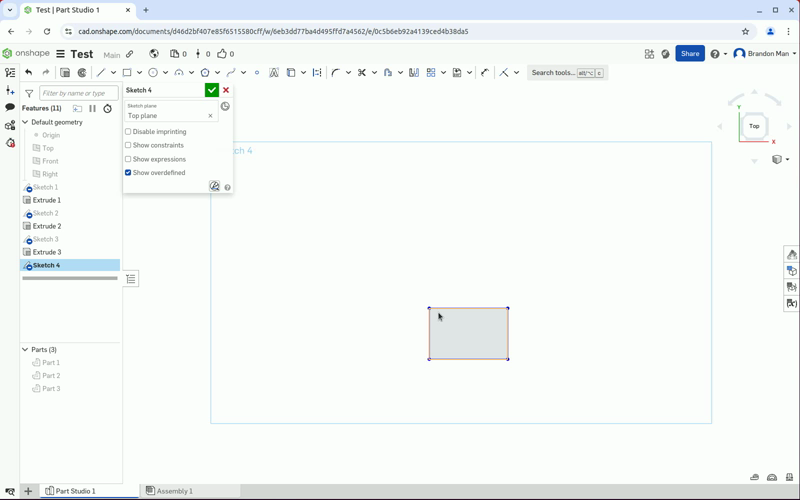
click(438, 312)
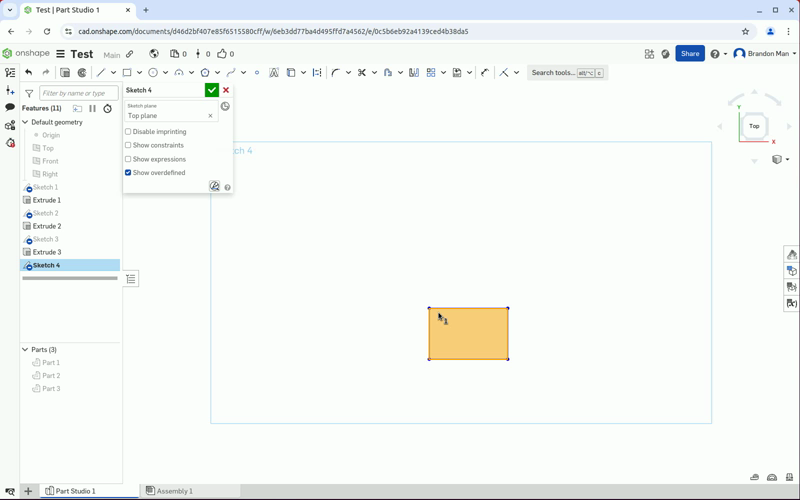
mouse_move(73, 352)
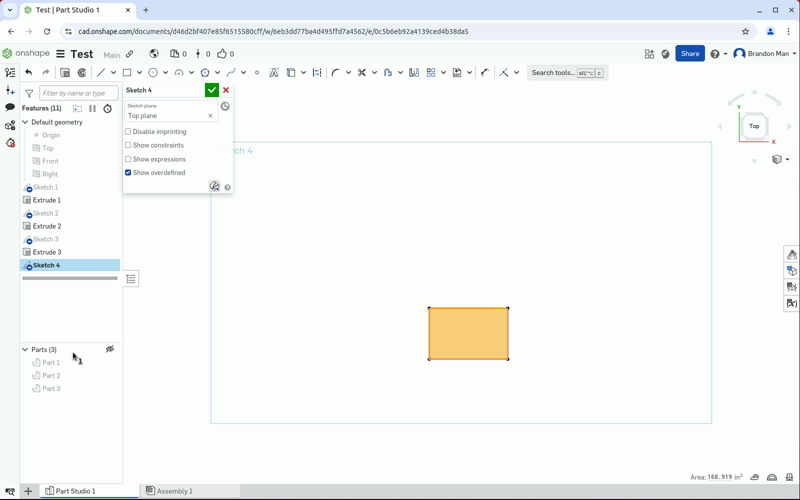
key(shift+y)
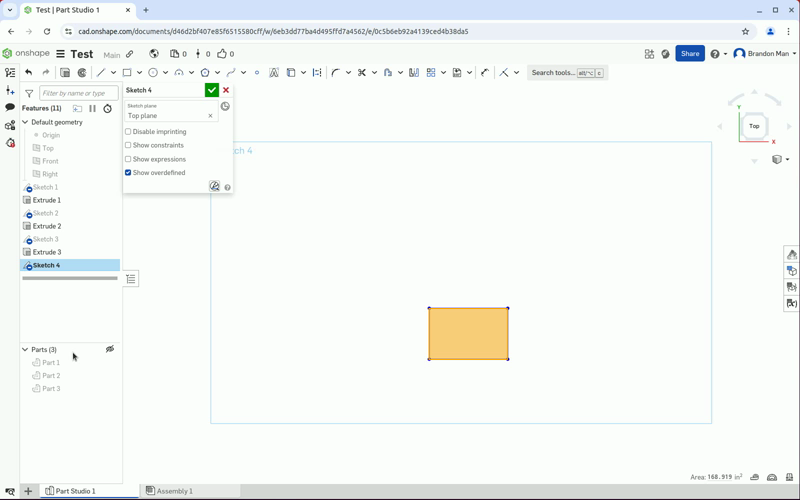
key(shift+e)
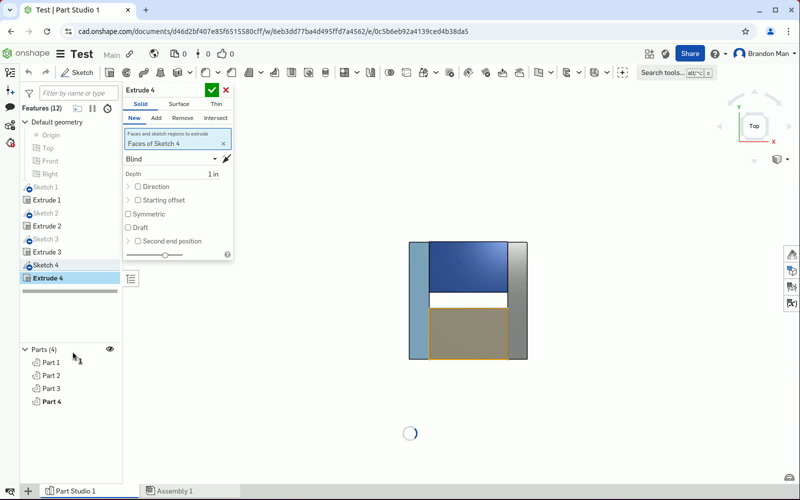
mouse_move(143, 106)
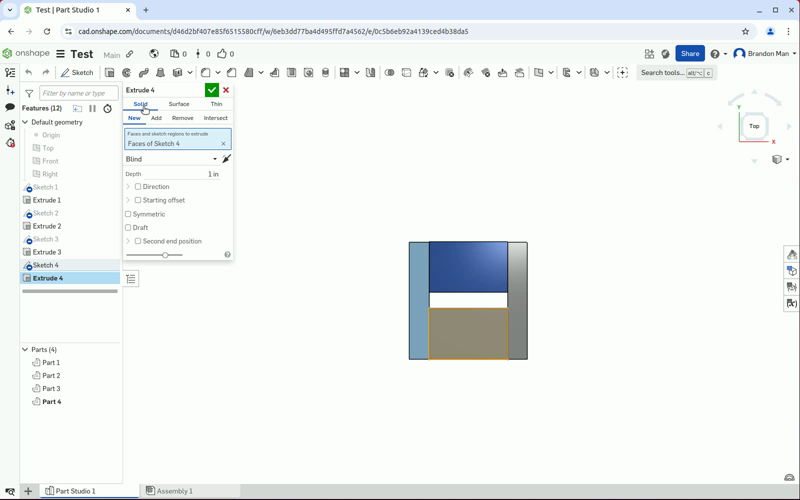
click(143, 106)
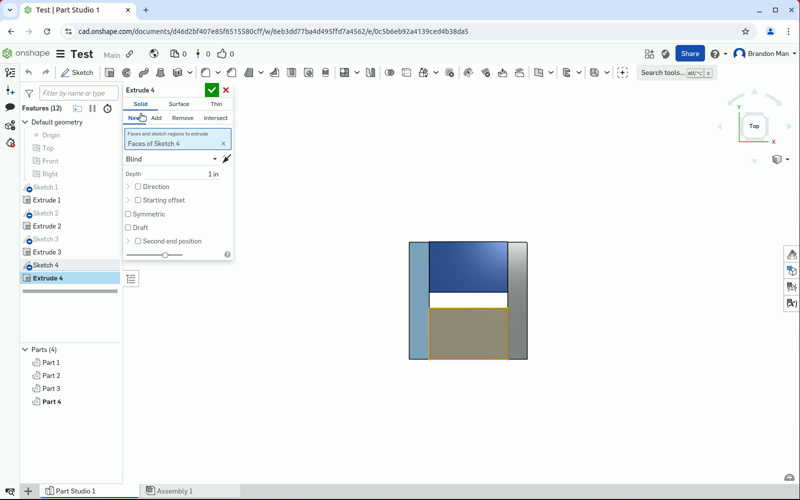
mouse_move(137, 120)
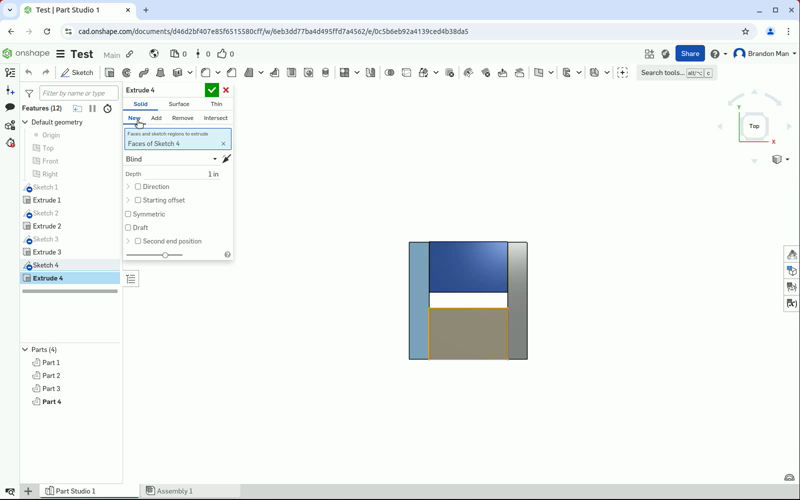
click(137, 120)
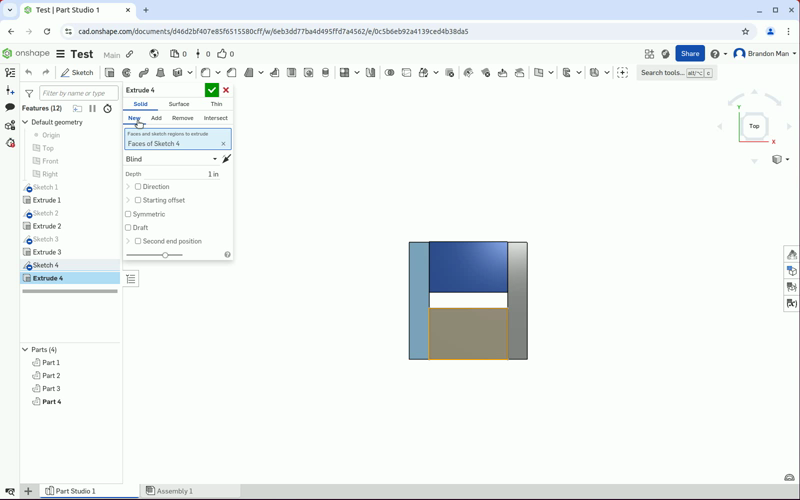
key(tab, 4)
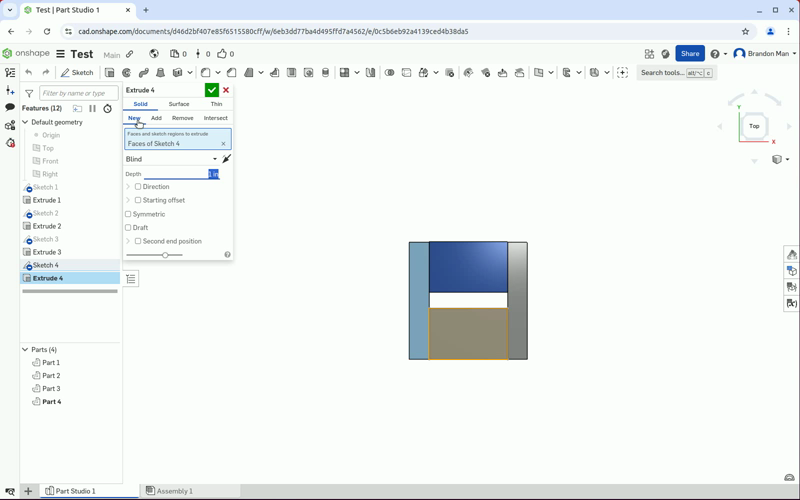
text(3.129)
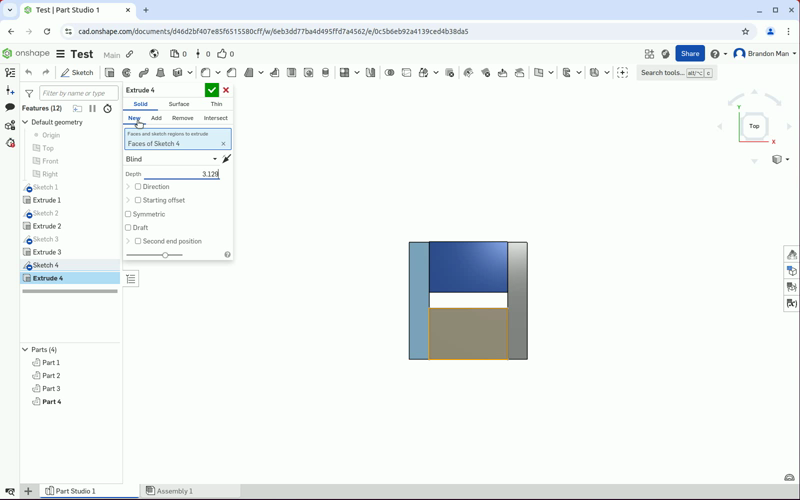
key(enter)
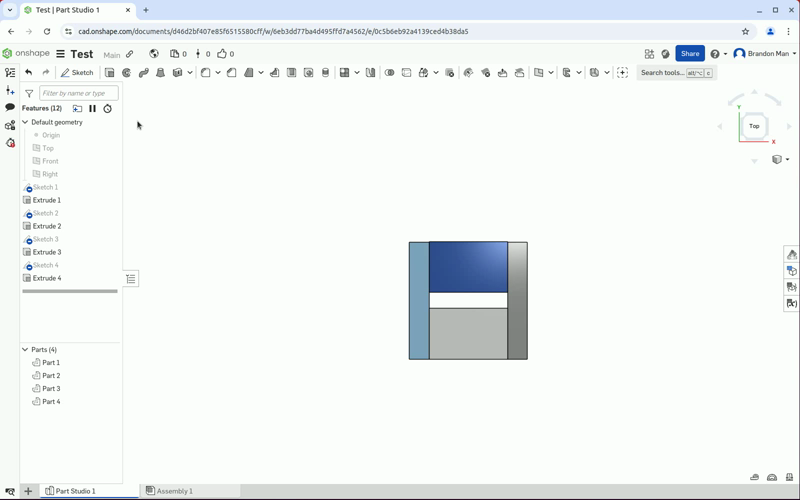
key(shift+h)
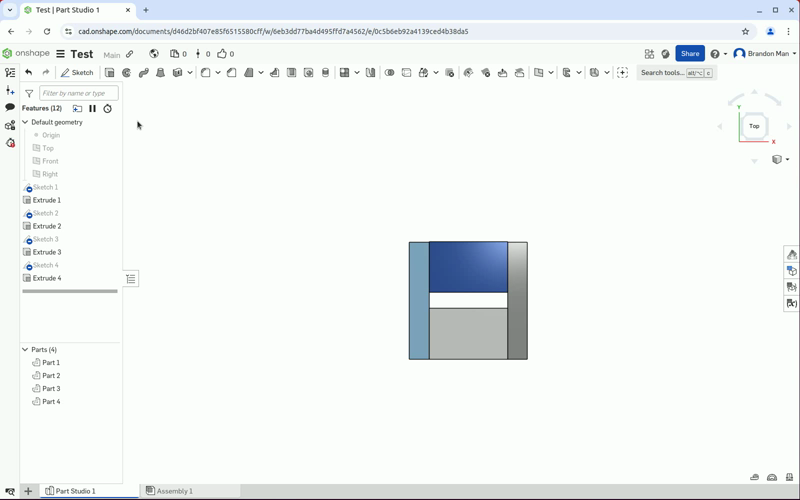
key(shift+h)
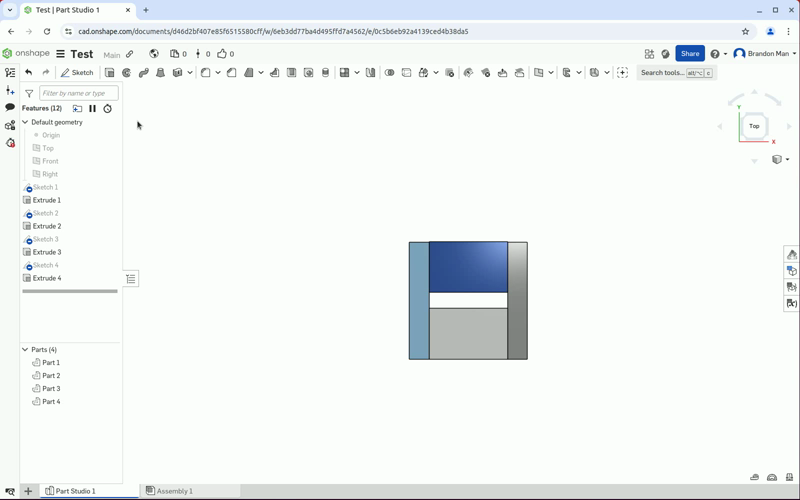
mouse_move(73, 189)
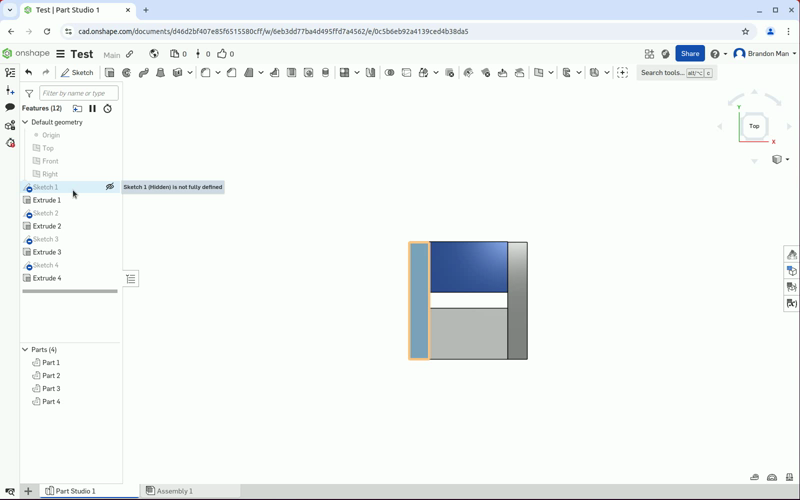
click(73, 189)
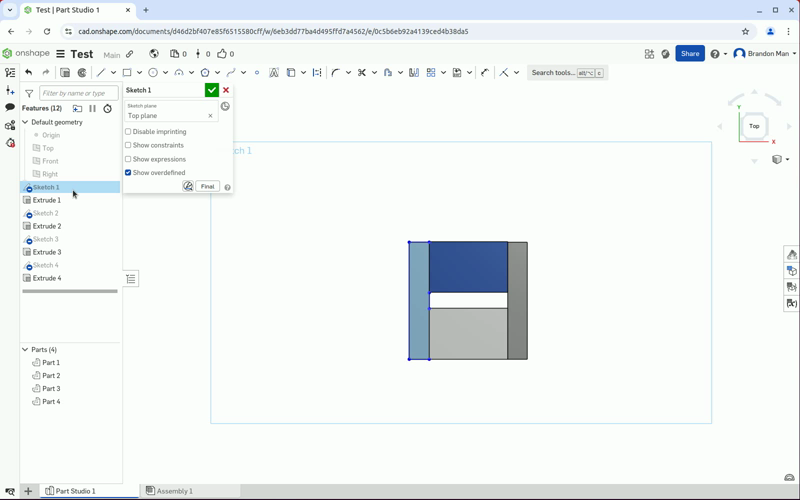
mouse_move(229, 92)
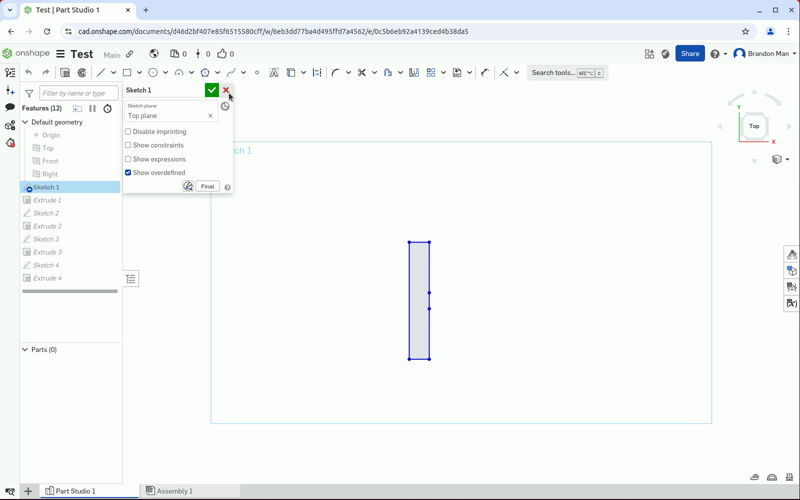
click(229, 92)
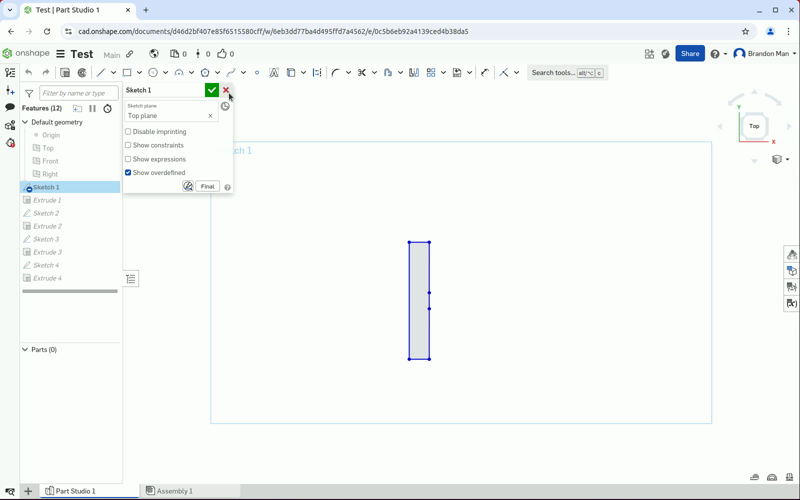
key(shift+s)
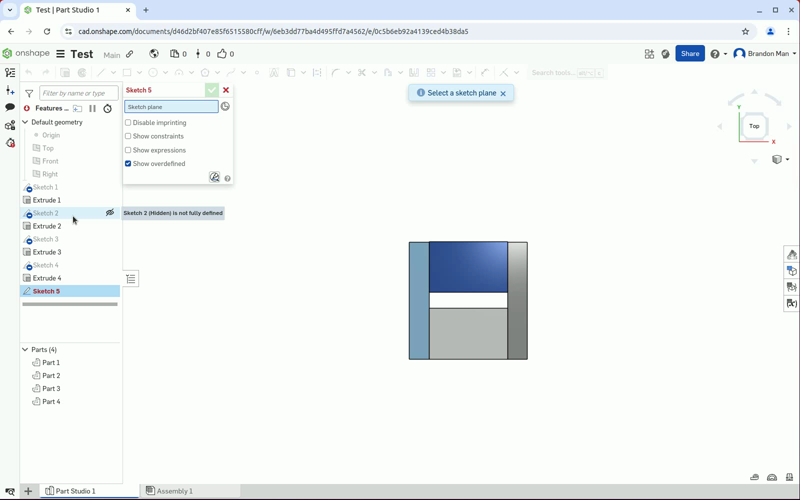
scroll(3)
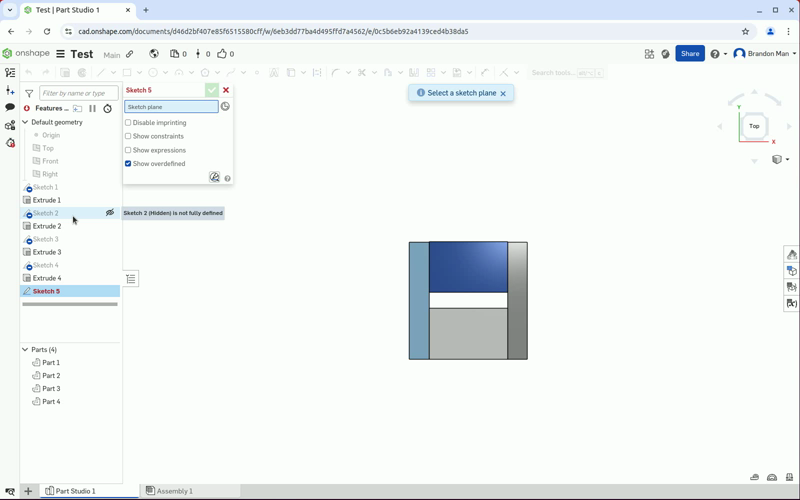
mouse_move(73, 150)
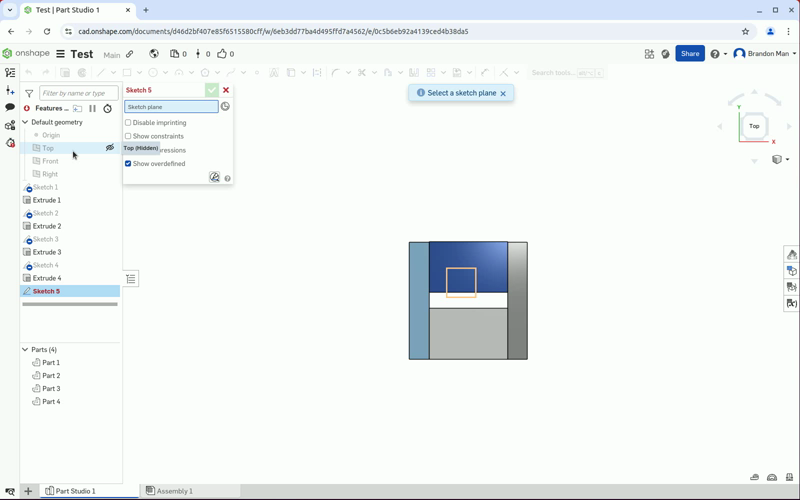
click(73, 150)
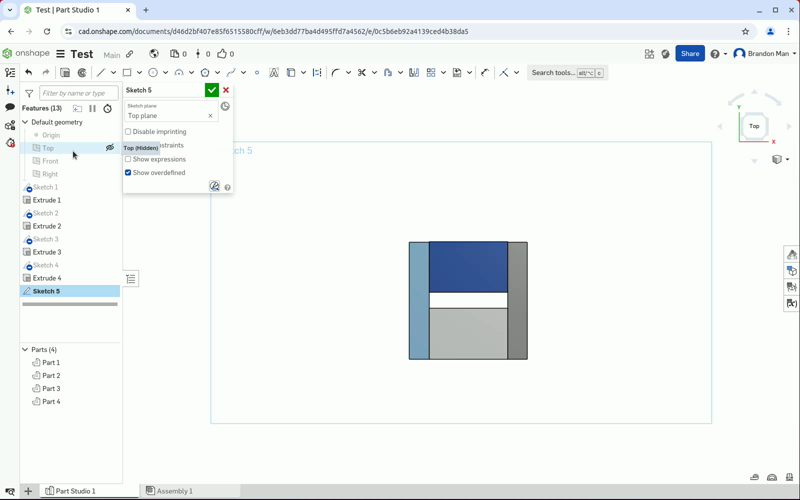
mouse_move(73, 352)
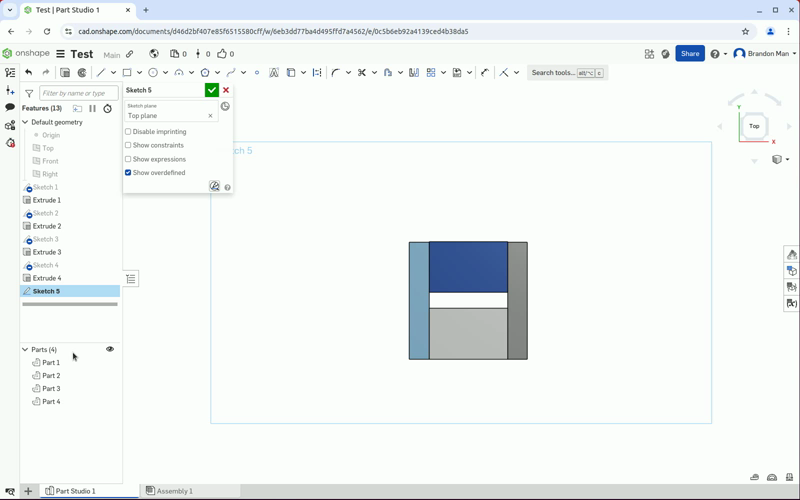
key(y)
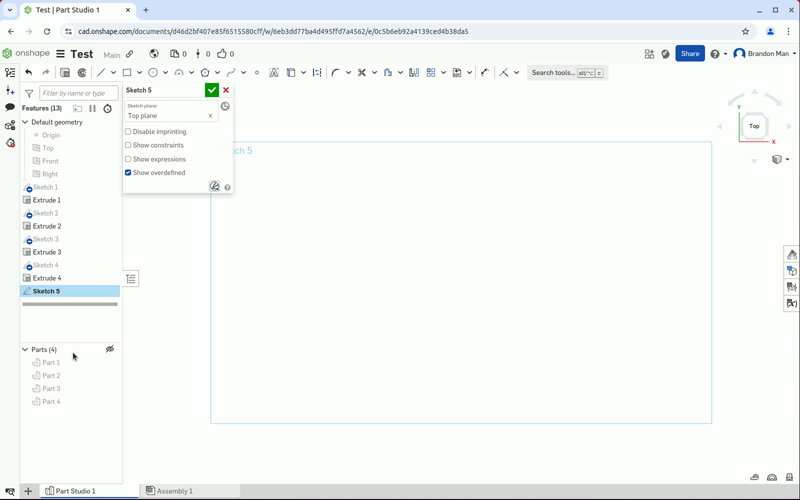
key(l)
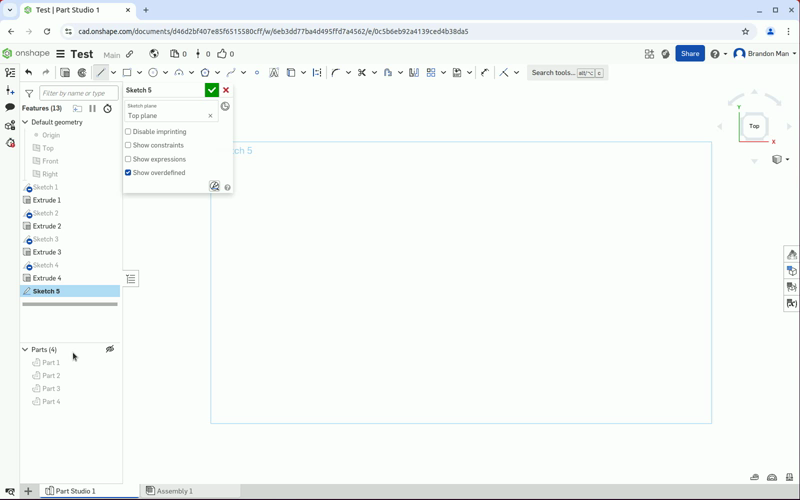
key_down(shift)
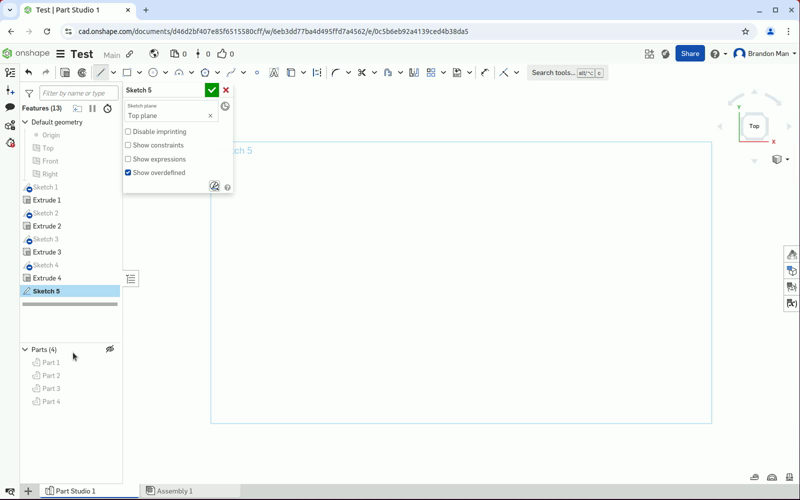
mouse_move(429, 292)
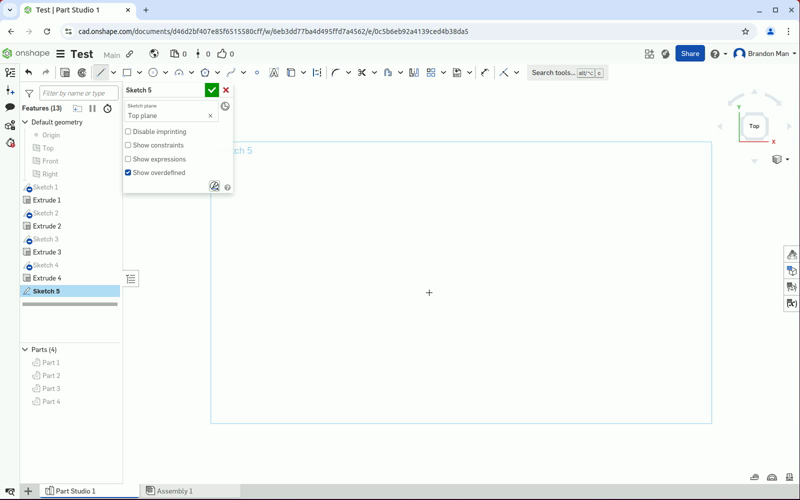
click(429, 292)
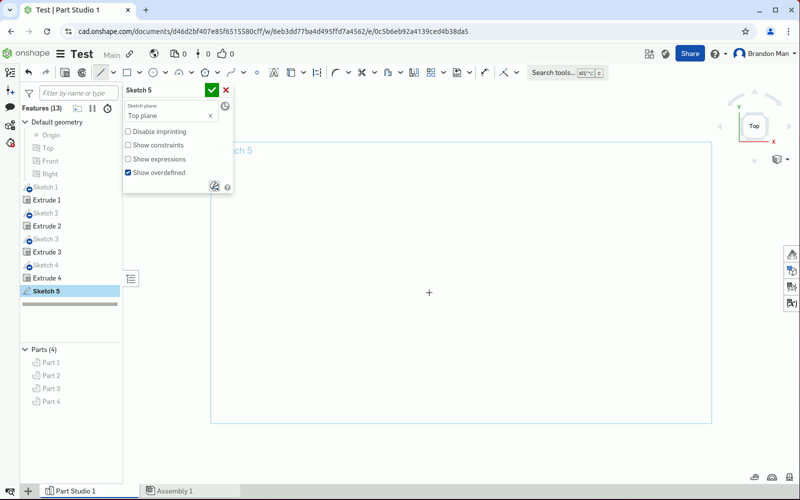
key_up(shift)
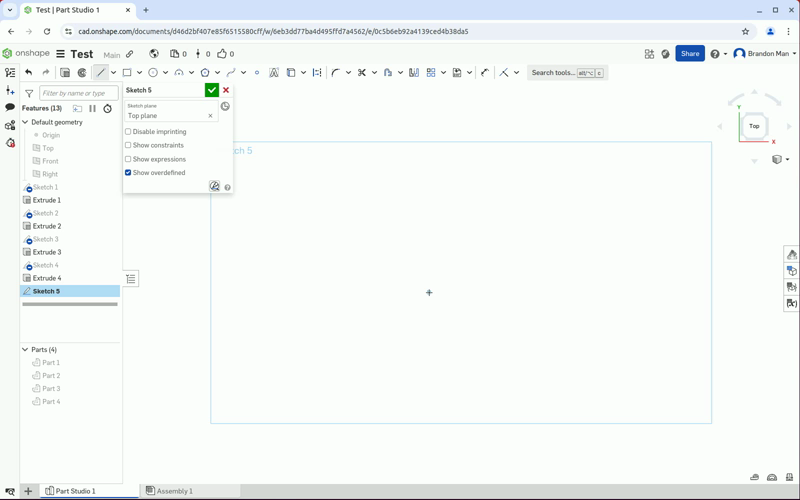
key_down(shift)
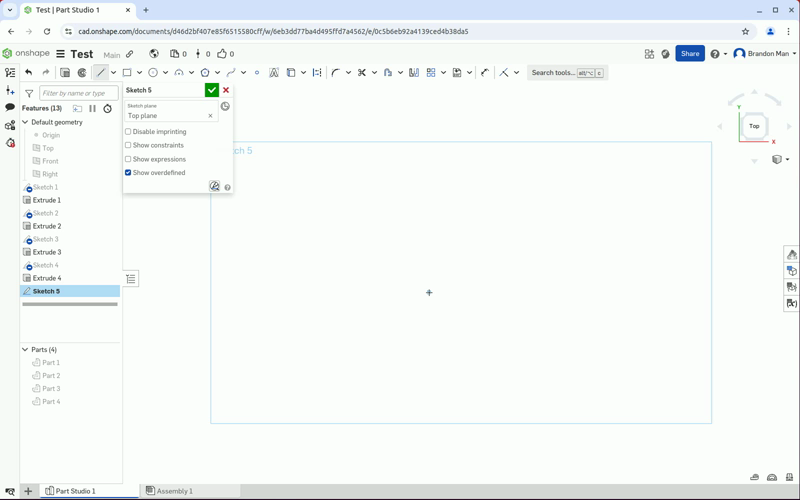
mouse_move(507, 292)
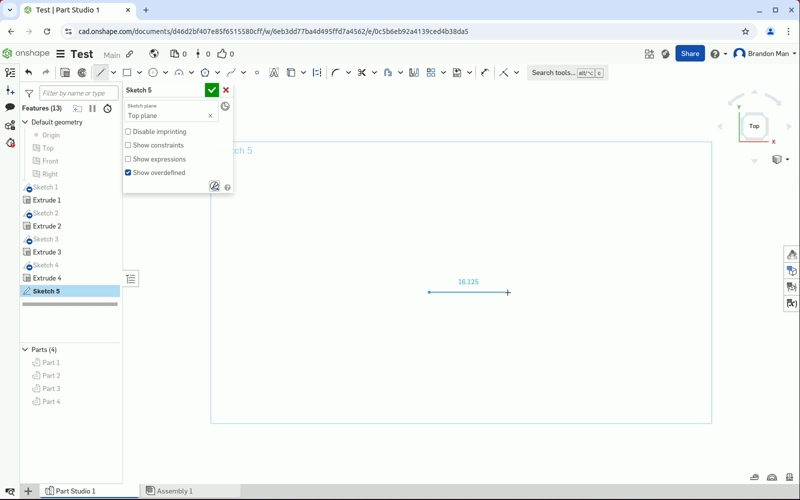
click(507, 292)
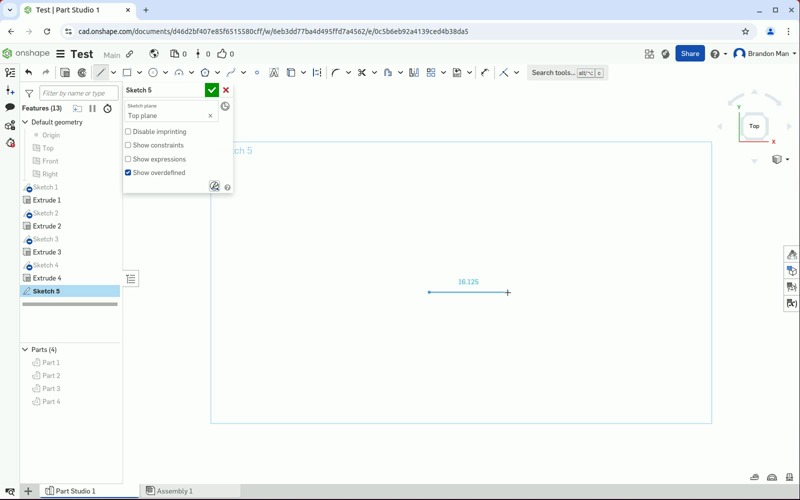
key_up(shift)
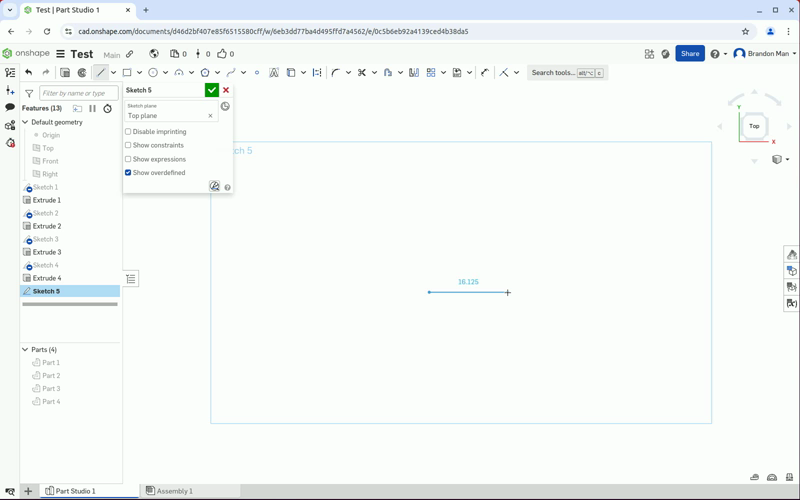
key_down(shift)
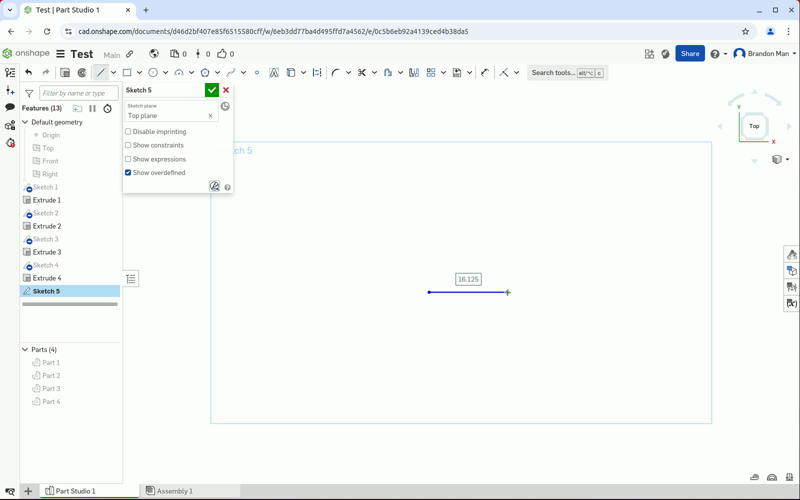
mouse_move(537, 292)
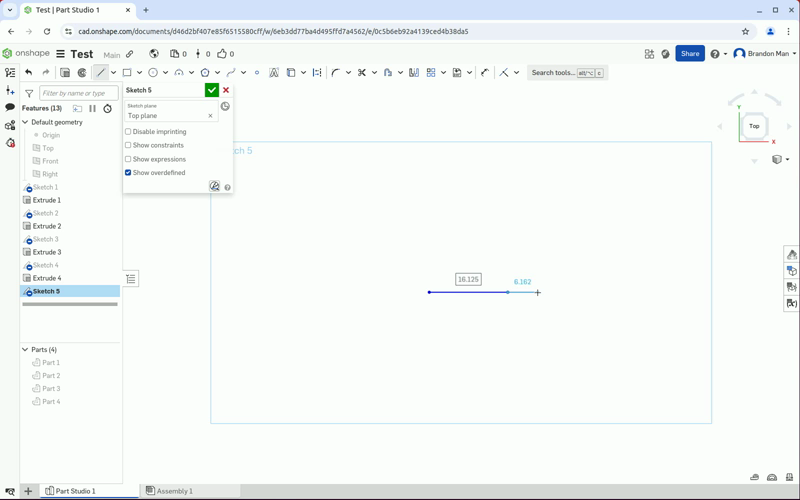
mouse_move(507, 241)
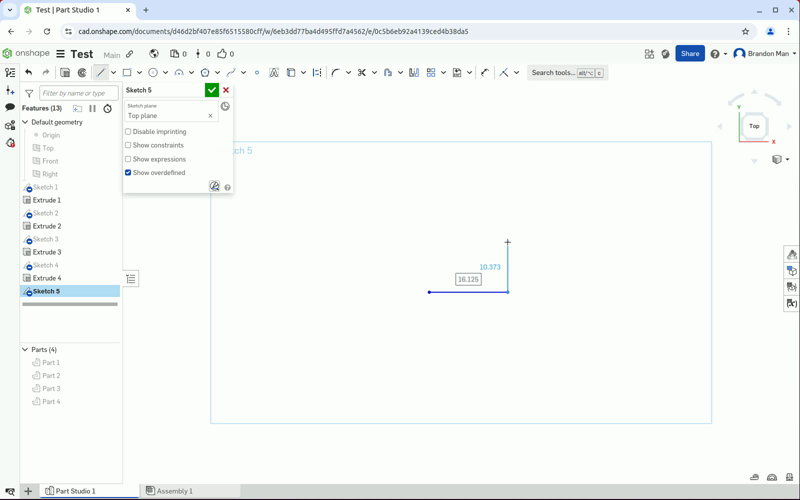
click(507, 241)
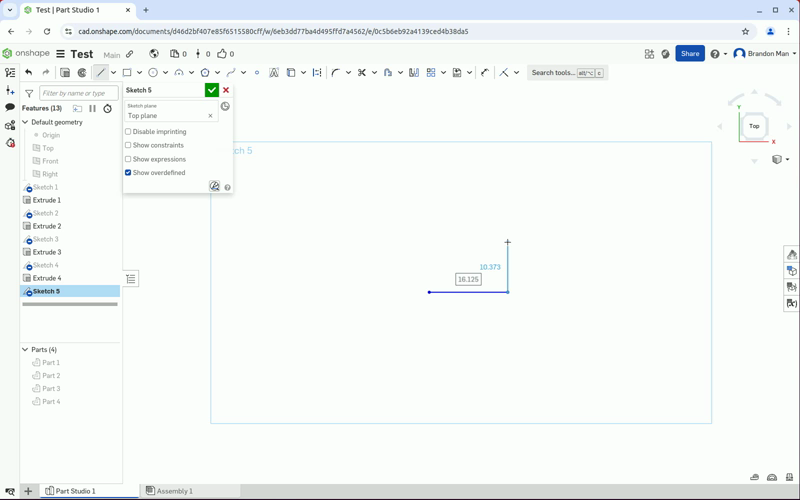
key_up(shift)
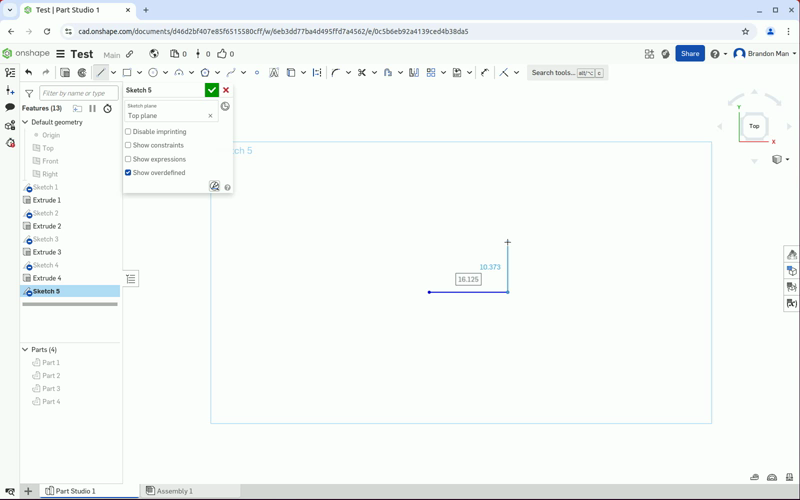
key_down(shift)
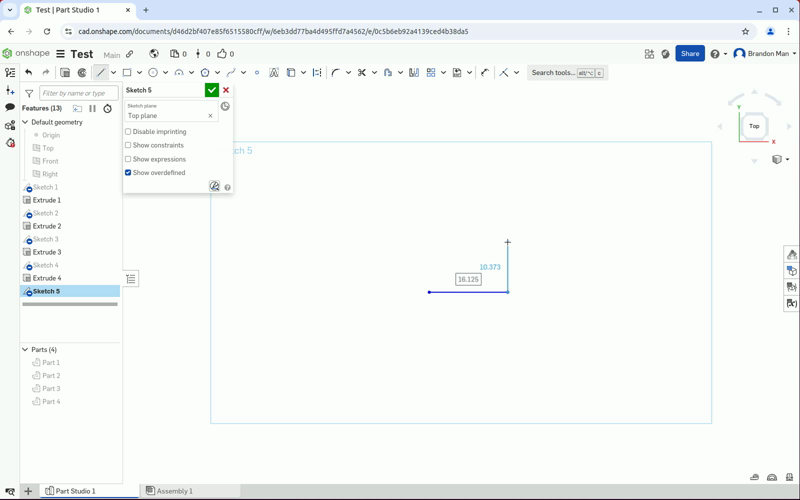
mouse_move(429, 241)
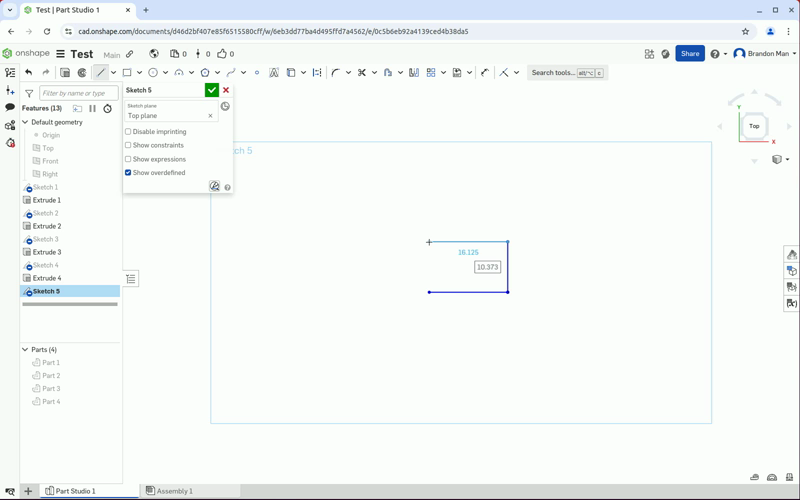
click(429, 241)
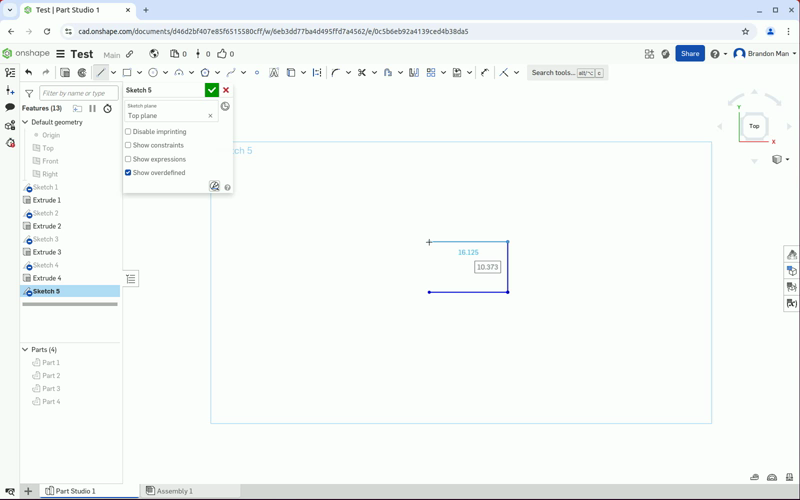
key_up(shift)
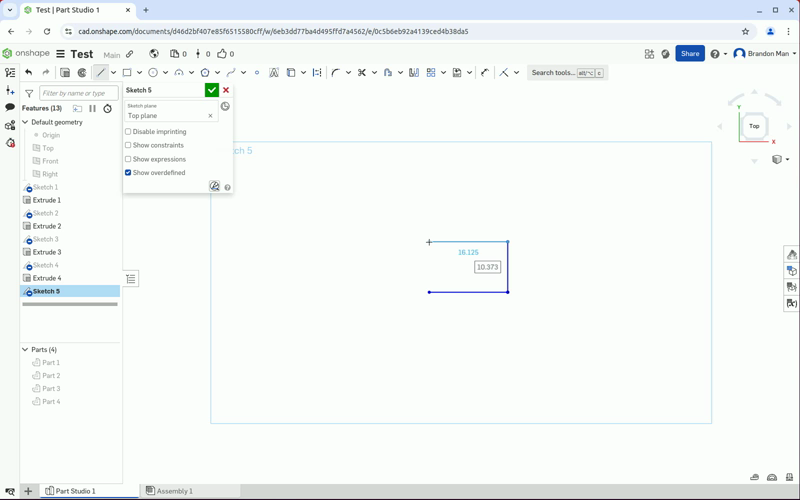
mouse_move(459, 241)
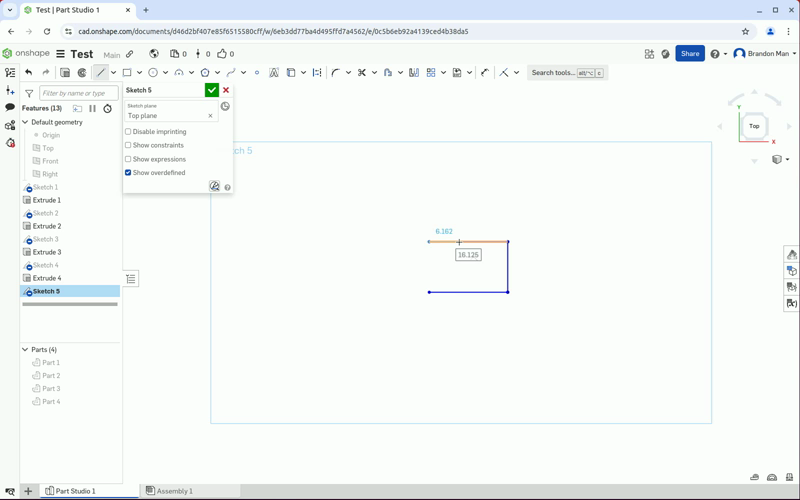
key_down(shift)
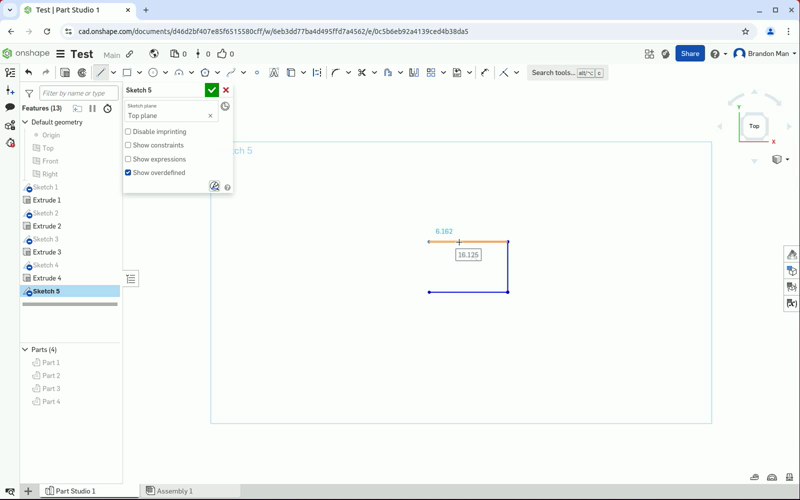
mouse_move(429, 292)
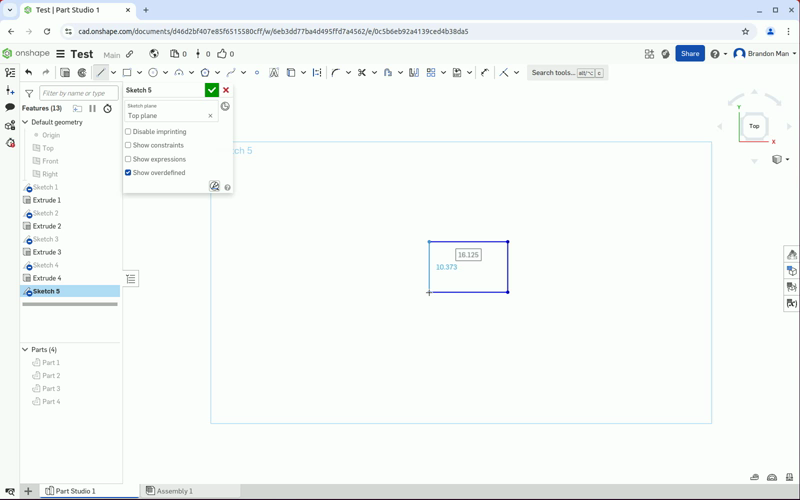
key_up(shift)
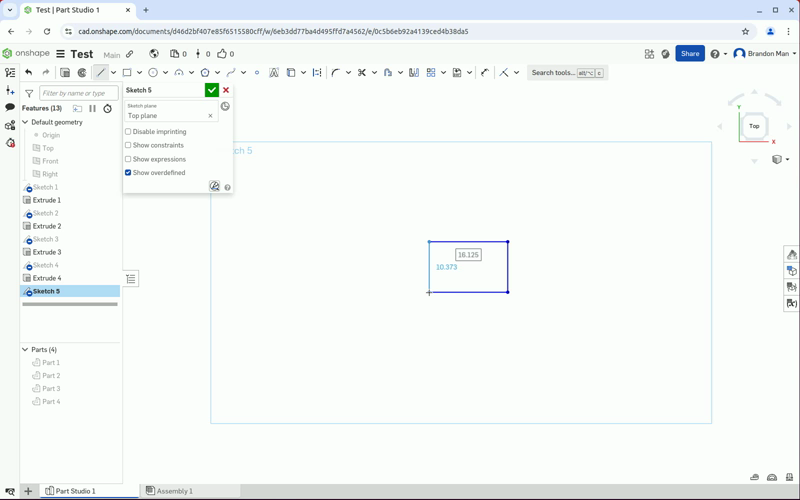
click(429, 292)
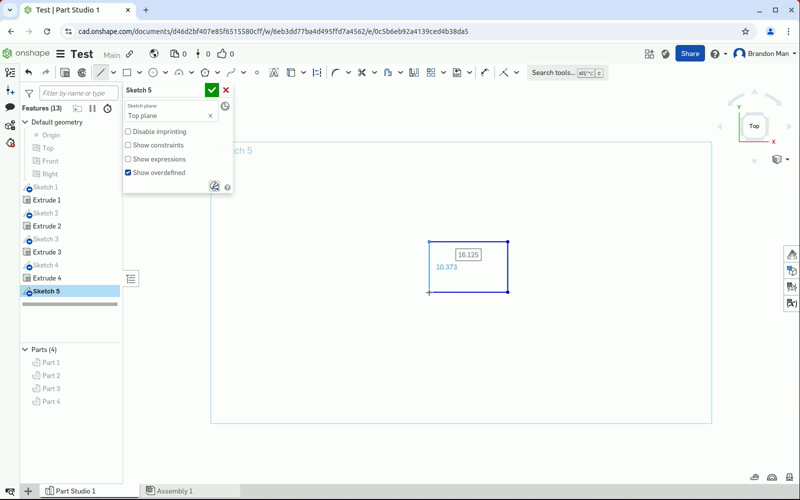
key(esc)
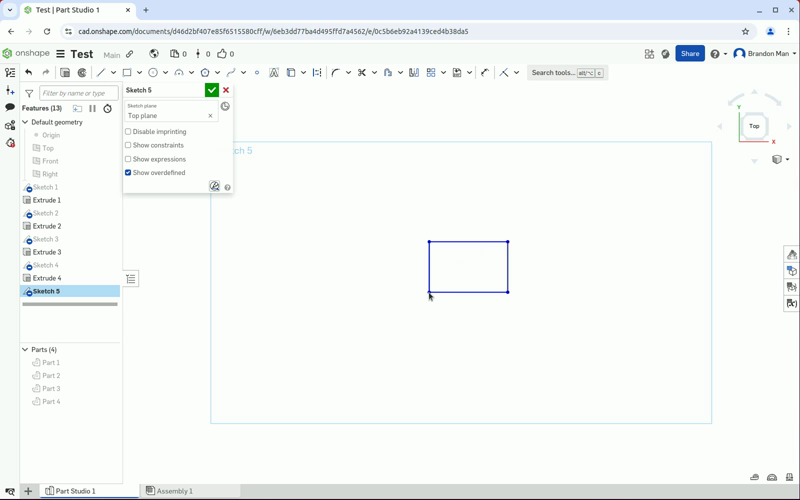
mouse_move(466, 281)
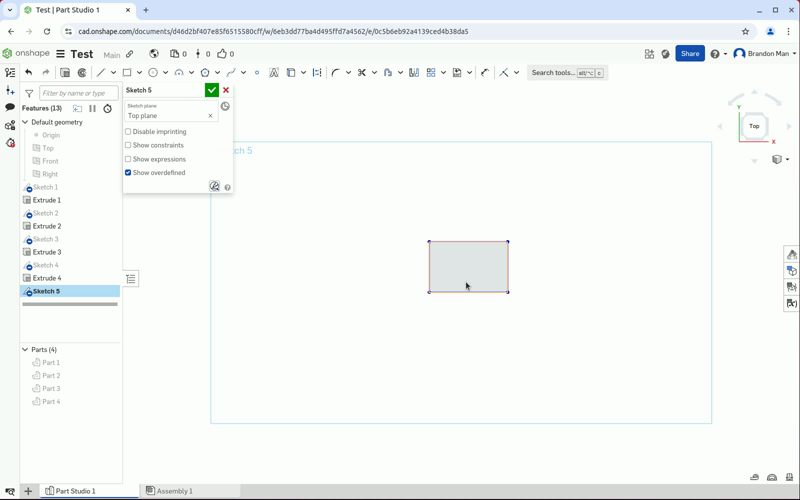
click(466, 281)
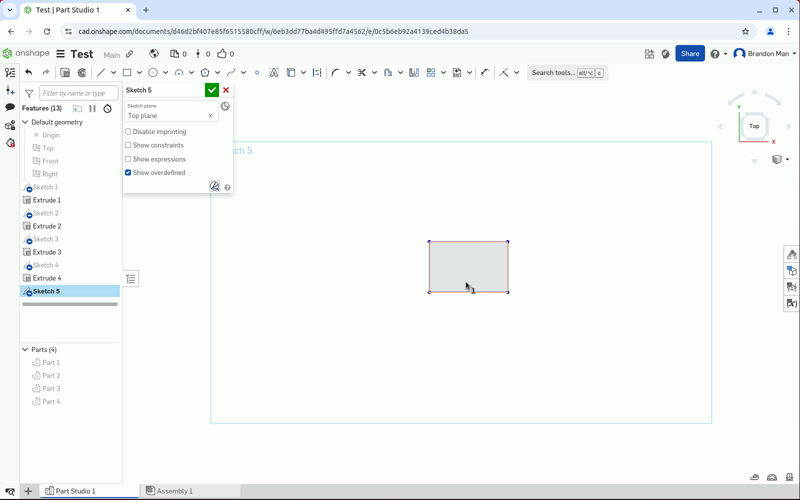
mouse_move(73, 352)
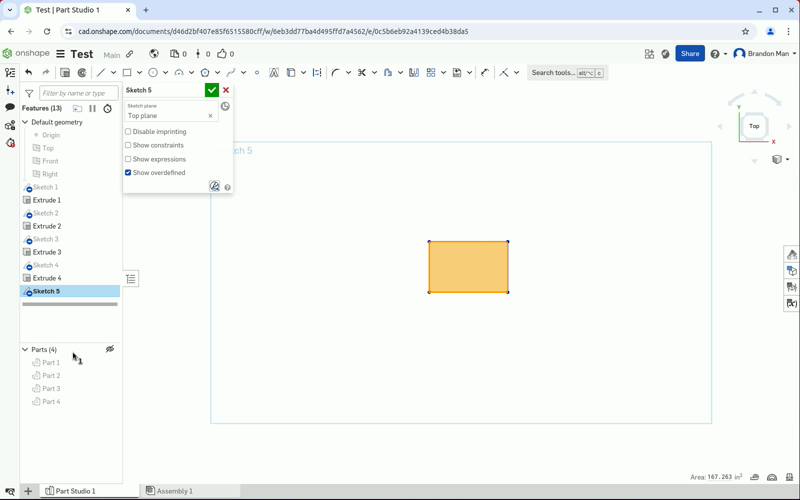
key(shift+y)
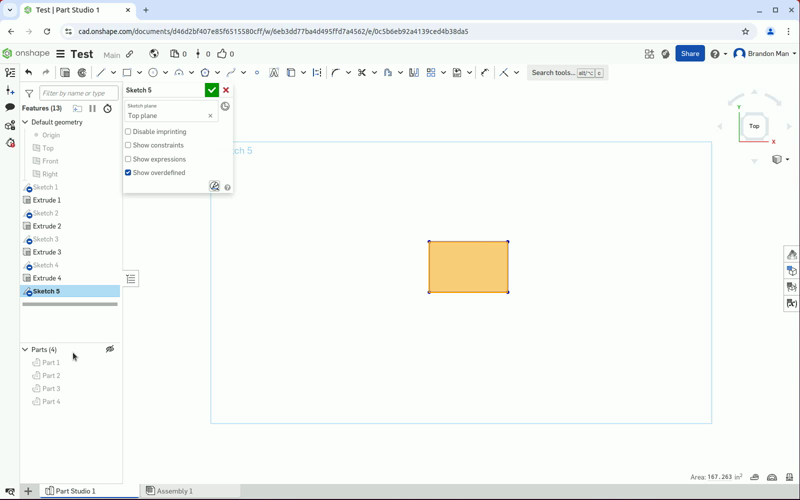
key(shift+e)
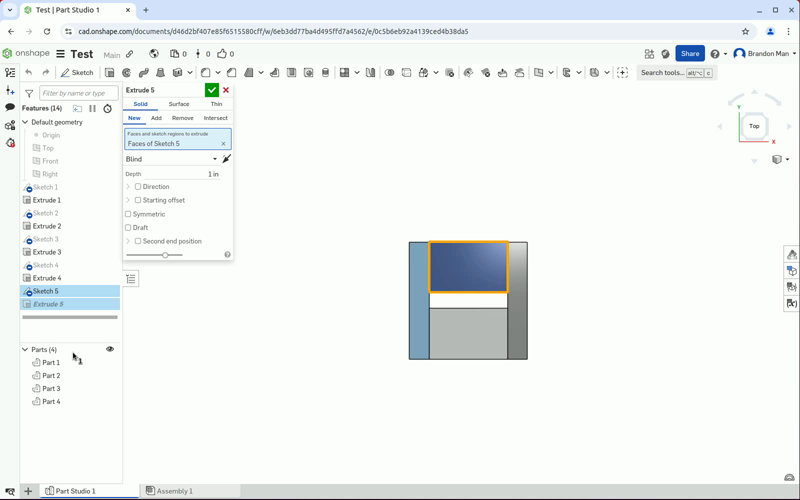
mouse_move(143, 106)
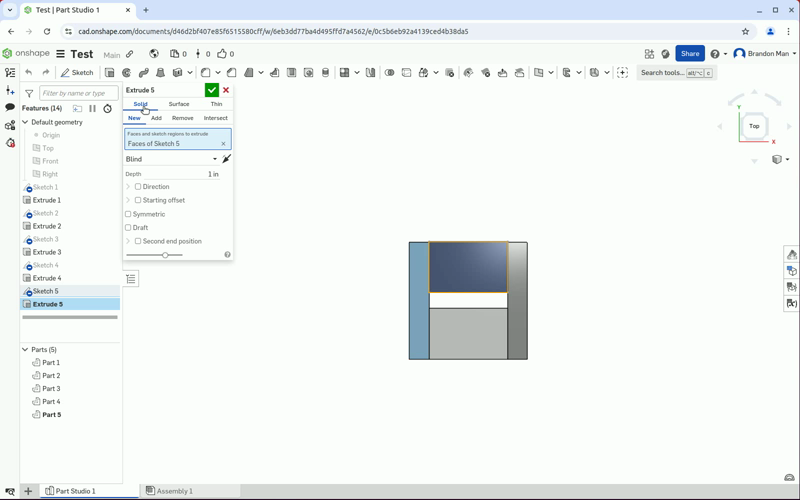
click(143, 106)
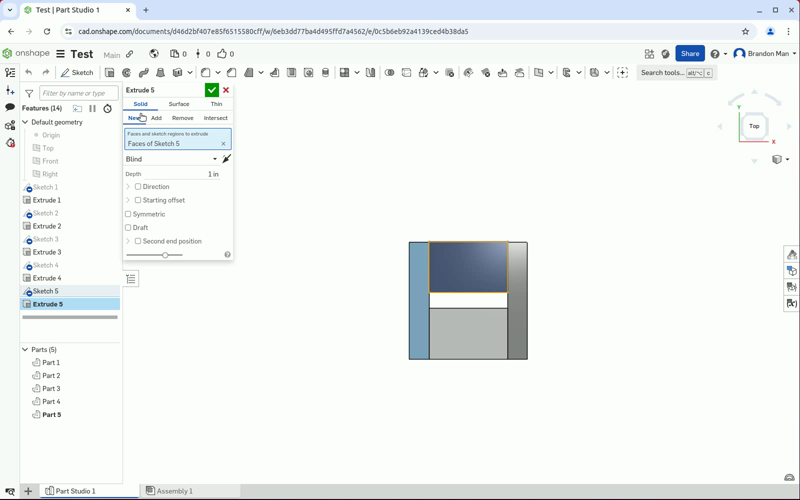
mouse_move(137, 120)
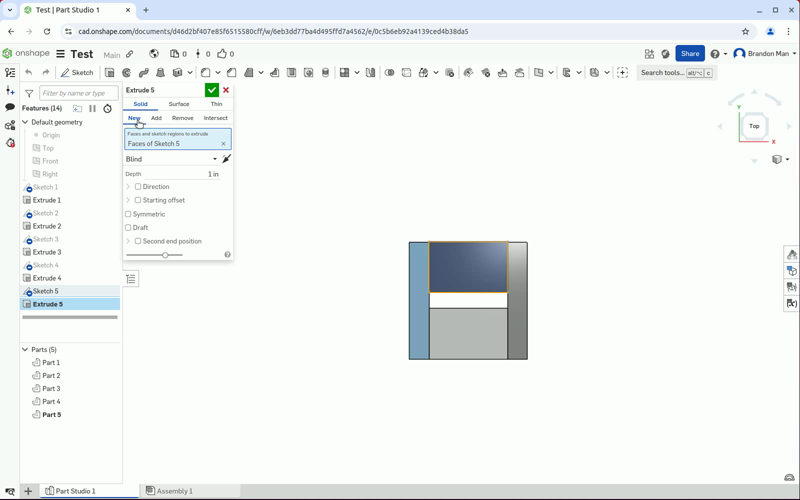
click(137, 120)
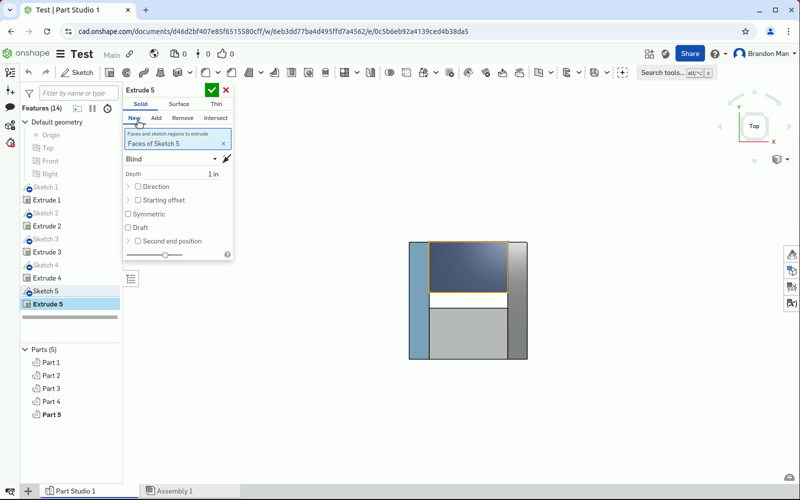
key(tab, 4)
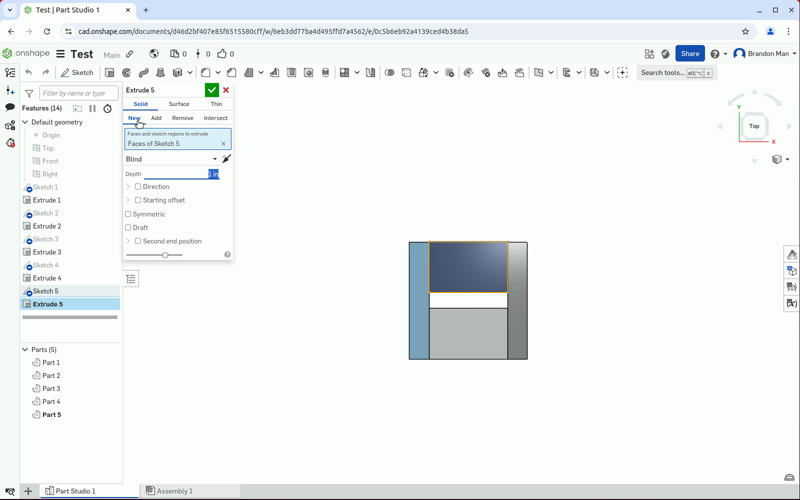
text(6.981)
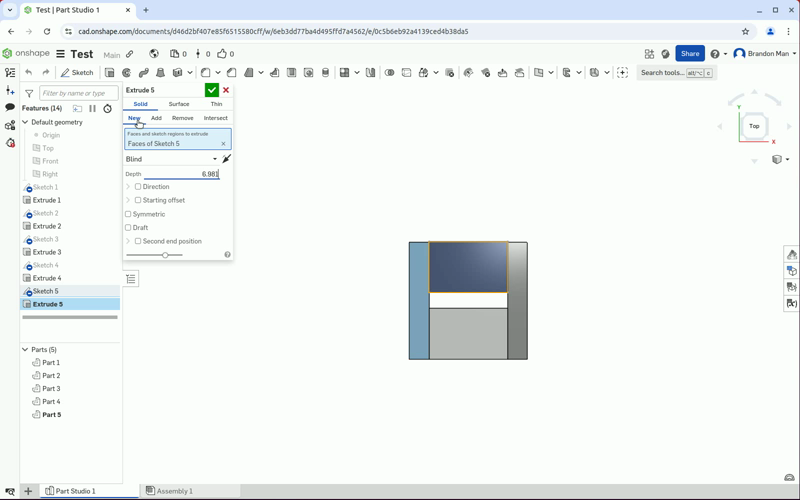
key(enter)
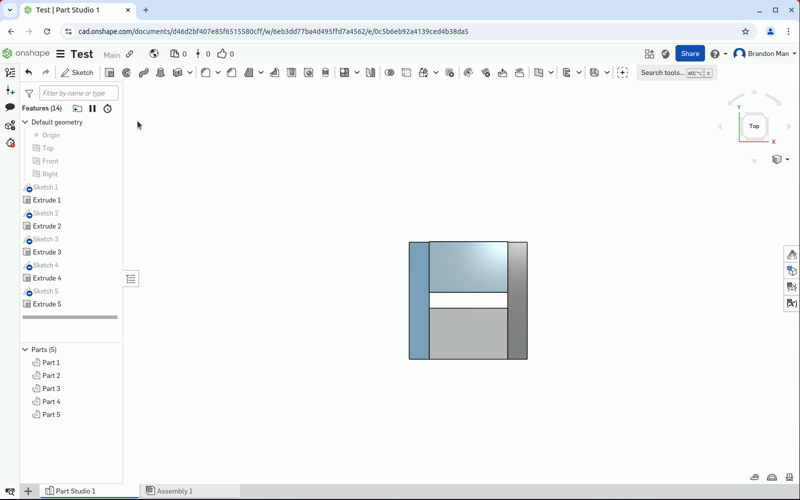
key(shift+h)
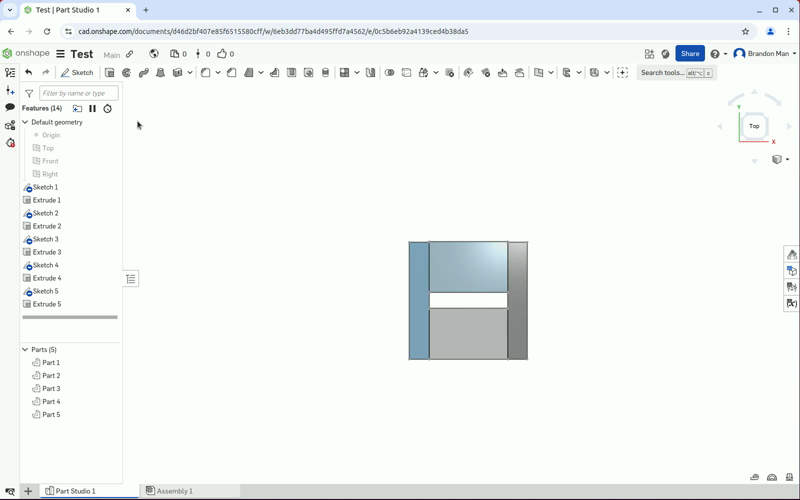
key(shift+h)
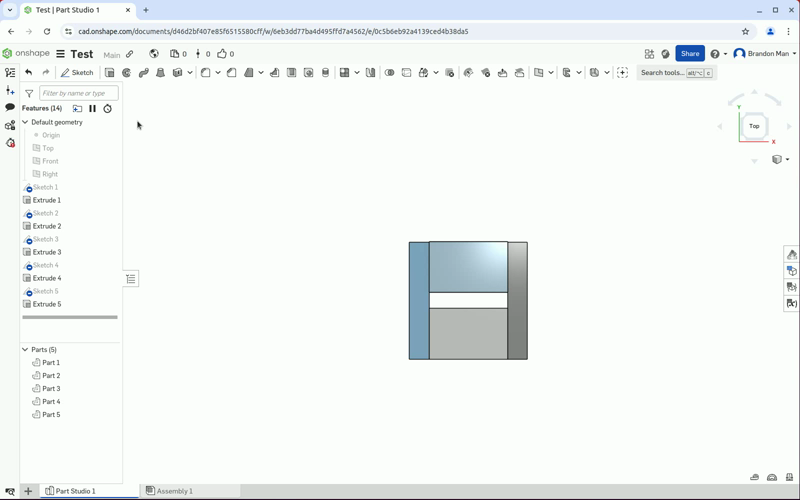
mouse_move(73, 189)
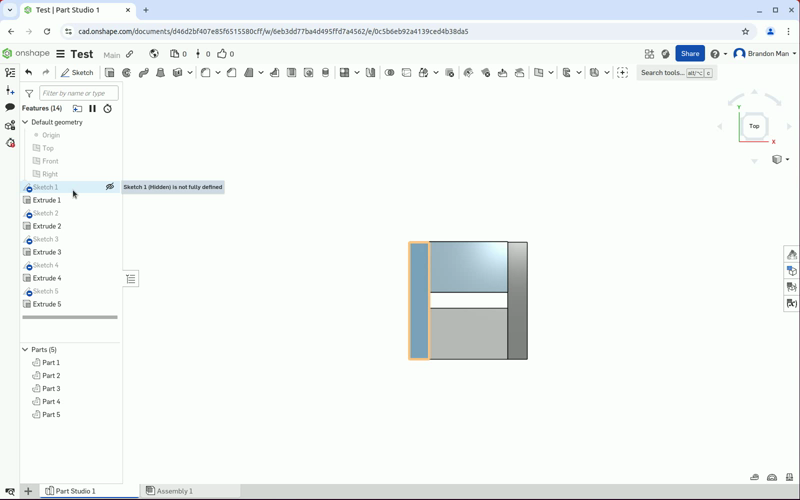
click(73, 189)
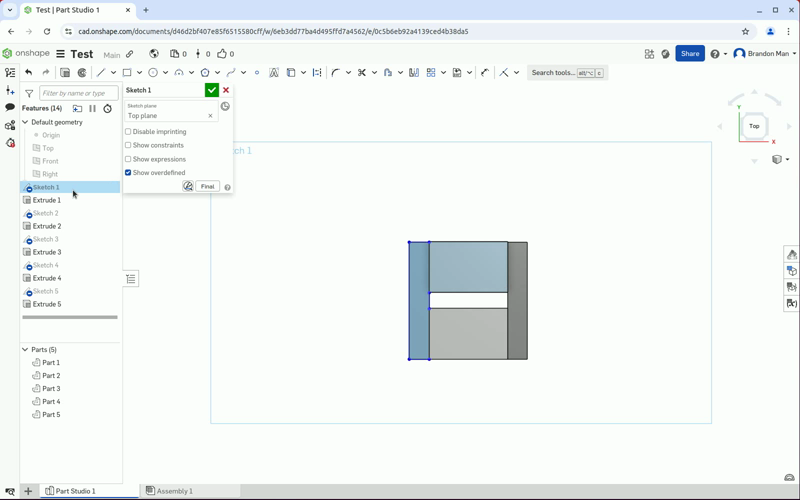
mouse_move(229, 92)
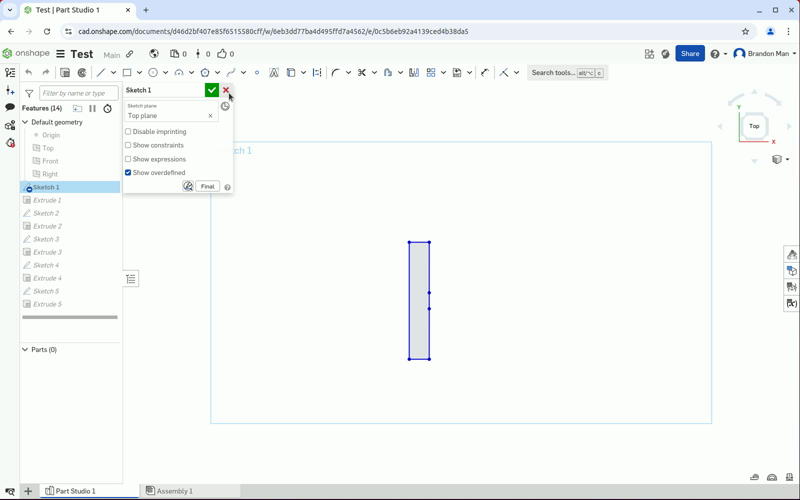
click(229, 92)
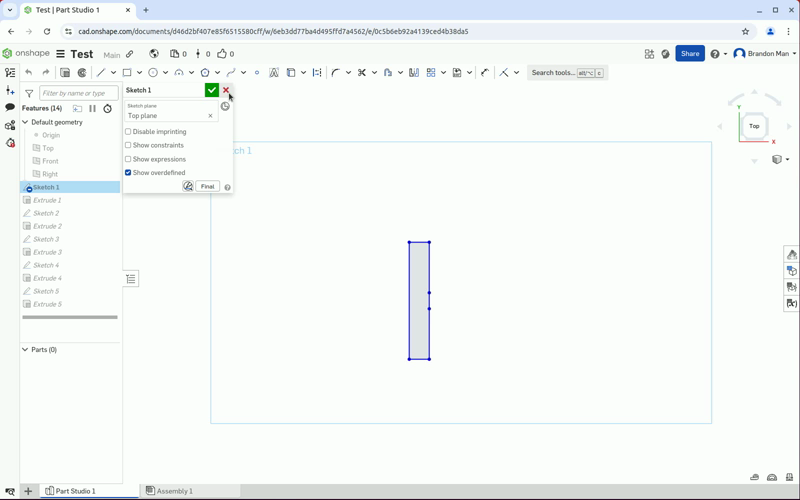
key(shift+s)
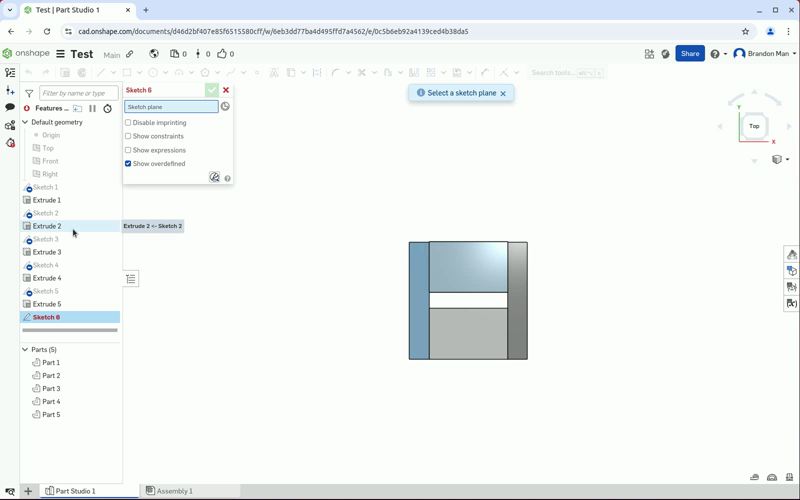
scroll(3)
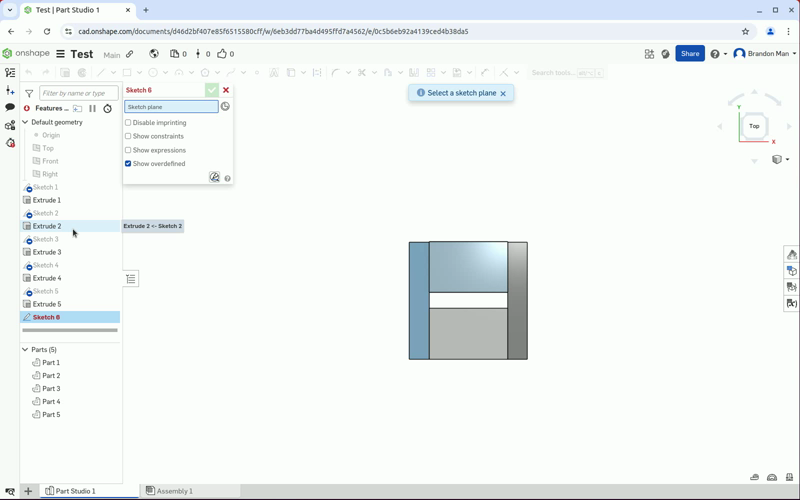
mouse_move(73, 150)
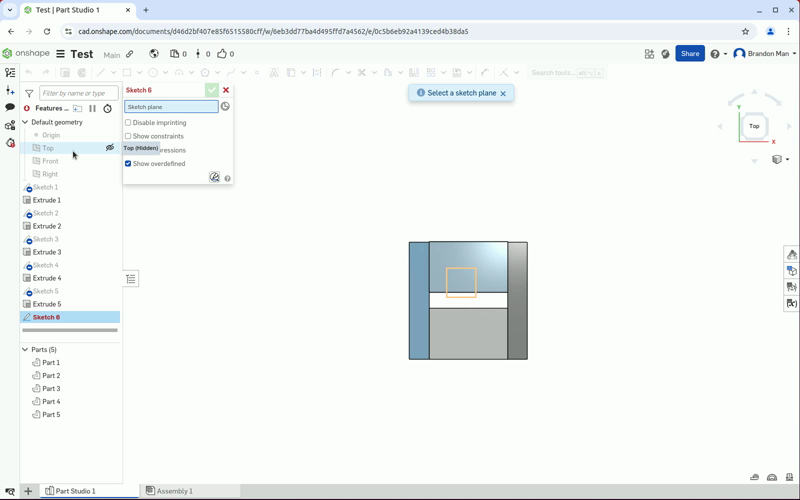
click(73, 150)
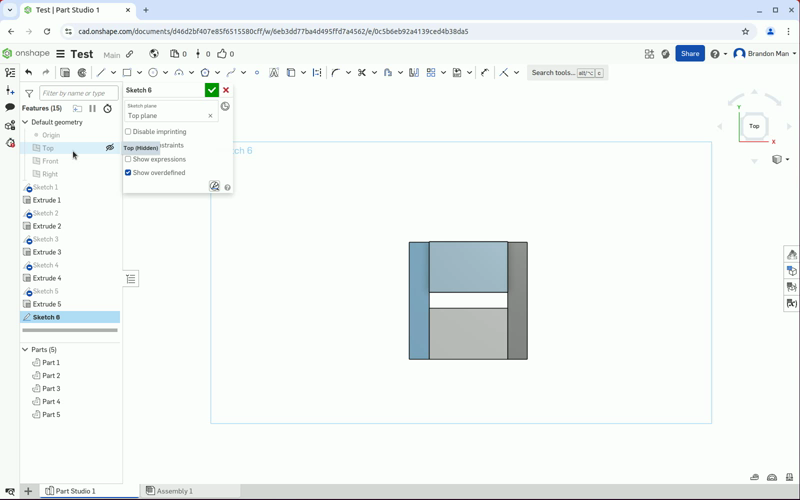
mouse_move(73, 352)
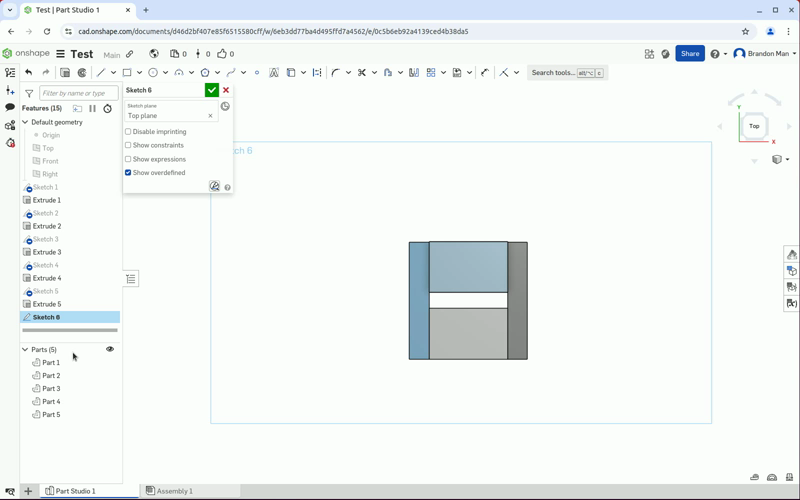
key(y)
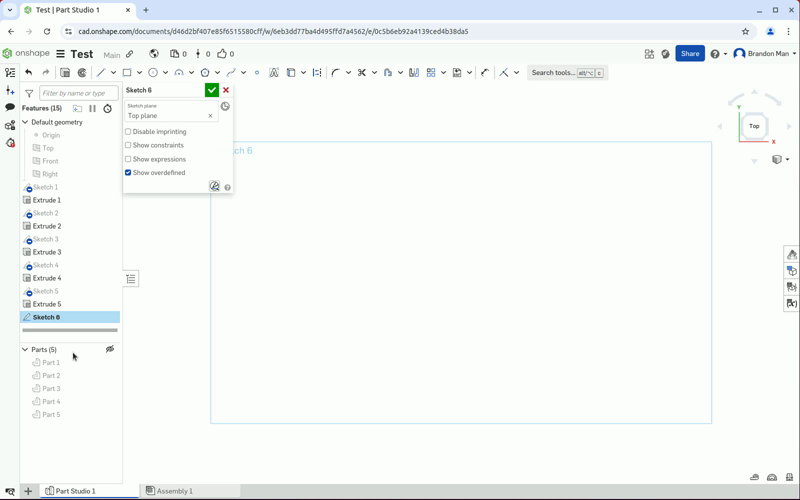
key(l)
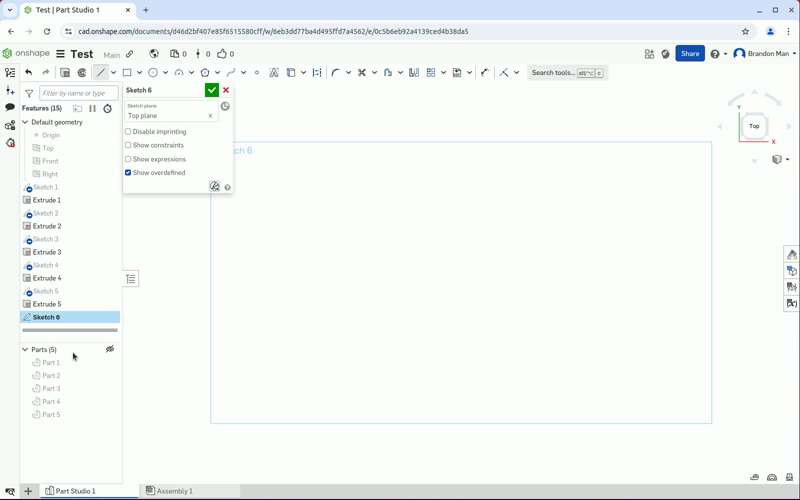
key_down(shift)
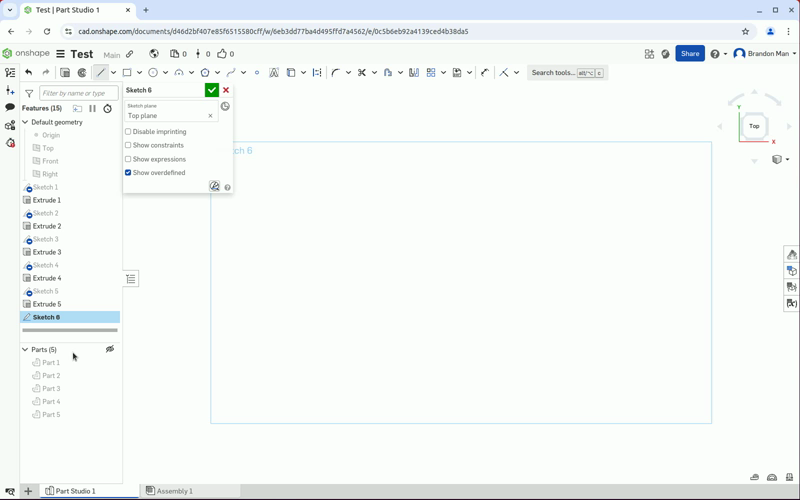
mouse_move(429, 307)
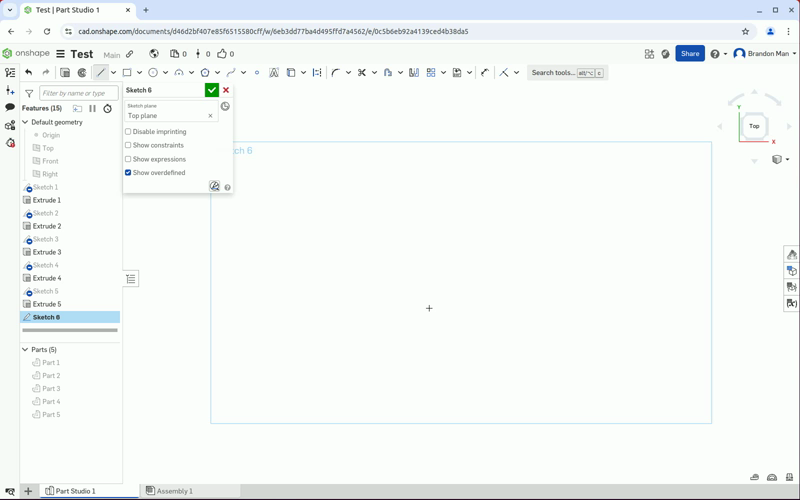
click(429, 307)
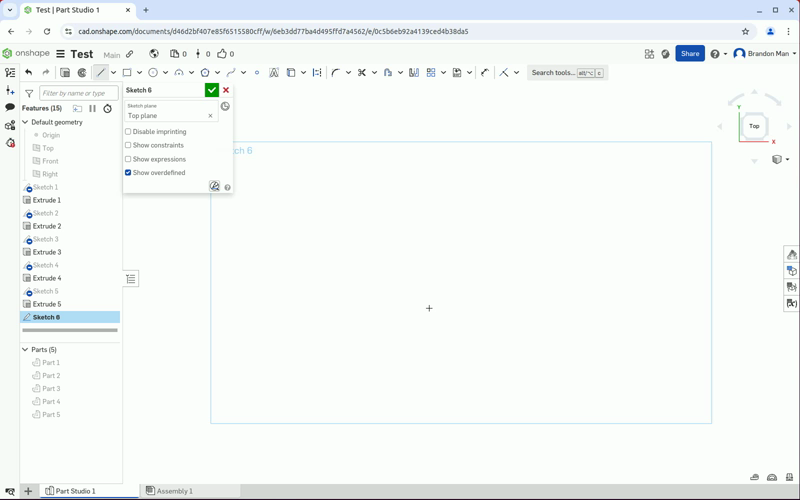
key_up(shift)
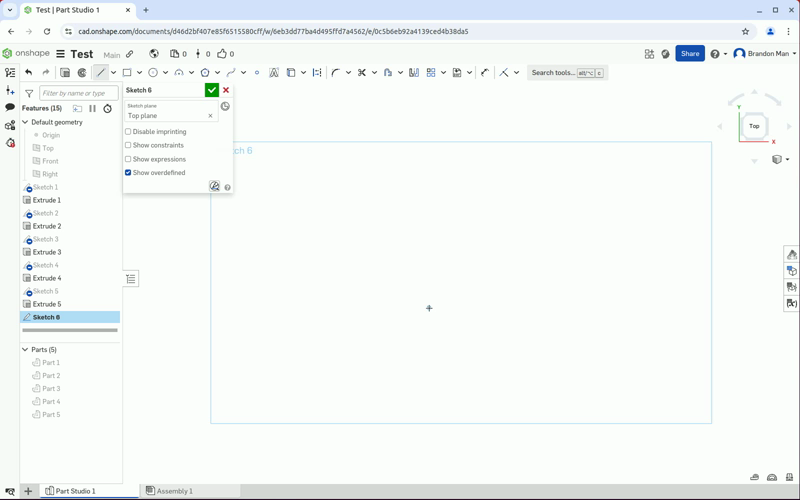
key_down(shift)
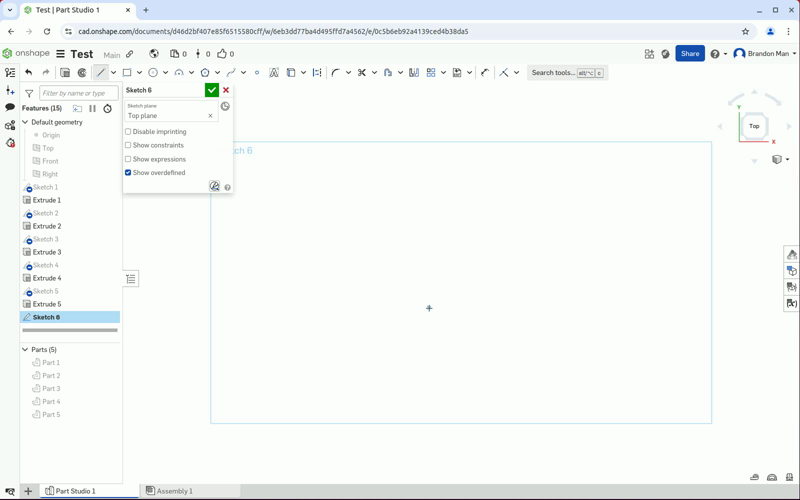
mouse_move(507, 307)
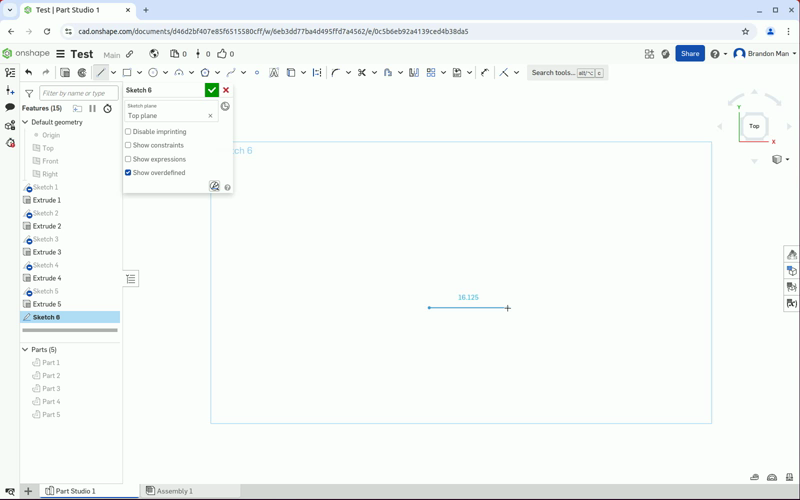
click(507, 307)
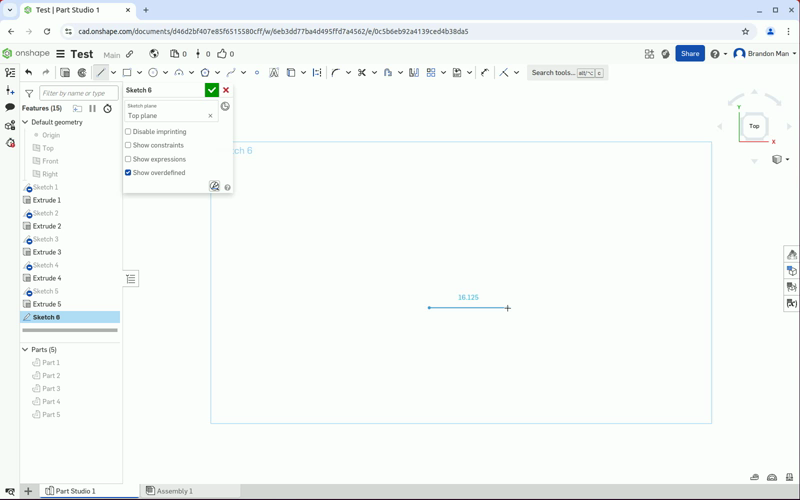
key_up(shift)
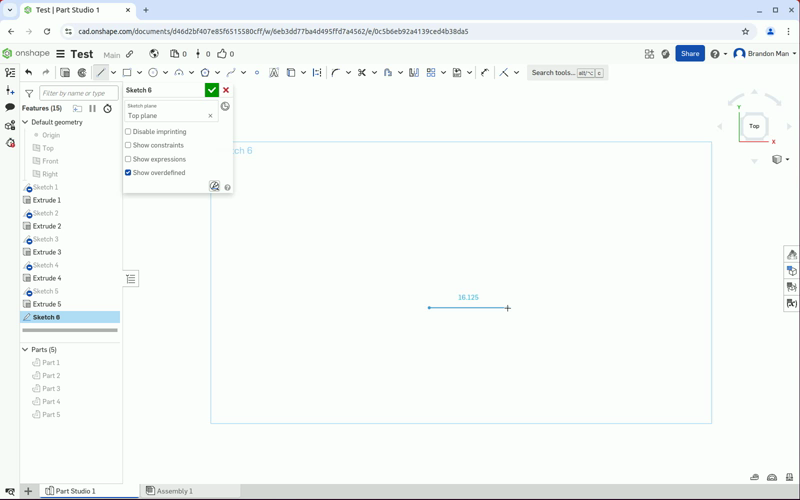
key_down(shift)
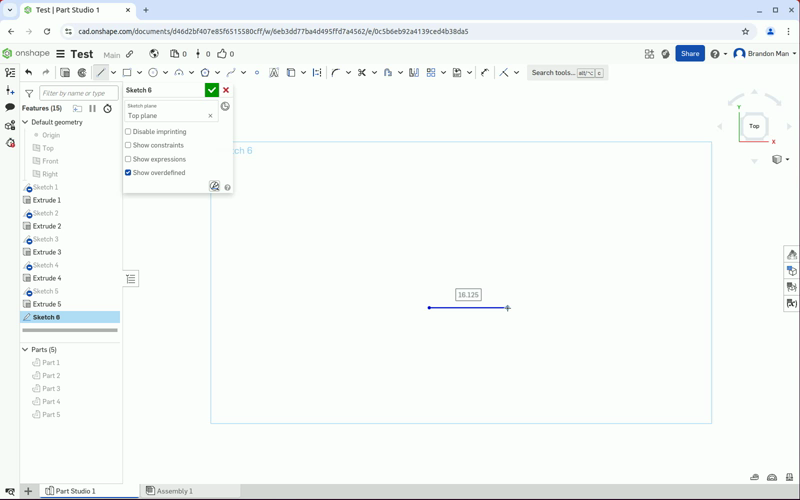
mouse_move(537, 307)
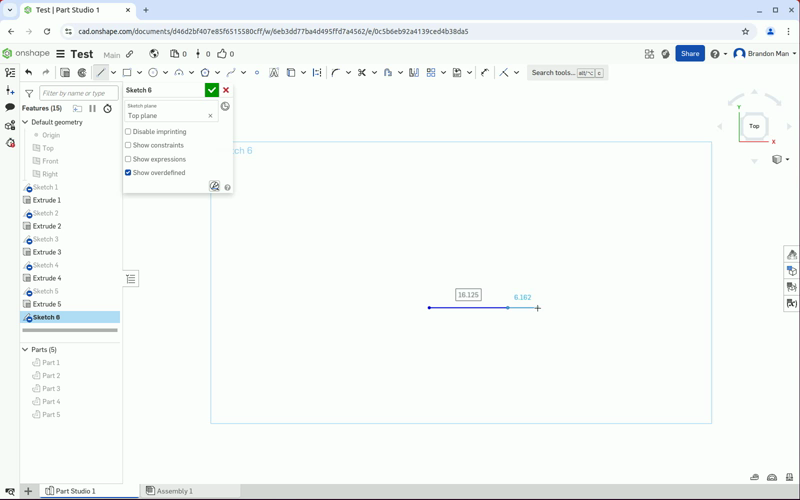
mouse_move(507, 291)
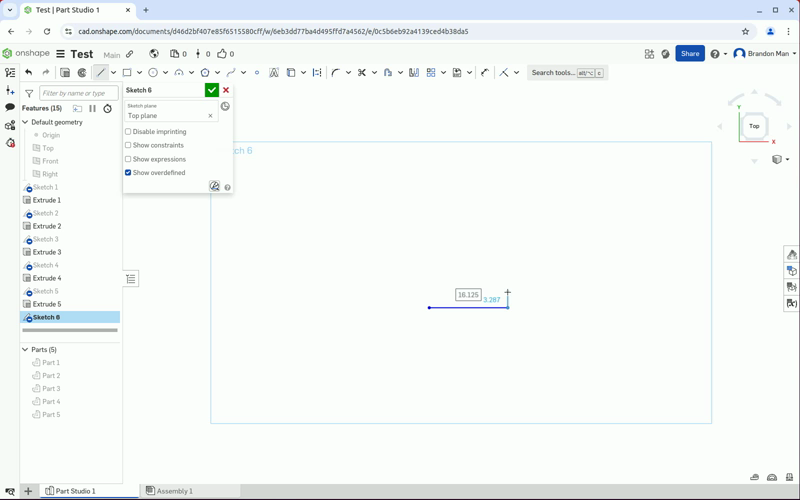
click(507, 291)
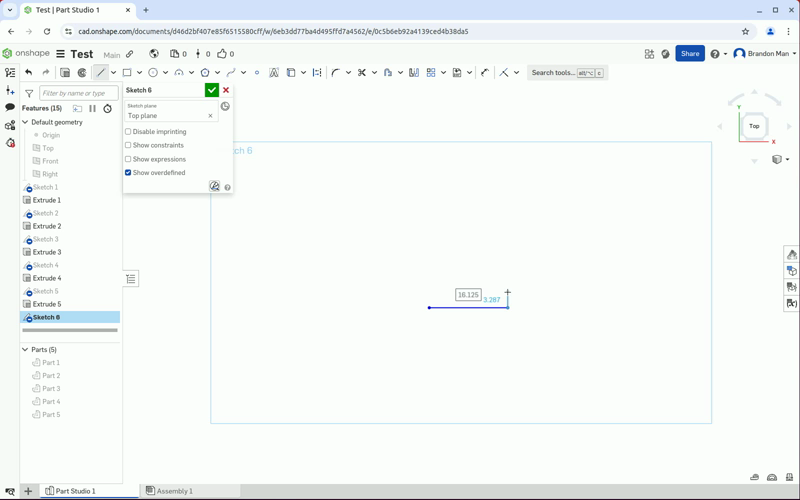
key_up(shift)
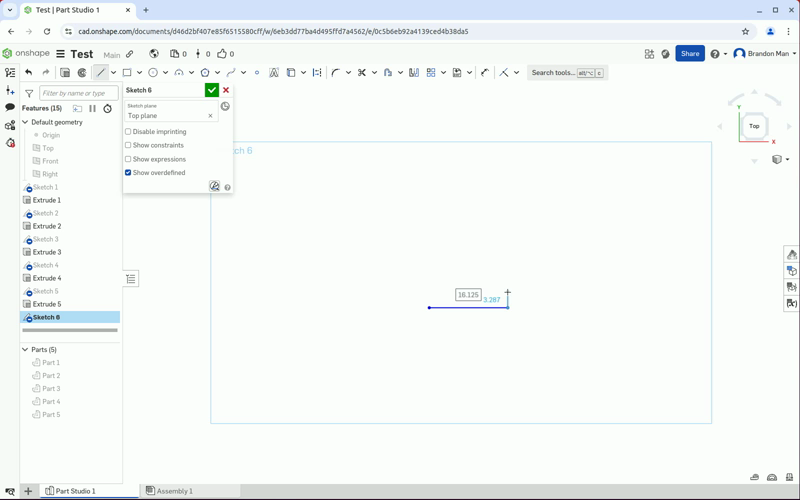
key_down(shift)
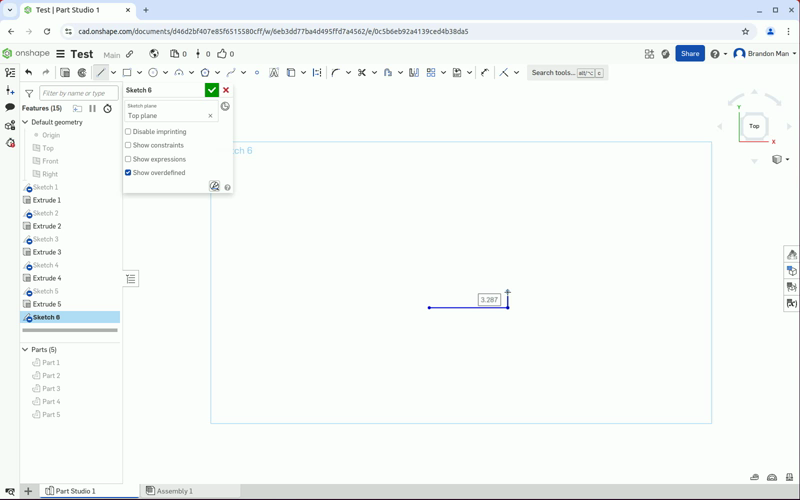
mouse_move(429, 291)
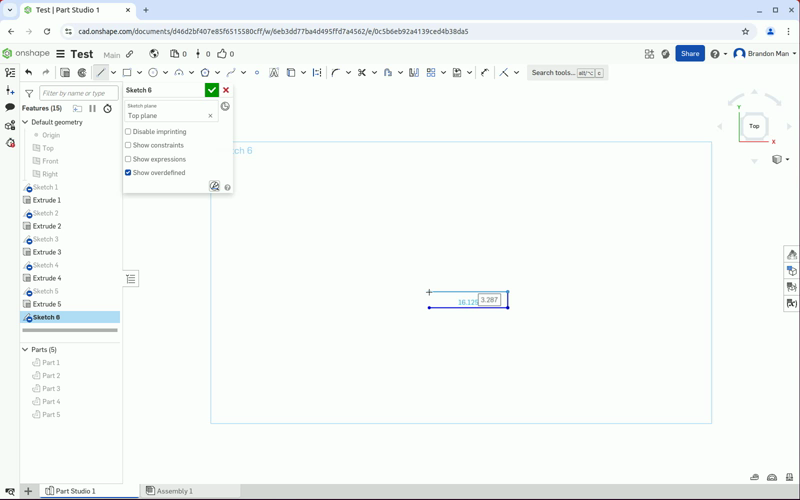
click(429, 291)
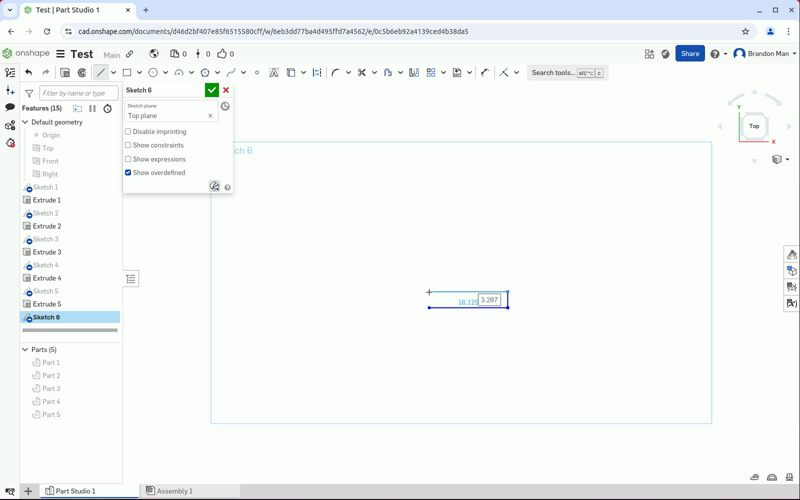
key_up(shift)
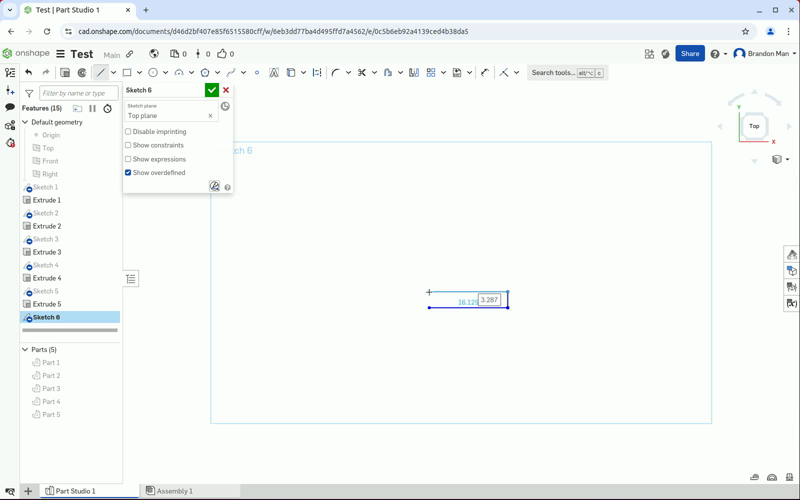
mouse_move(459, 291)
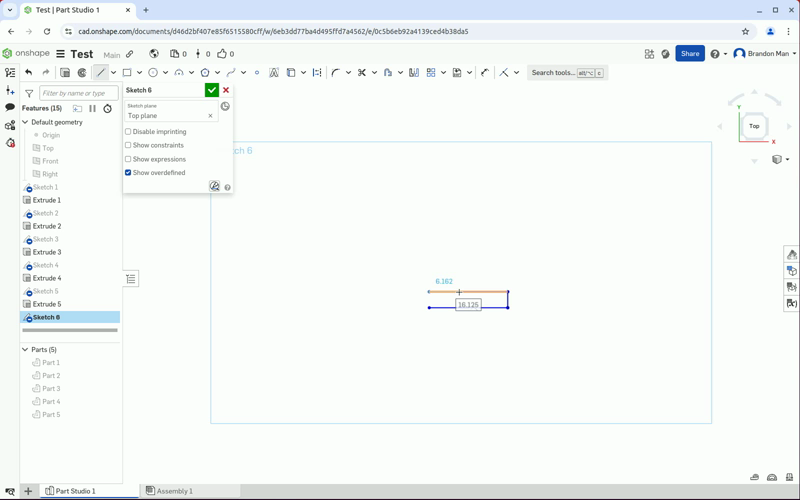
key_down(shift)
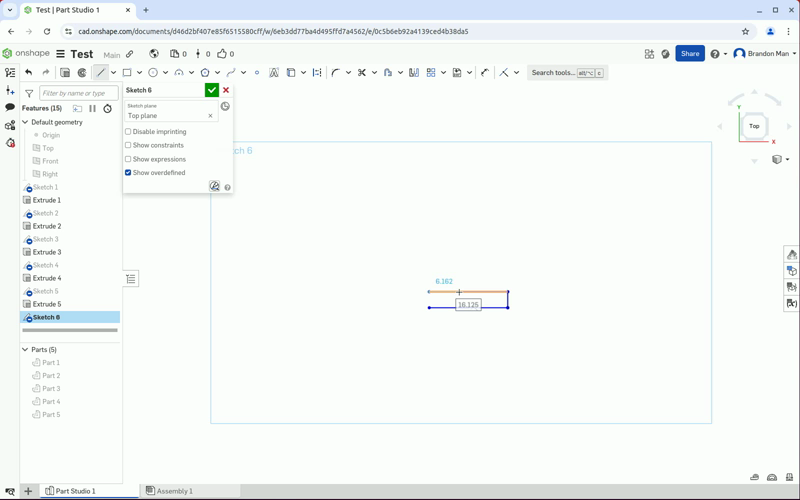
mouse_move(429, 307)
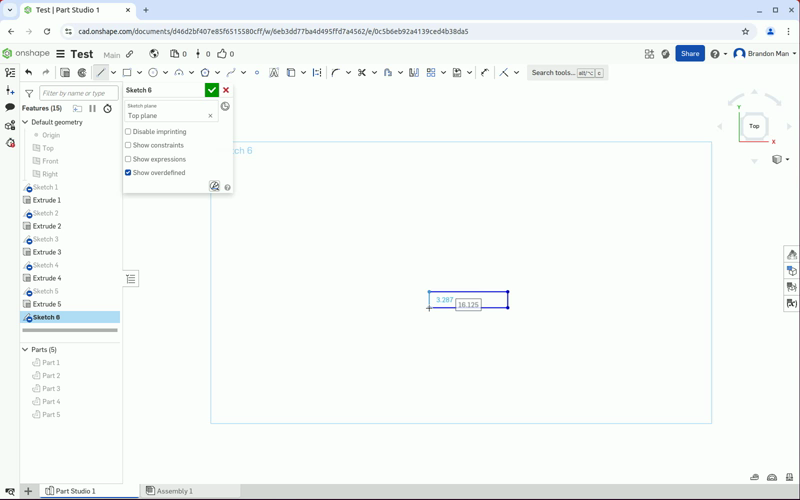
key_up(shift)
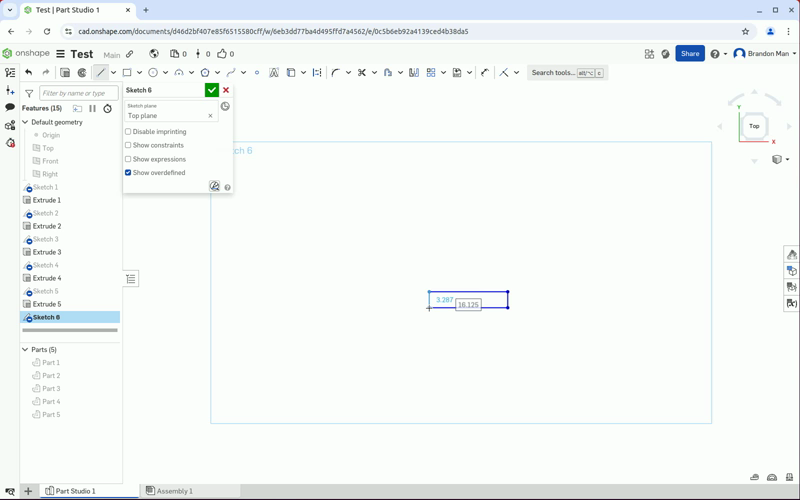
click(429, 307)
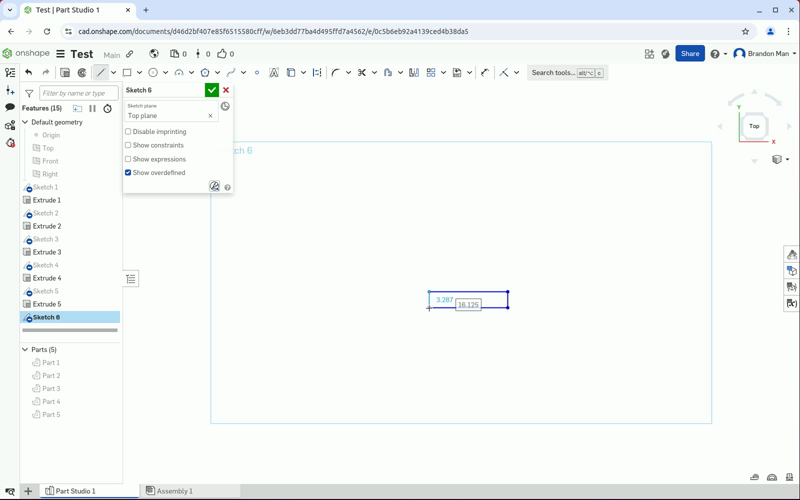
key(esc)
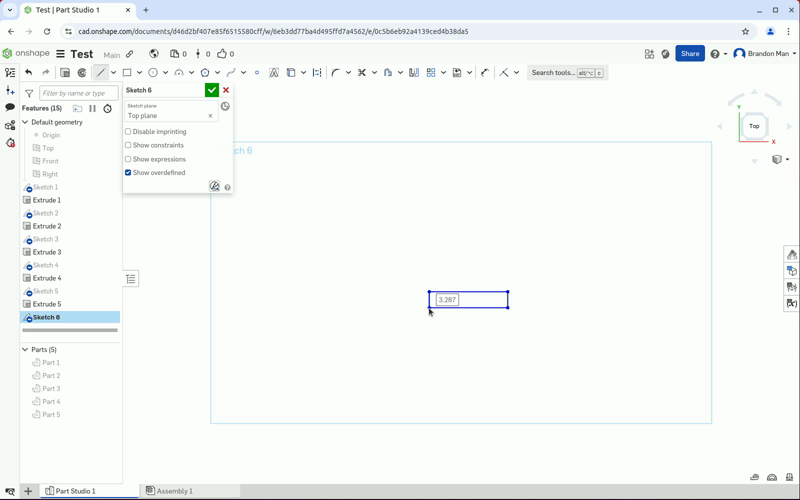
mouse_move(481, 298)
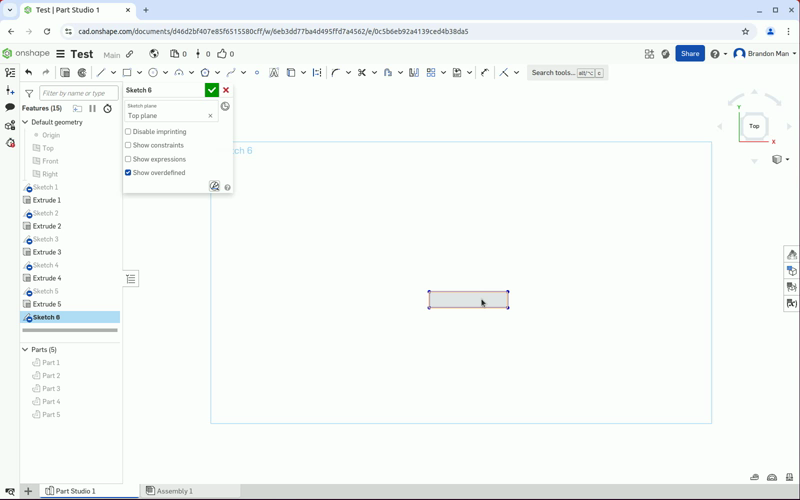
scroll(6)
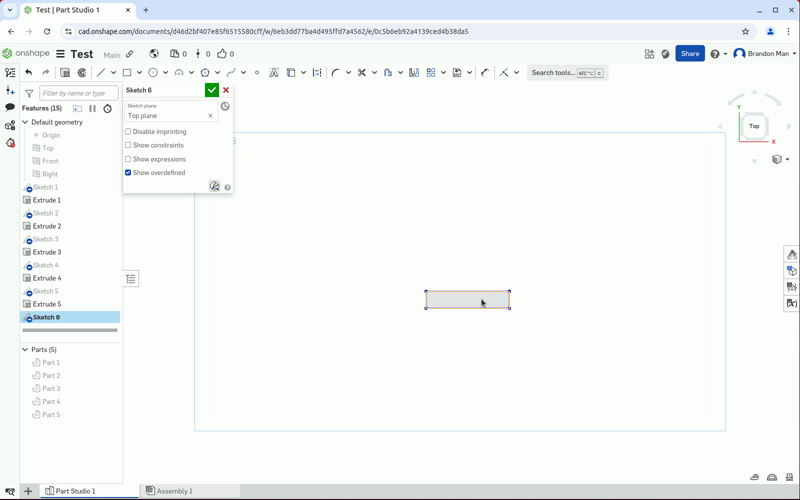
scroll(6)
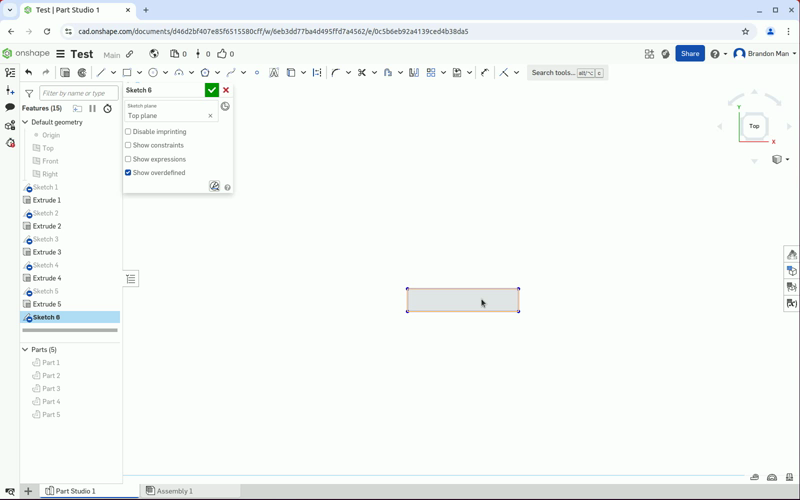
scroll(6)
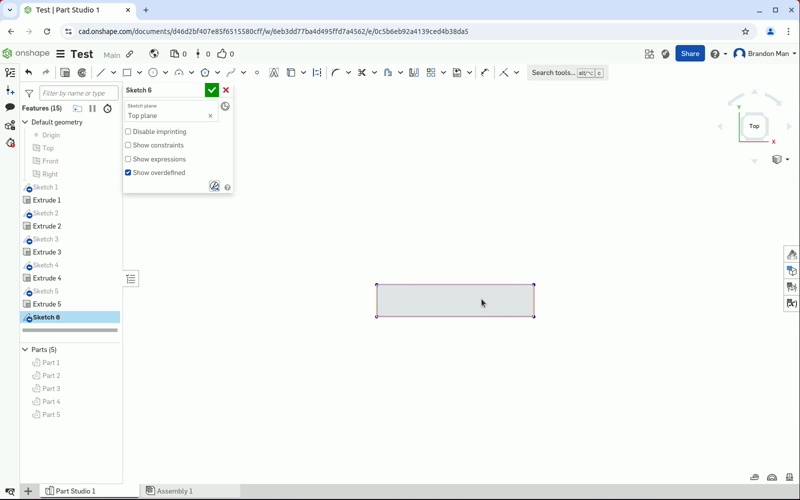
scroll(6)
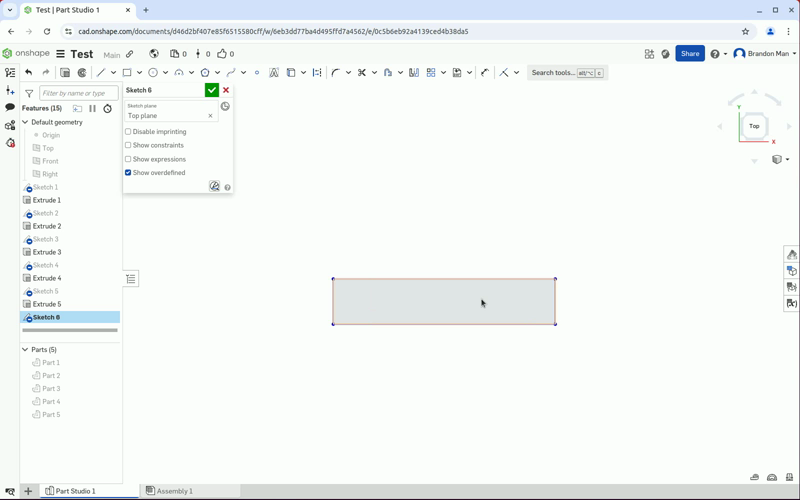
scroll(6)
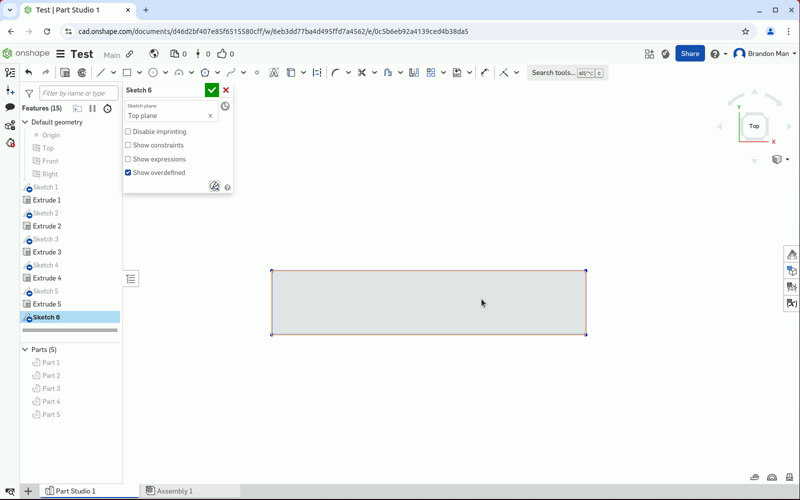
scroll(6)
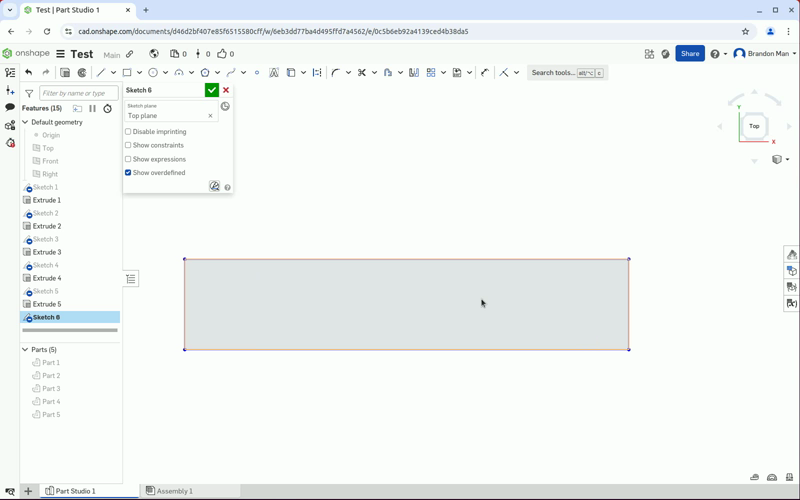
scroll(6)
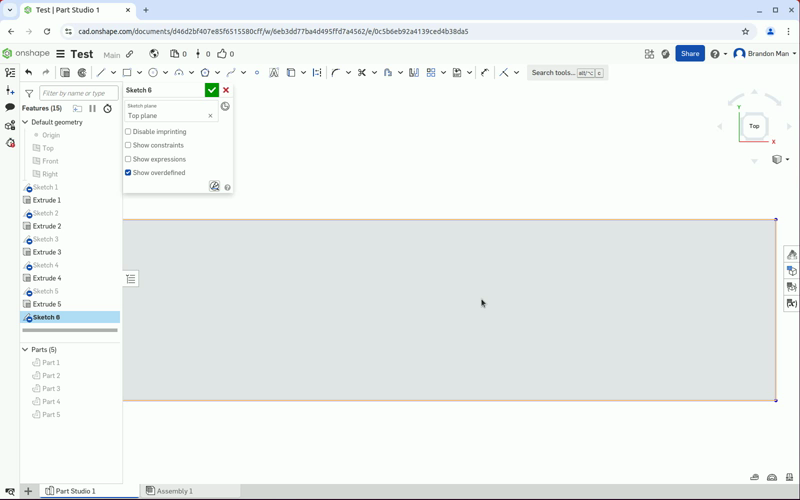
click(481, 298)
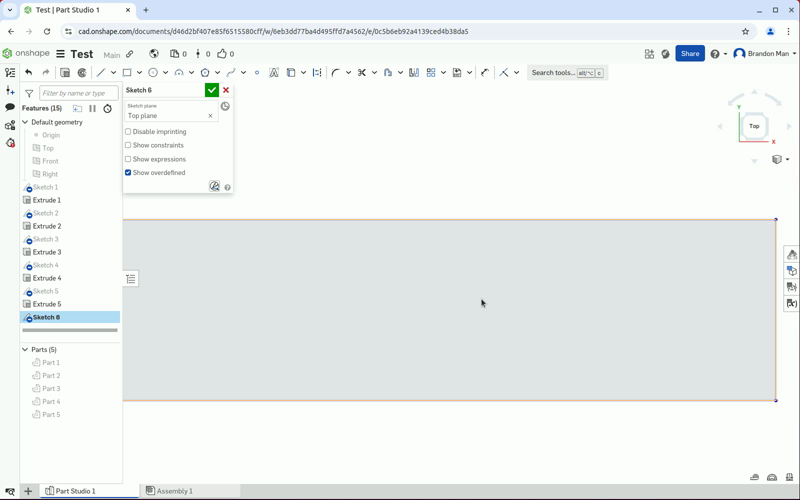
scroll(-6)
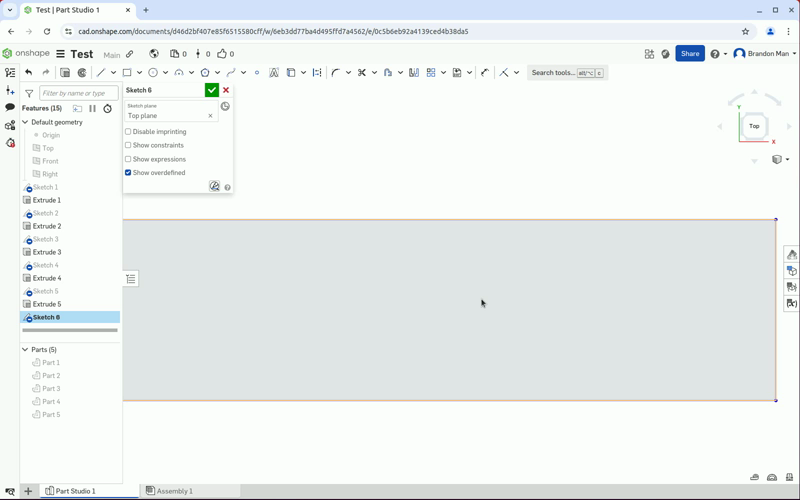
scroll(-6)
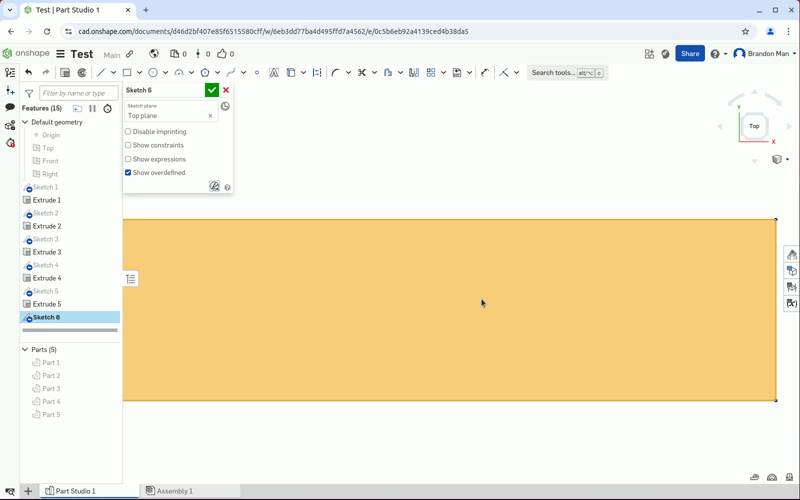
scroll(-6)
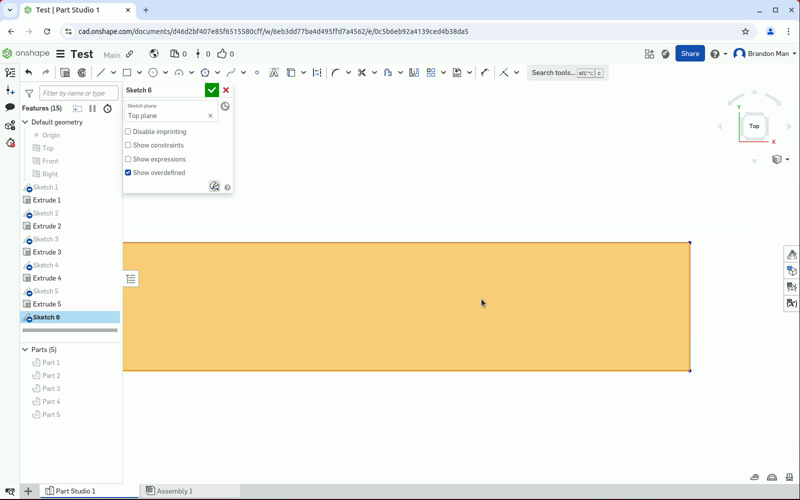
scroll(-6)
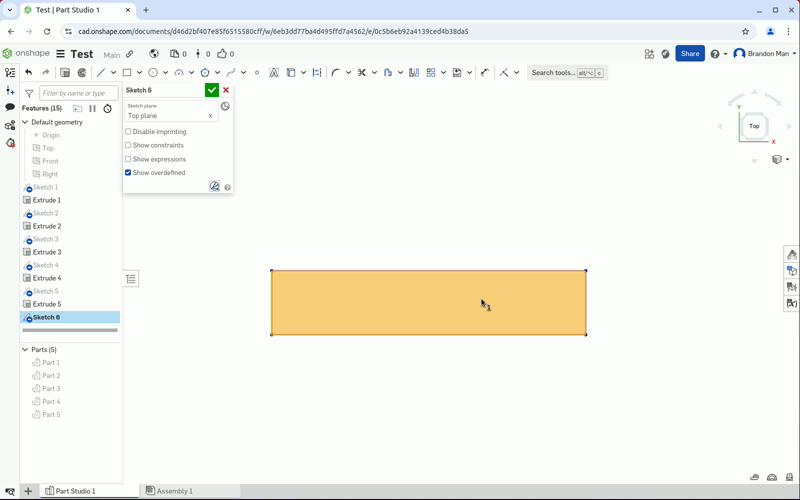
scroll(-6)
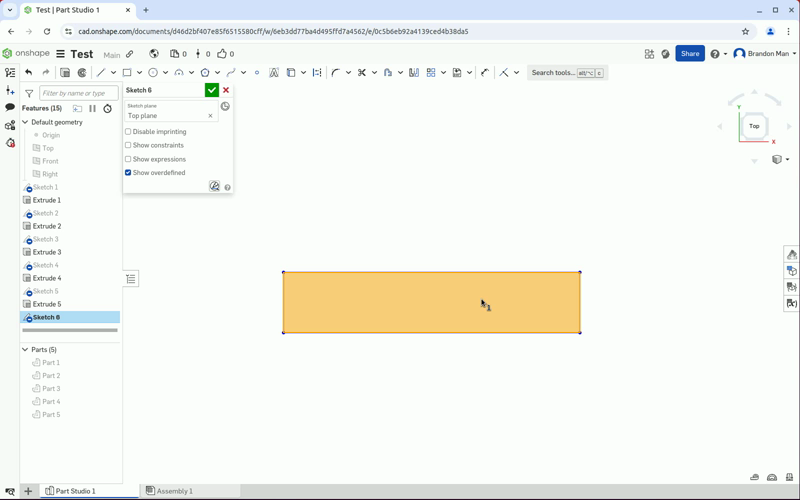
scroll(-6)
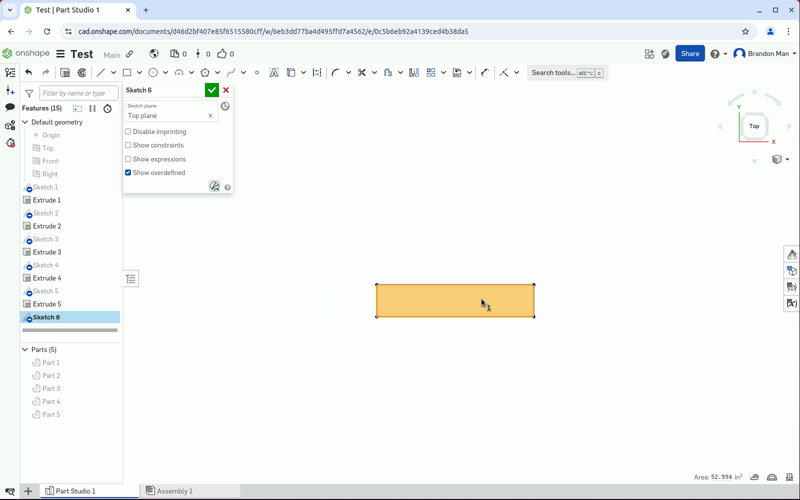
scroll(-6)
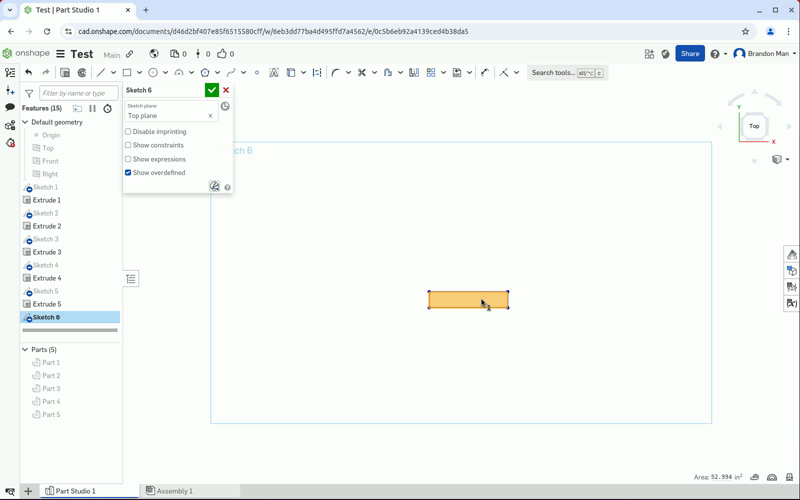
mouse_move(73, 352)
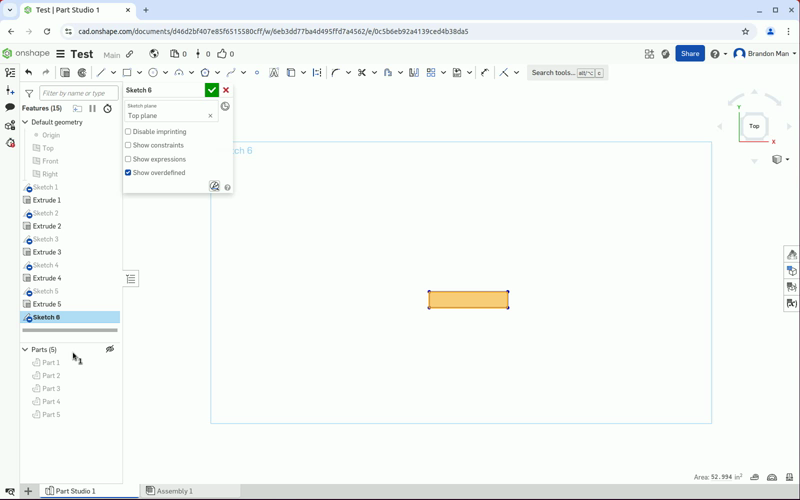
key(shift+y)
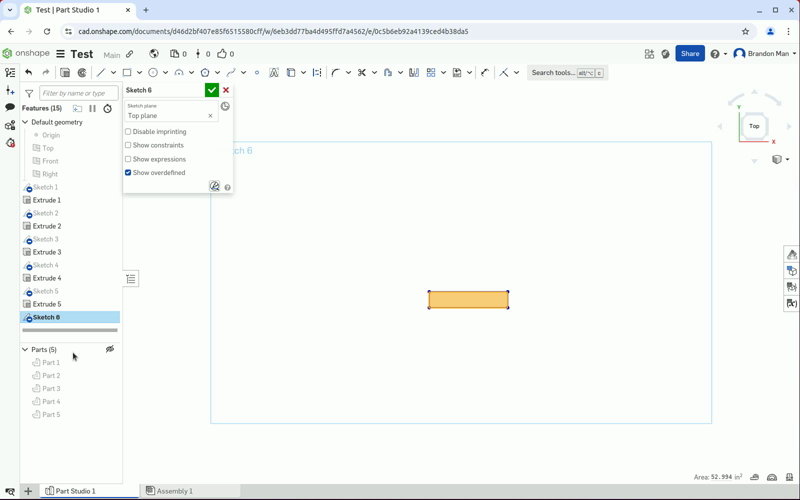
key(shift+e)
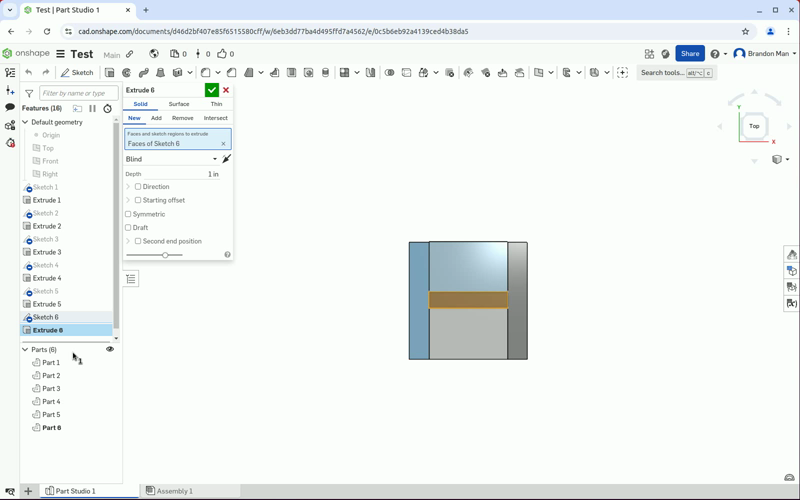
mouse_move(143, 106)
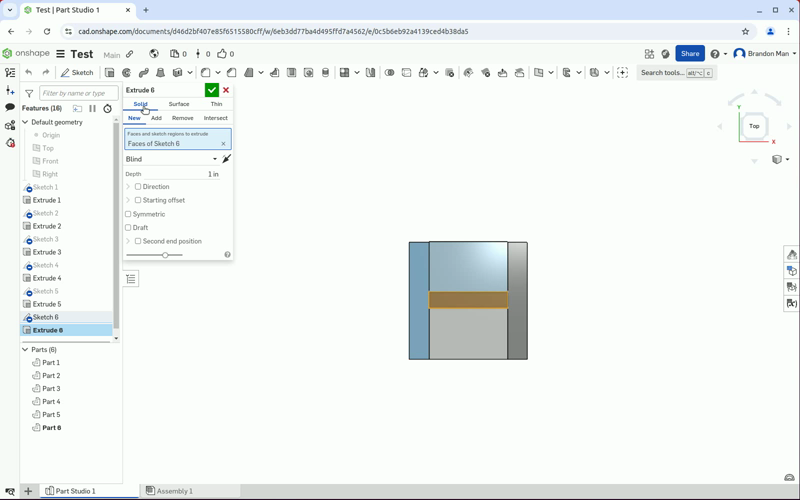
click(143, 106)
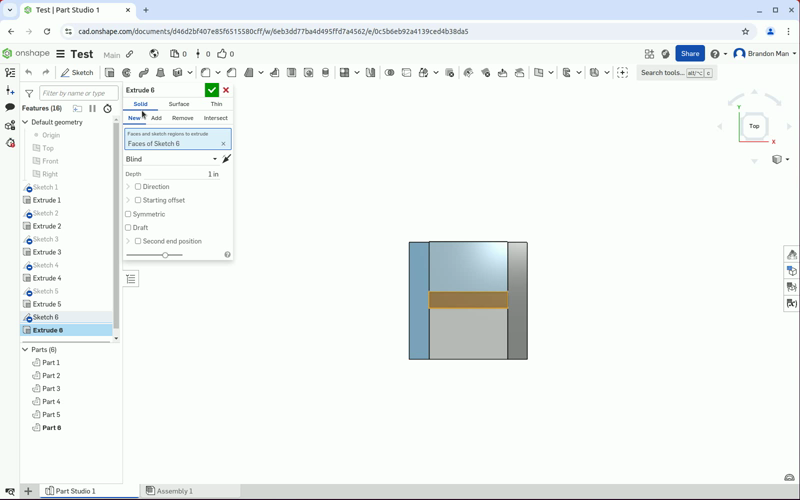
mouse_move(137, 120)
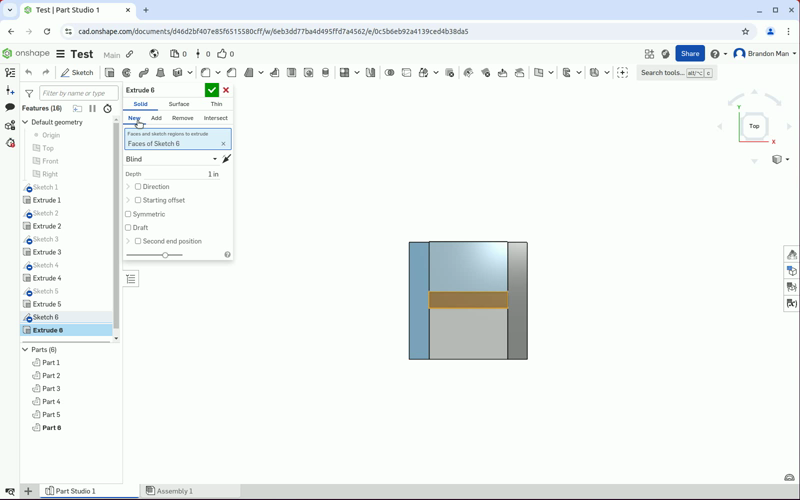
click(137, 120)
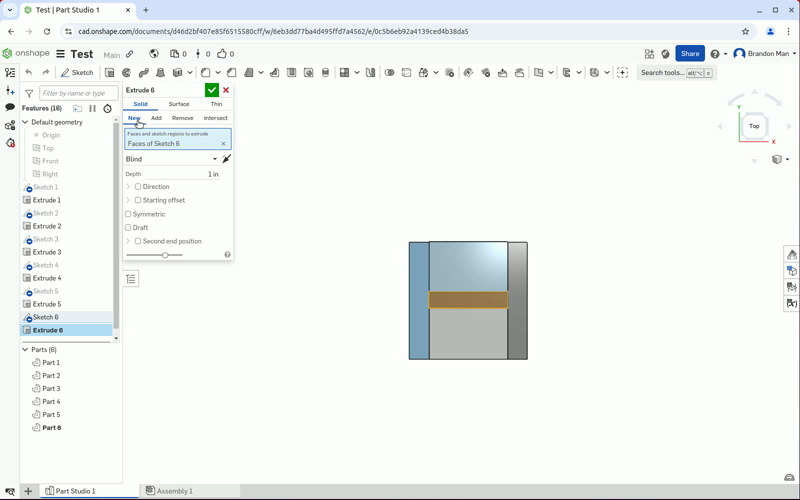
key(tab, 4)
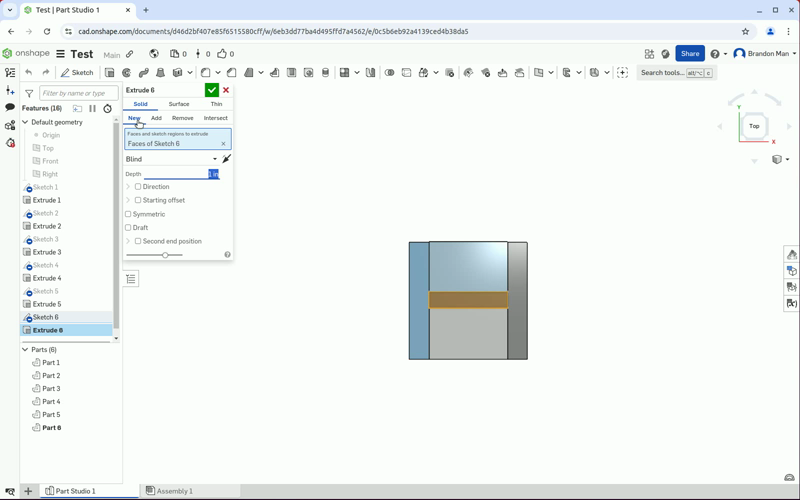
text(23.108)
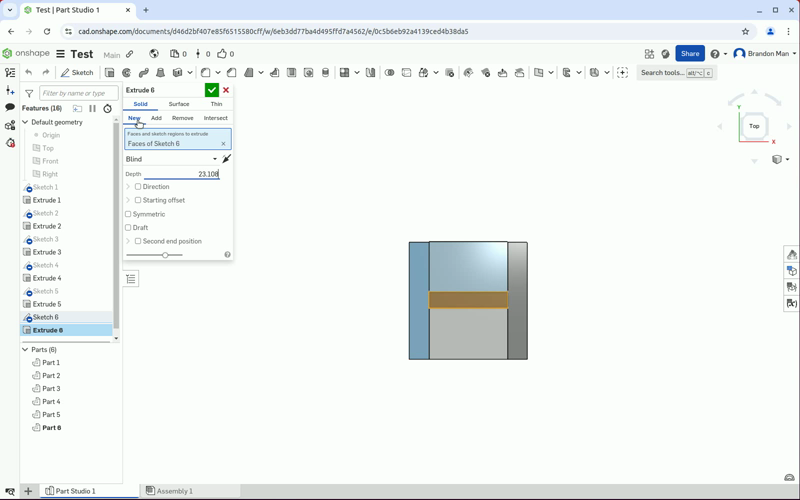
key(enter)
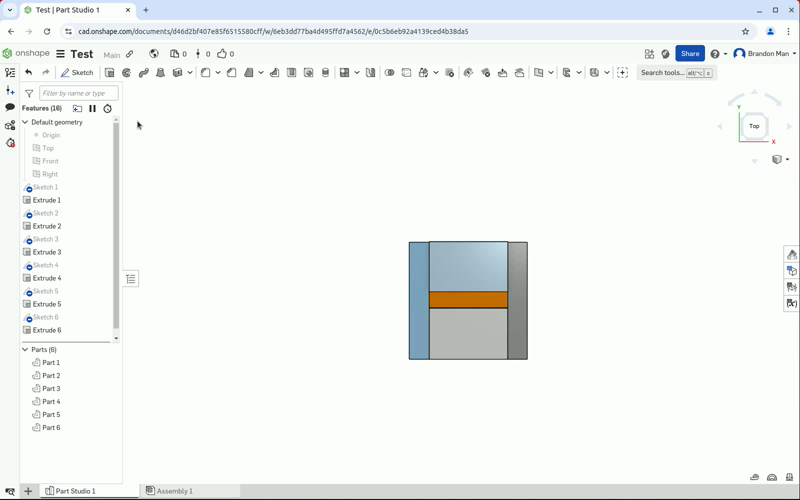
key(shift+h)
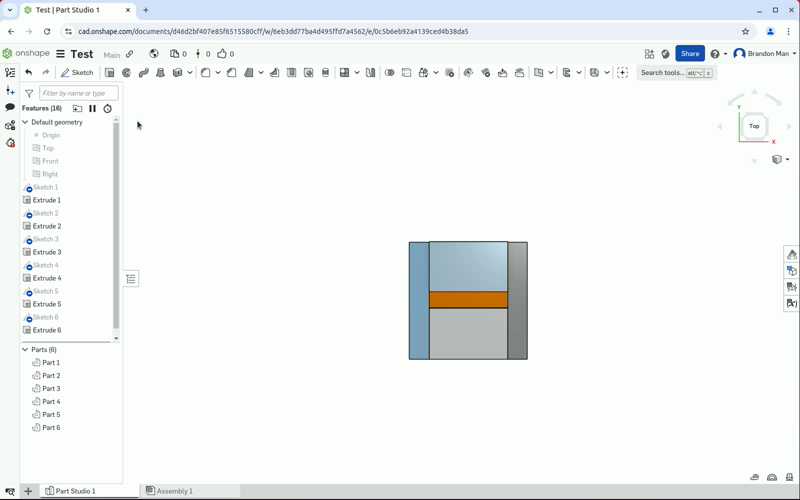
key(shift+h)
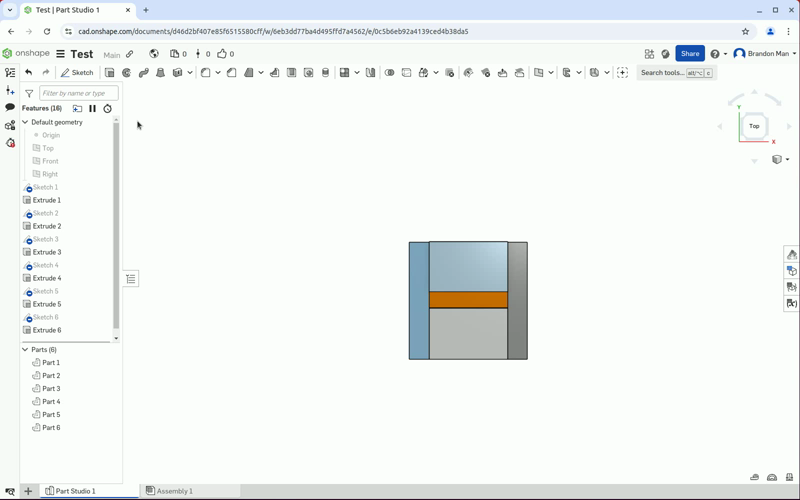
mouse_move(69, 189)
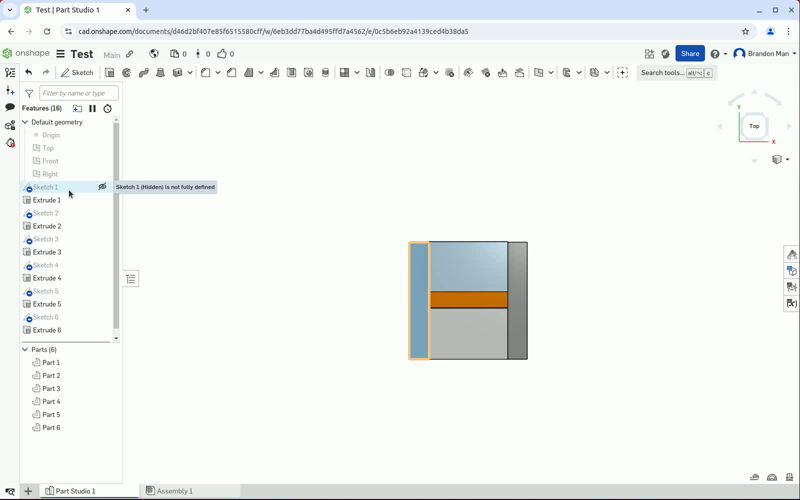
click(69, 189)
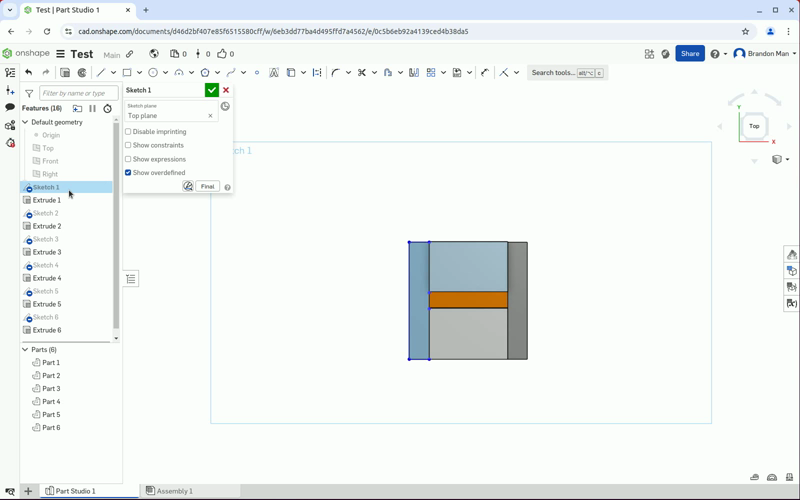
mouse_move(229, 92)
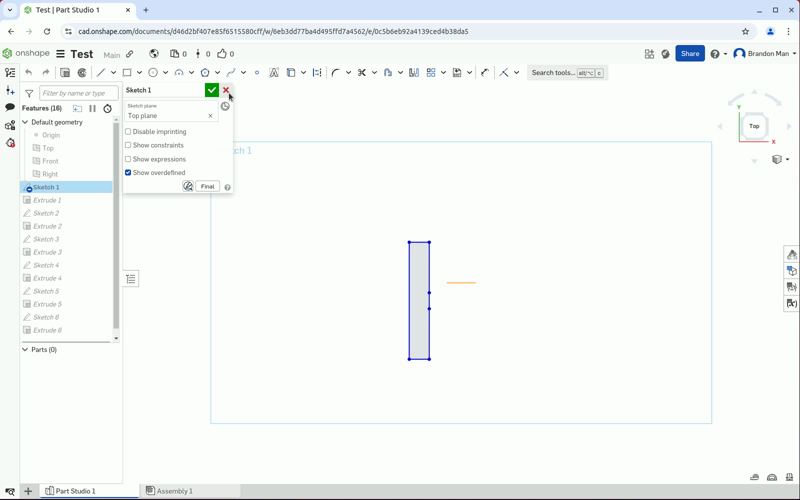
click(229, 92)
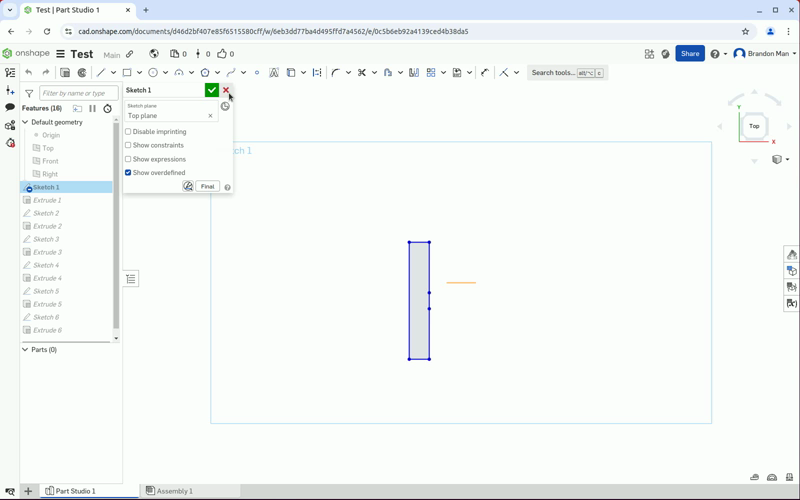
key(shift+s)
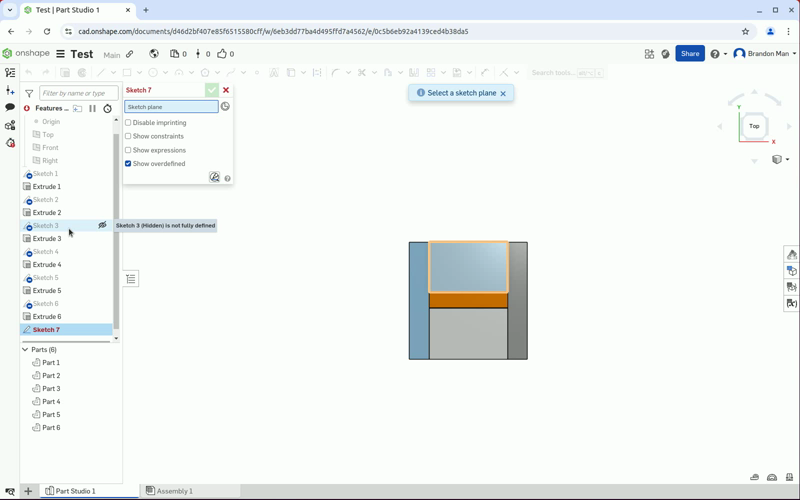
scroll(3)
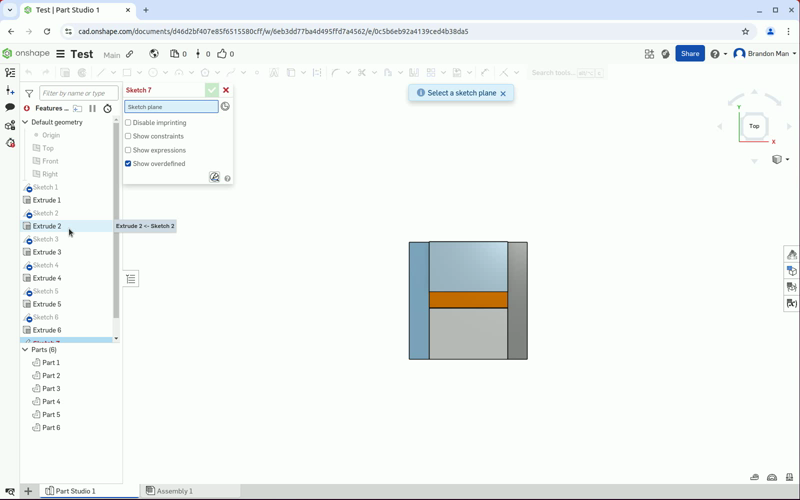
mouse_move(69, 150)
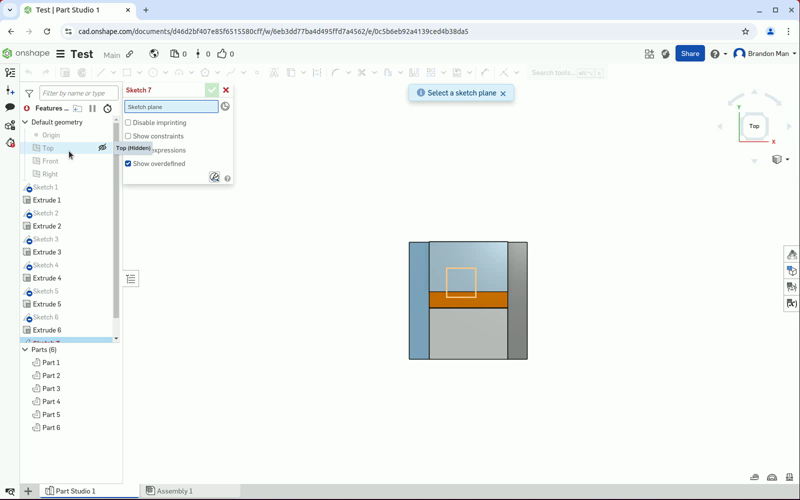
click(69, 150)
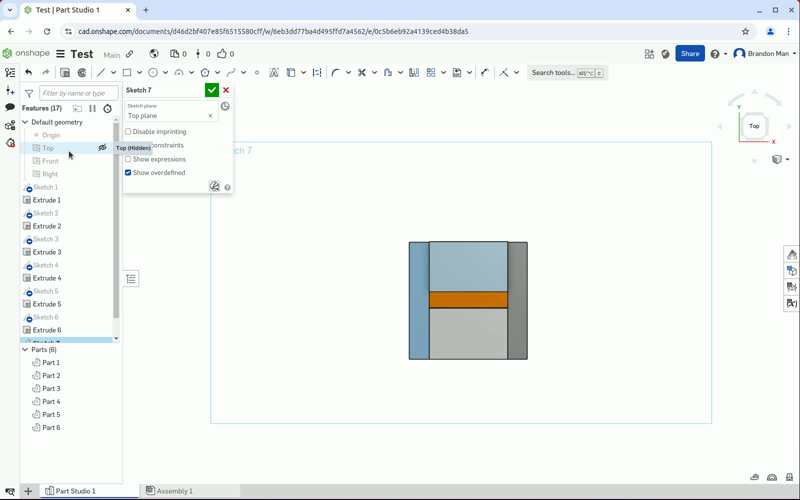
mouse_move(73, 352)
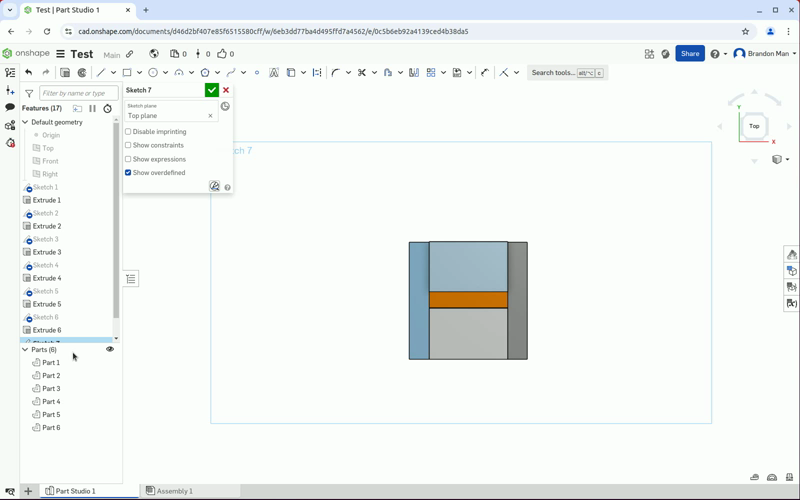
key(y)
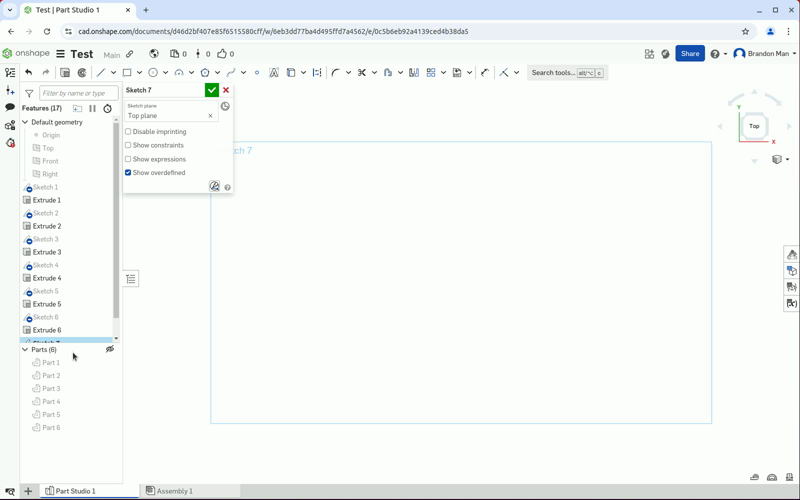
key(l)
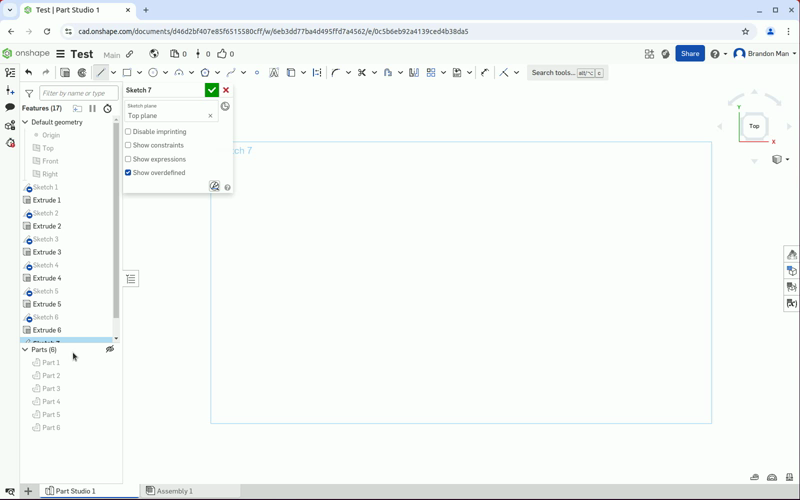
key_down(shift)
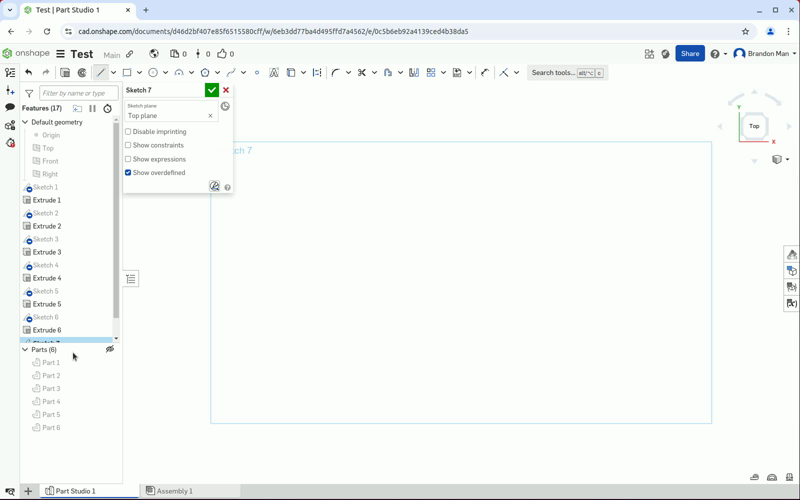
mouse_move(429, 359)
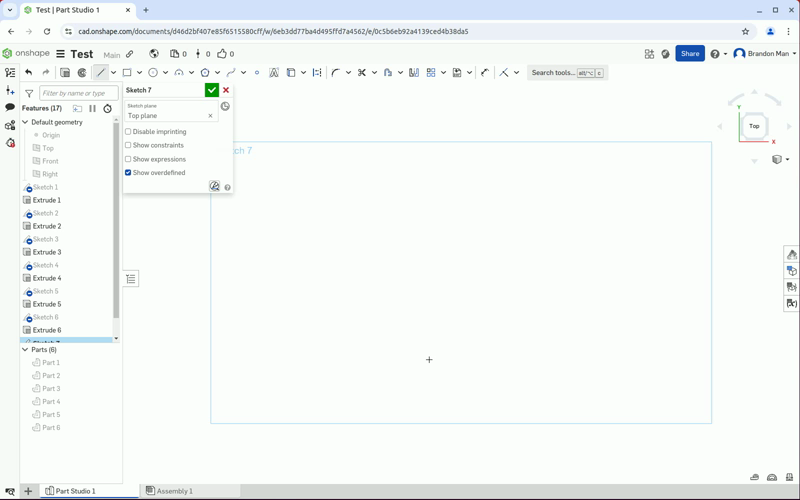
click(429, 359)
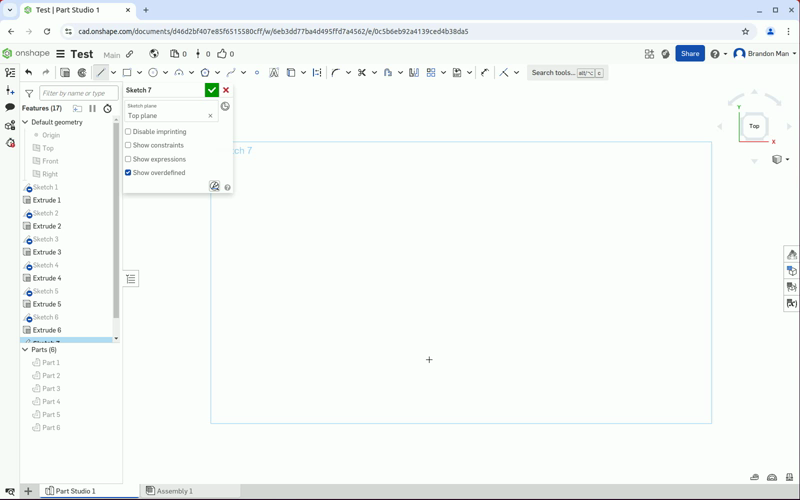
key_up(shift)
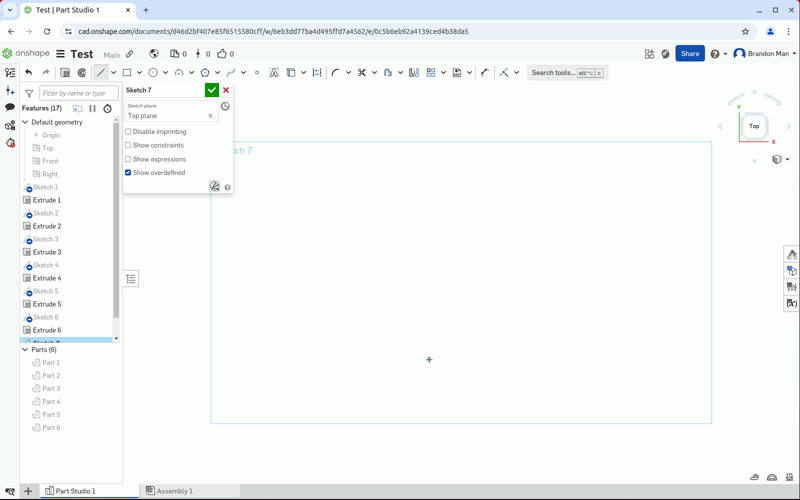
key_down(shift)
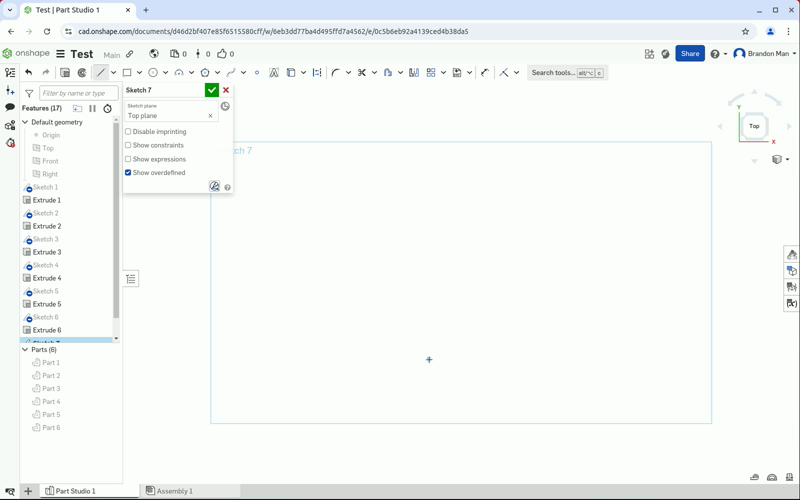
mouse_move(507, 359)
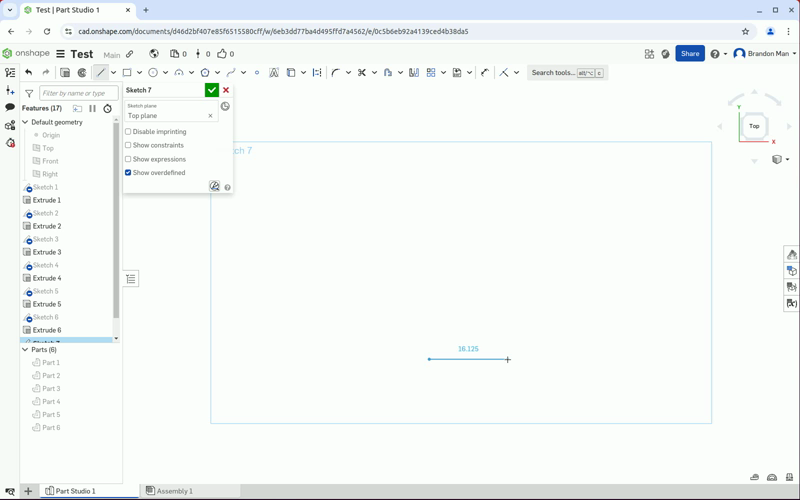
click(507, 359)
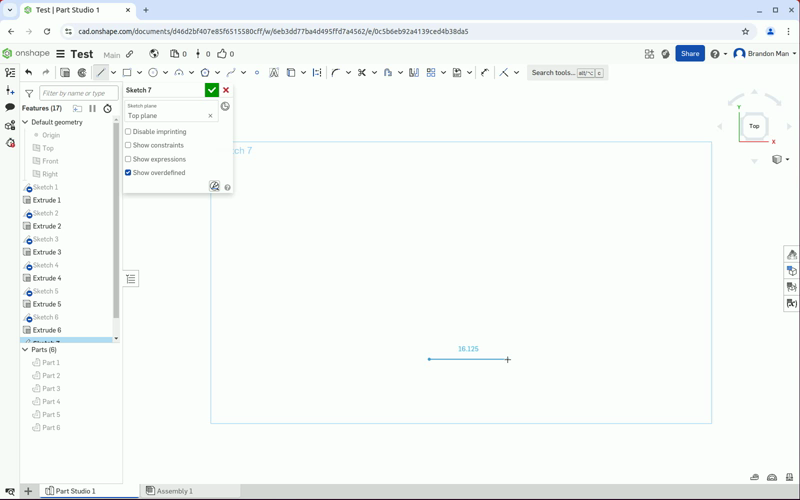
key_up(shift)
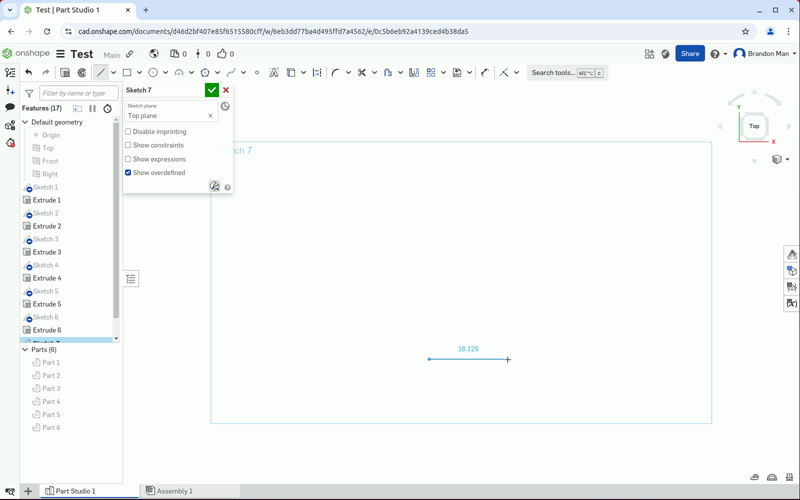
key_down(shift)
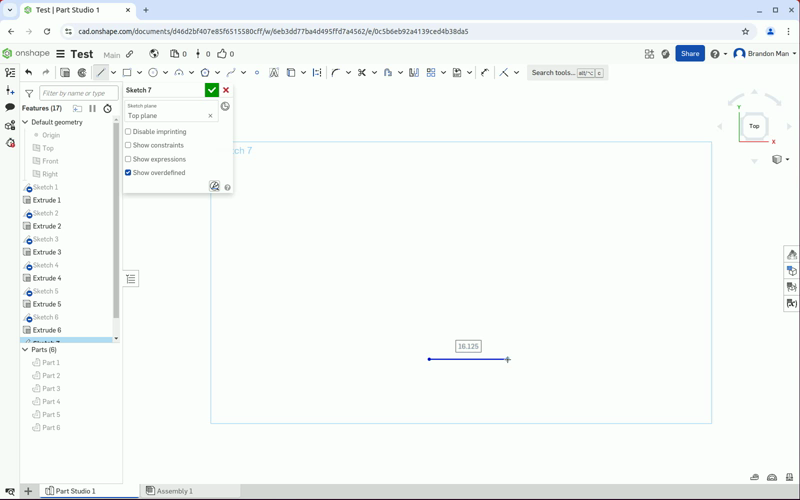
mouse_move(537, 359)
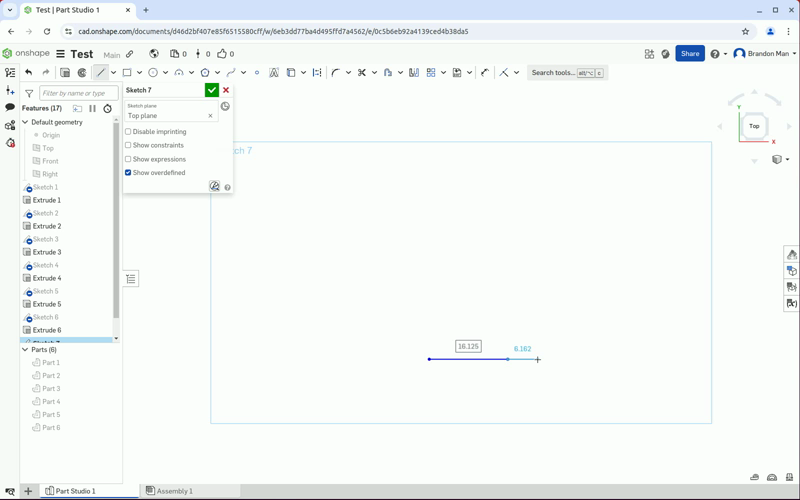
mouse_move(507, 308)
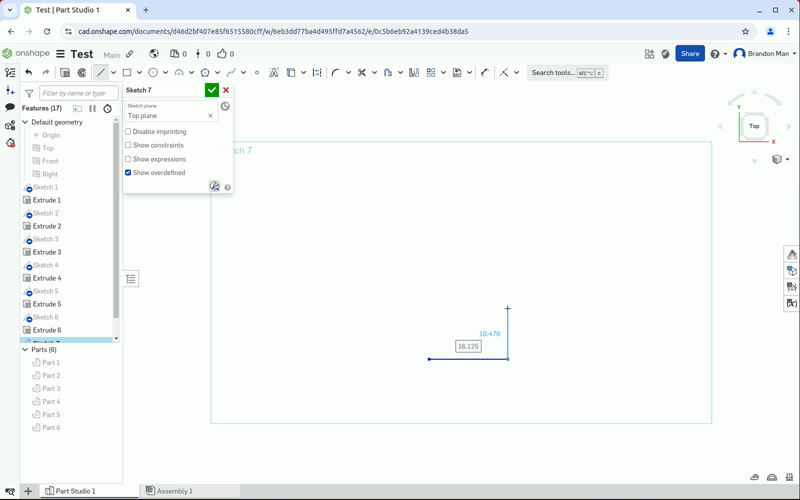
click(507, 308)
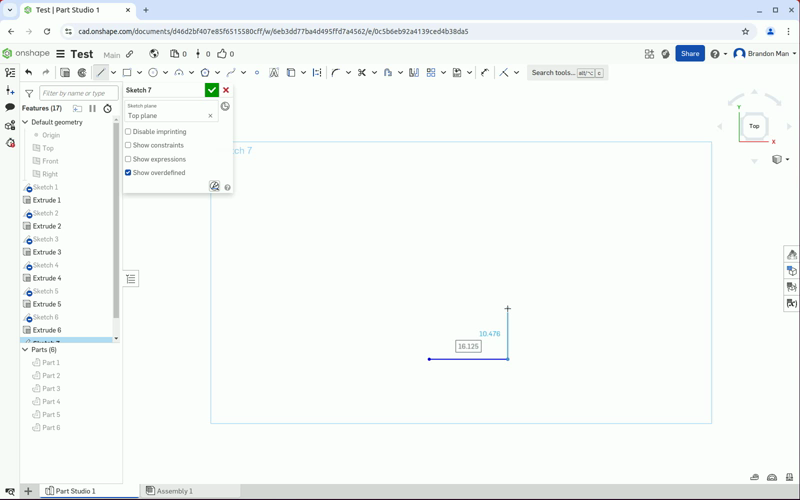
key_up(shift)
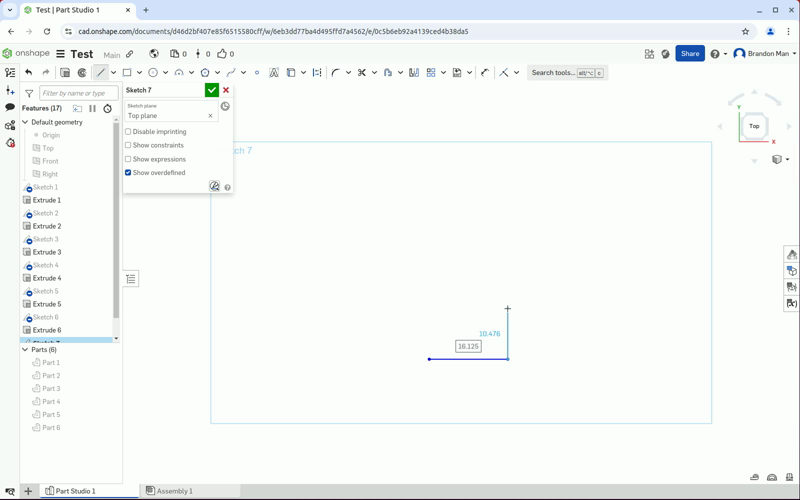
key_down(shift)
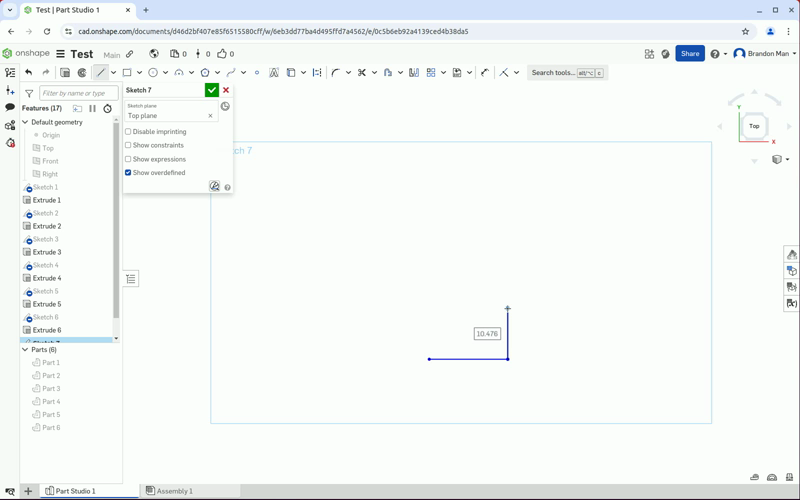
mouse_move(429, 308)
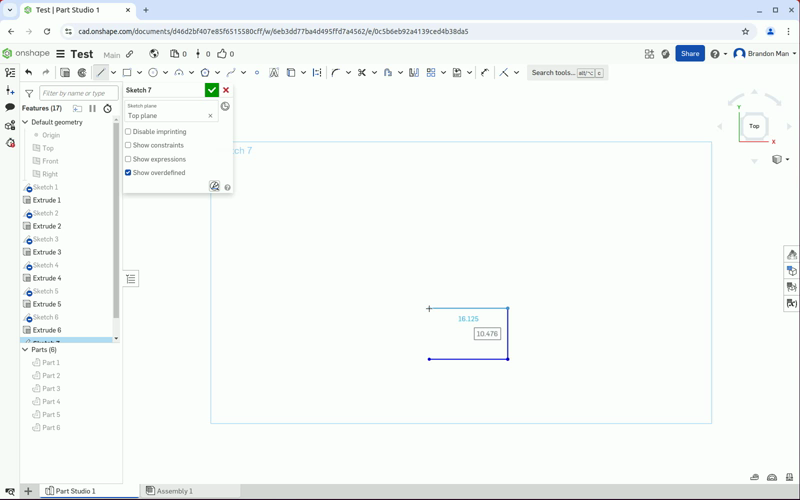
click(429, 308)
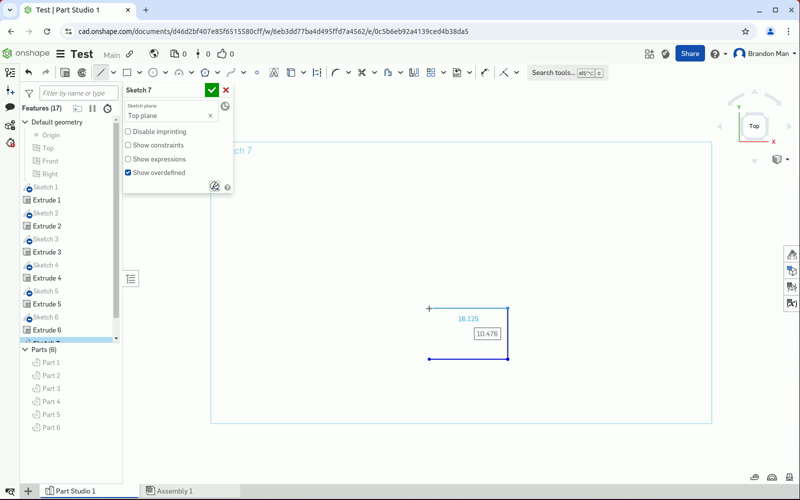
key_up(shift)
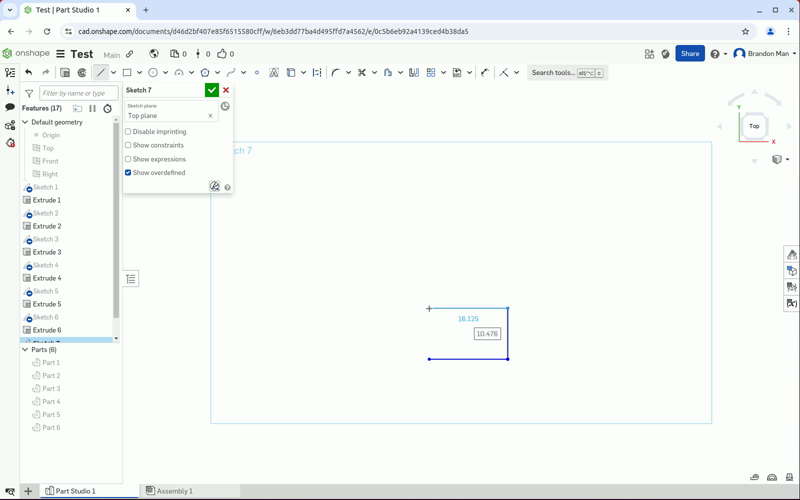
mouse_move(459, 308)
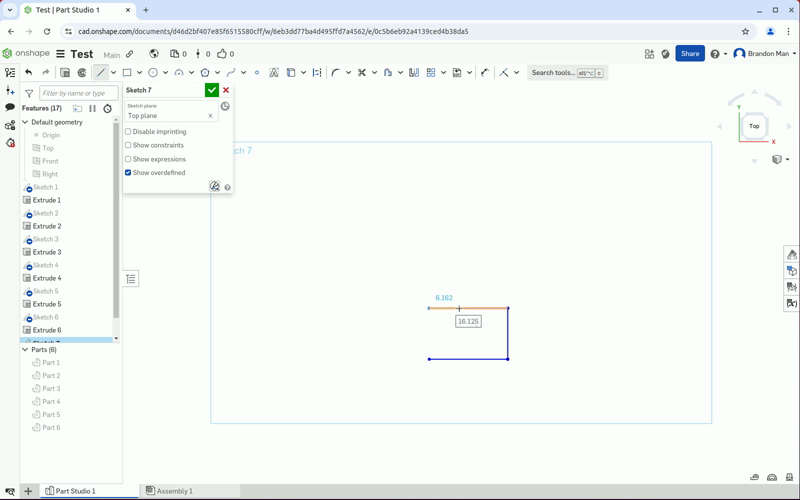
key_down(shift)
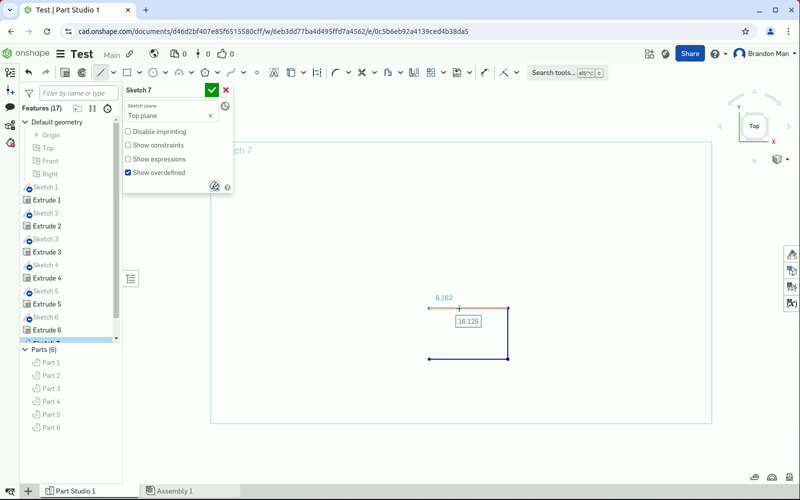
mouse_move(429, 359)
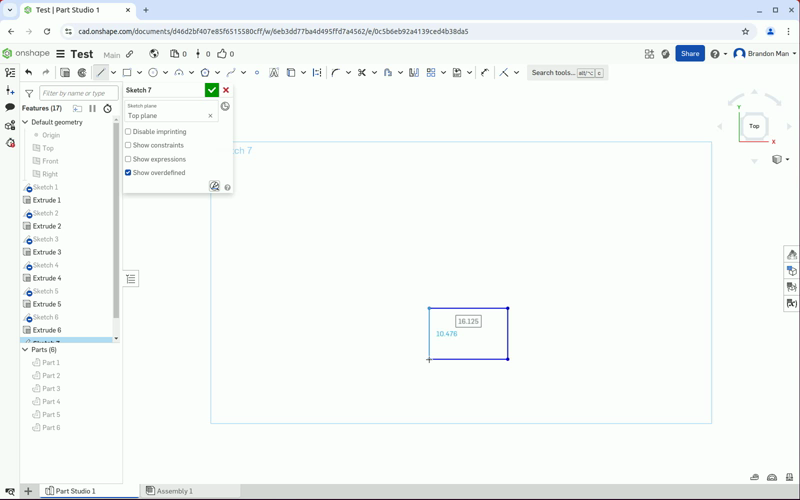
key_up(shift)
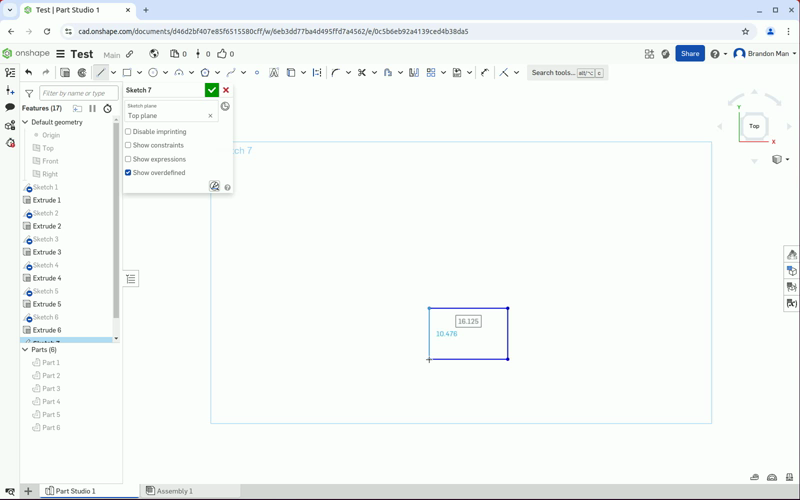
click(429, 359)
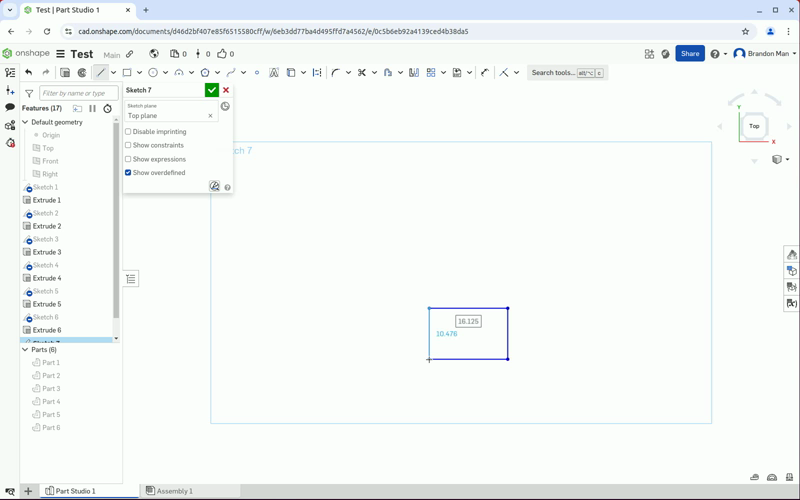
key(esc)
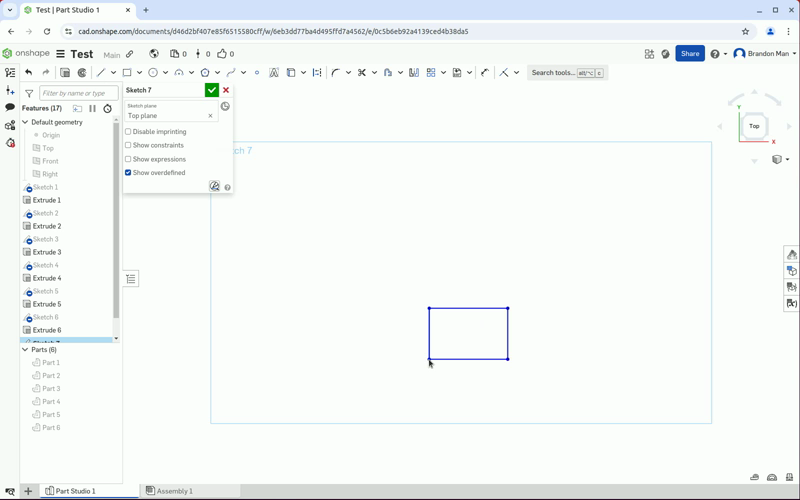
mouse_move(501, 338)
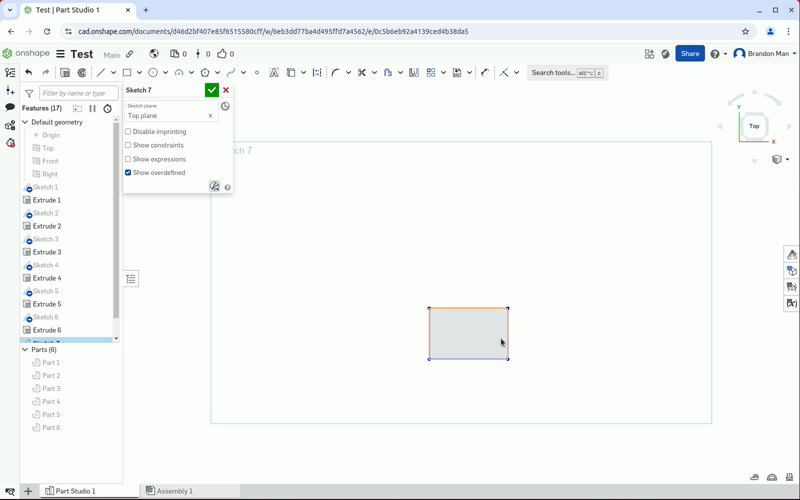
click(501, 338)
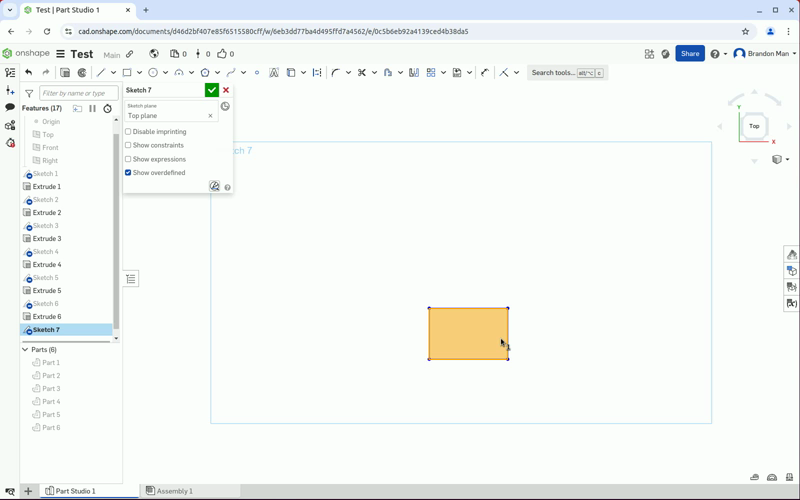
mouse_move(73, 352)
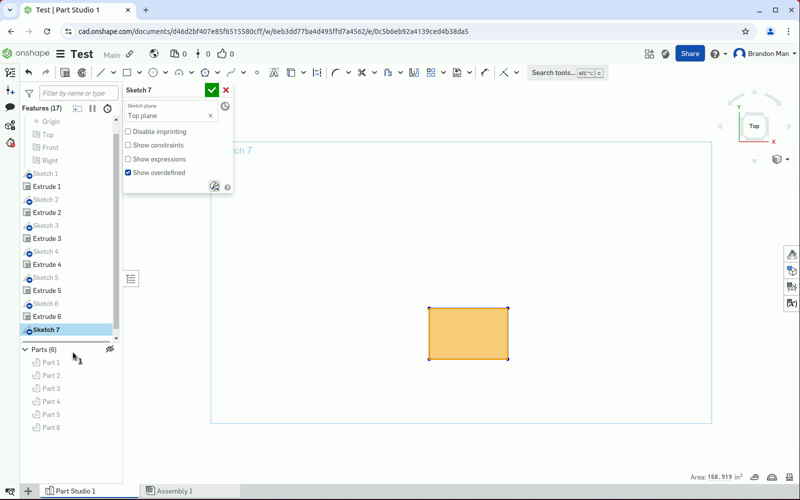
key(shift+y)
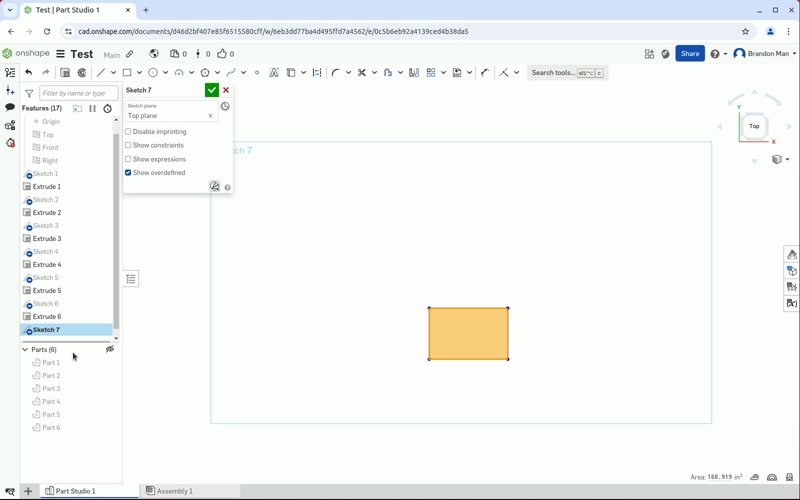
key(shift+e)
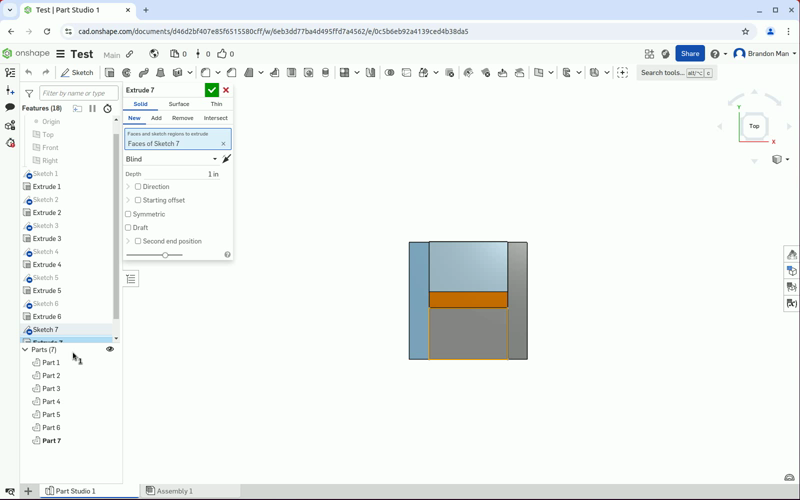
mouse_move(143, 106)
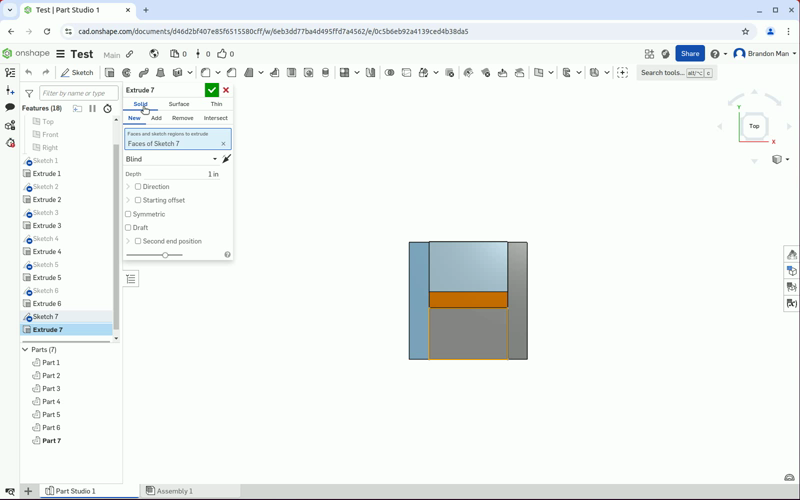
click(143, 106)
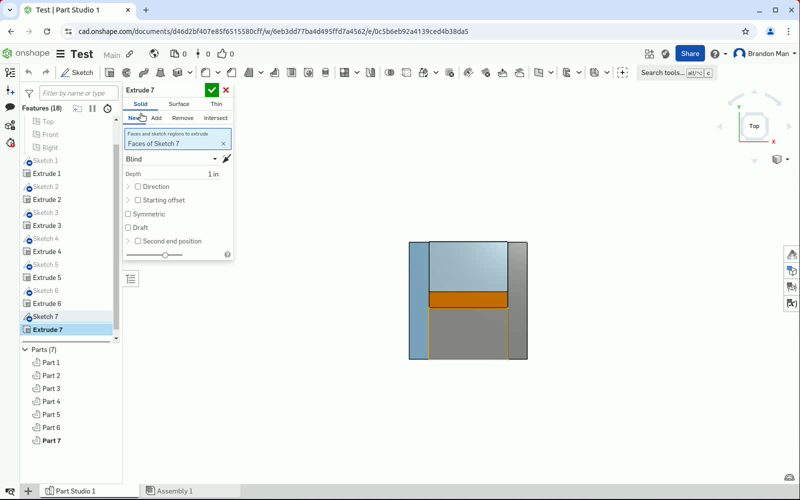
mouse_move(137, 120)
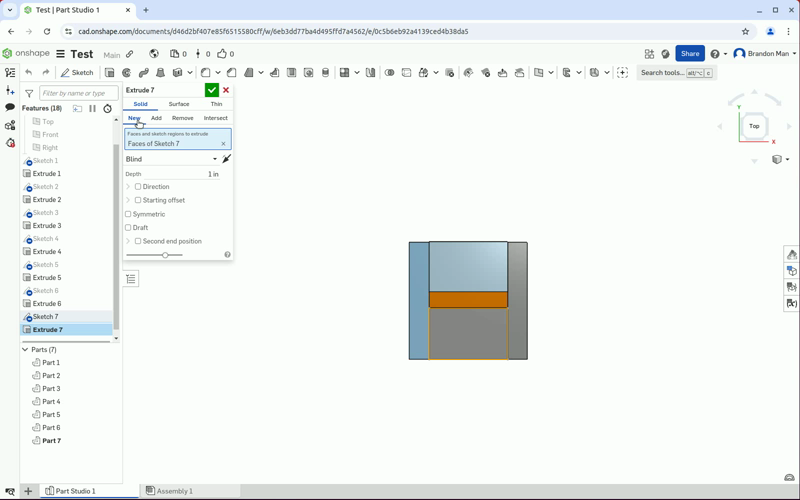
click(137, 120)
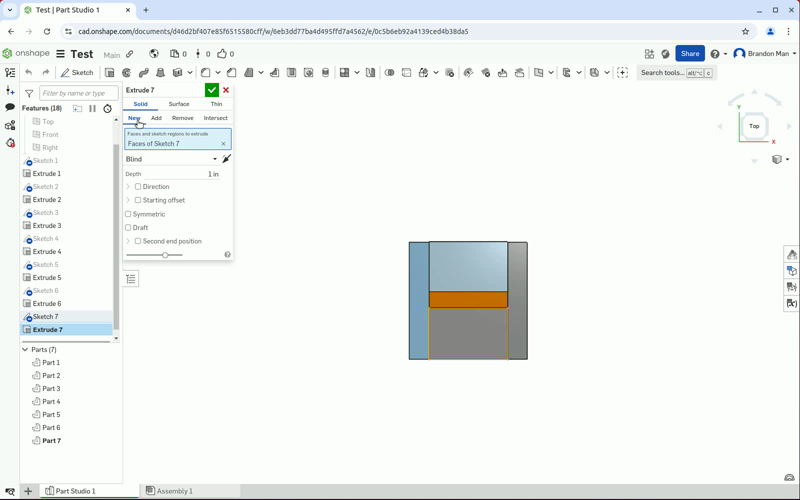
key(tab, 4)
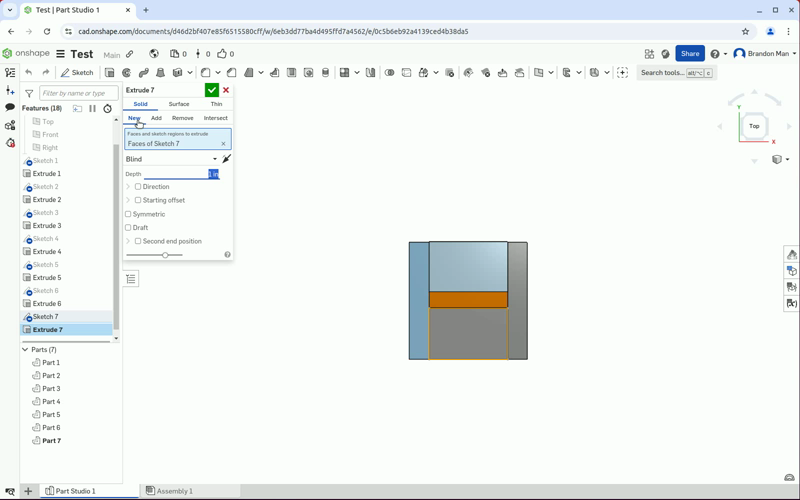
text(6.981)
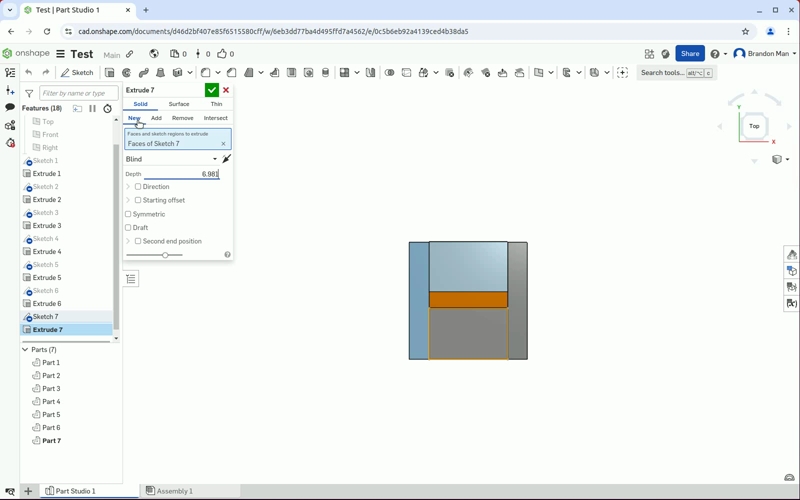
key(enter)
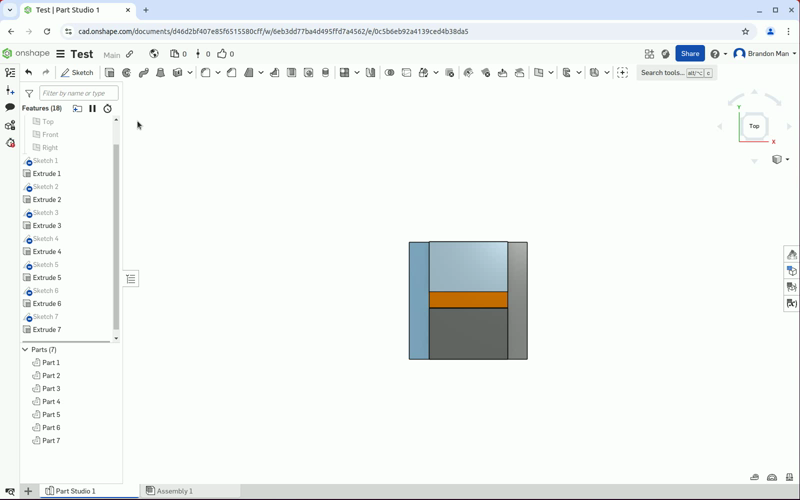
key(shift+h)
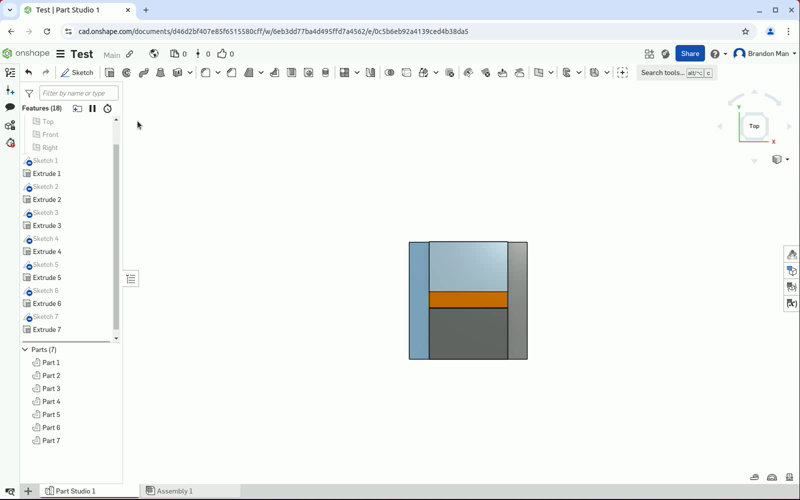
key(shift+h)
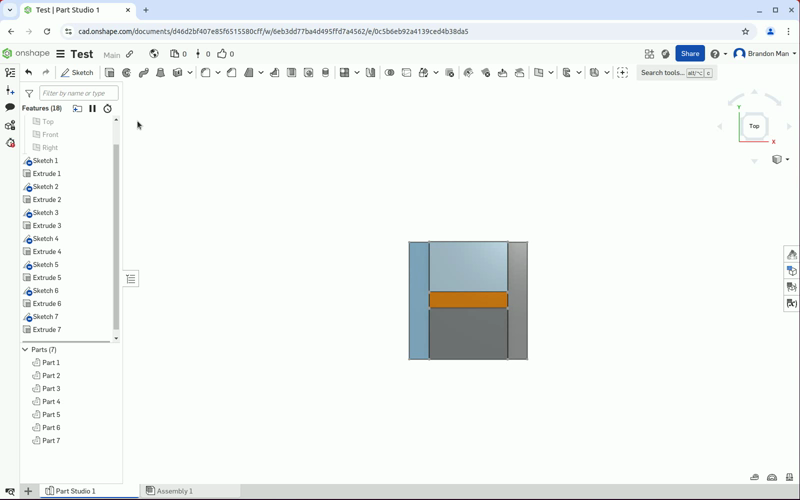
key(shift+7)
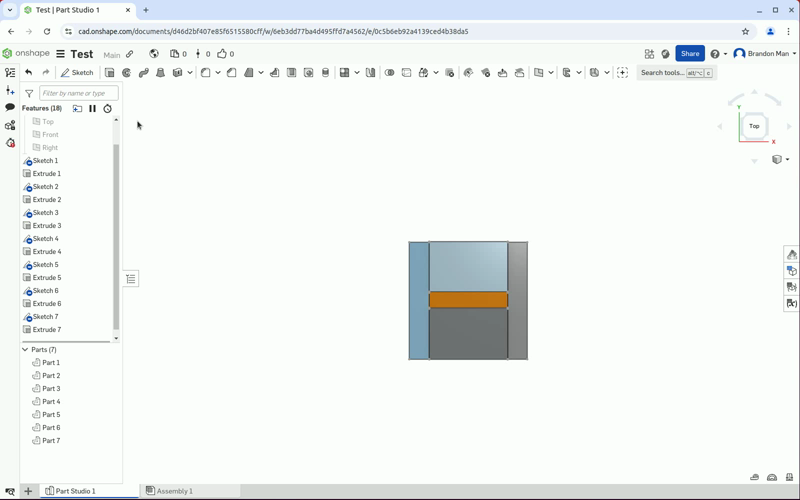
key(up, 3)
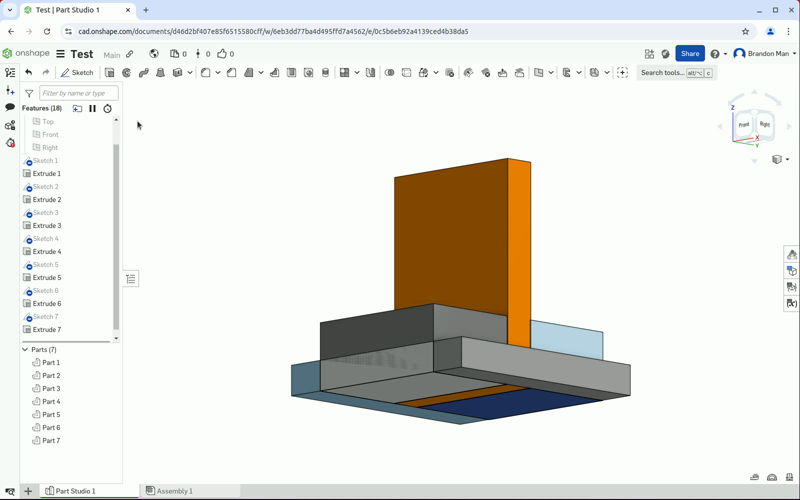
key(left, 3)
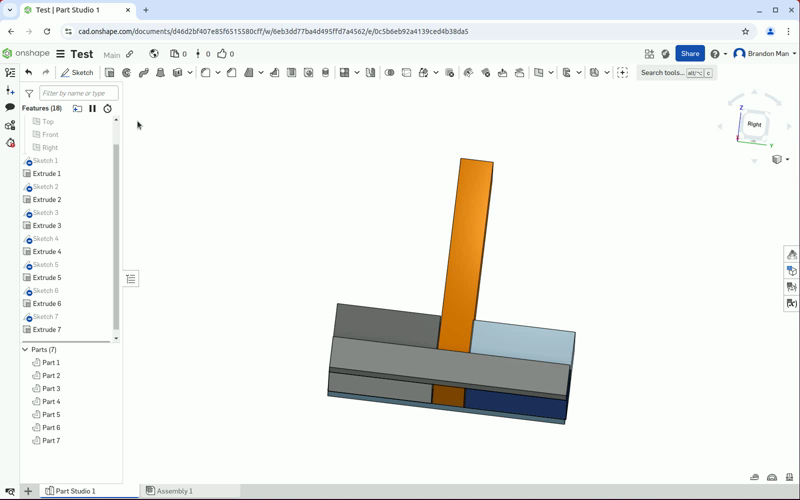
key(right, 3)
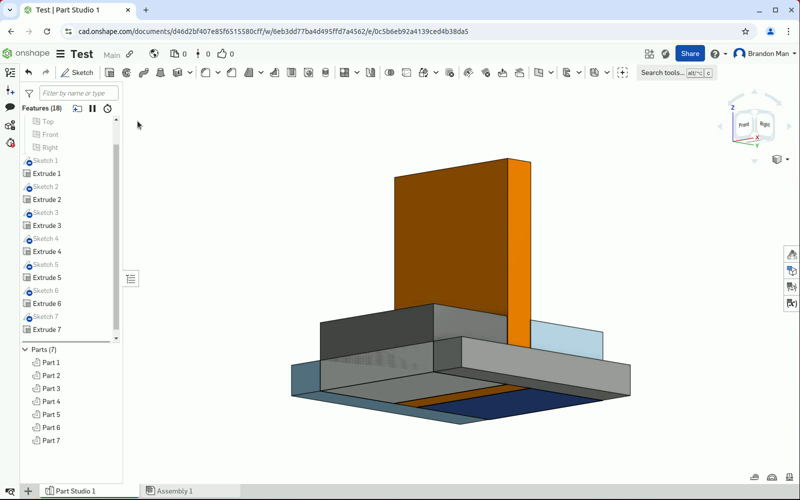
key(down, 3)
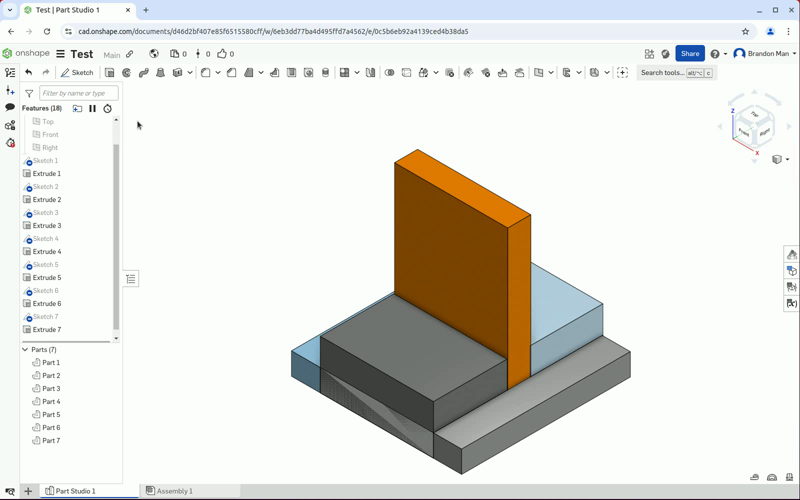
mouse_move(69, 163)
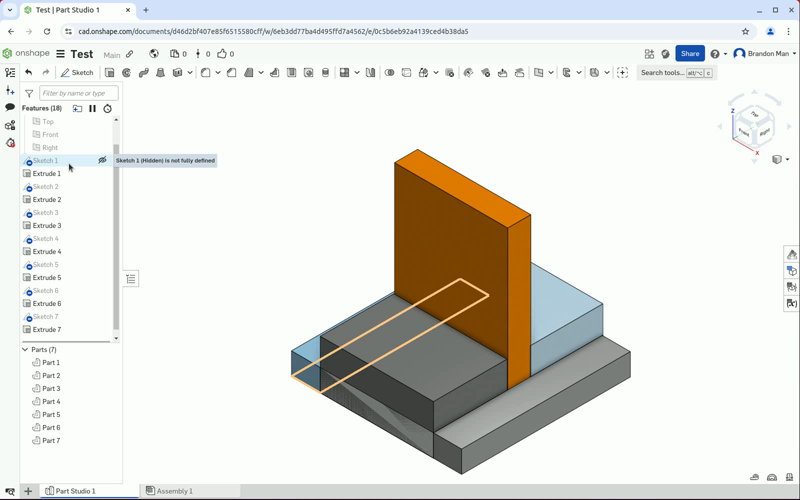
click(69, 163)